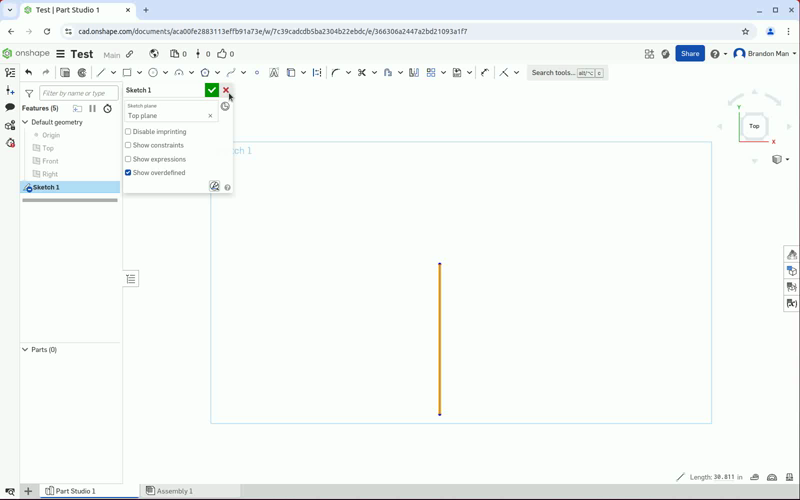
key(shift+h)
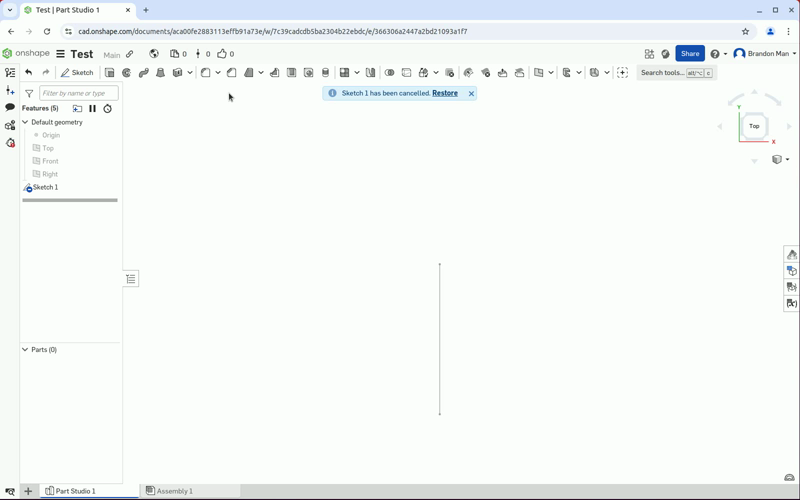
mouse_move(73, 352)
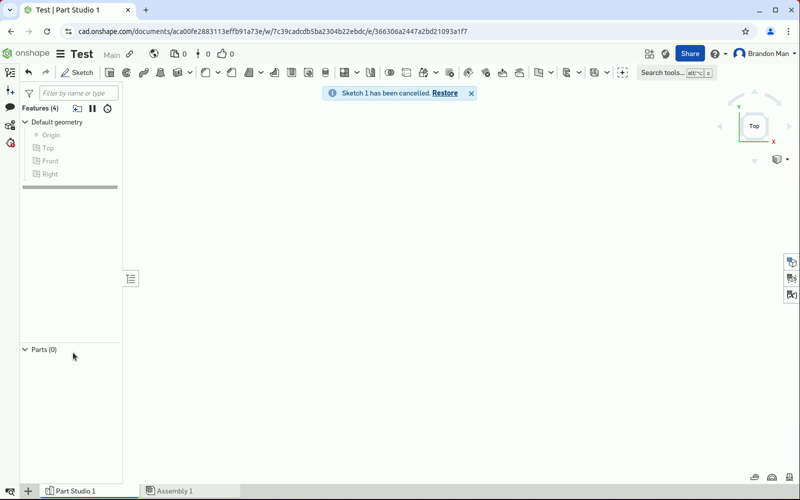
key(y)
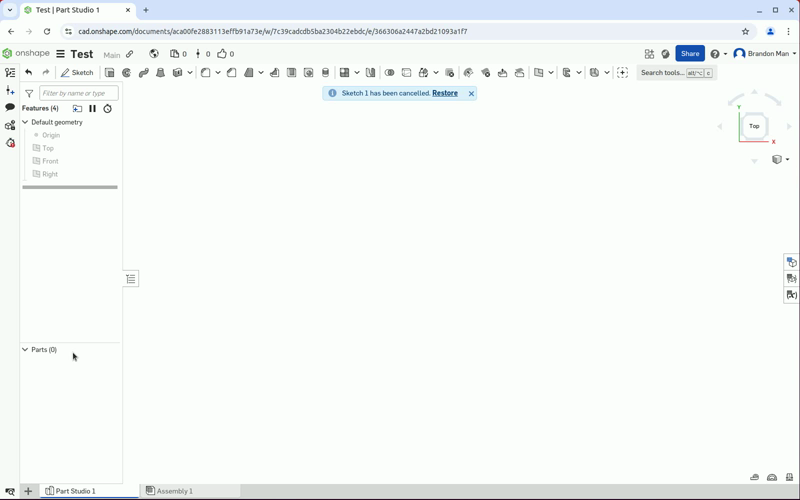
key(shift+p)
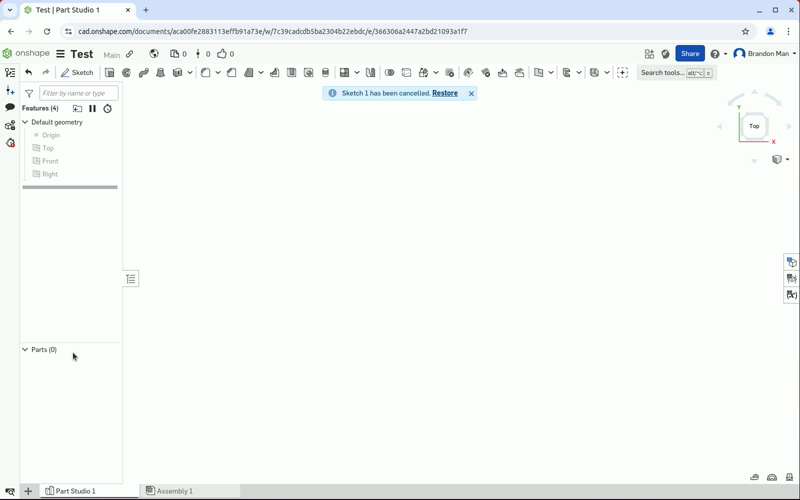
key(space)
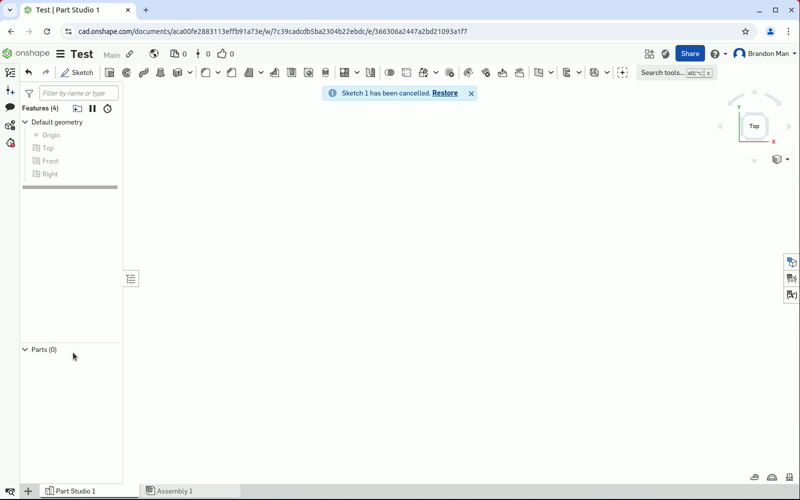
key_down(shift)
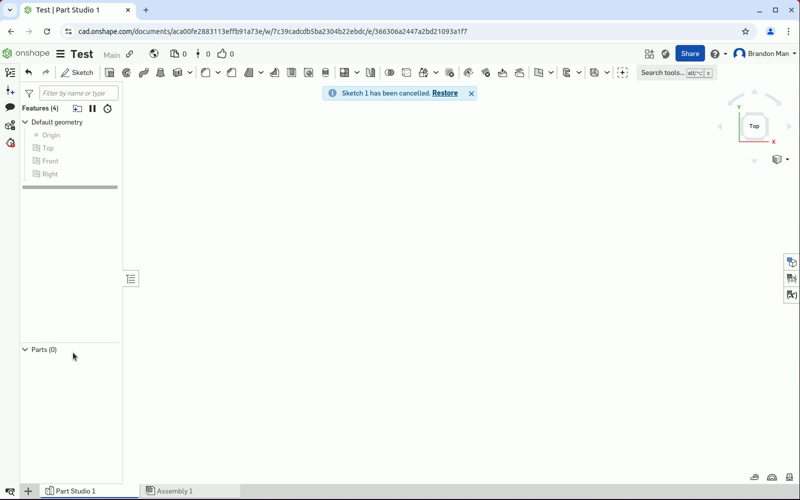
key(up)
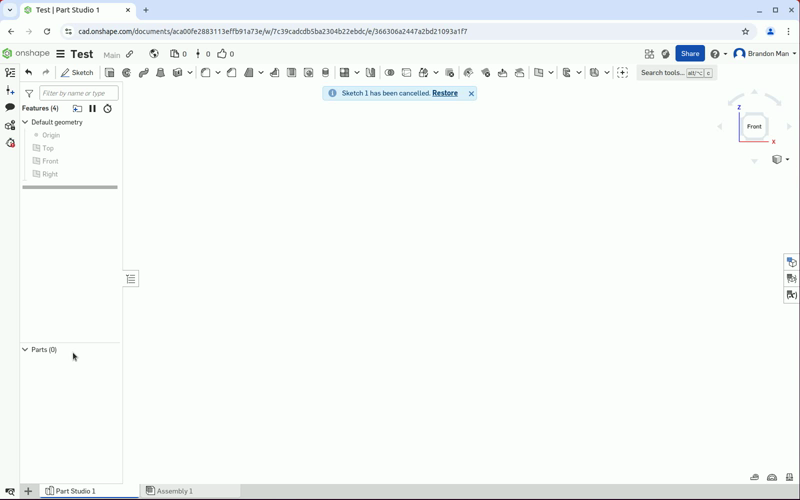
key_up(shift)
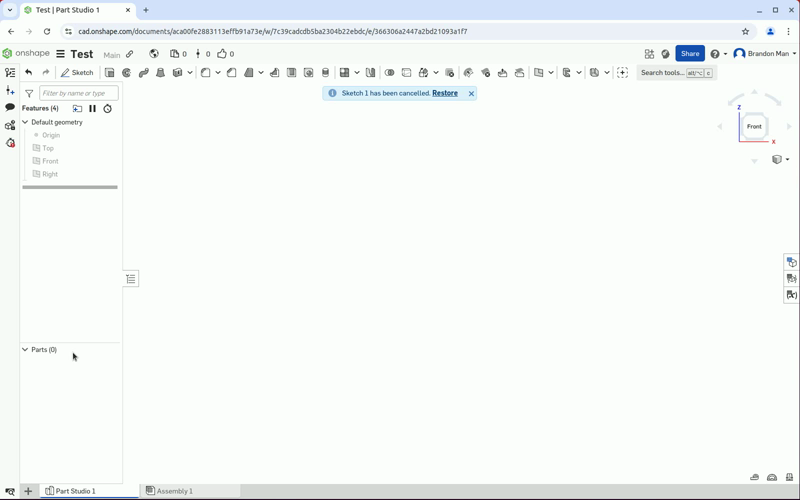
mouse_move(73, 352)
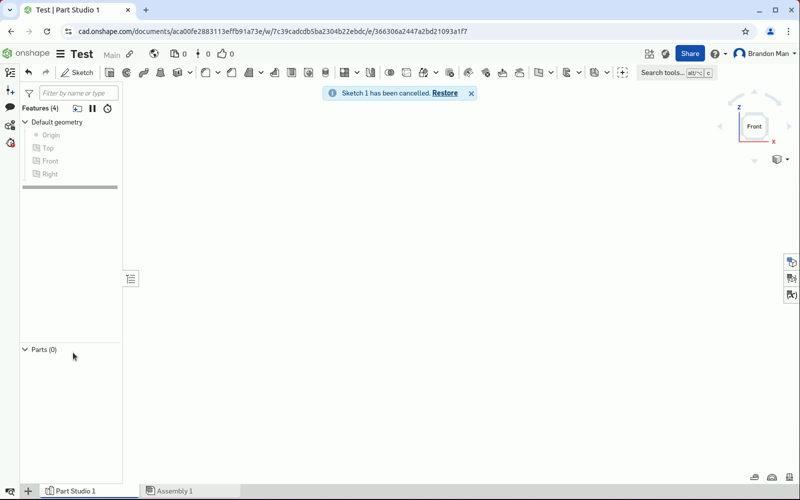
key(shift+y)
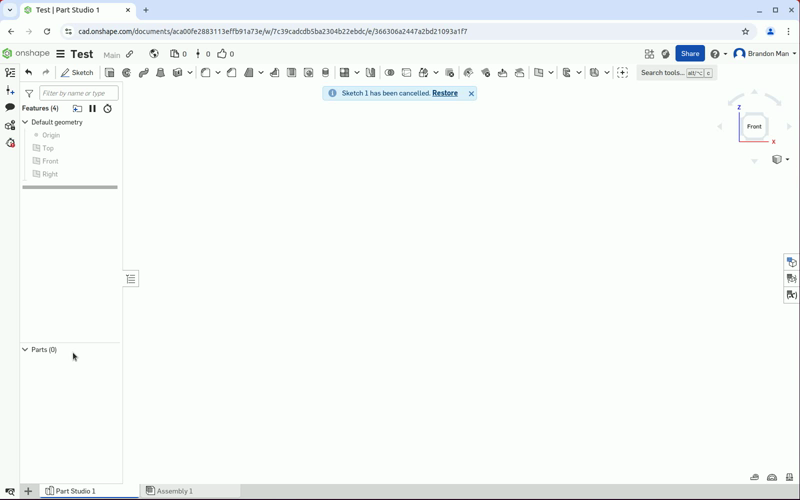
key(shift+s)
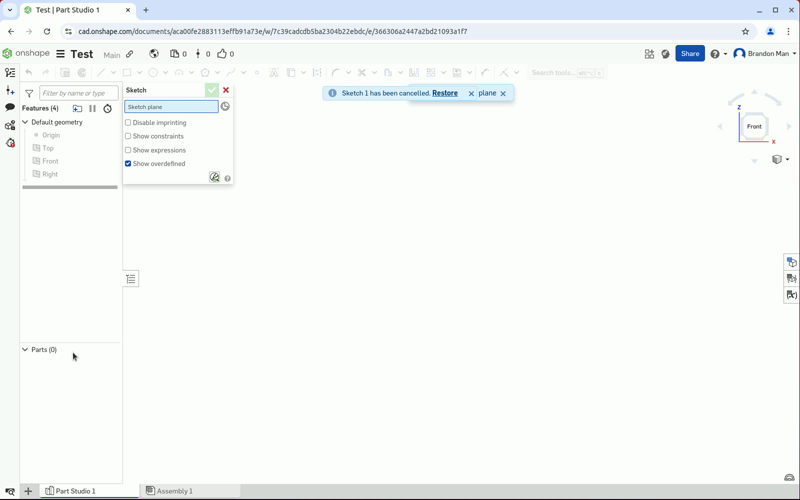
mouse_move(73, 163)
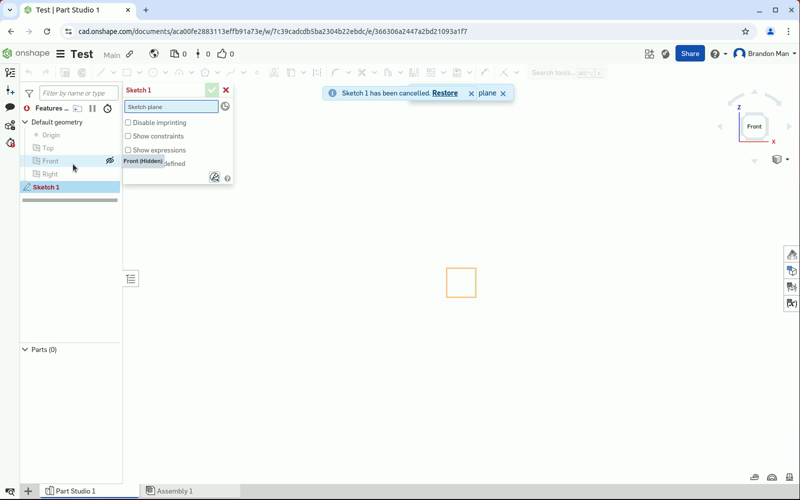
click(73, 163)
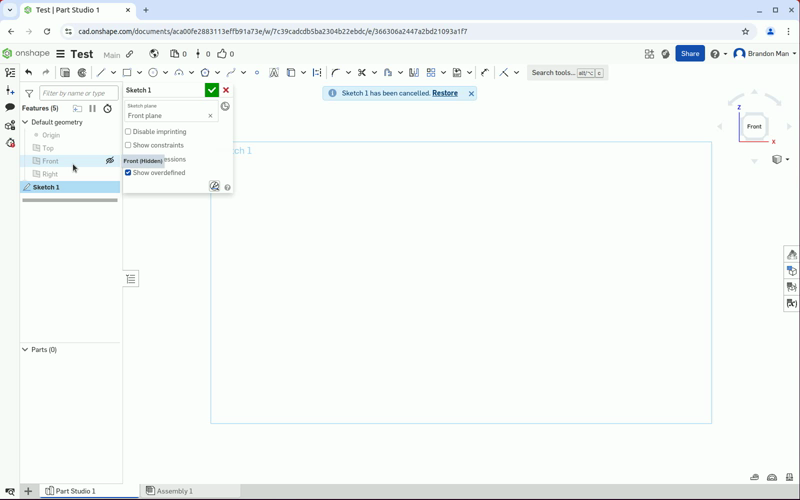
mouse_move(73, 352)
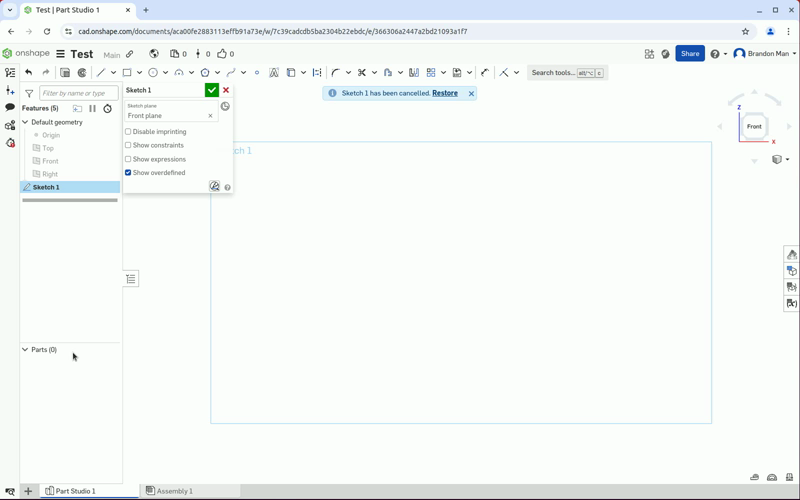
key(y)
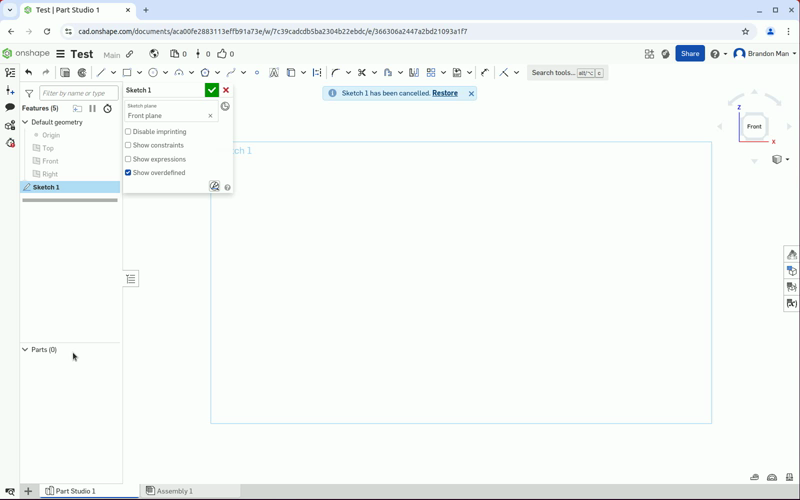
key(l)
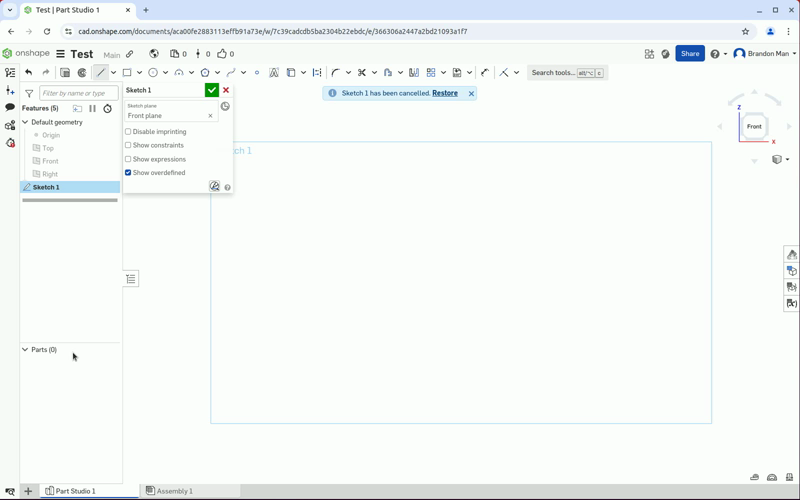
key_down(shift)
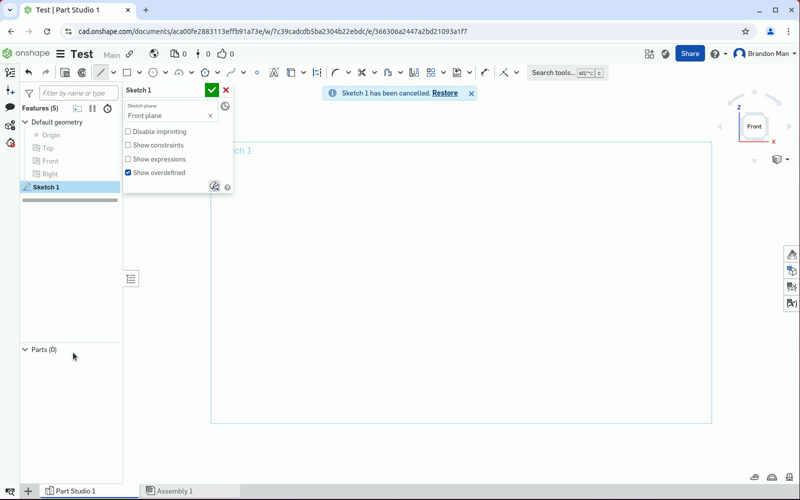
mouse_move(424, 297)
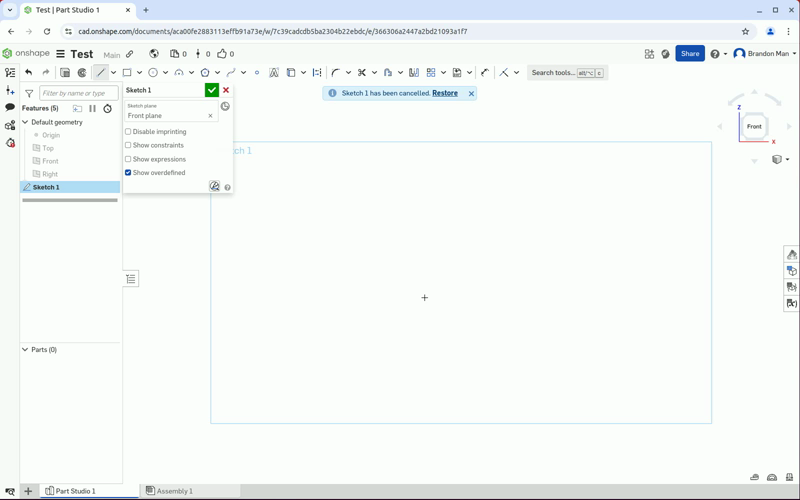
click(424, 297)
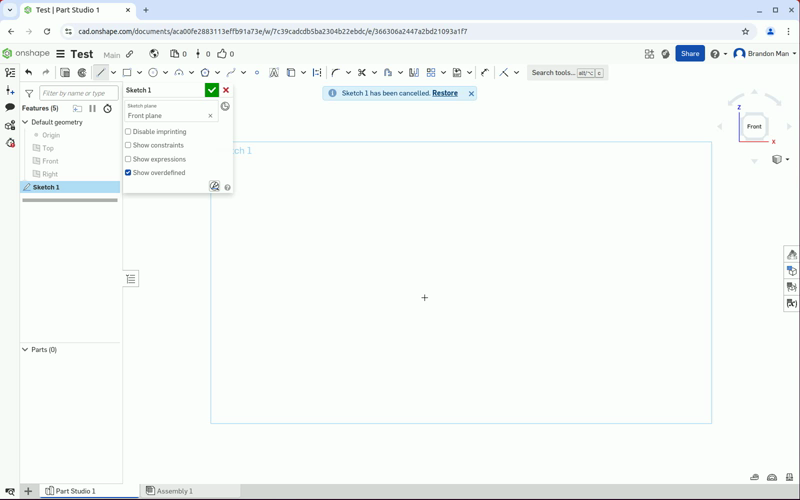
key_up(shift)
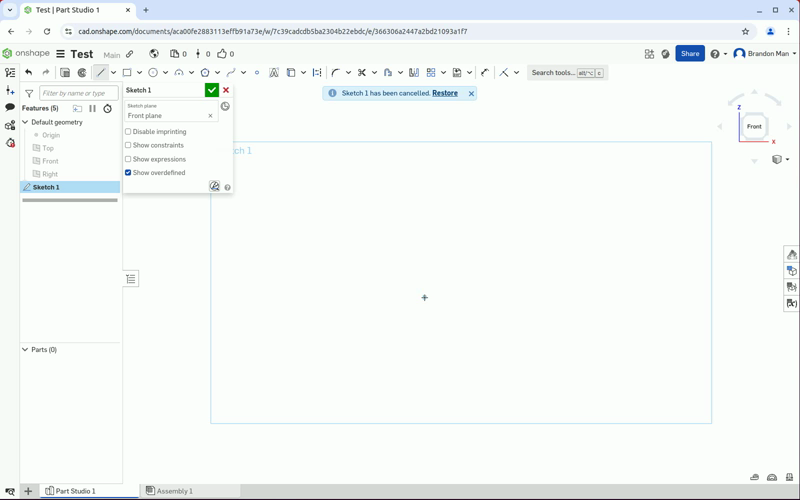
key_down(shift)
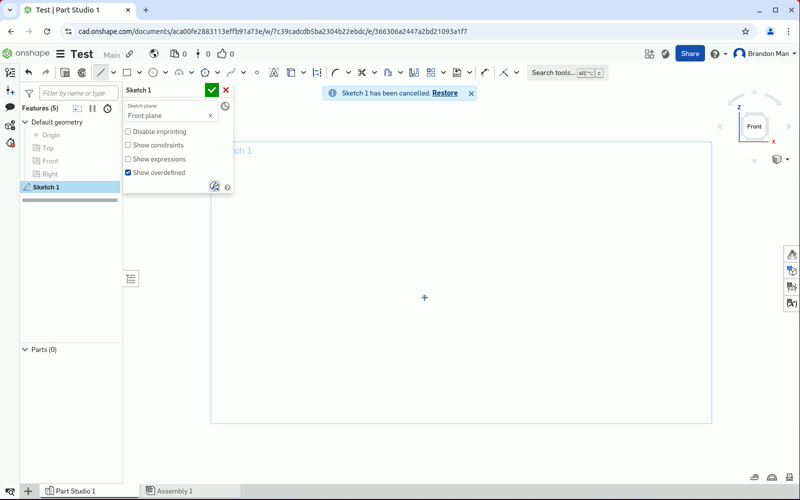
mouse_move(496, 297)
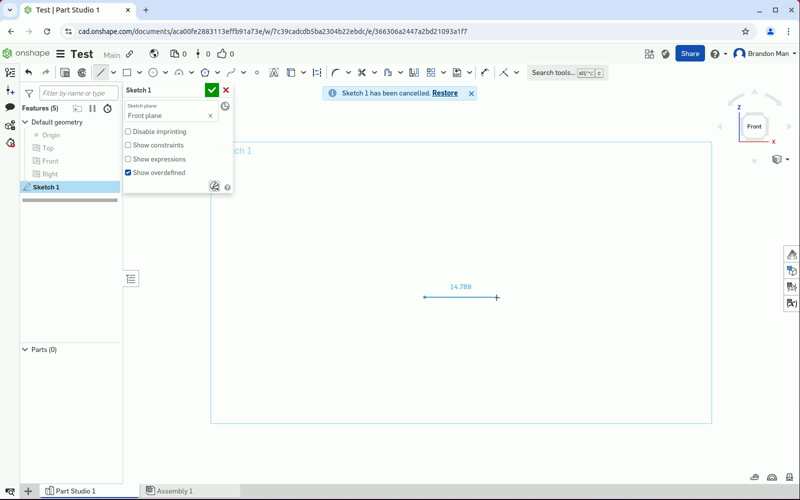
click(496, 297)
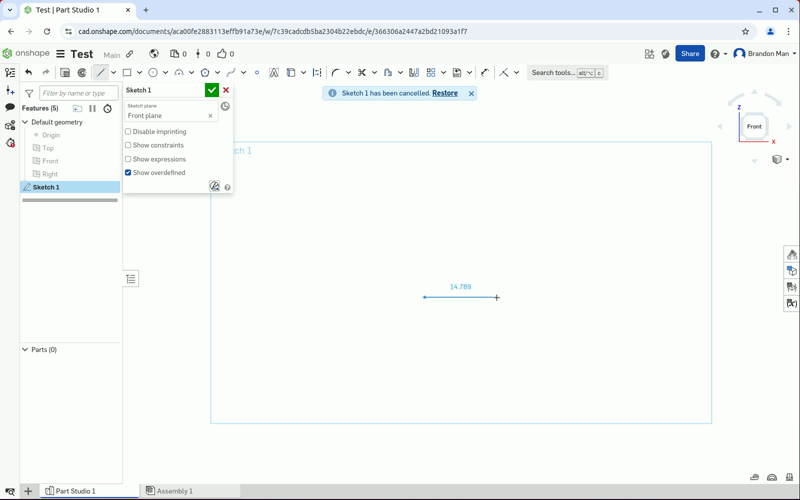
key_up(shift)
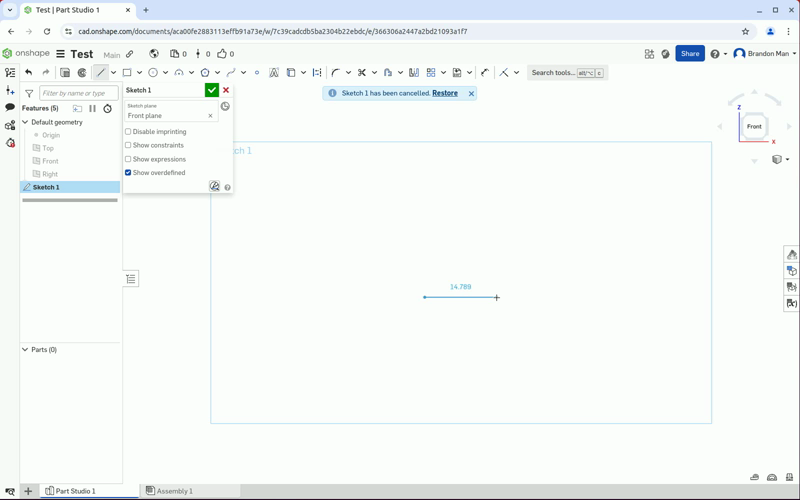
key_down(shift)
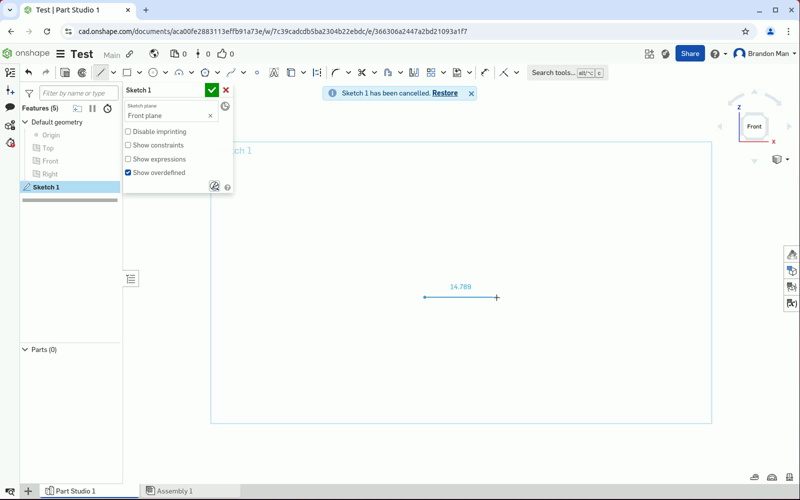
mouse_move(526, 297)
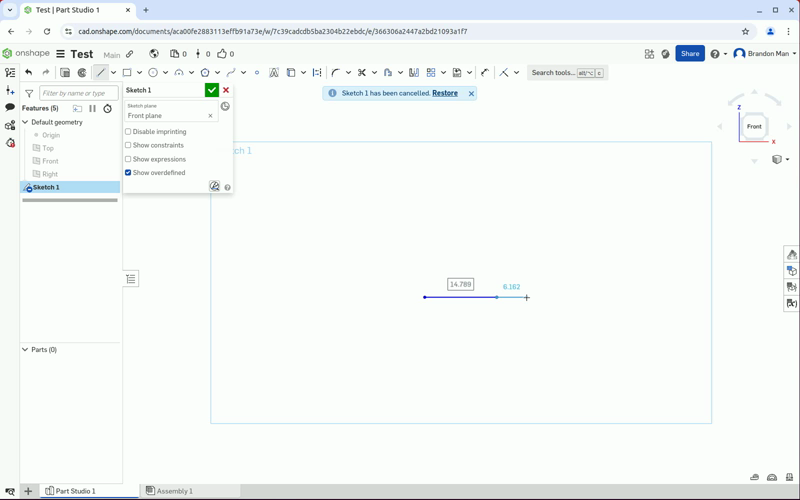
mouse_move(496, 268)
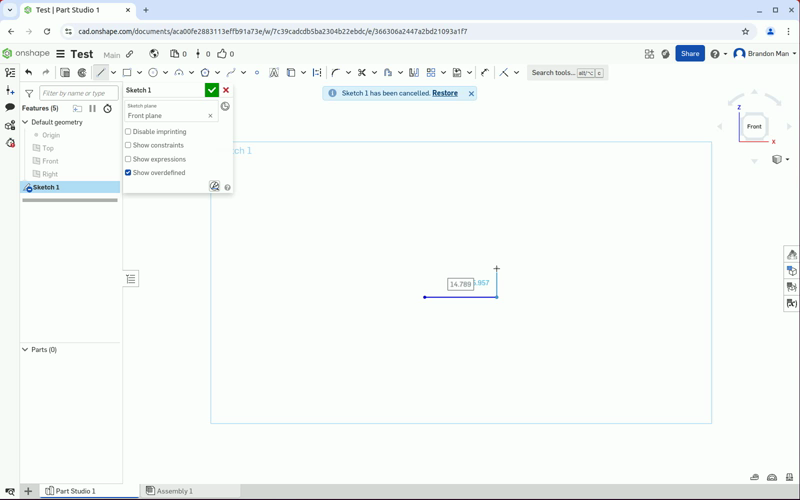
click(496, 268)
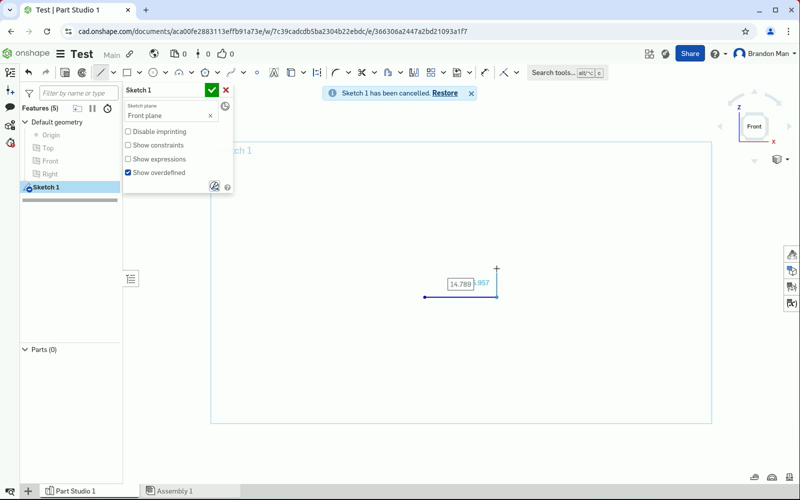
key_up(shift)
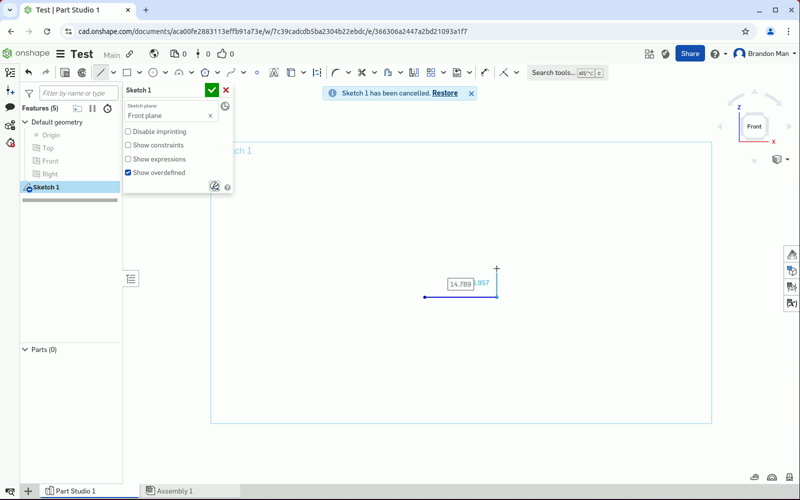
key_down(shift)
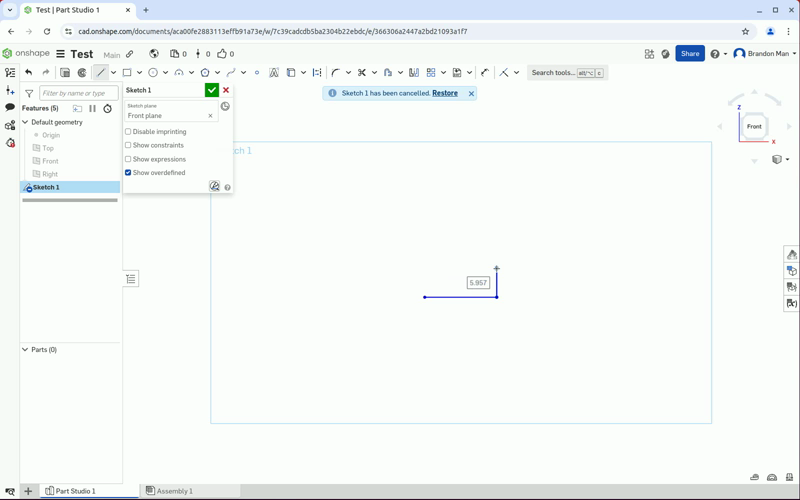
mouse_move(424, 268)
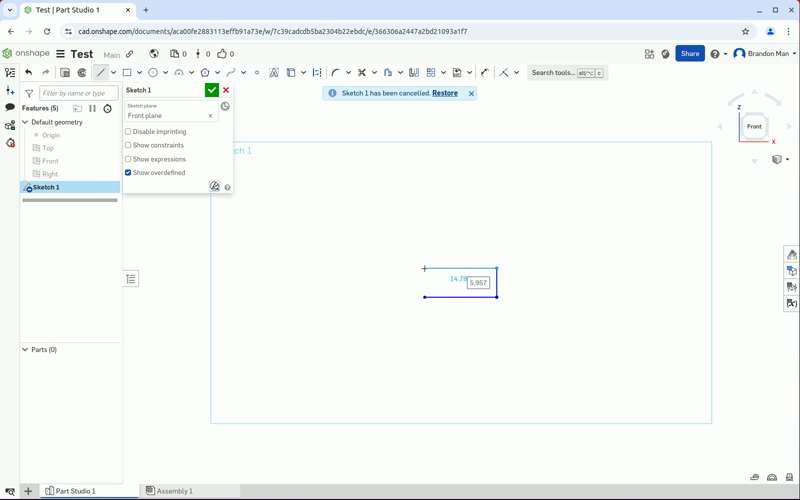
click(424, 268)
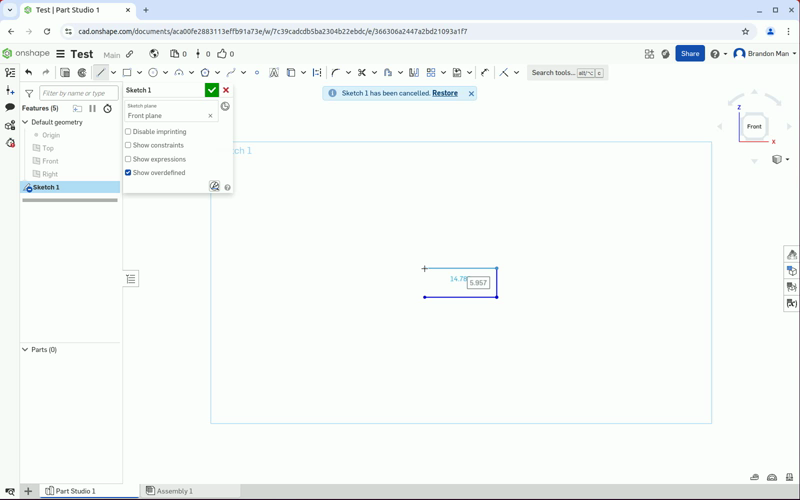
key_up(shift)
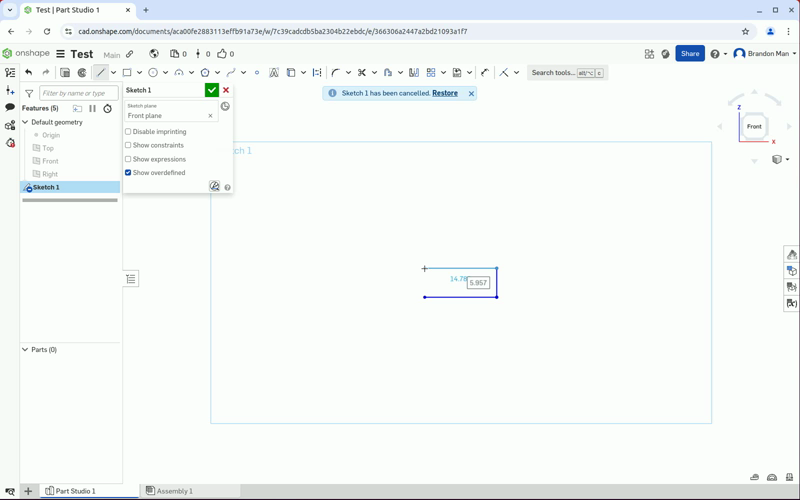
mouse_move(454, 268)
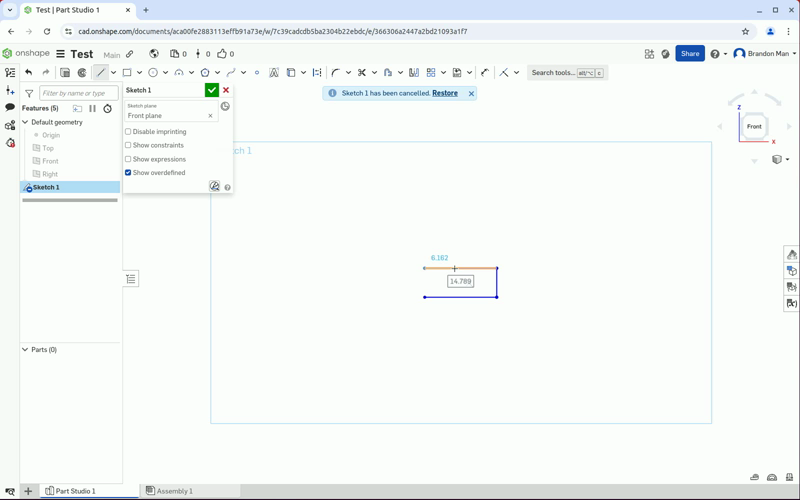
key_down(shift)
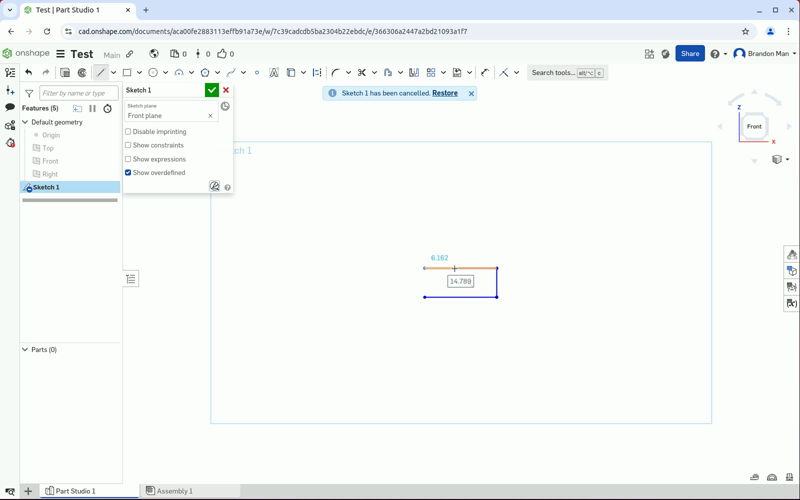
mouse_move(424, 297)
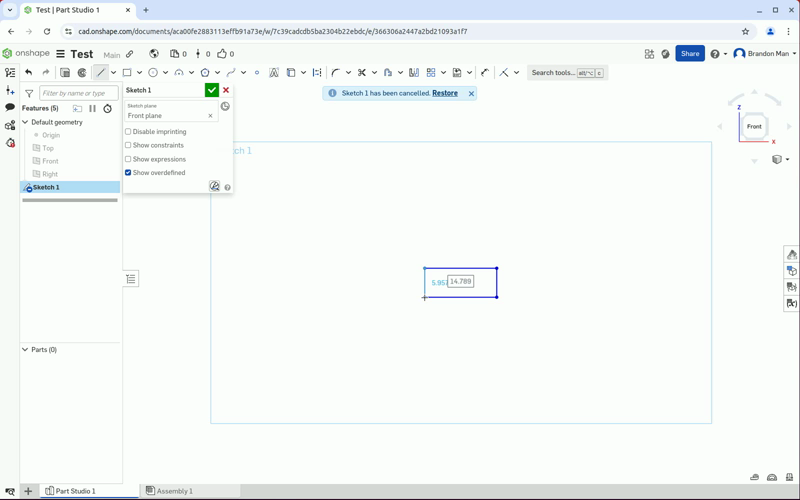
key_up(shift)
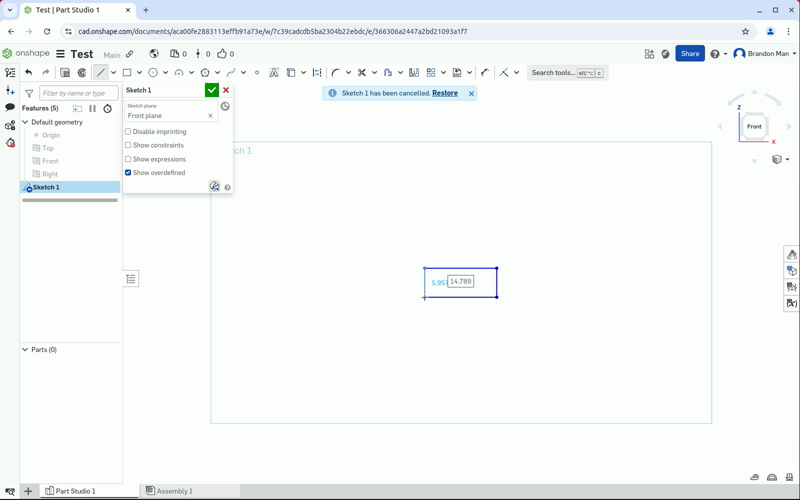
click(424, 297)
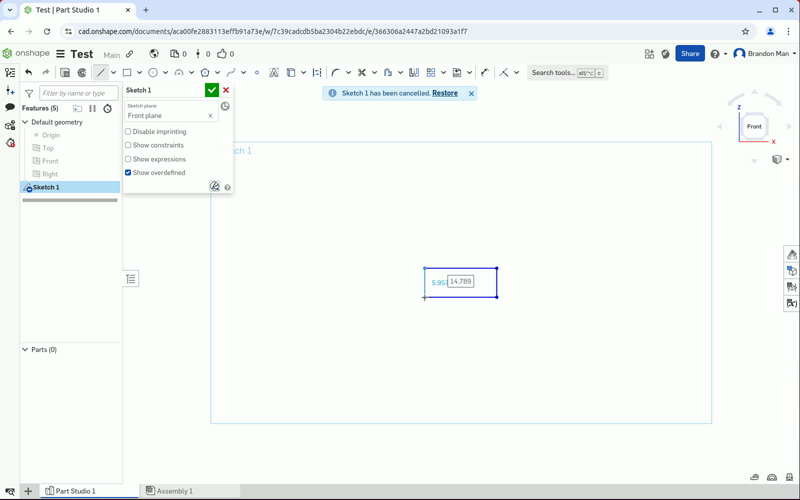
key(esc)
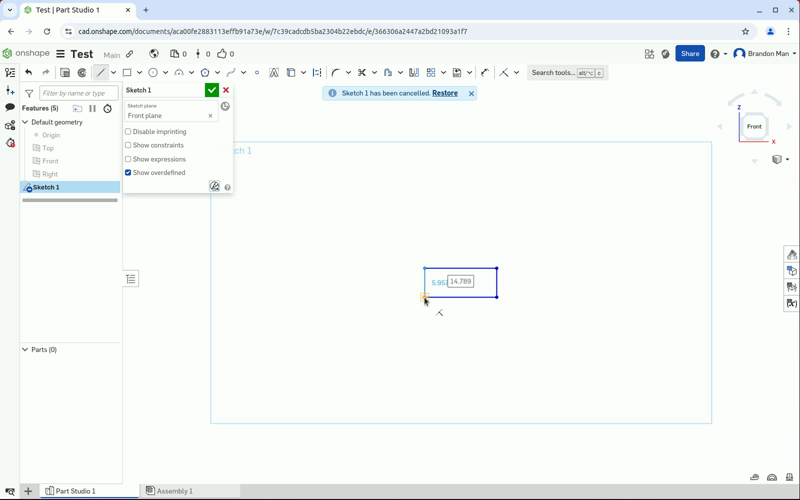
key(l)
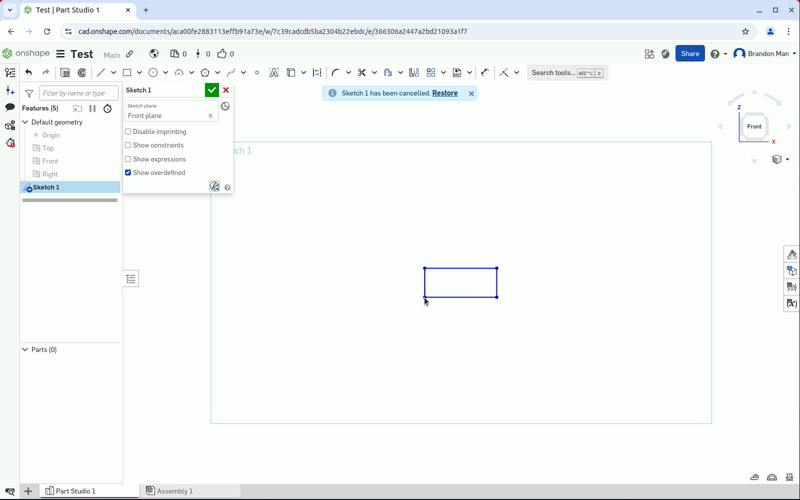
key_down(shift)
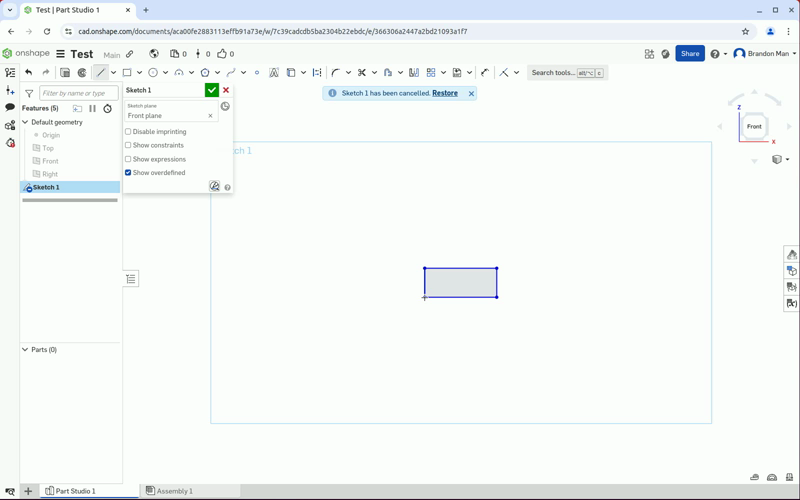
mouse_move(431, 285)
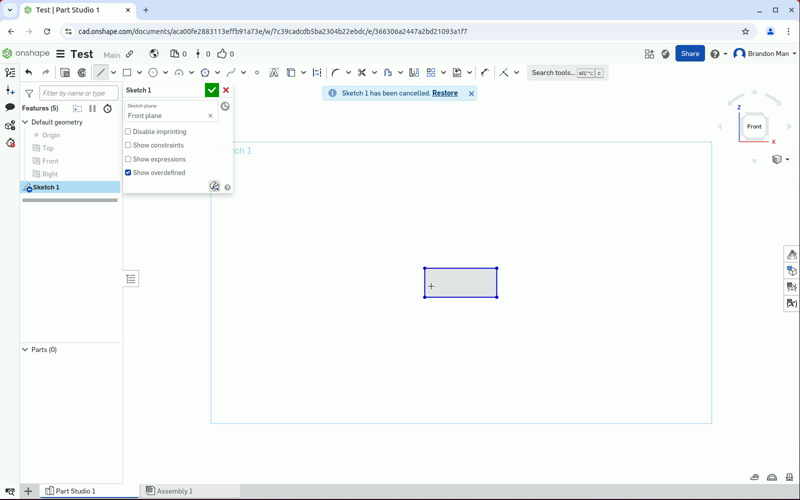
click(431, 285)
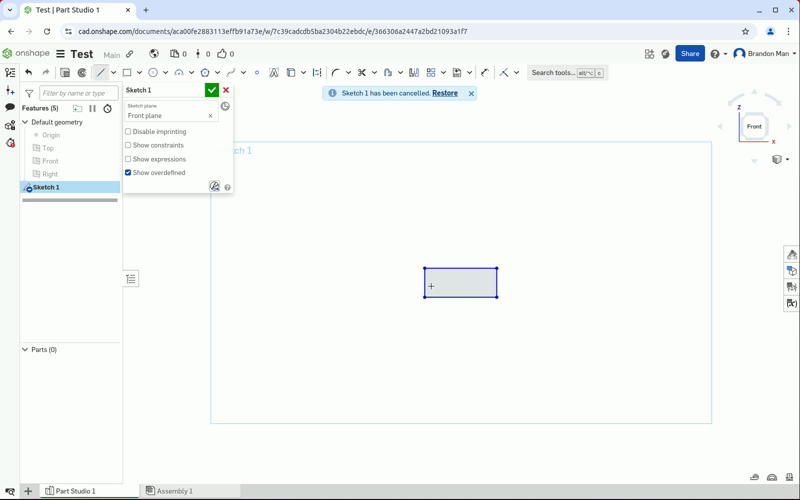
key_up(shift)
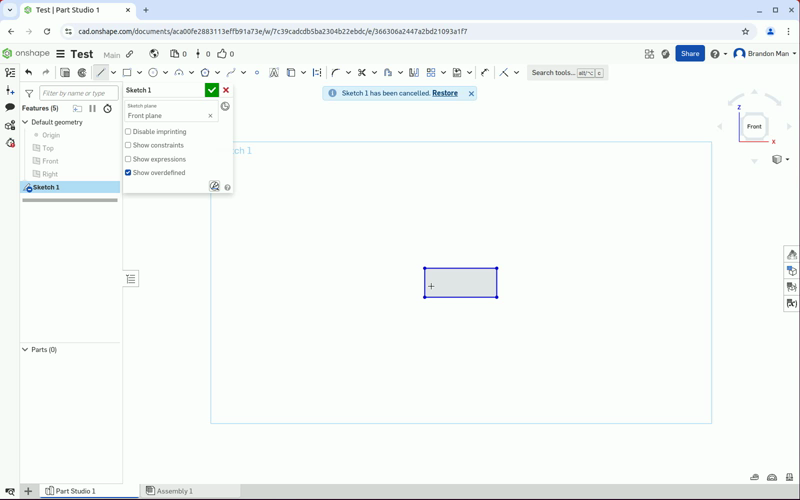
key_down(shift)
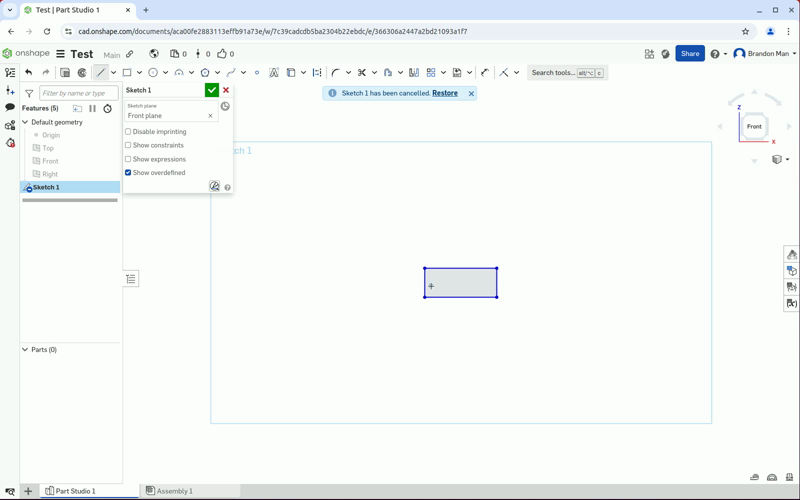
mouse_move(461, 285)
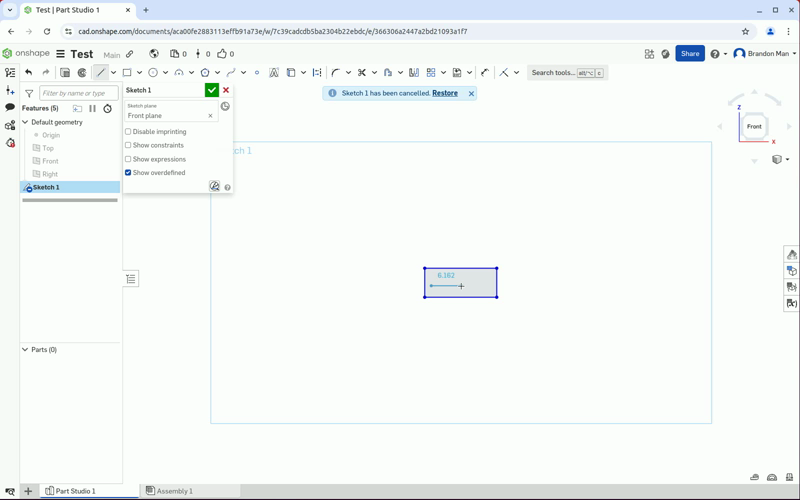
mouse_move(450, 285)
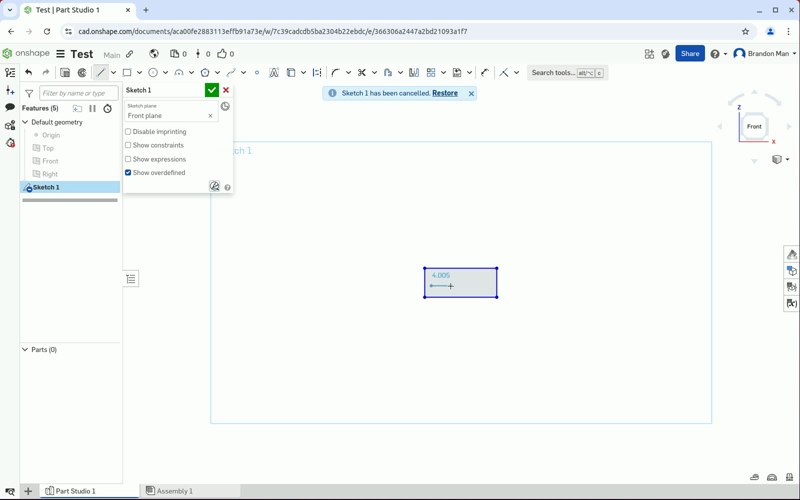
click(450, 285)
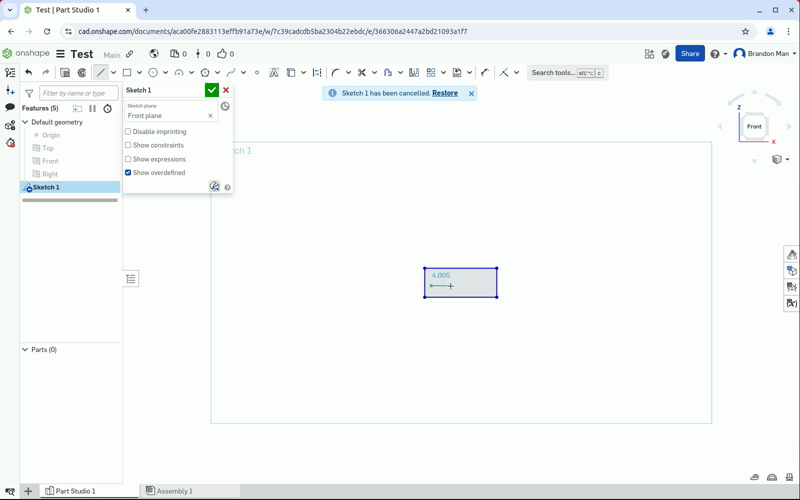
key_up(shift)
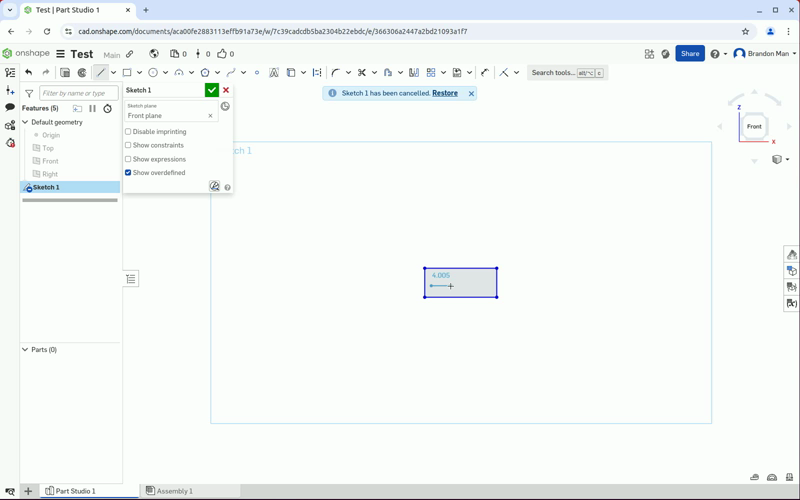
key_down(shift)
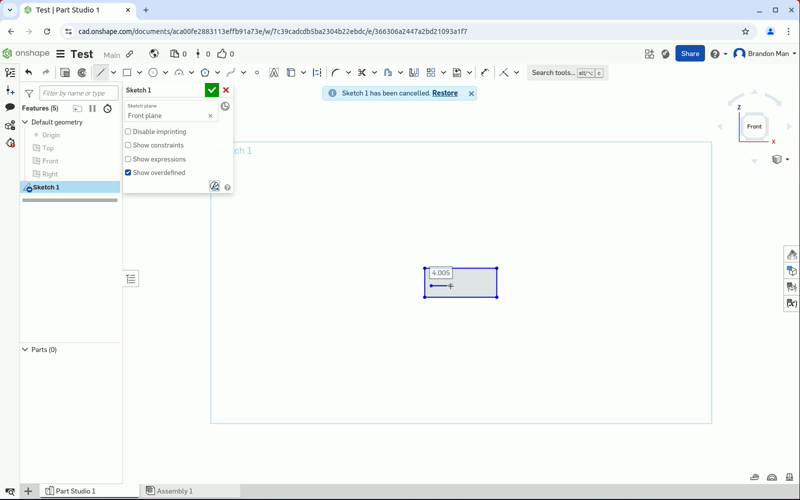
mouse_move(480, 285)
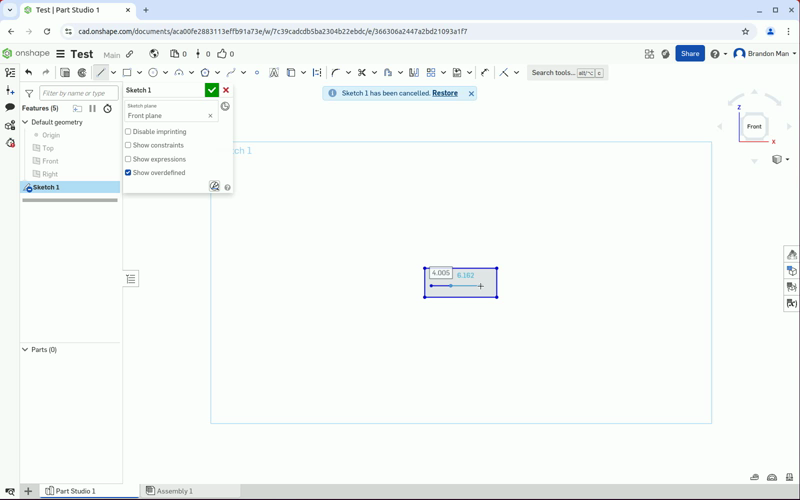
mouse_move(450, 279)
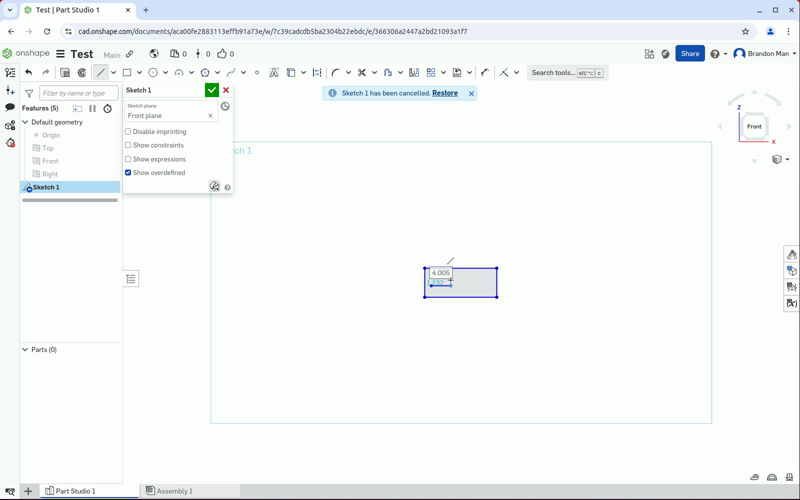
scroll(6)
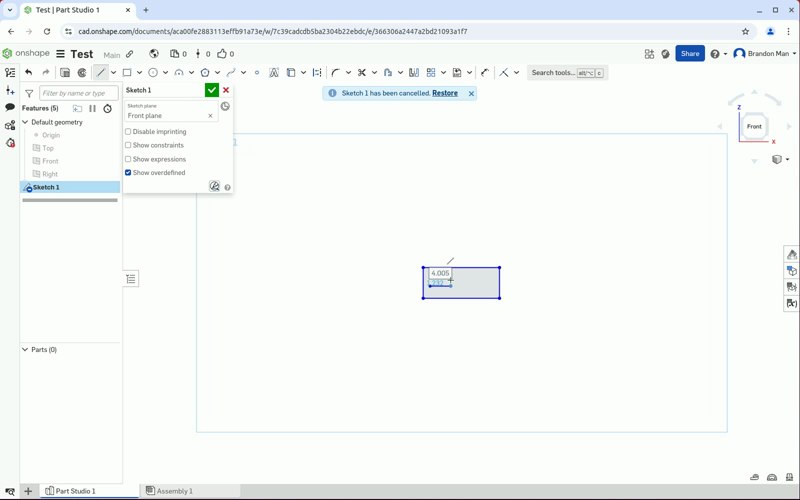
scroll(6)
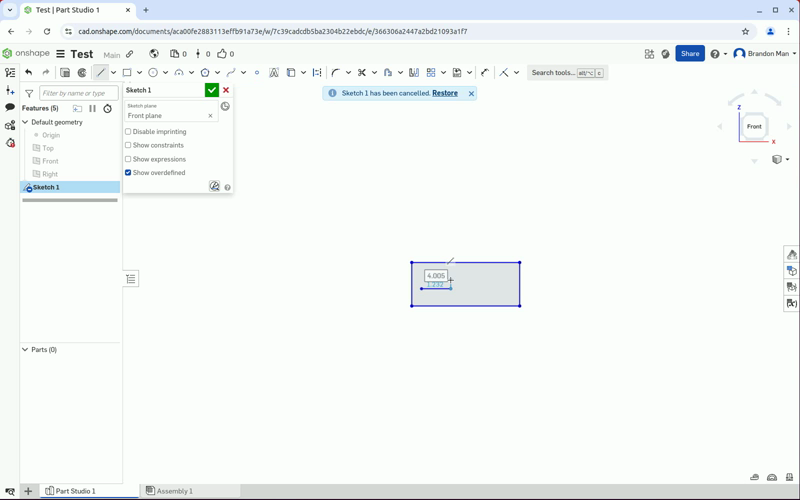
scroll(6)
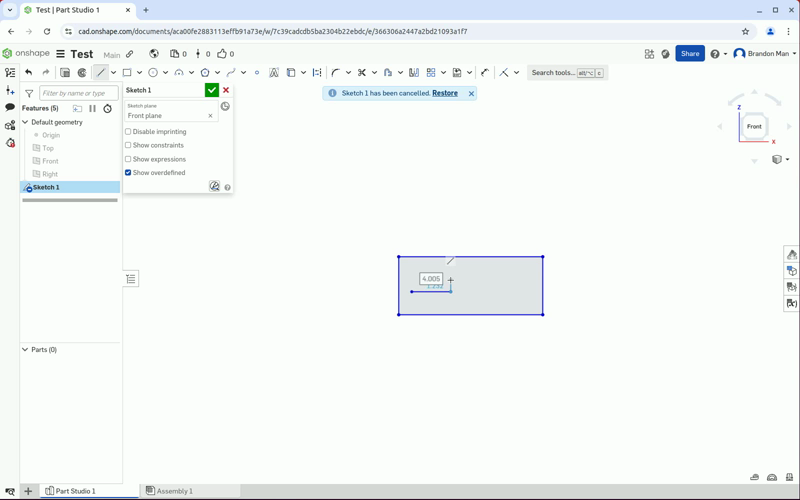
scroll(6)
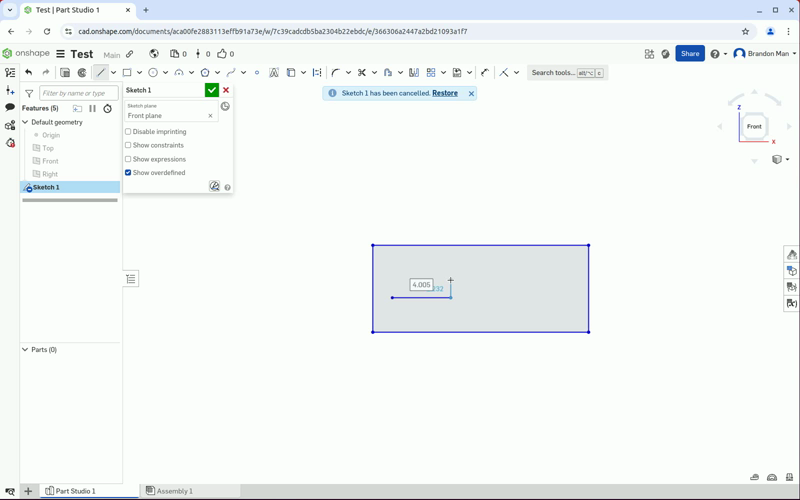
scroll(6)
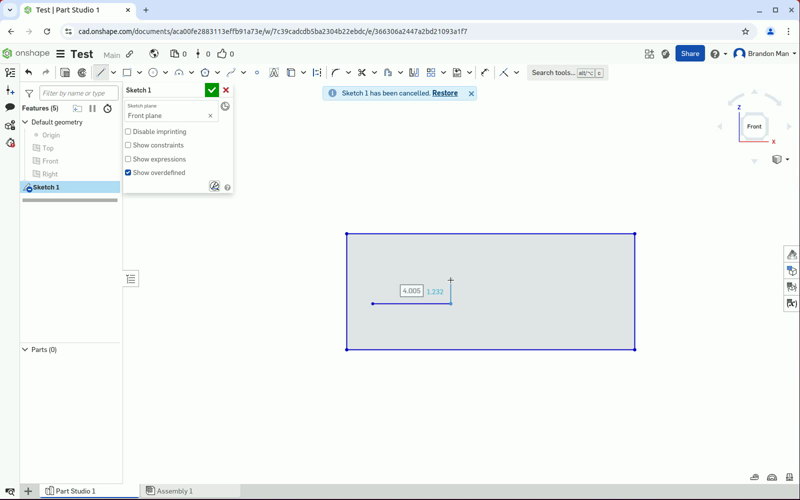
scroll(6)
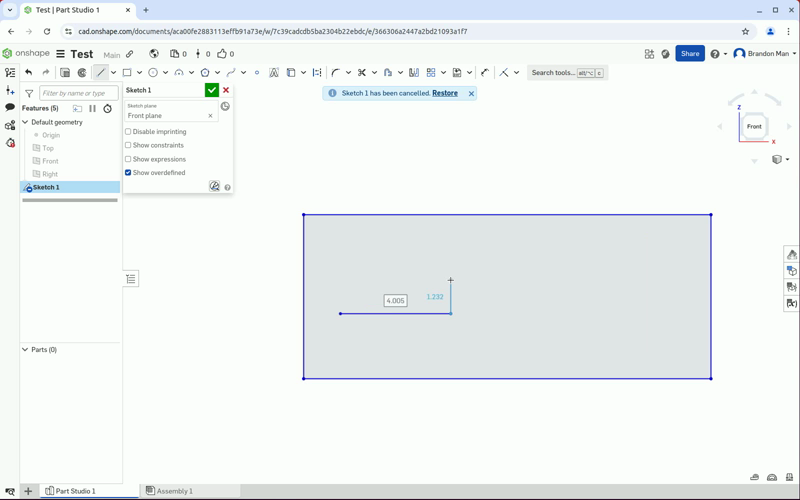
scroll(6)
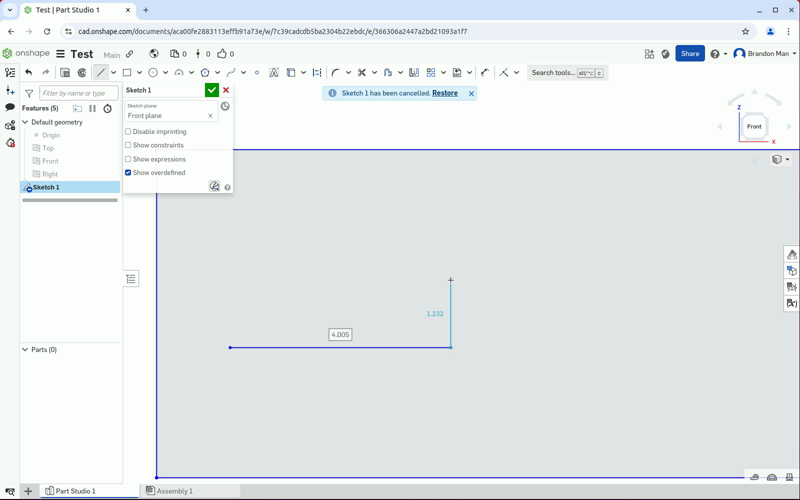
click(450, 279)
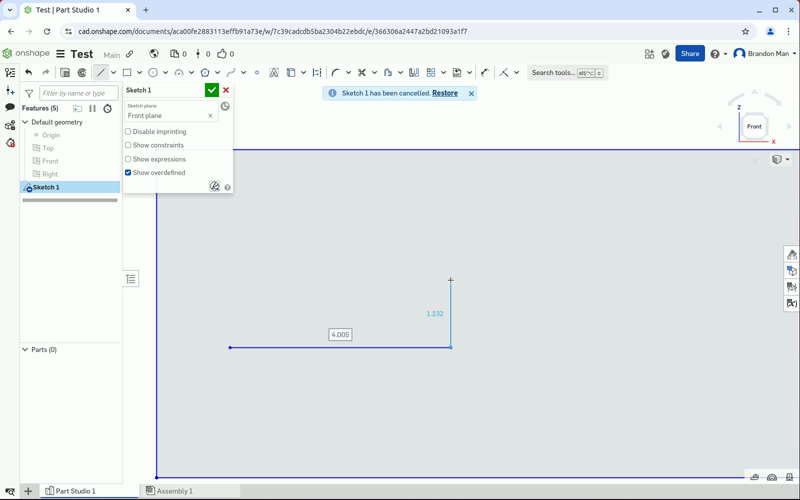
scroll(-6)
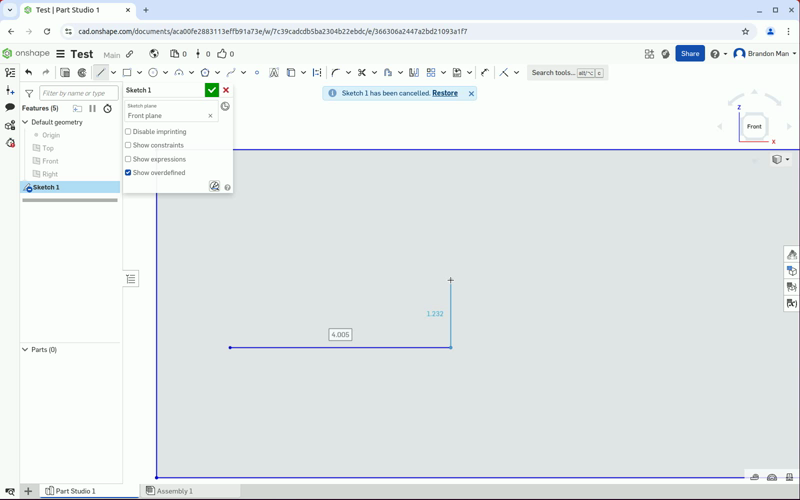
scroll(-6)
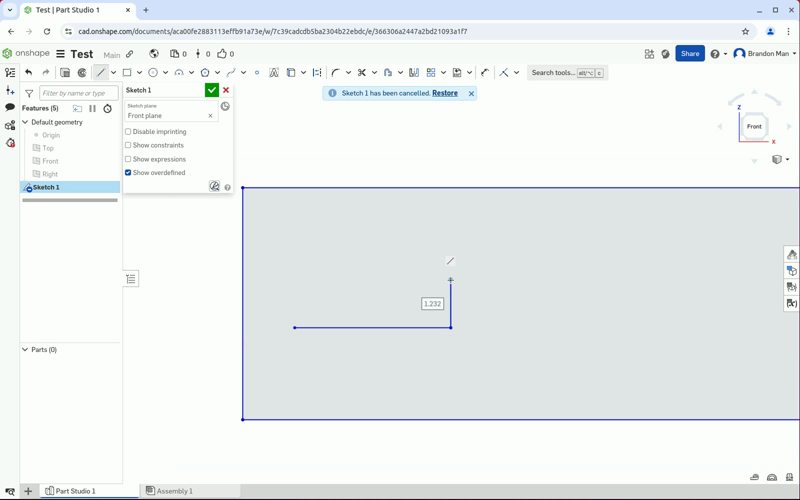
scroll(-6)
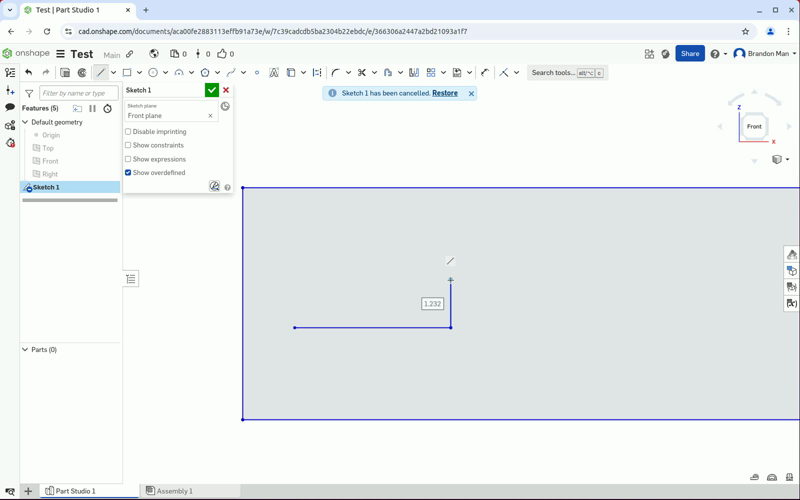
scroll(-6)
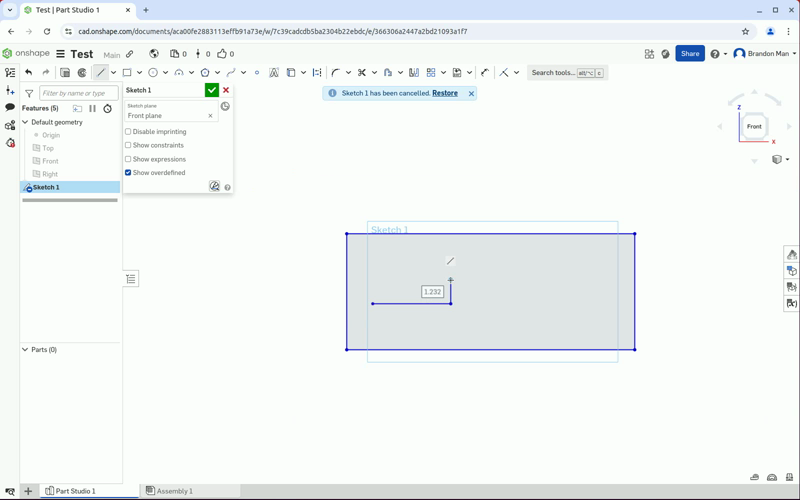
scroll(-6)
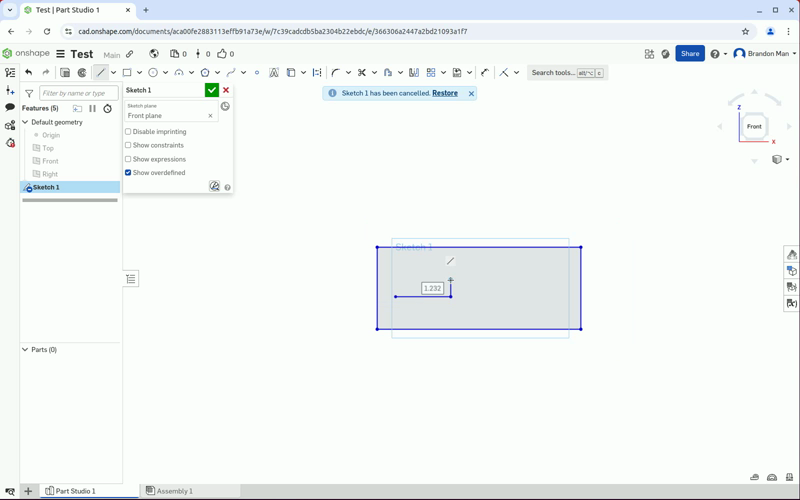
scroll(-6)
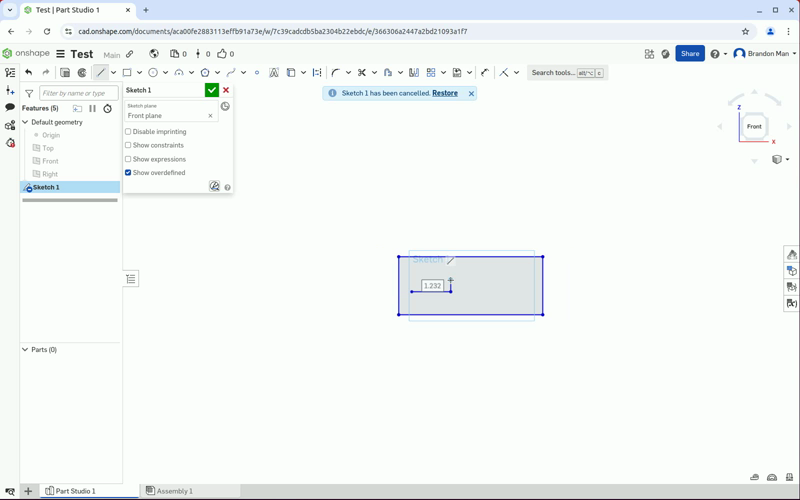
scroll(-6)
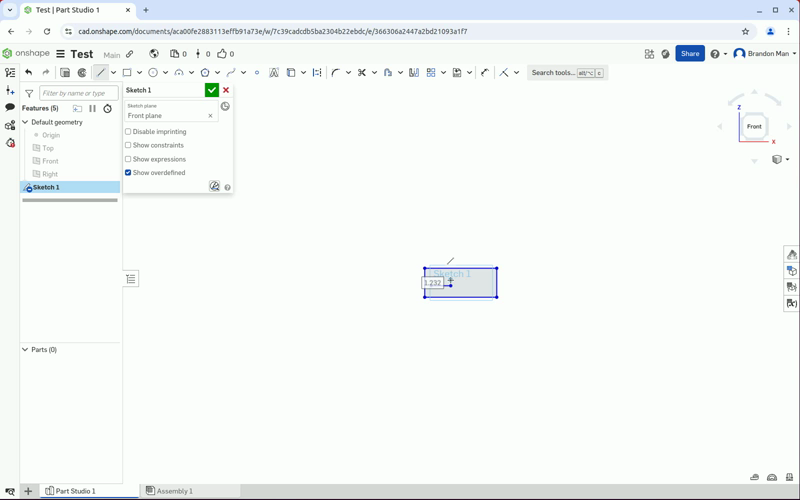
key_up(shift)
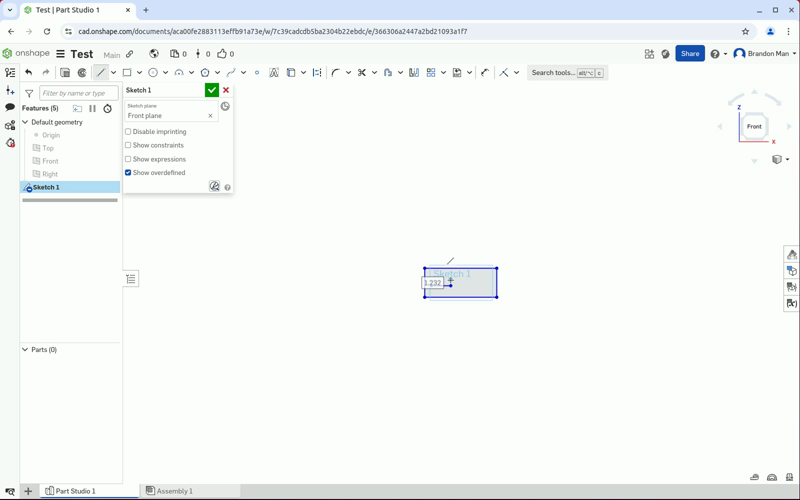
key_down(shift)
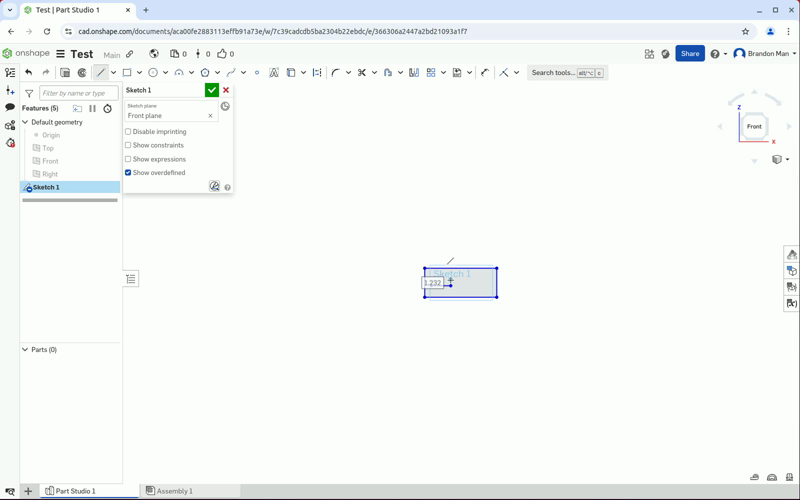
mouse_move(480, 279)
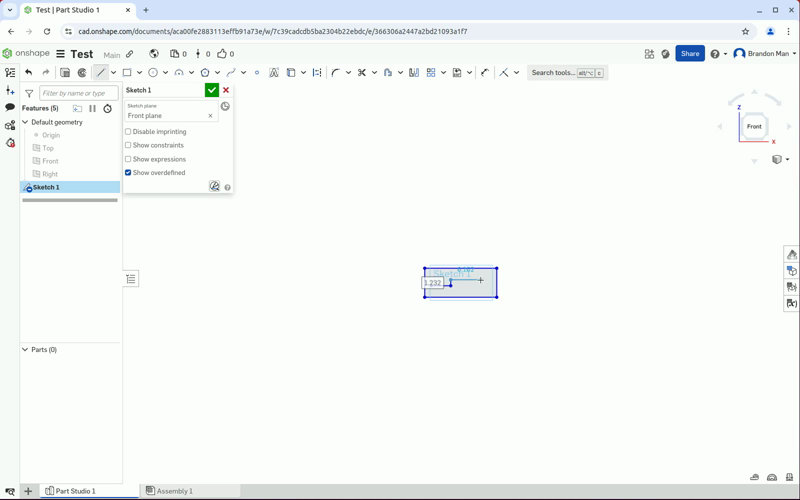
mouse_move(431, 279)
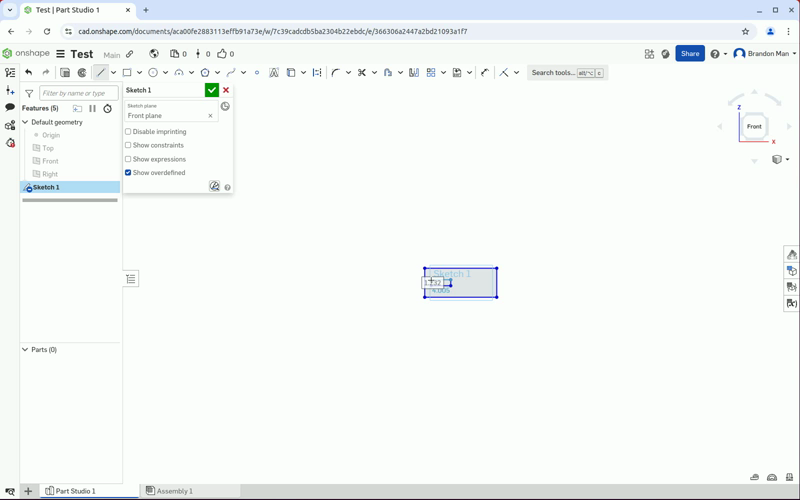
click(431, 279)
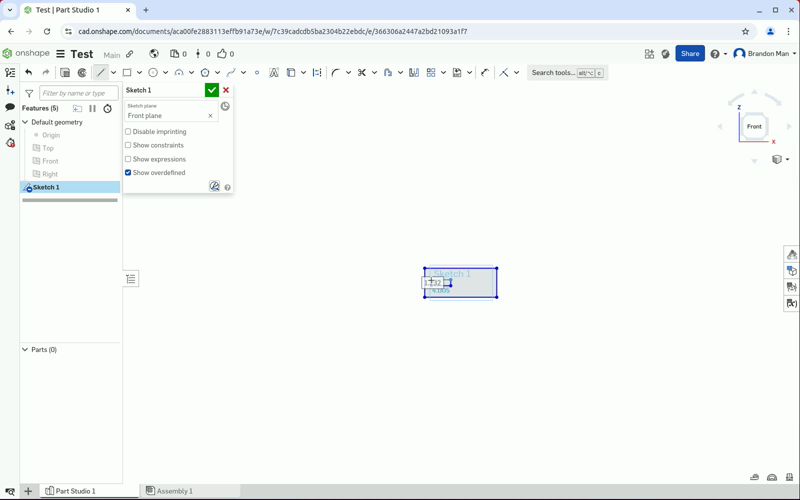
key_up(shift)
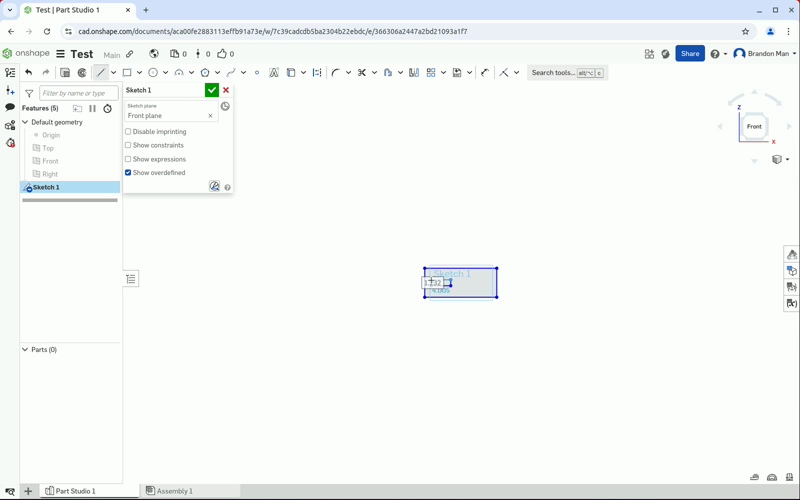
mouse_move(461, 279)
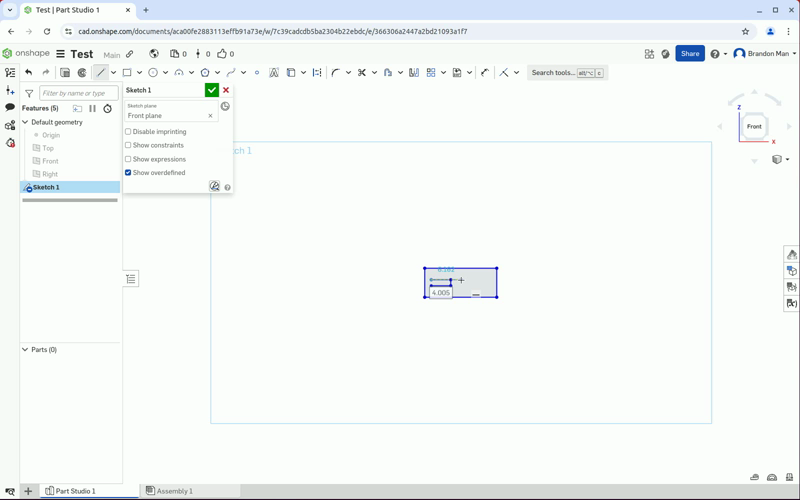
key_down(shift)
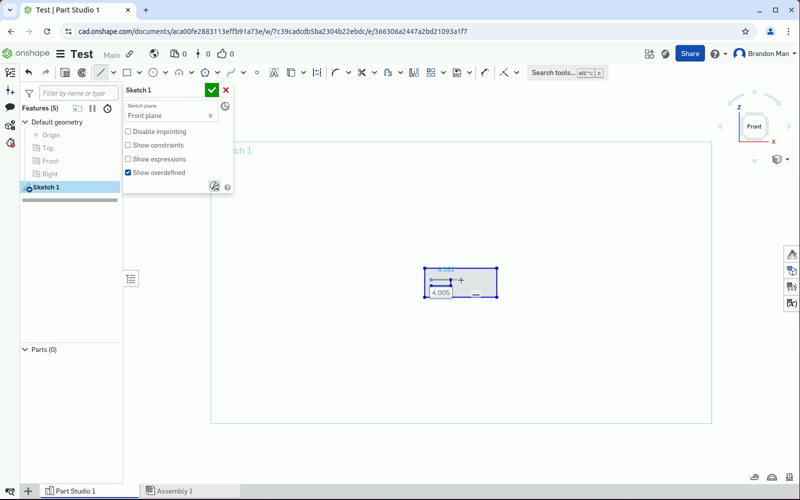
mouse_move(431, 285)
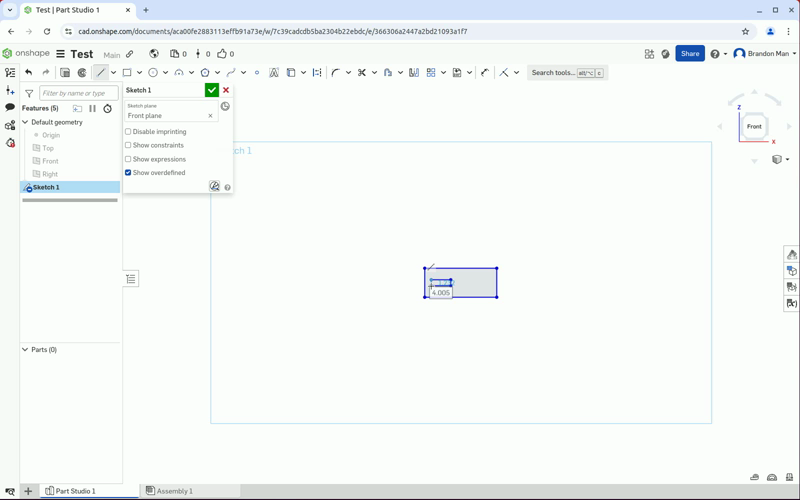
scroll(6)
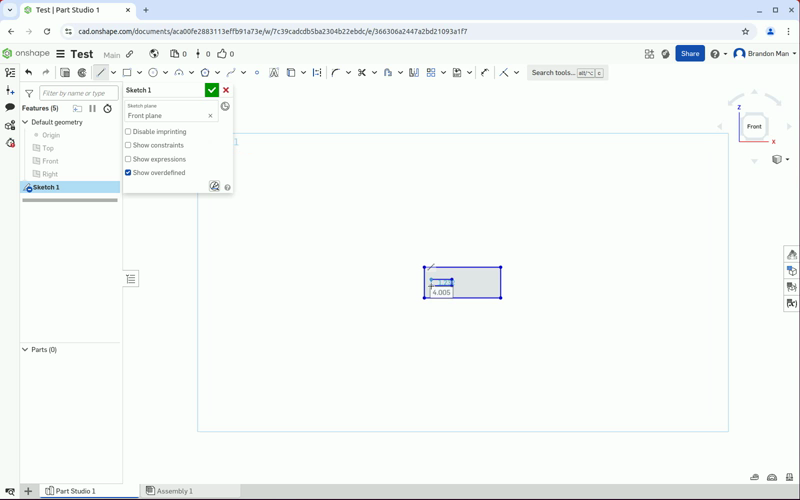
scroll(6)
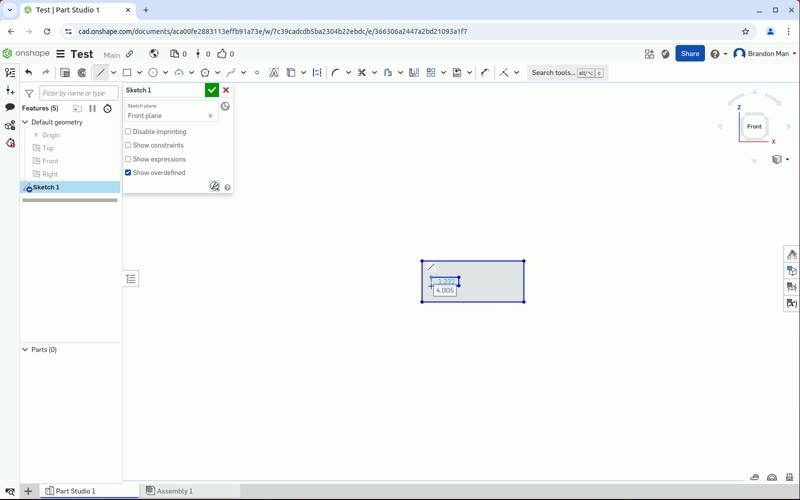
scroll(6)
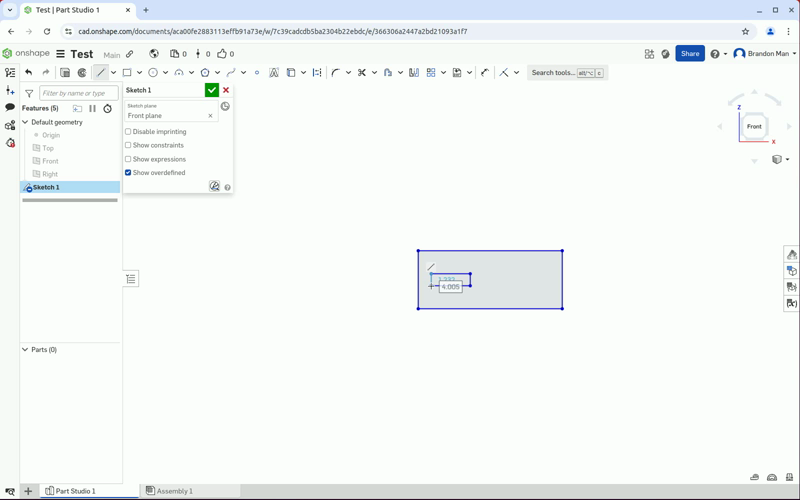
scroll(6)
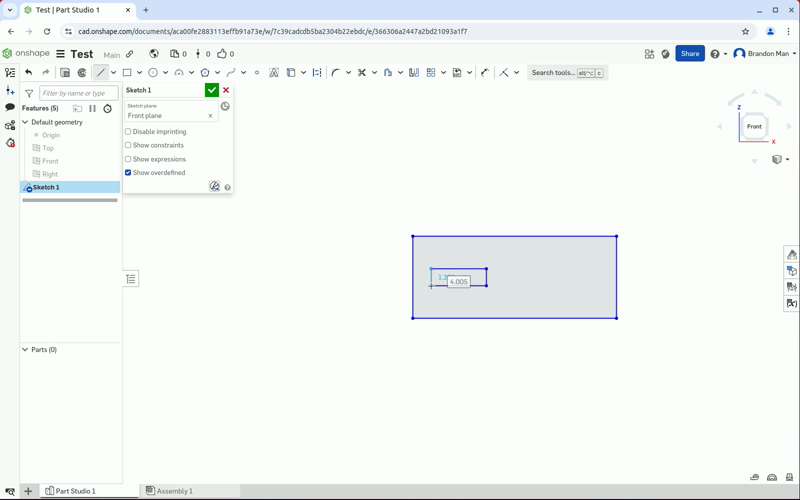
scroll(6)
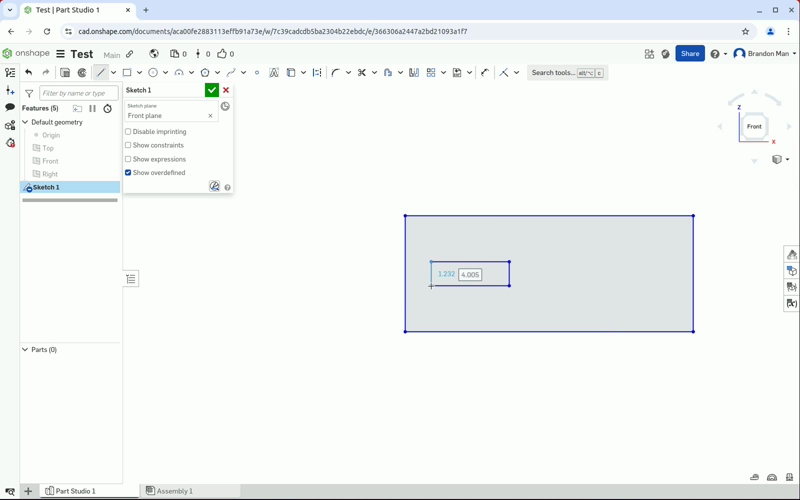
scroll(6)
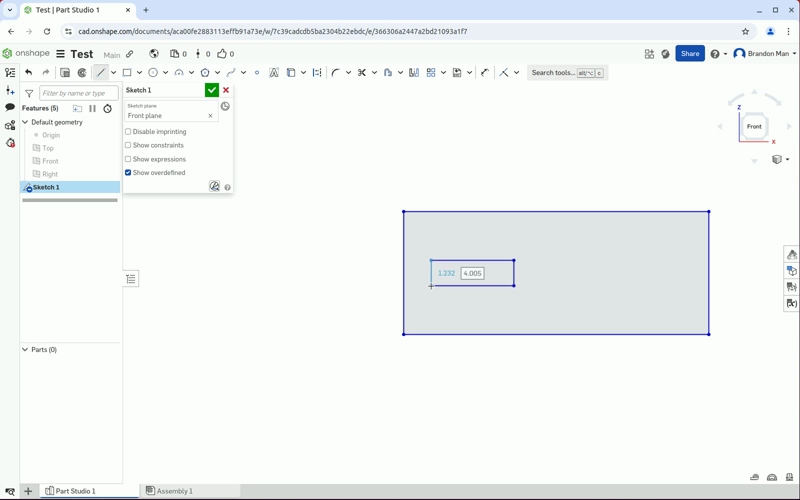
scroll(6)
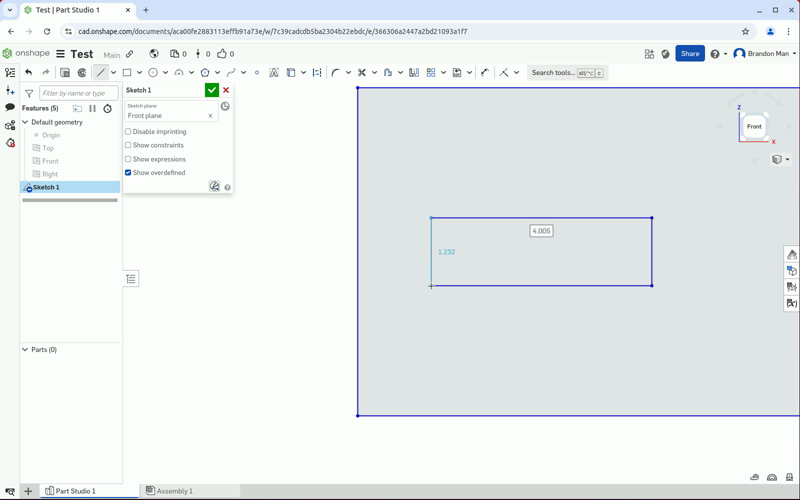
key_up(shift)
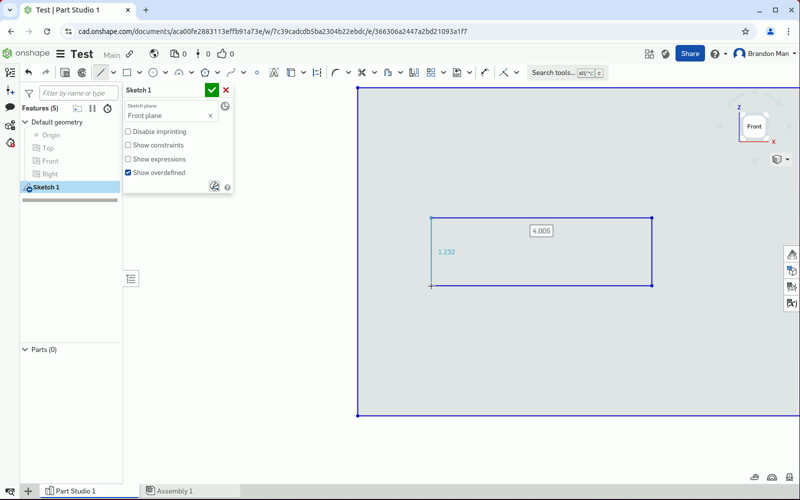
click(431, 285)
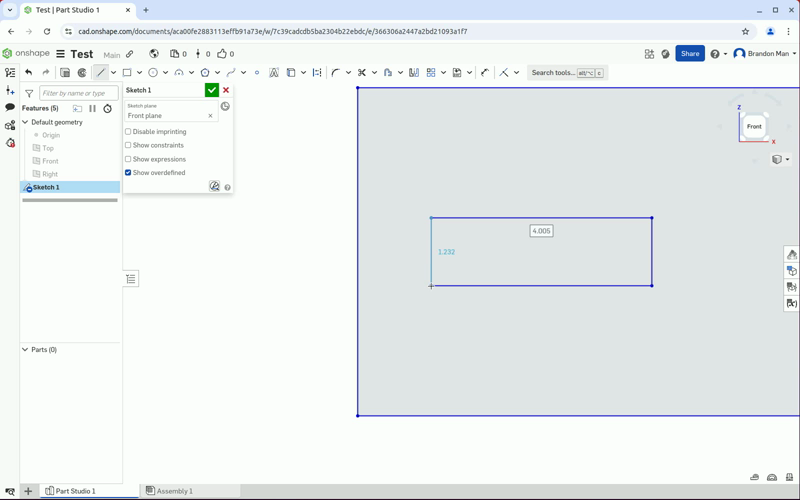
scroll(-6)
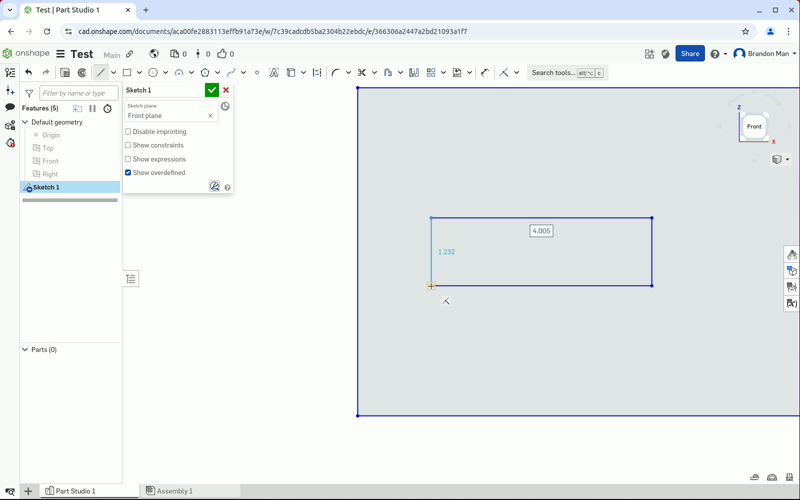
scroll(-6)
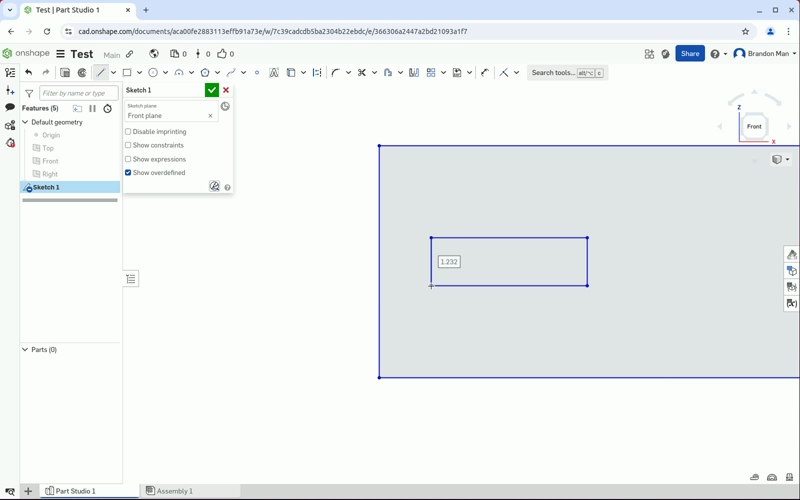
scroll(-6)
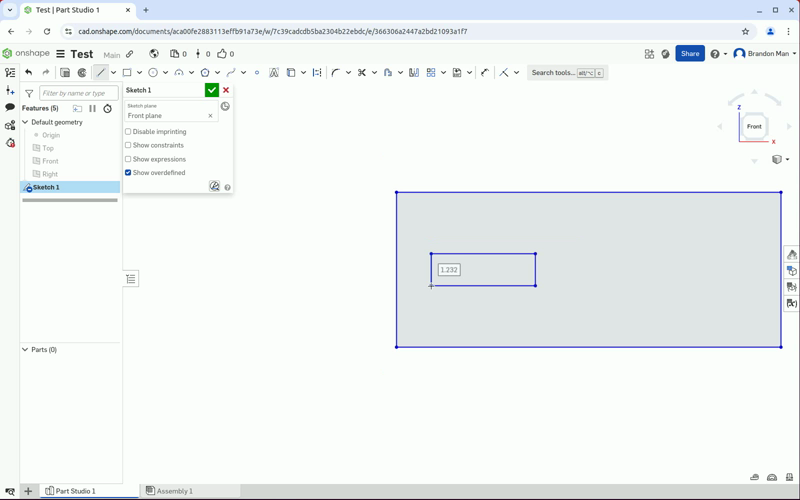
scroll(-6)
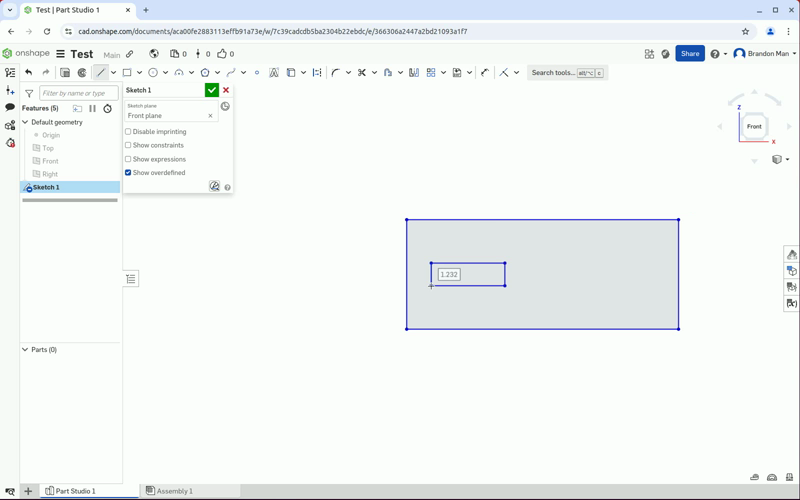
scroll(-6)
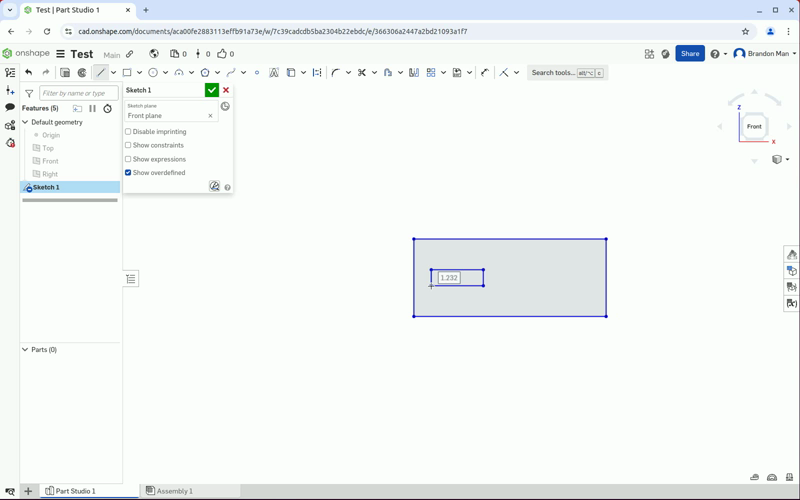
scroll(-6)
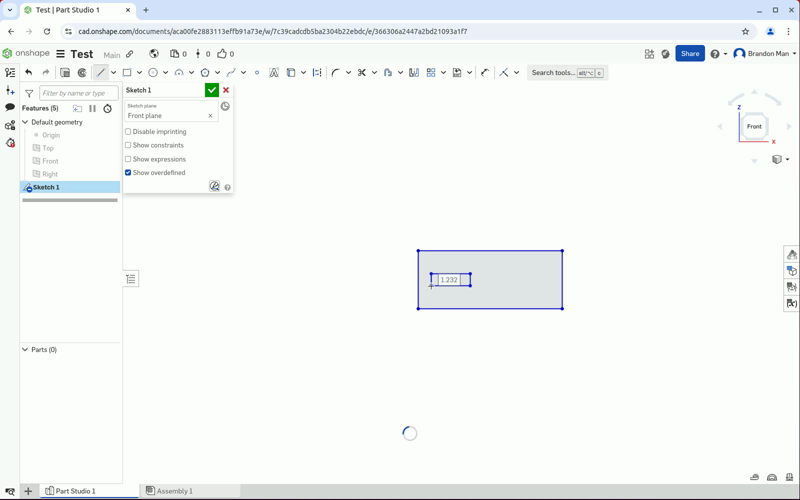
scroll(-6)
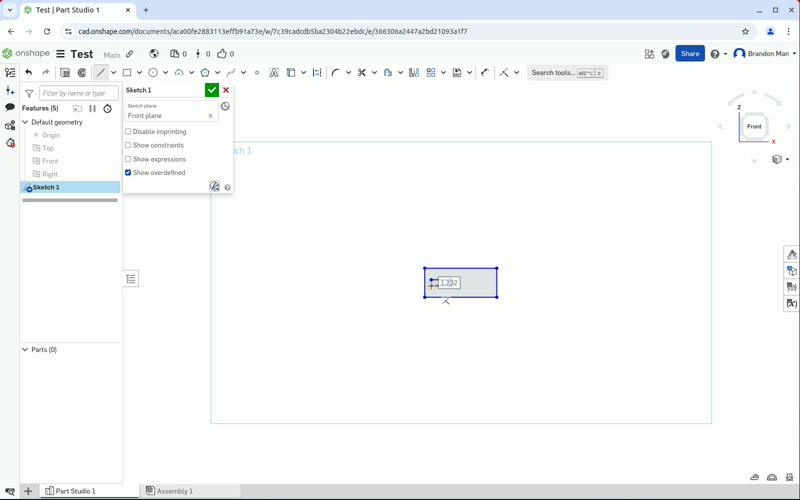
key(esc)
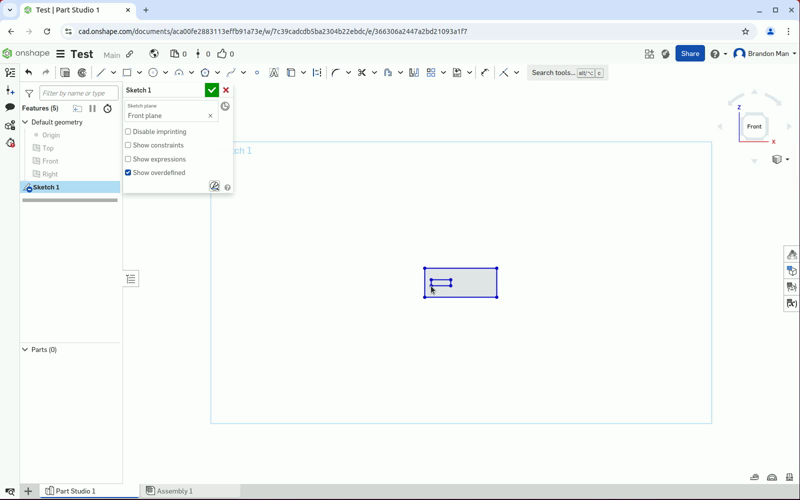
key(l)
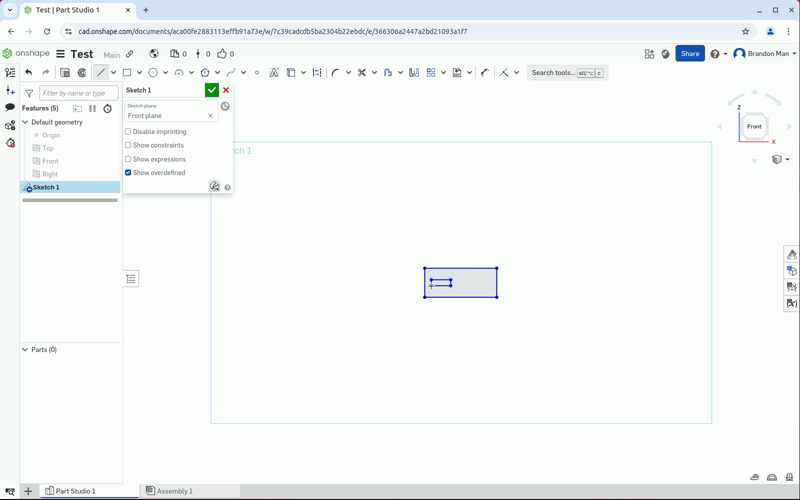
key_down(shift)
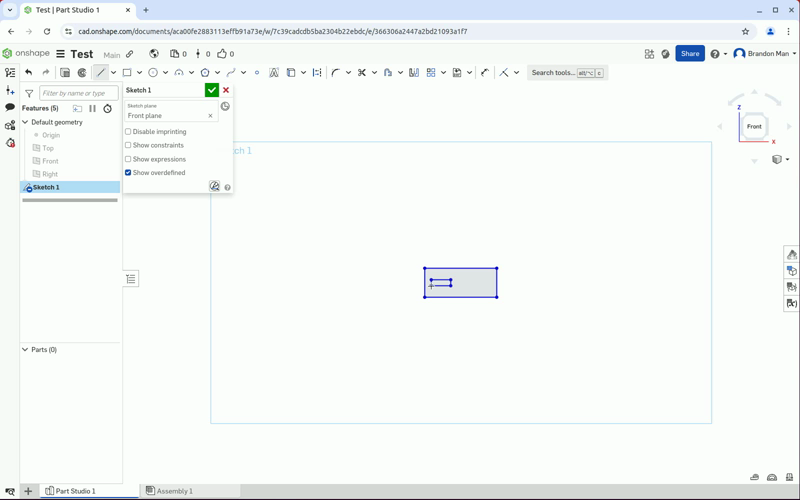
mouse_move(470, 285)
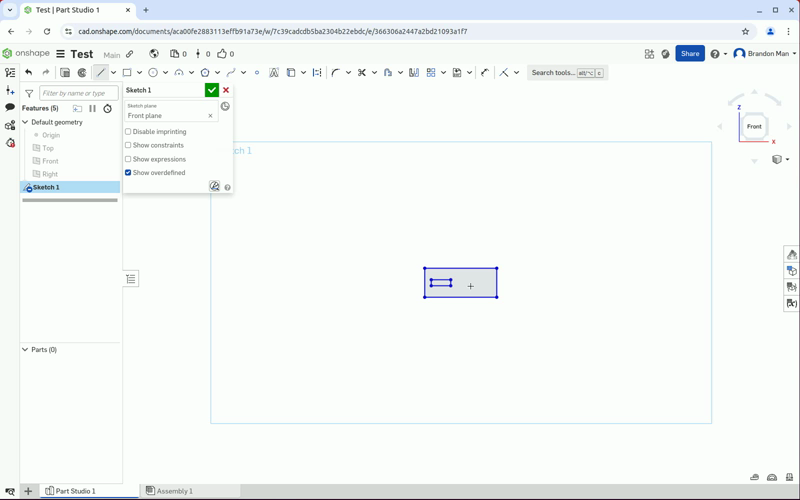
click(470, 285)
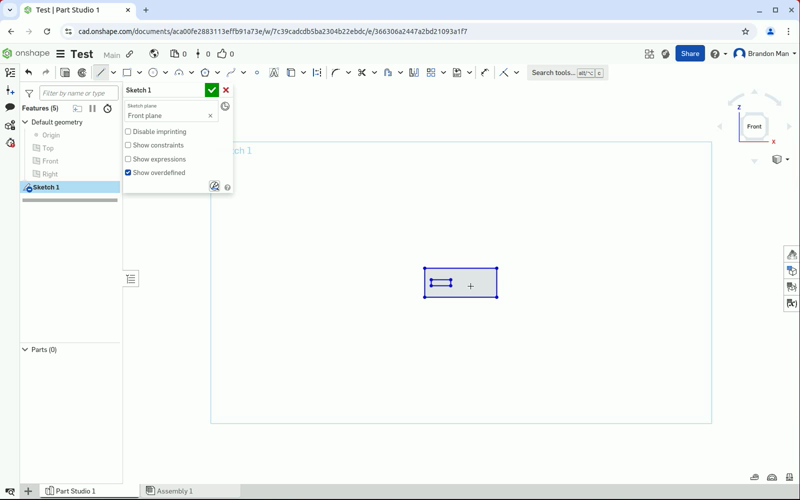
key_up(shift)
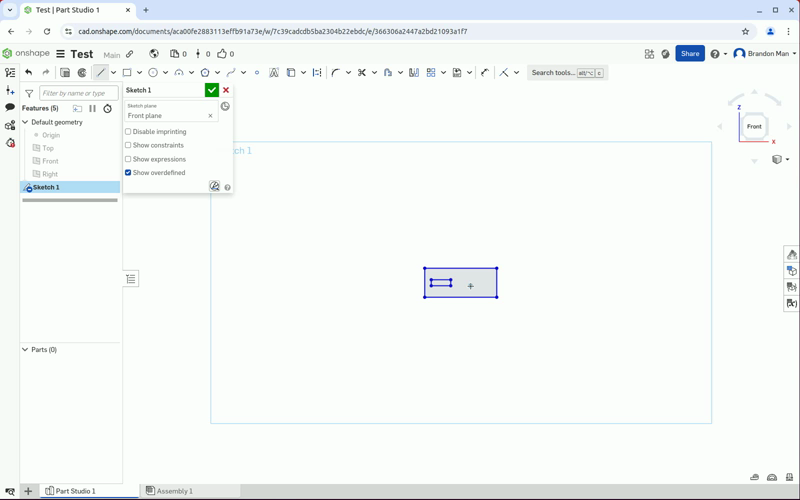
key_down(shift)
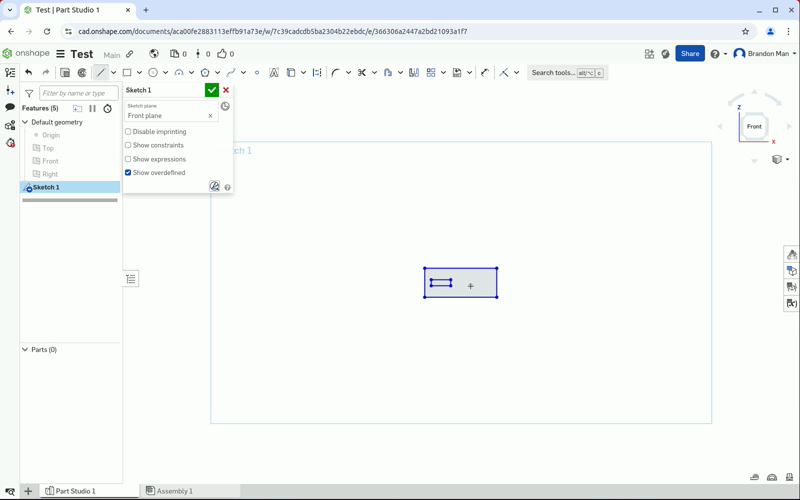
mouse_move(500, 285)
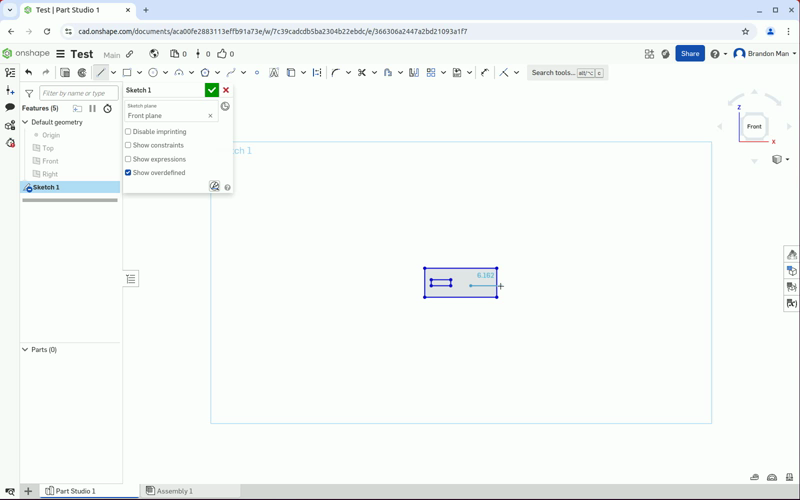
mouse_move(489, 285)
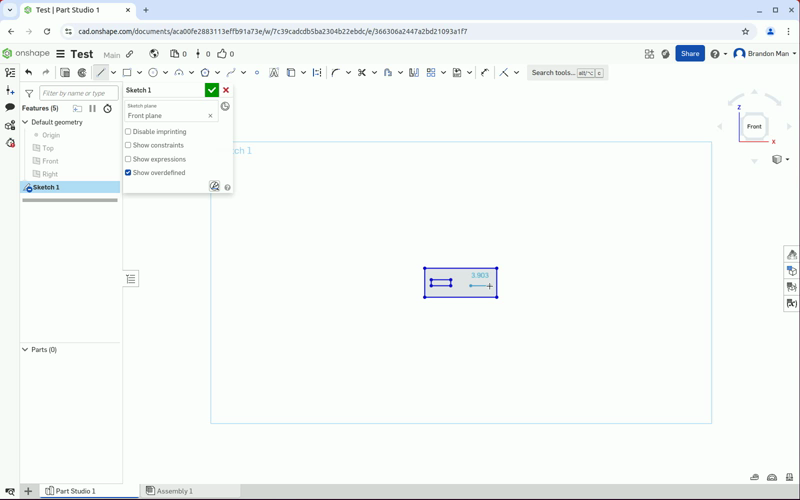
click(489, 285)
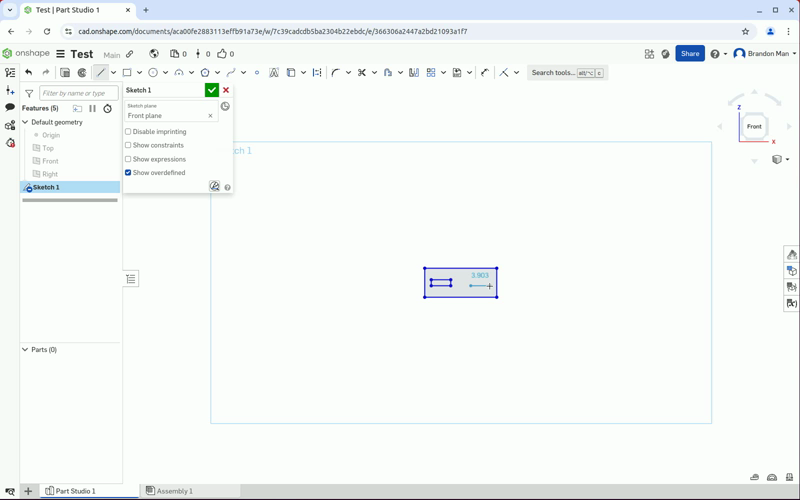
key_up(shift)
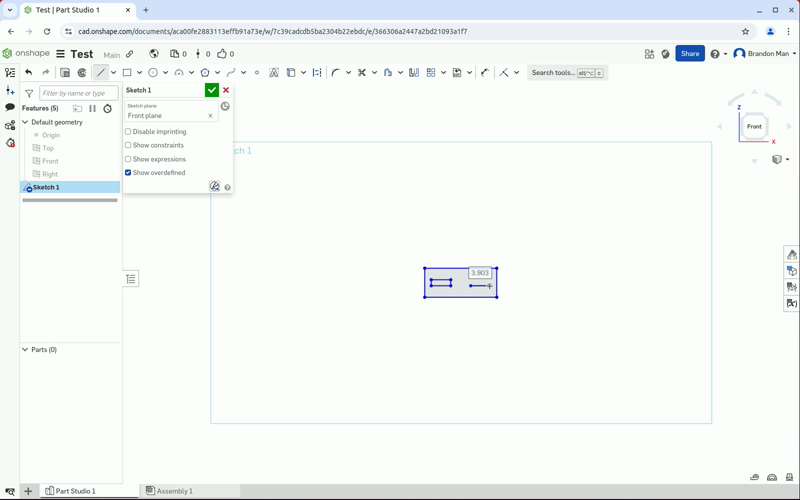
key_down(shift)
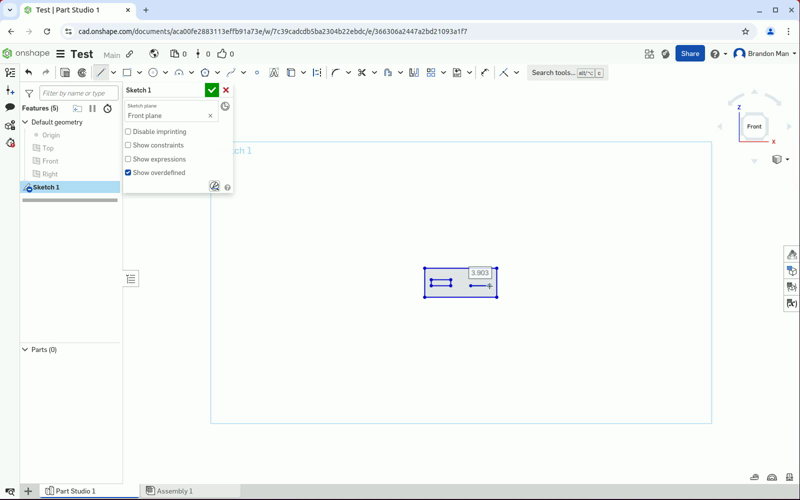
mouse_move(519, 285)
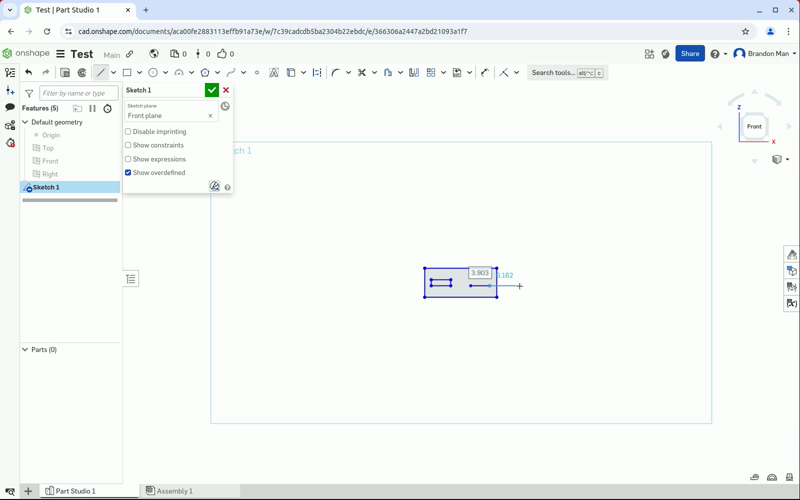
mouse_move(489, 279)
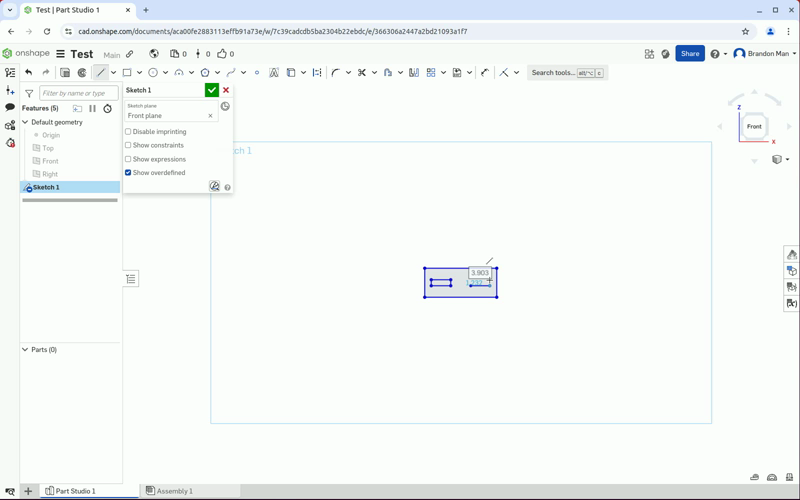
scroll(6)
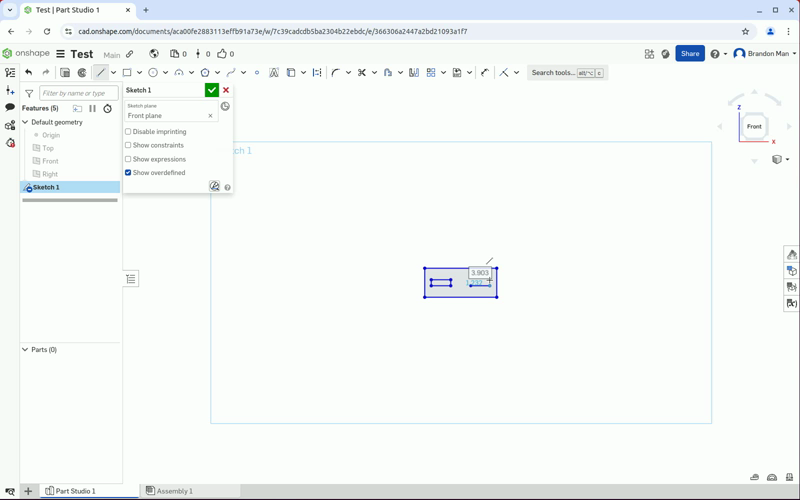
scroll(6)
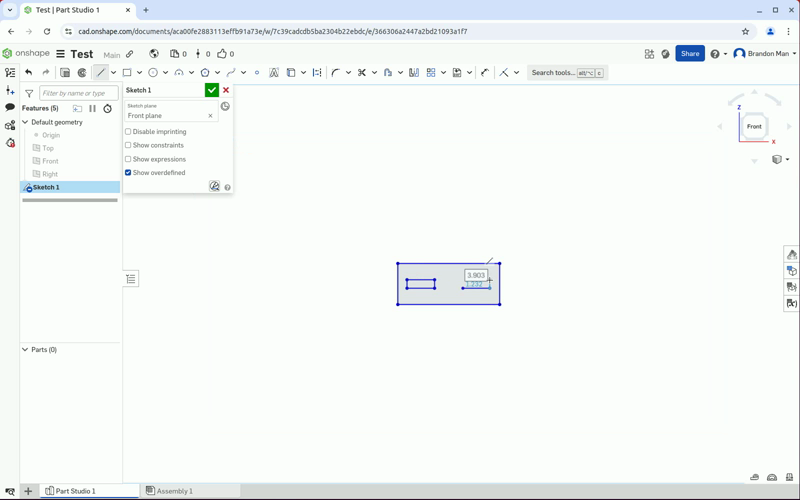
scroll(6)
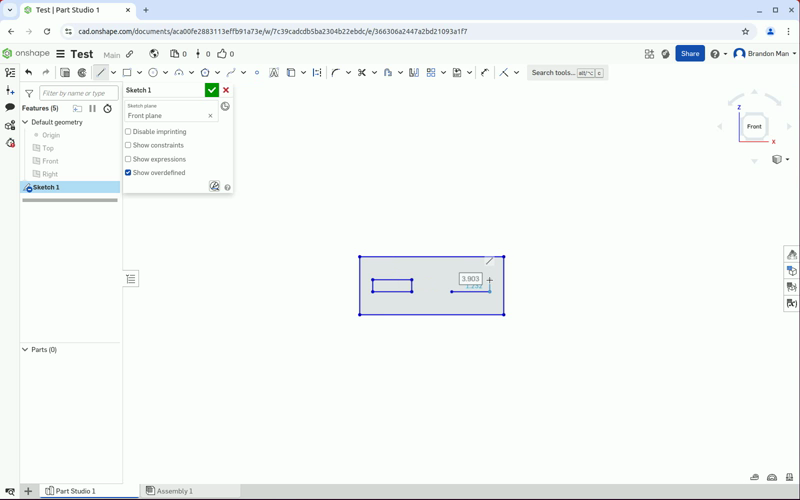
scroll(6)
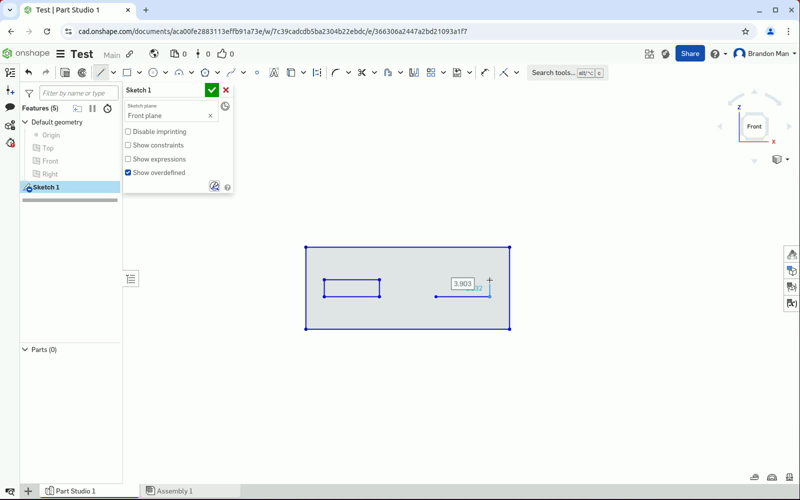
scroll(6)
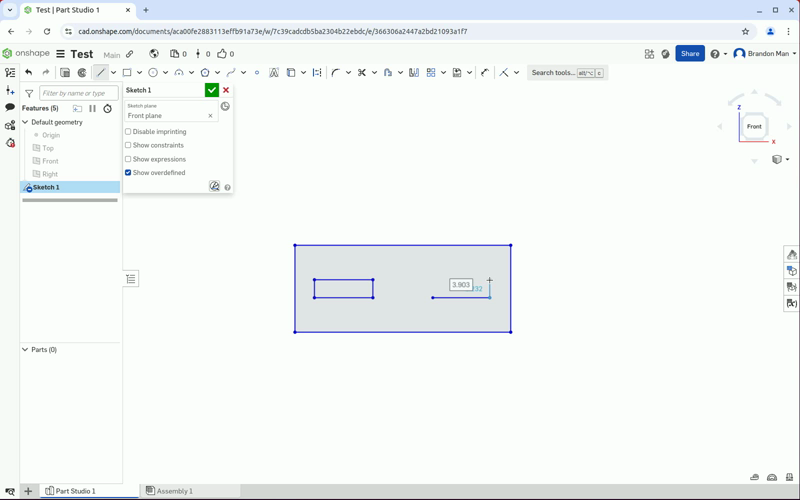
scroll(6)
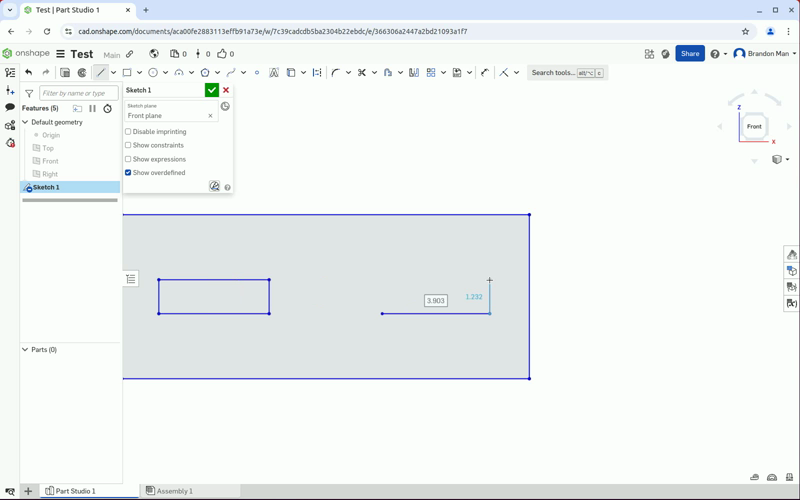
scroll(6)
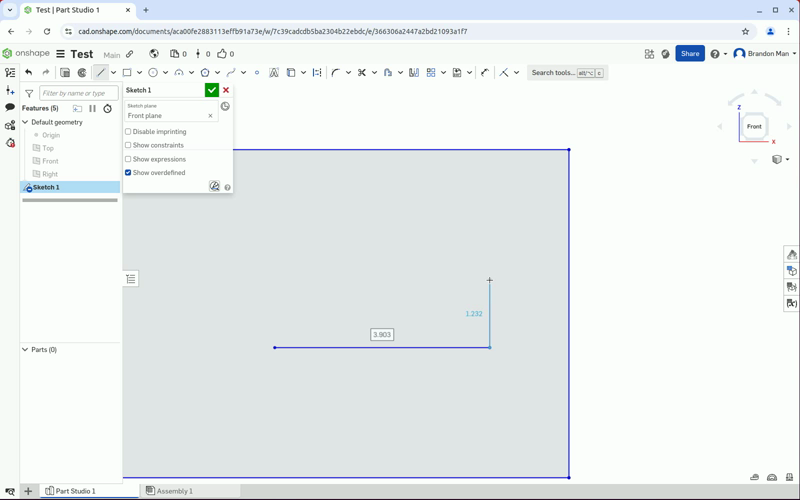
click(489, 279)
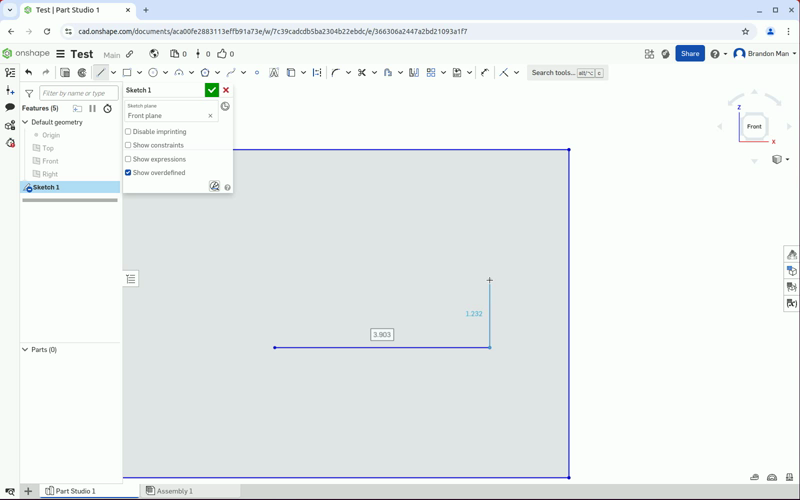
scroll(-6)
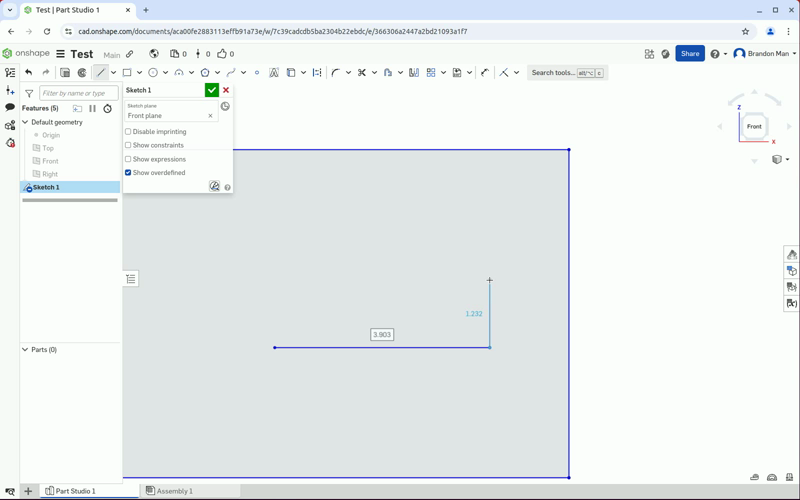
scroll(-6)
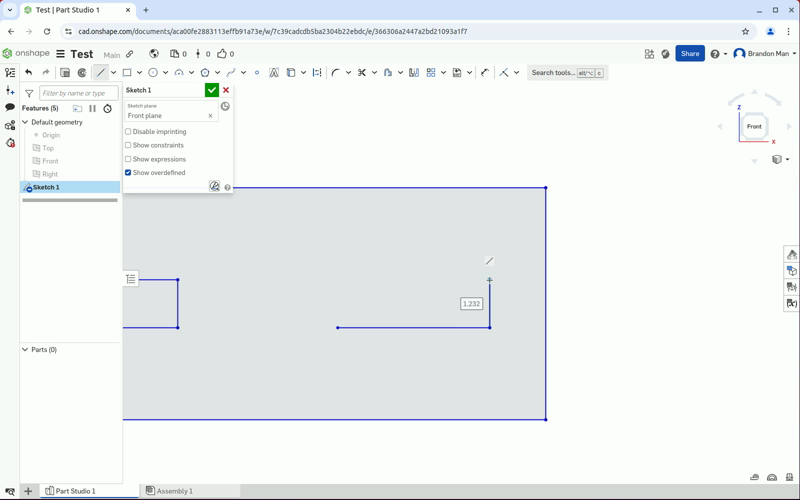
scroll(-6)
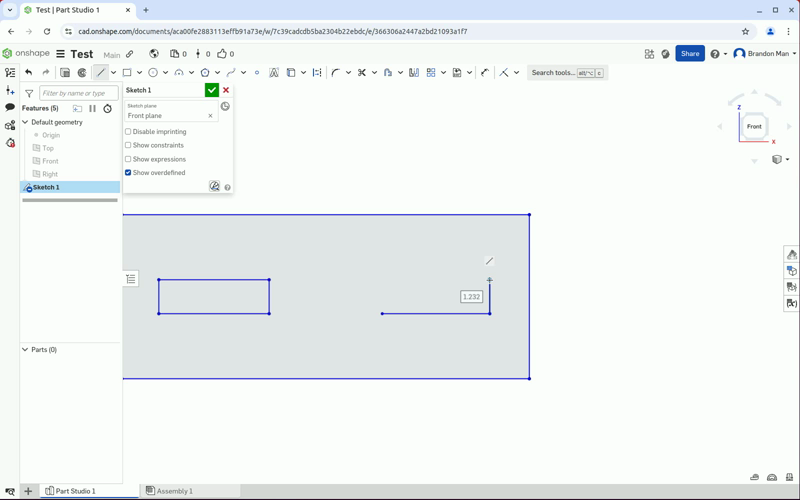
scroll(-6)
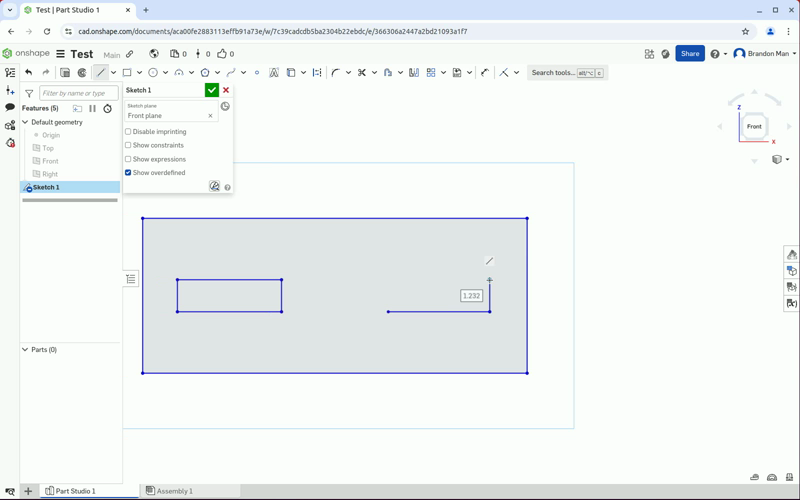
scroll(-6)
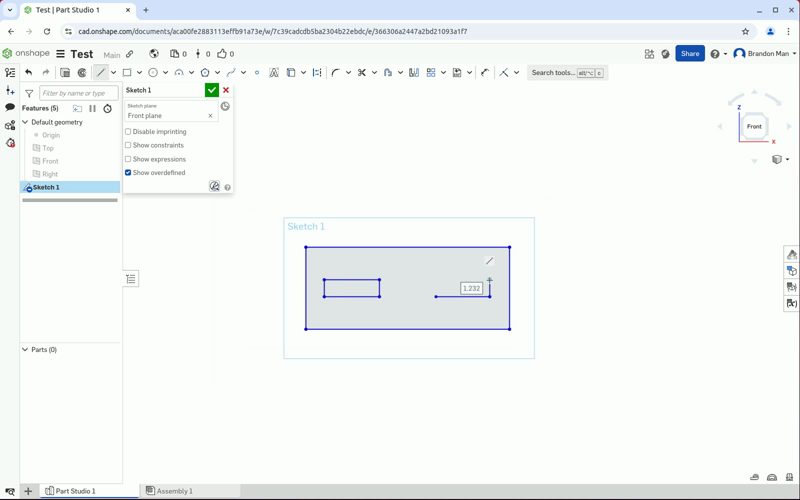
scroll(-6)
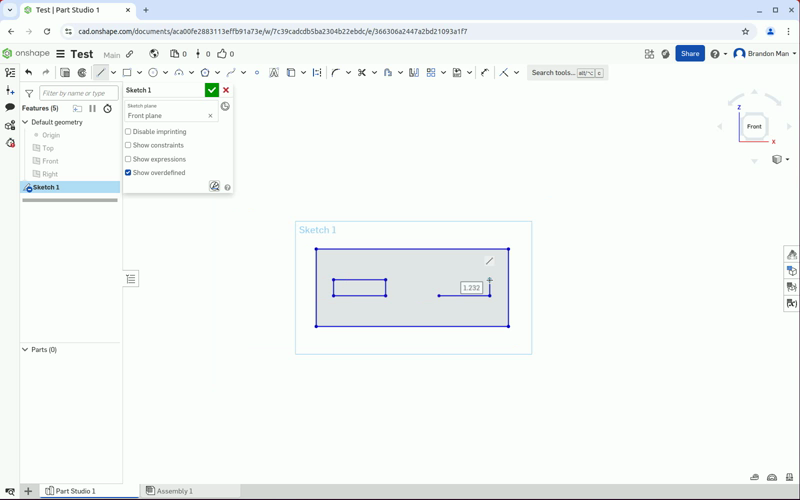
scroll(-6)
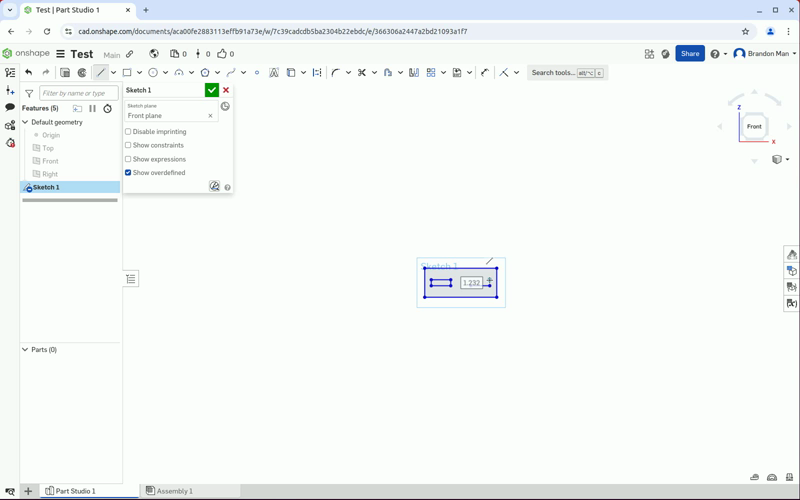
key_up(shift)
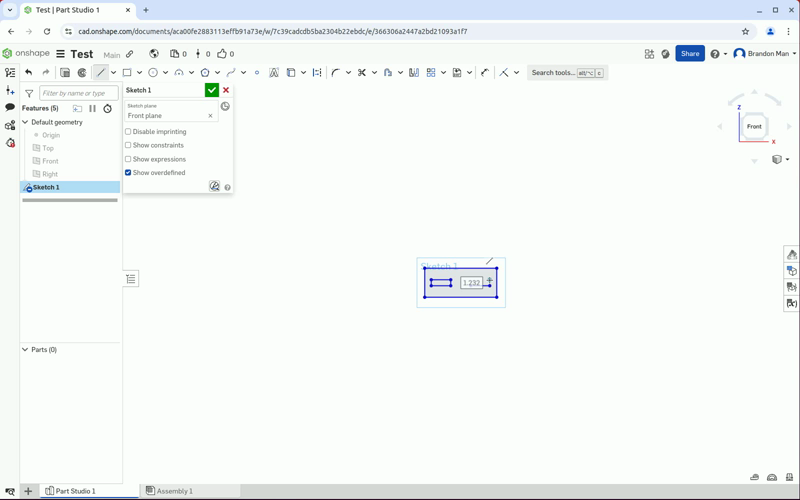
key_down(shift)
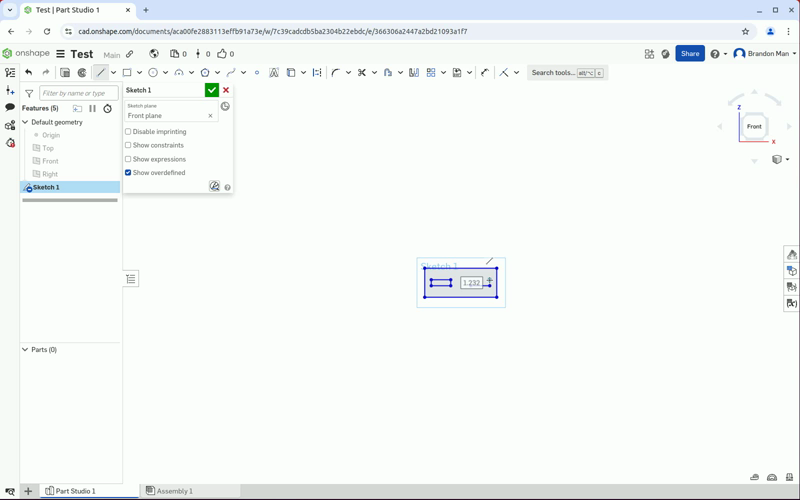
mouse_move(519, 279)
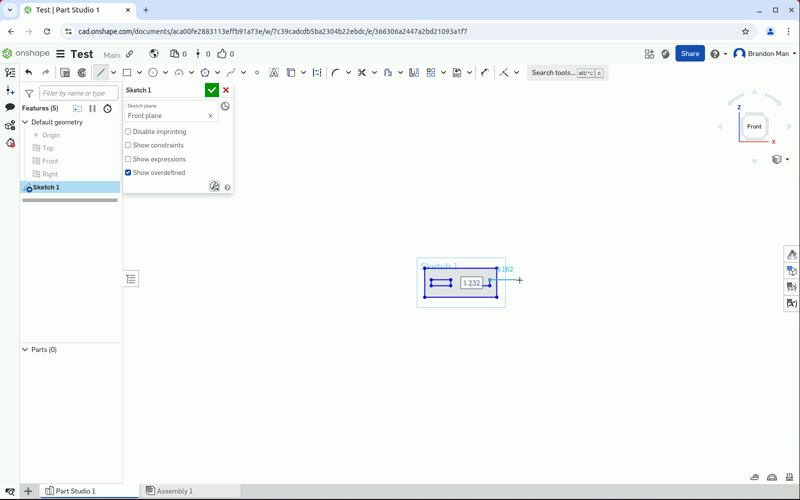
mouse_move(470, 279)
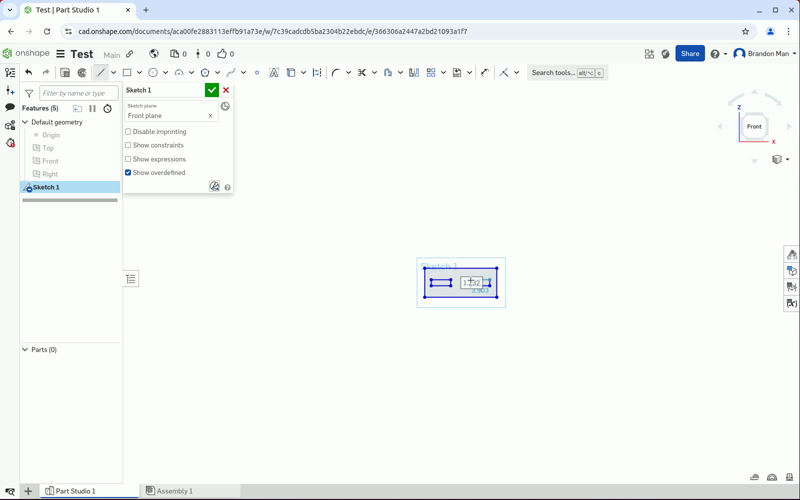
click(470, 279)
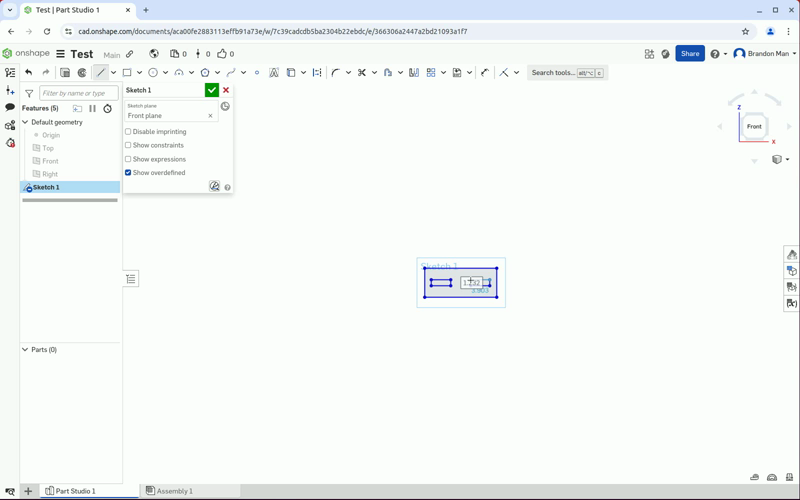
key_up(shift)
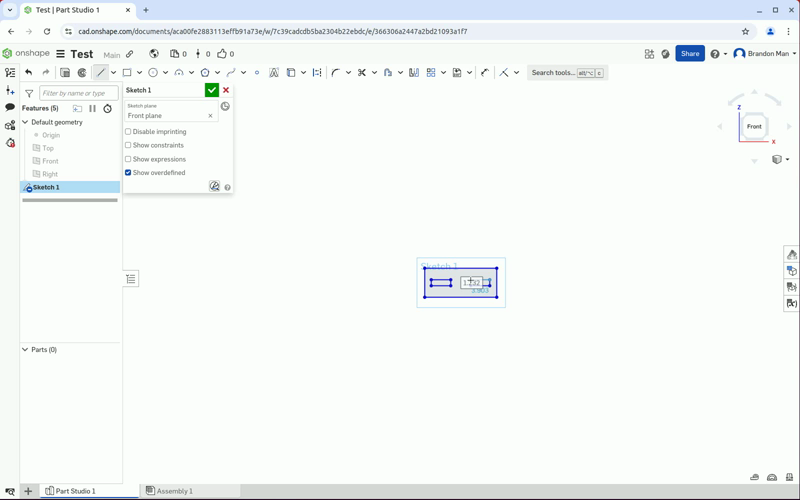
mouse_move(500, 279)
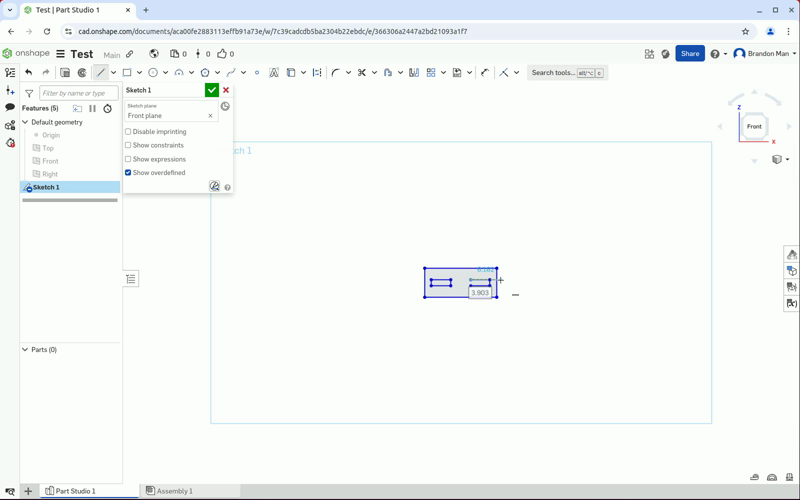
key_down(shift)
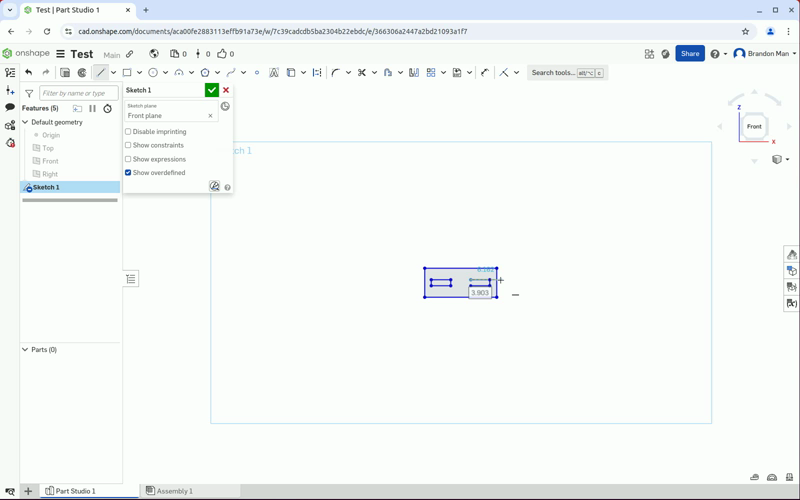
mouse_move(470, 285)
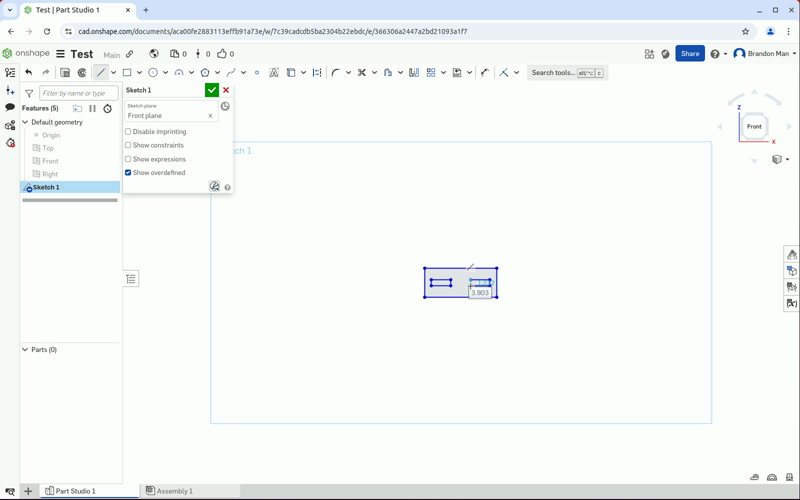
scroll(6)
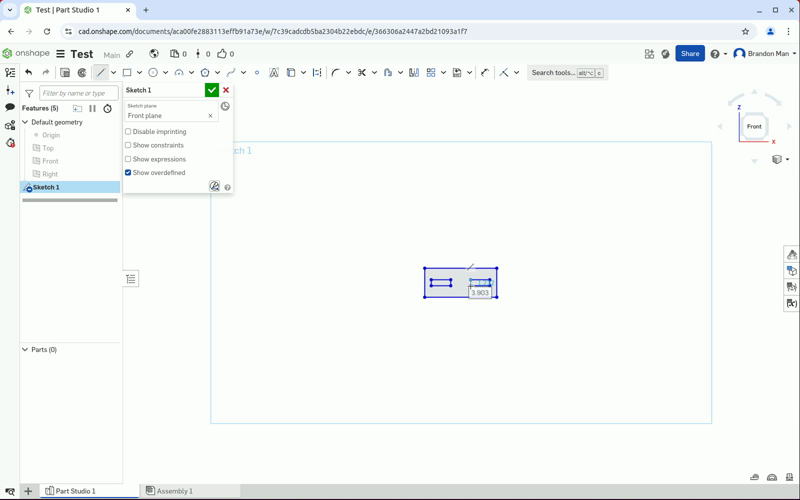
scroll(6)
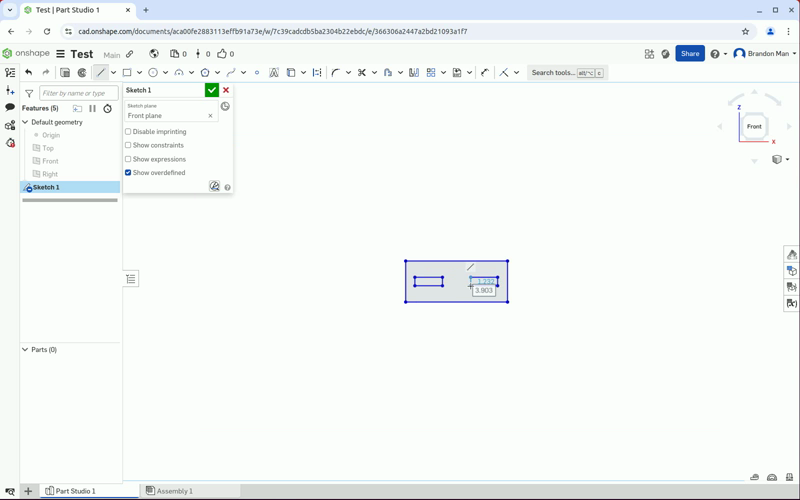
scroll(6)
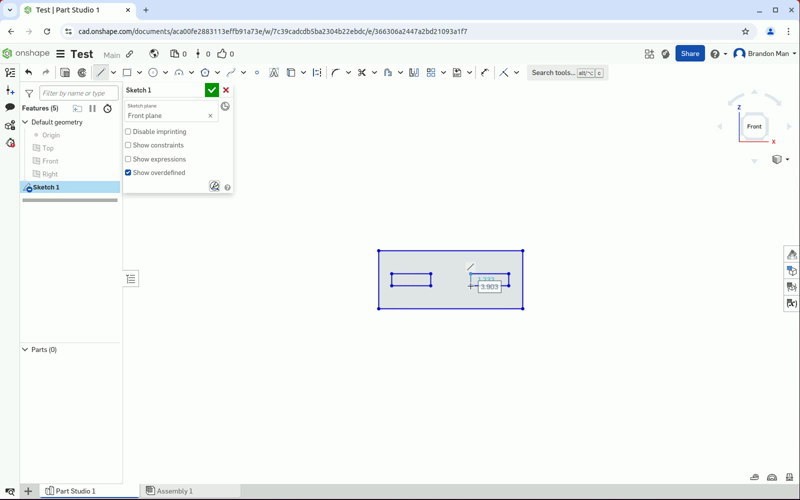
scroll(6)
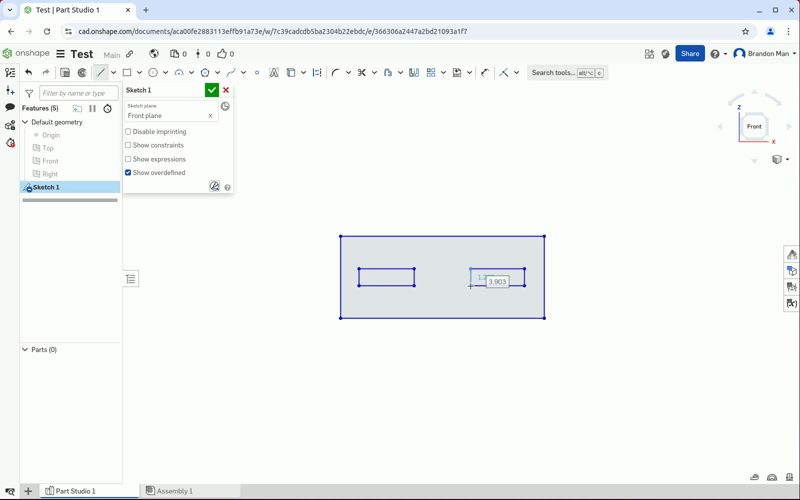
scroll(6)
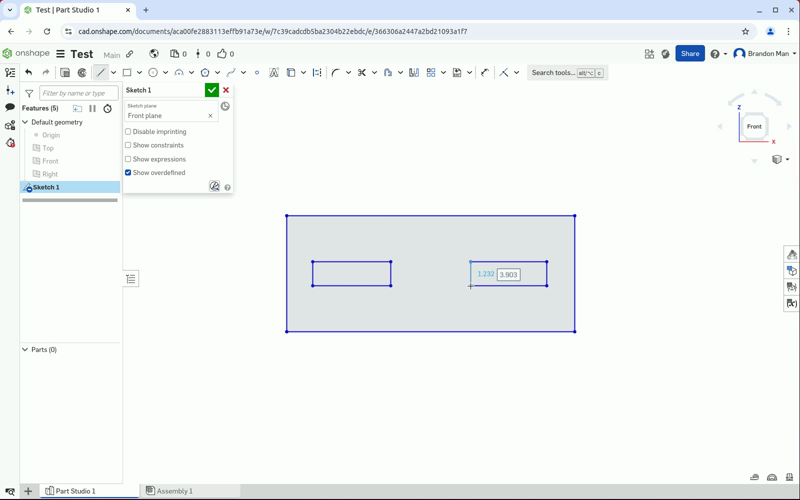
scroll(6)
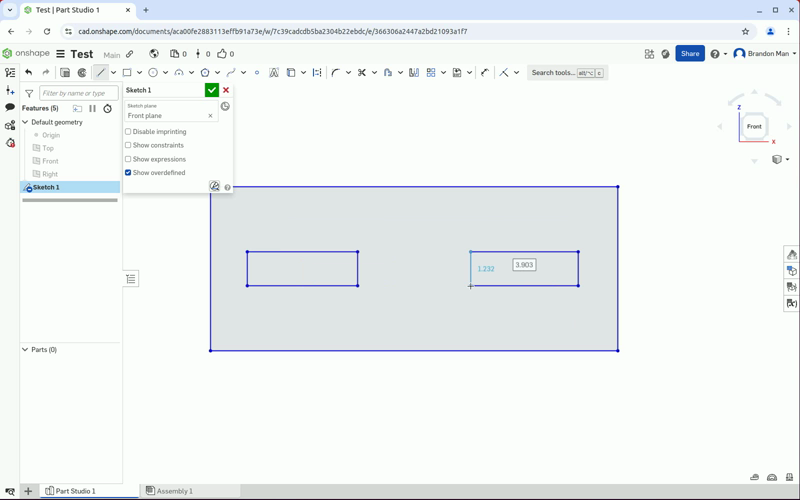
scroll(6)
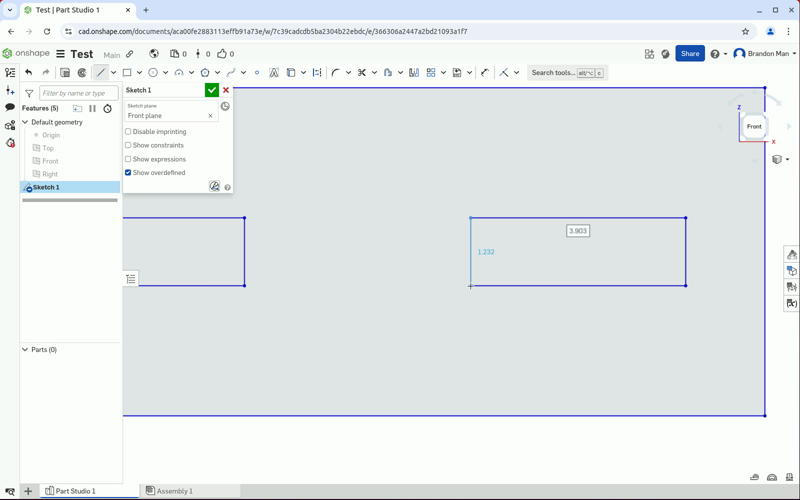
key_up(shift)
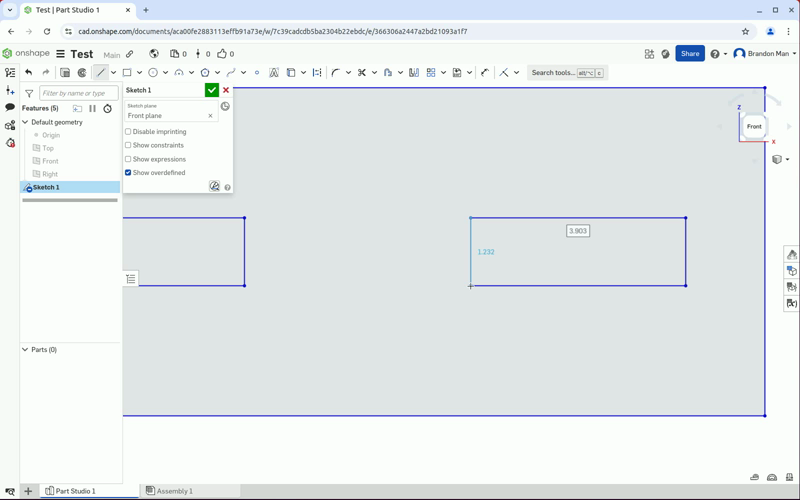
click(470, 285)
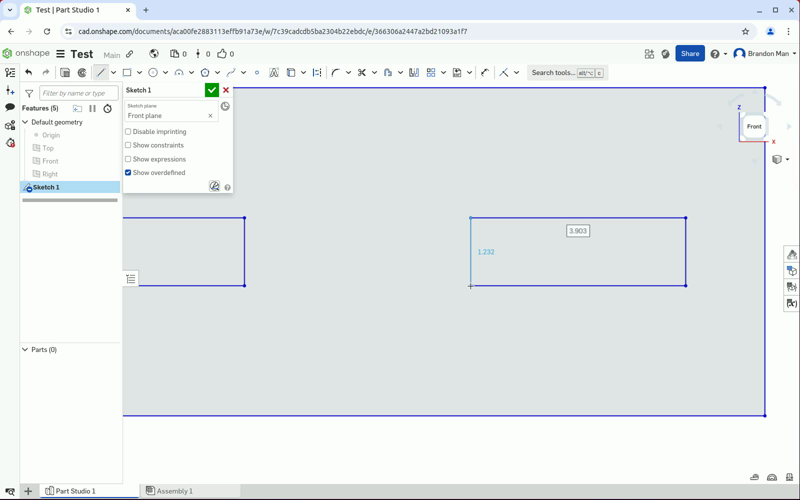
scroll(-6)
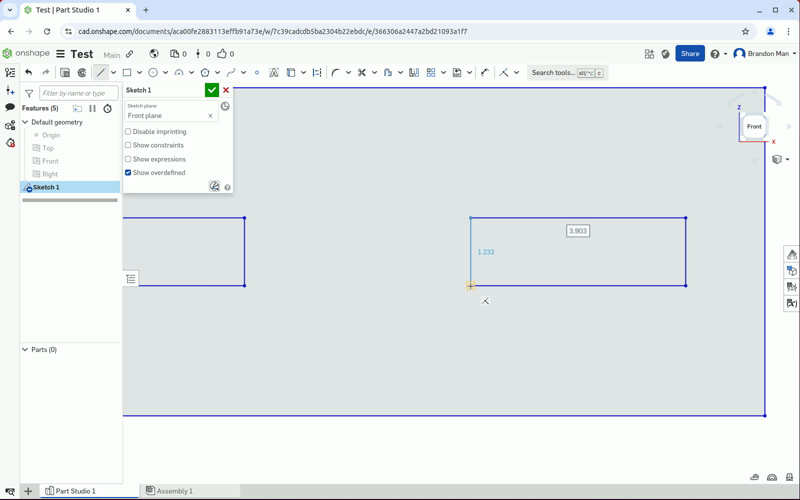
scroll(-6)
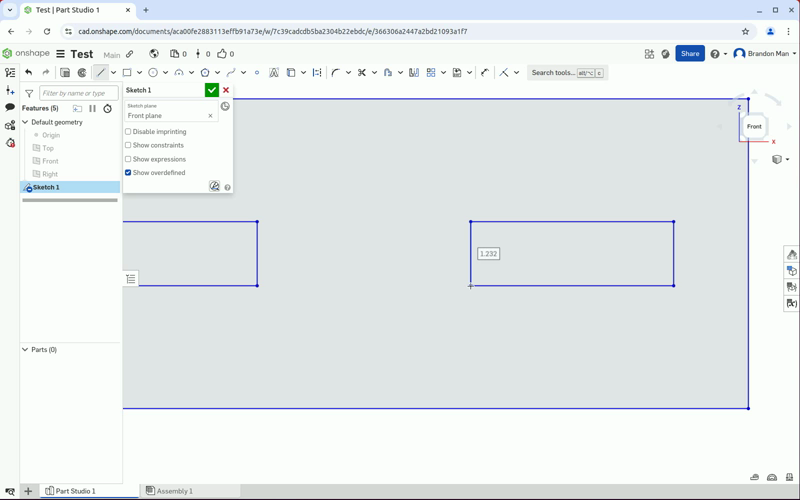
scroll(-6)
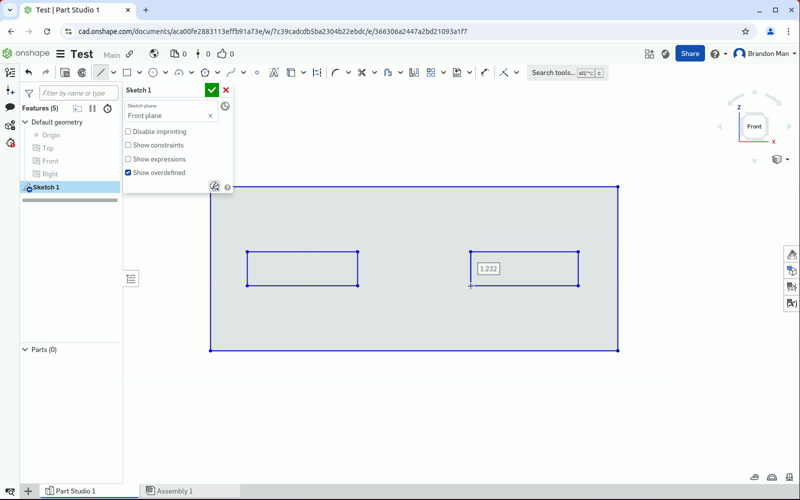
scroll(-6)
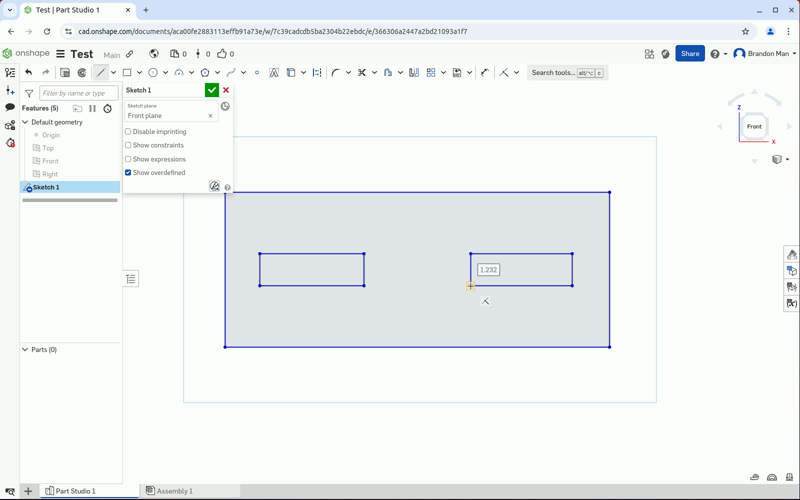
scroll(-6)
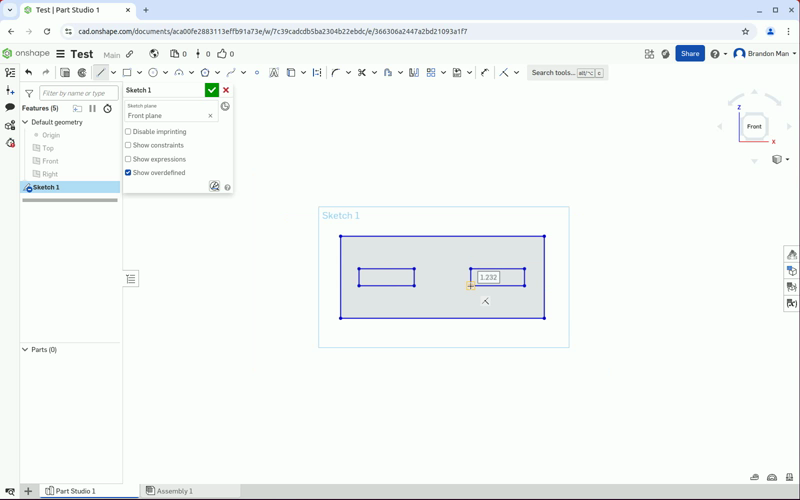
scroll(-6)
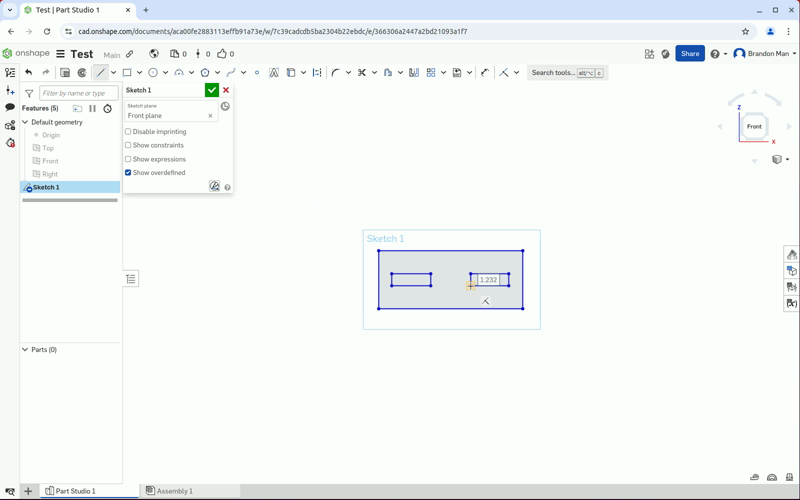
scroll(-6)
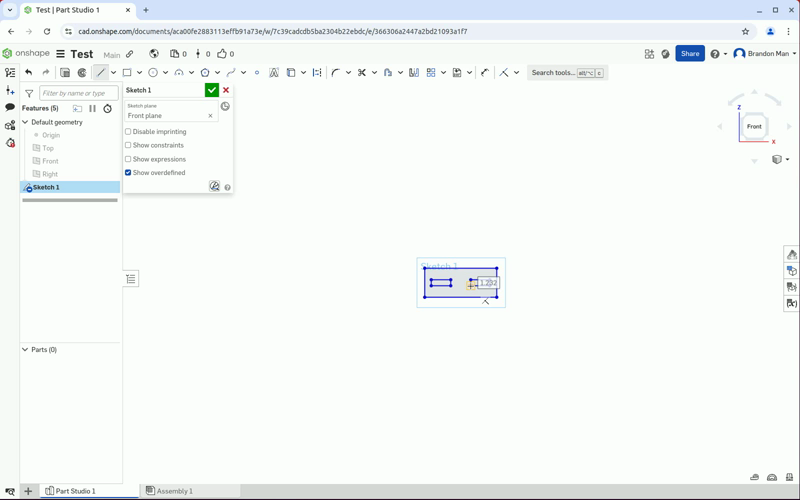
key(esc)
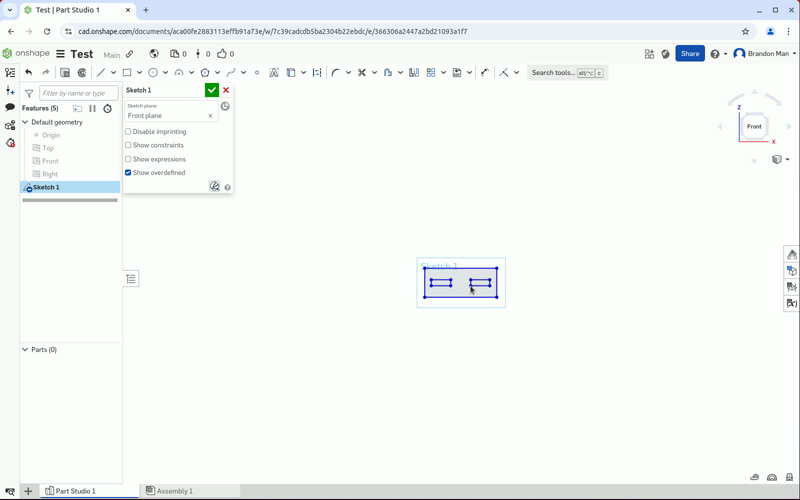
mouse_move(434, 292)
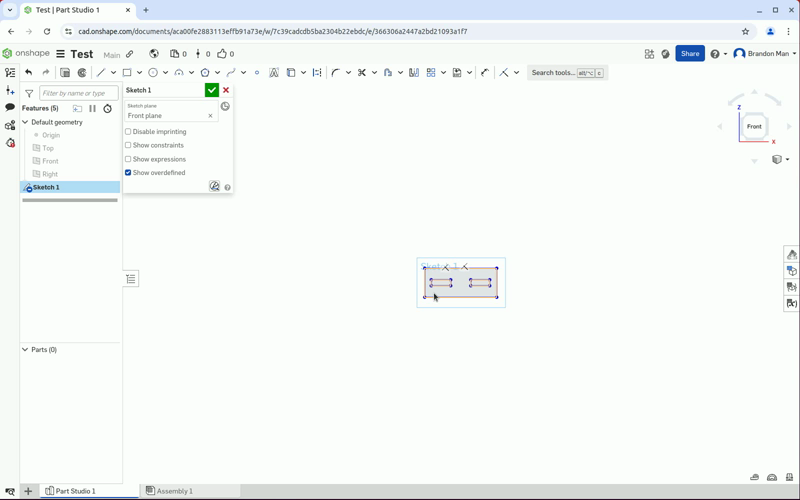
click(434, 292)
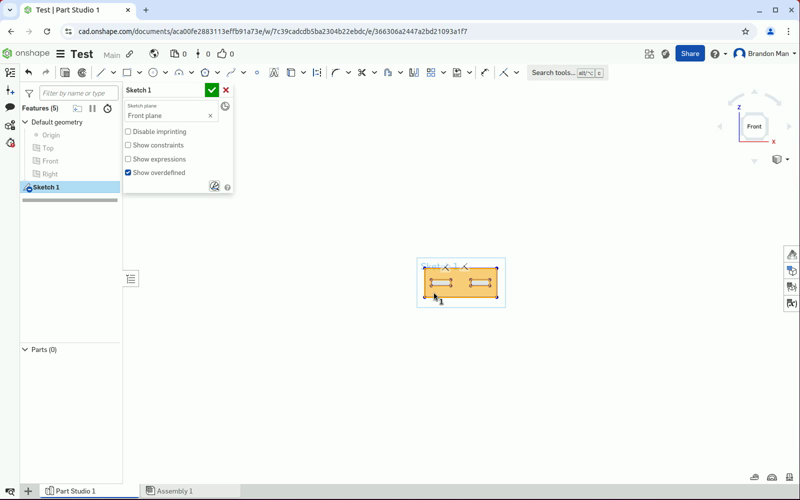
mouse_move(73, 352)
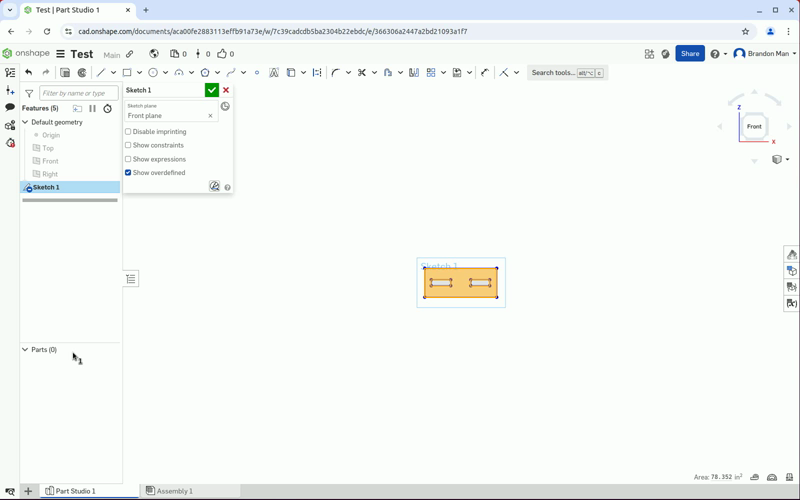
key(shift+y)
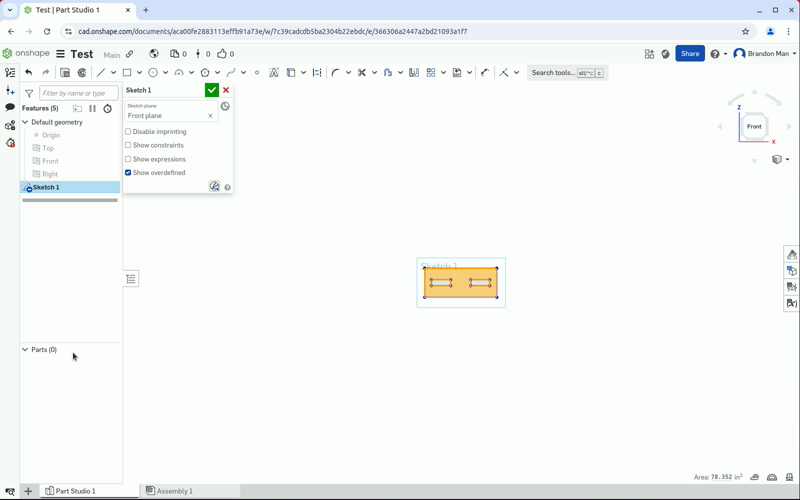
key(shift+e)
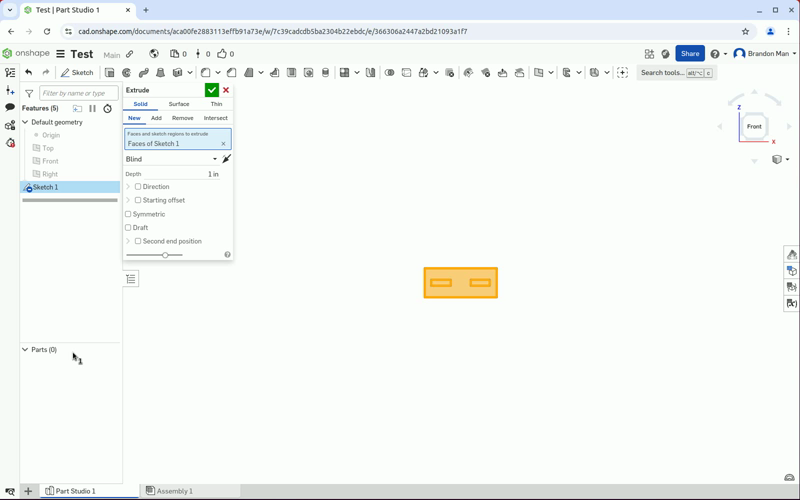
mouse_move(143, 106)
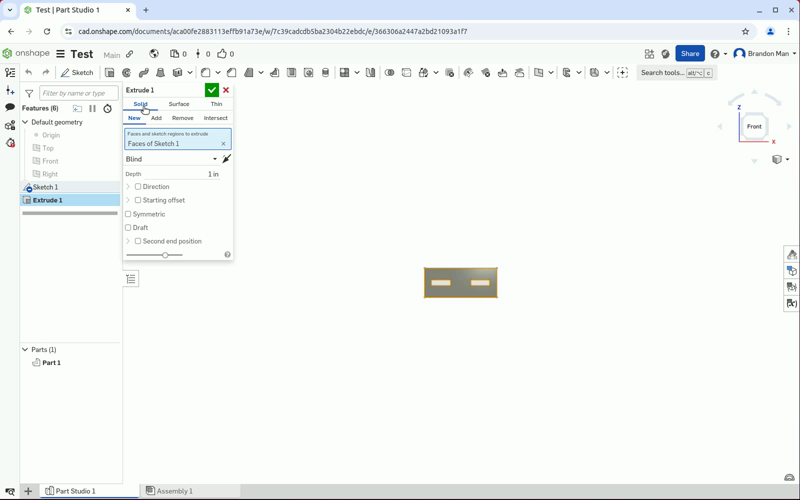
click(143, 106)
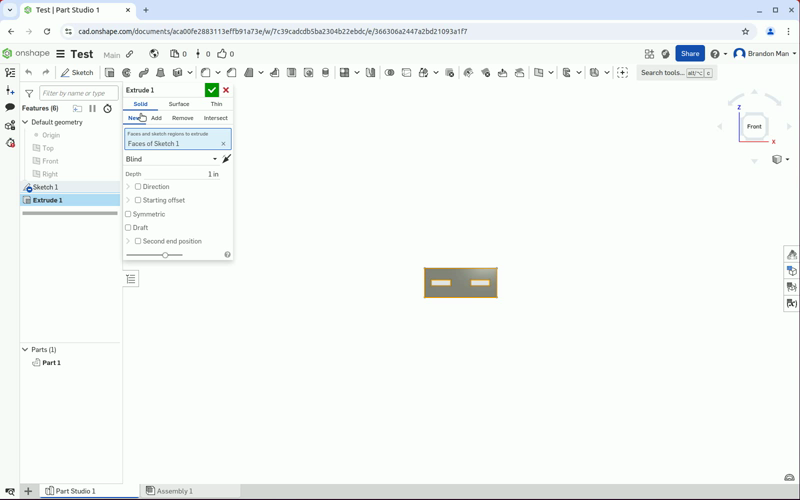
mouse_move(137, 120)
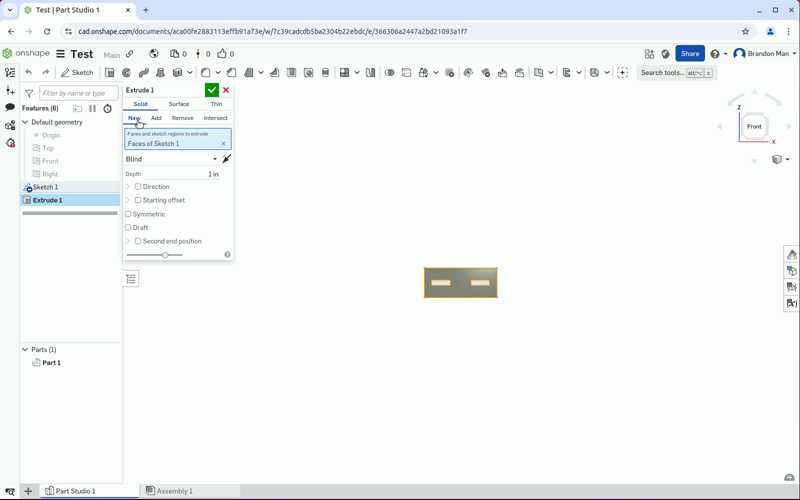
click(137, 120)
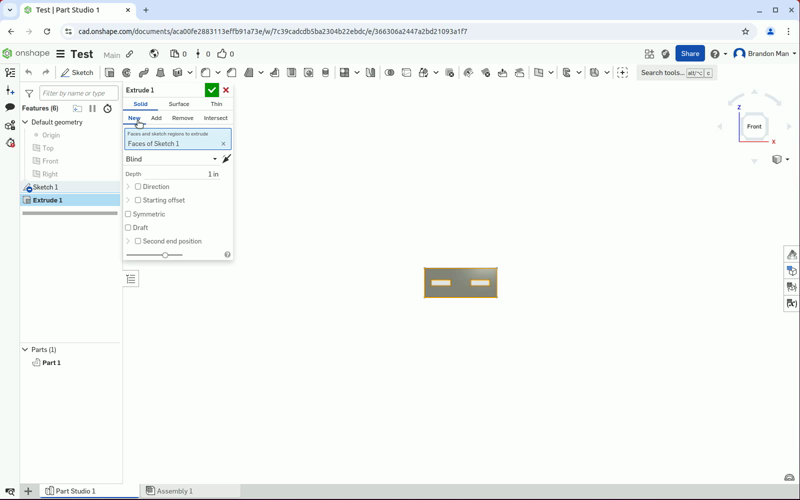
key(tab, 4)
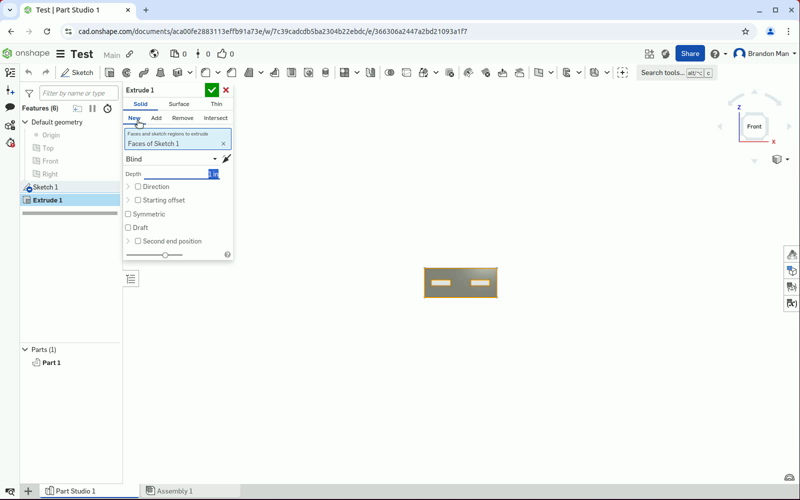
text(23.108)
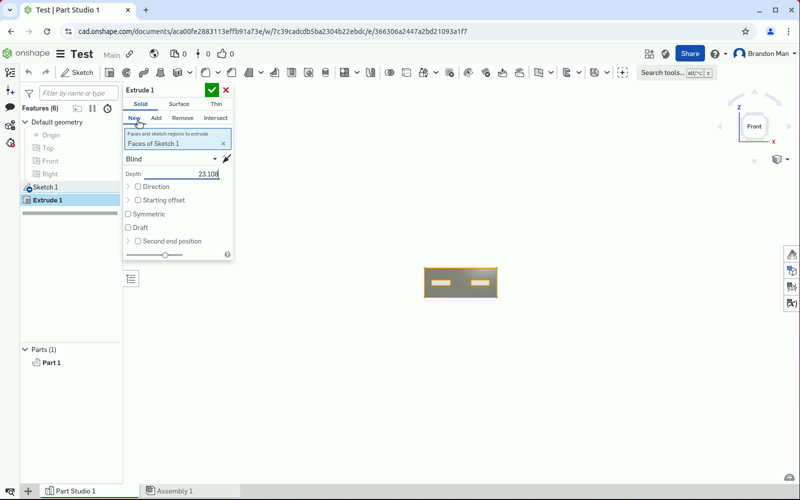
key(enter)
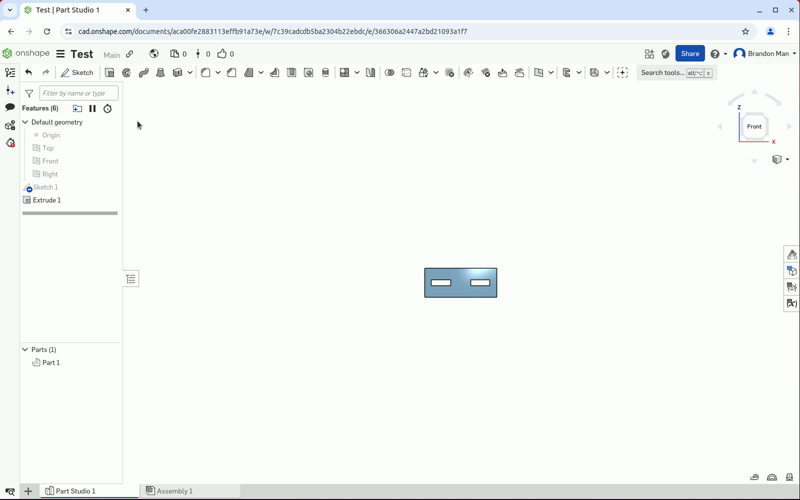
key(shift+h)
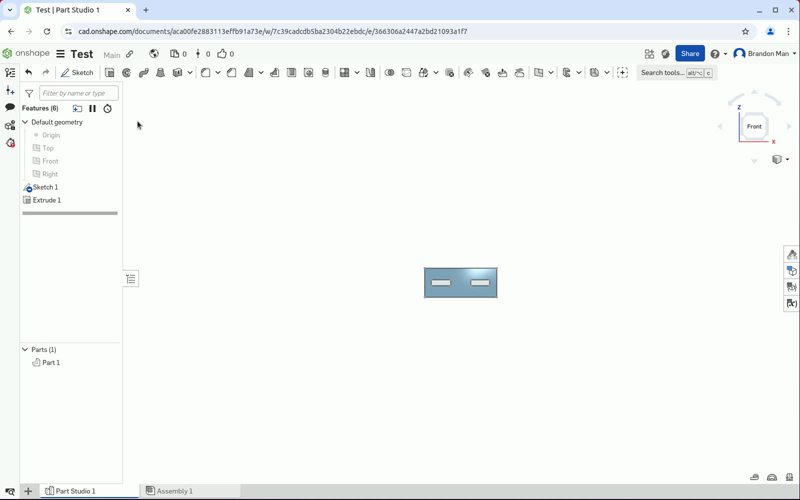
key(shift+h)
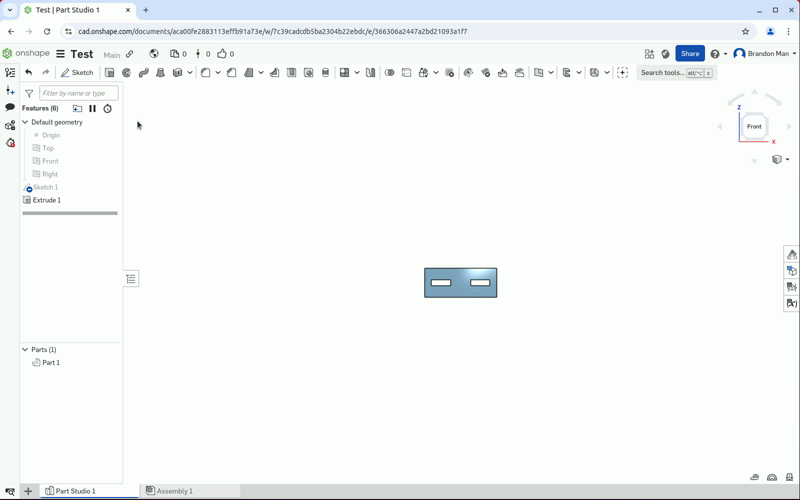
mouse_move(73, 189)
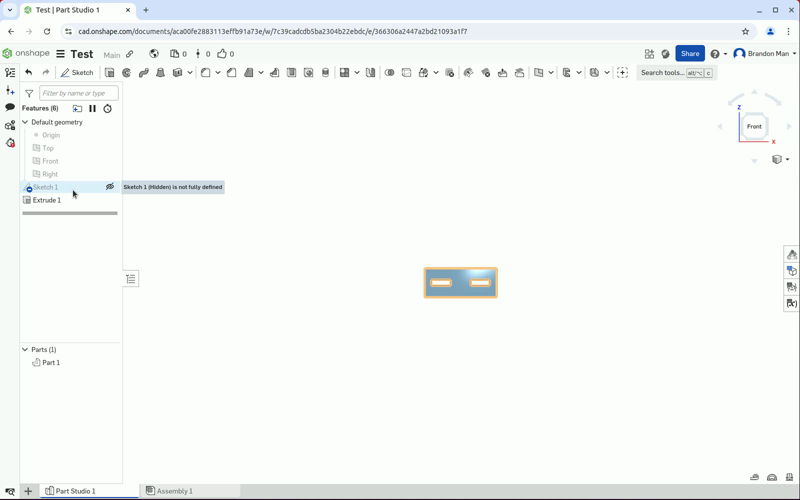
click(73, 189)
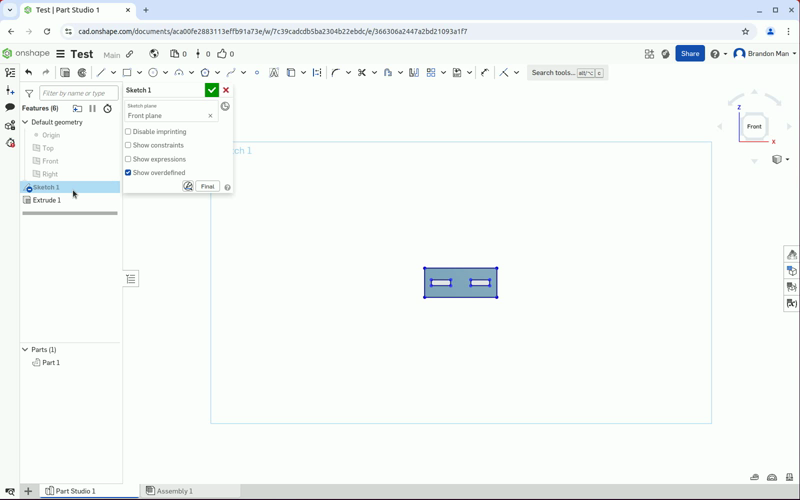
mouse_move(229, 92)
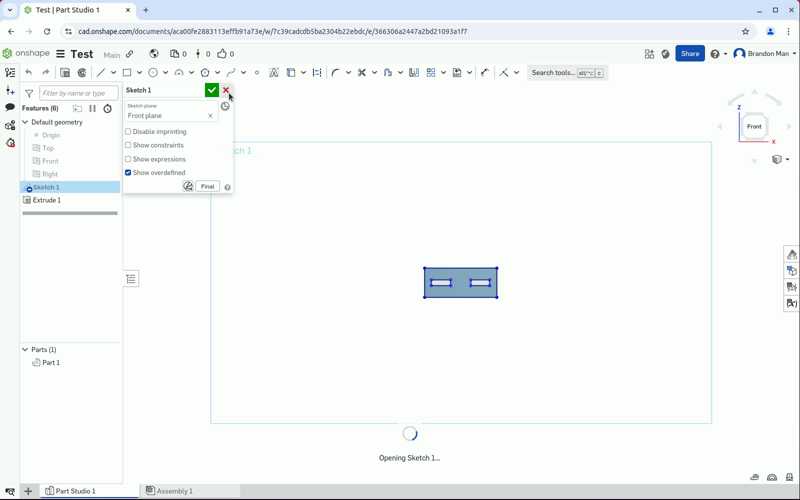
click(229, 92)
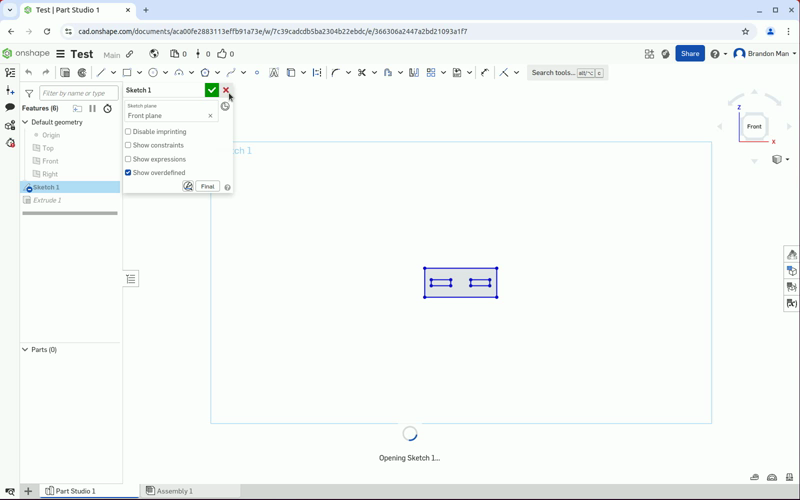
key(shift+s)
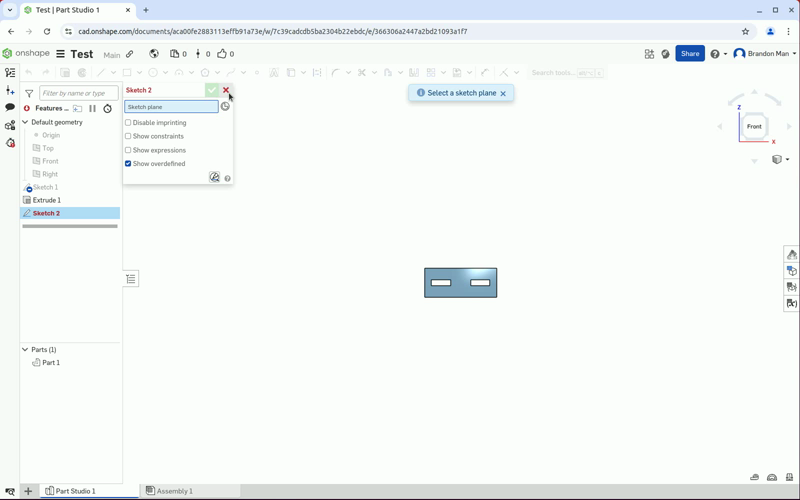
mouse_move(73, 163)
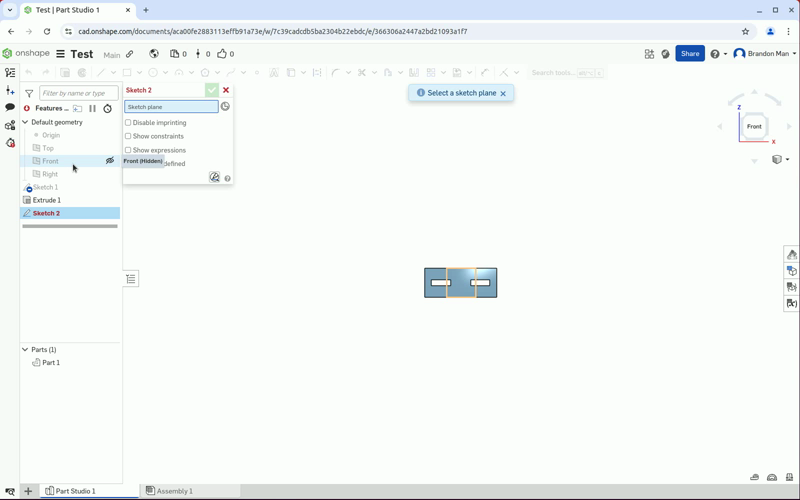
click(73, 163)
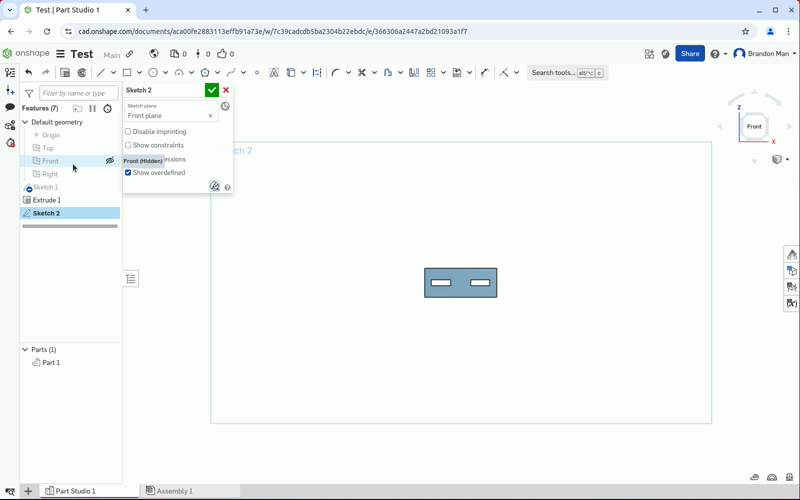
mouse_move(73, 352)
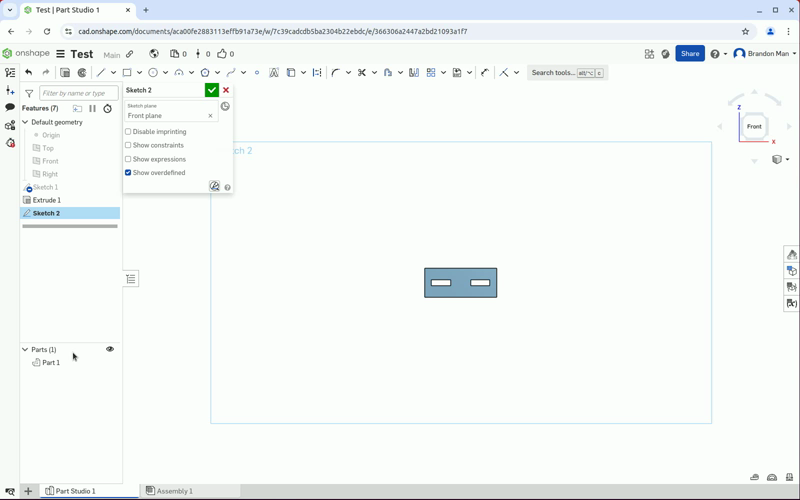
key(y)
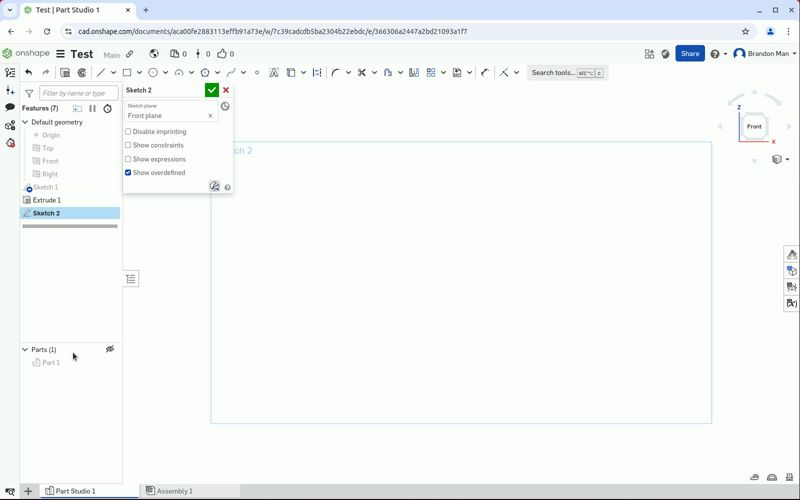
key(l)
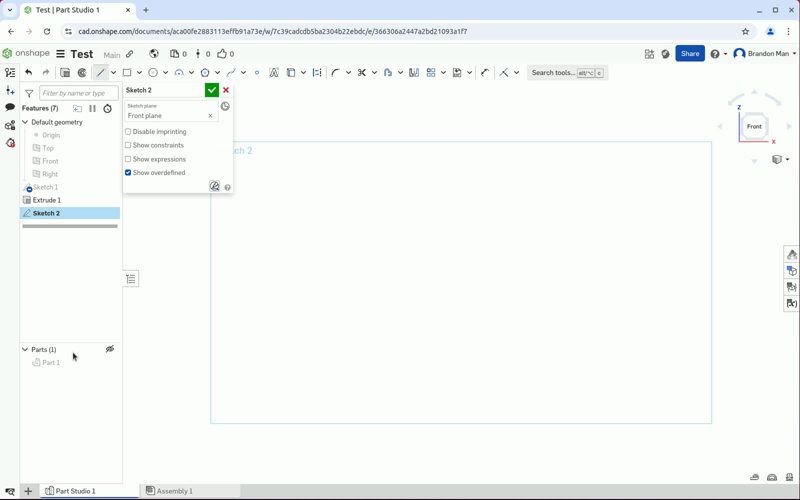
key_down(shift)
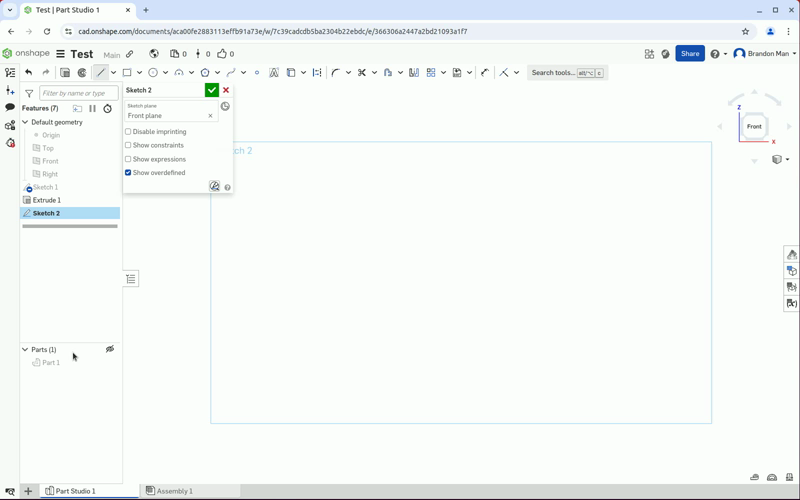
mouse_move(424, 297)
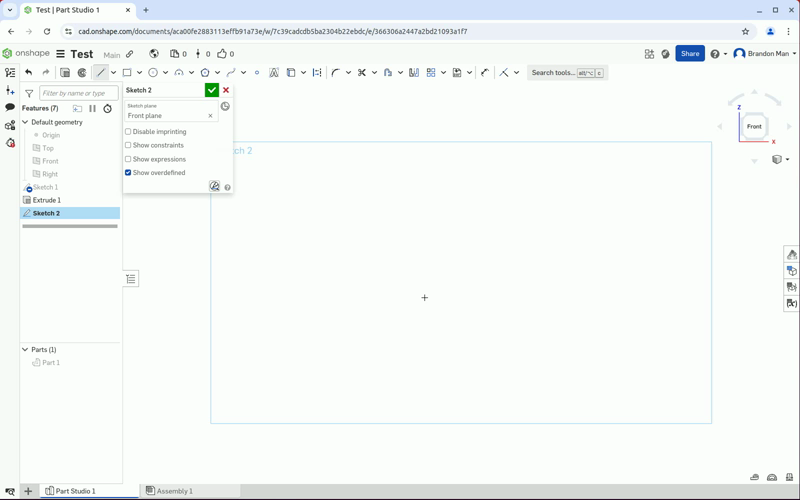
click(424, 297)
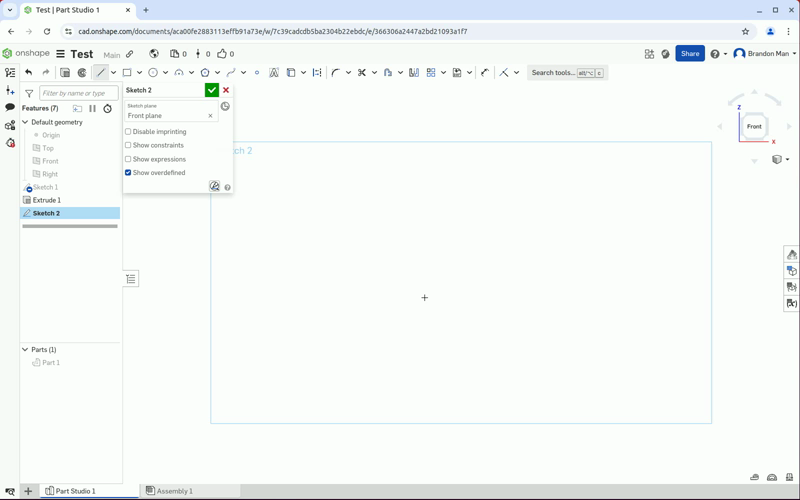
key_up(shift)
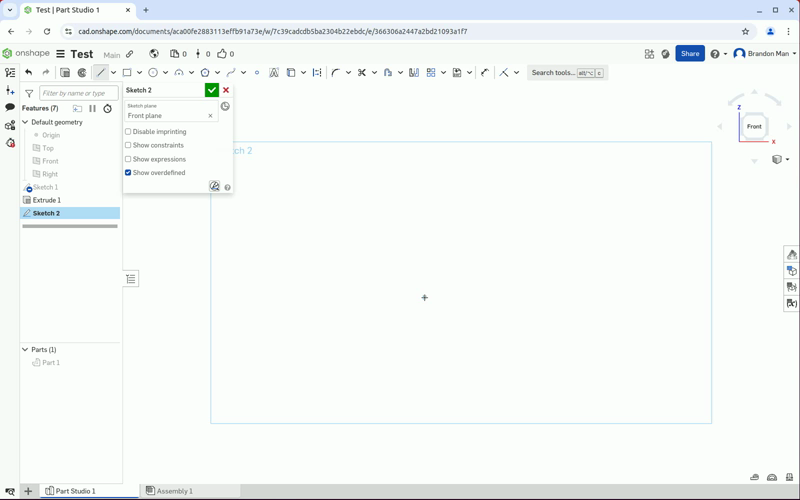
key_down(shift)
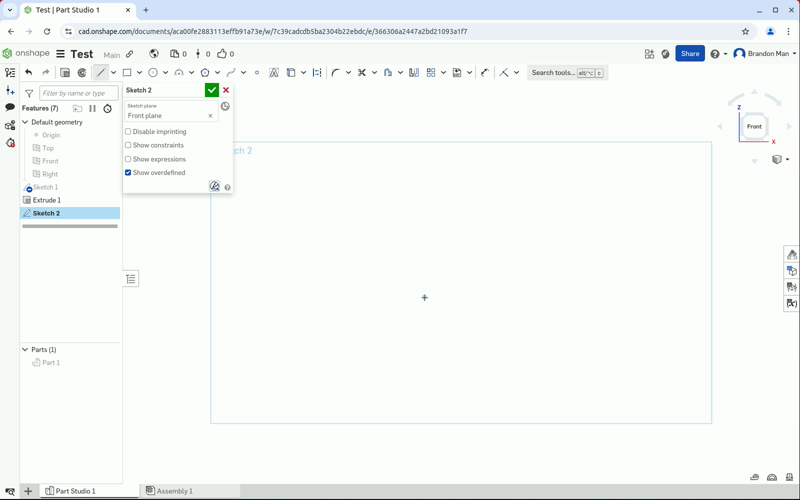
mouse_move(496, 297)
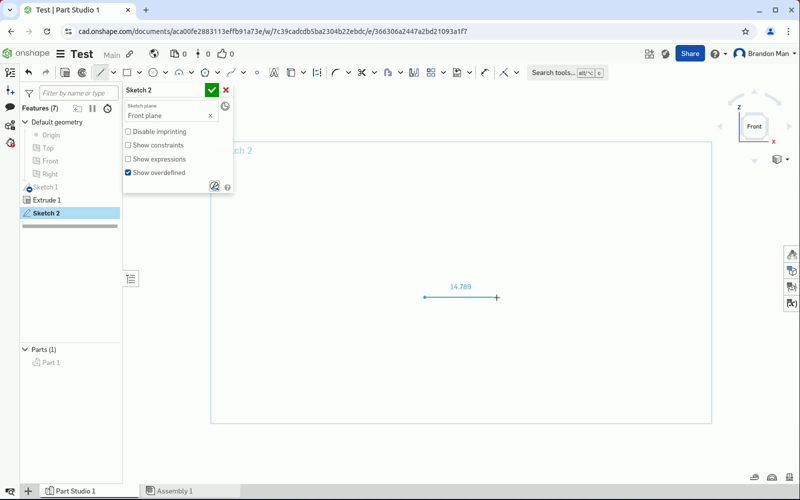
click(496, 297)
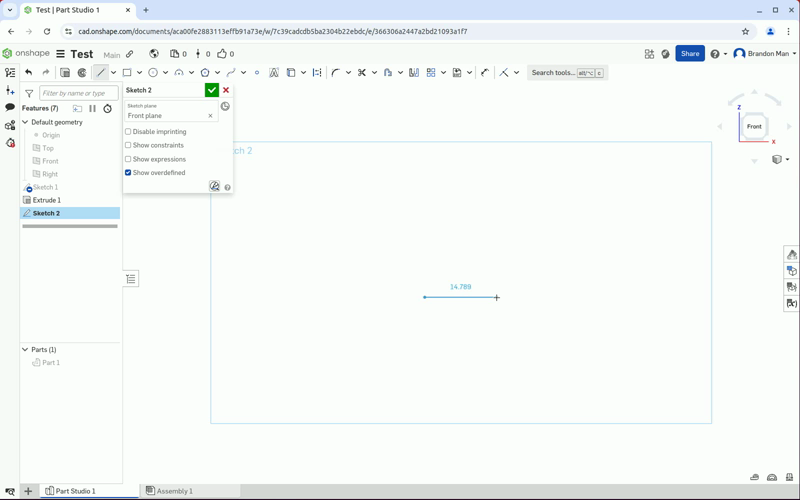
key_up(shift)
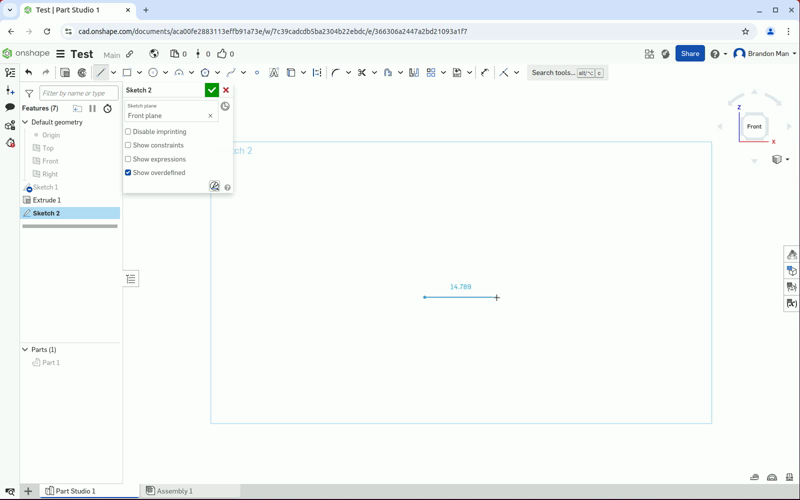
key_down(shift)
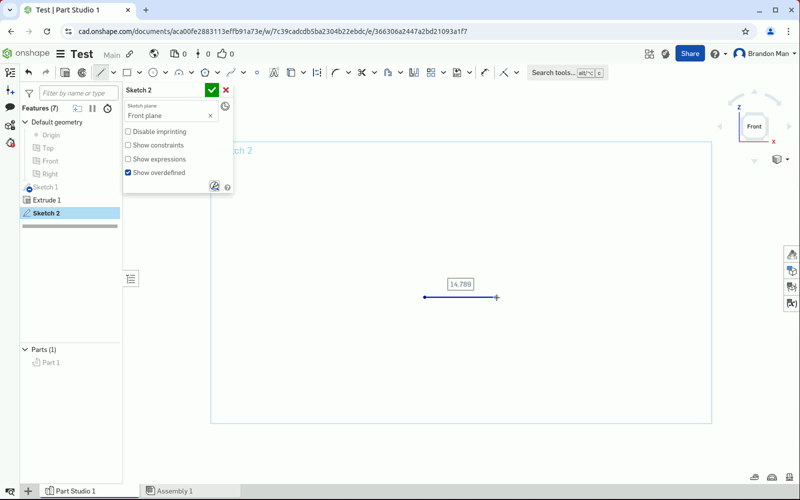
mouse_move(526, 297)
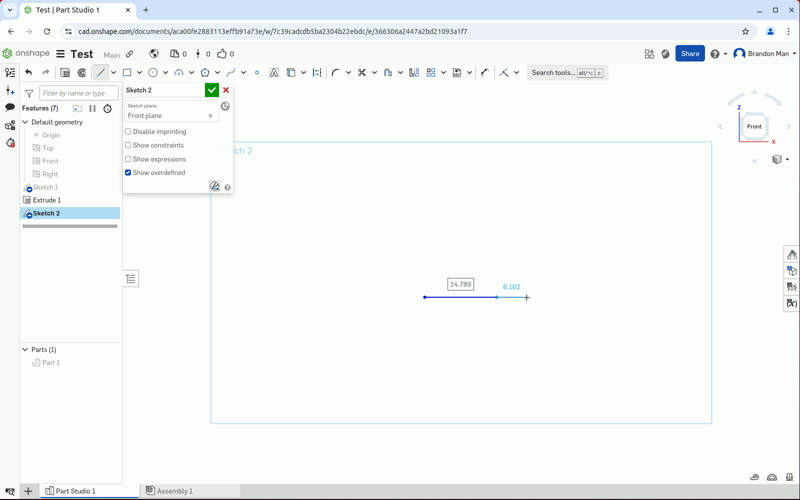
mouse_move(496, 268)
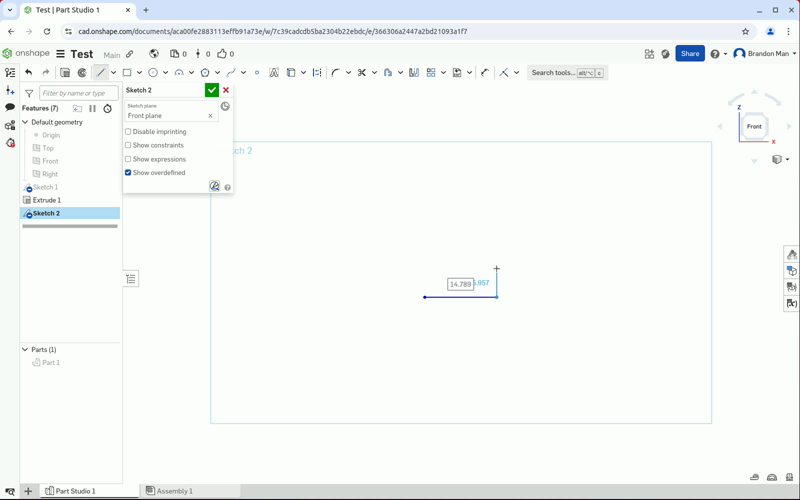
click(496, 268)
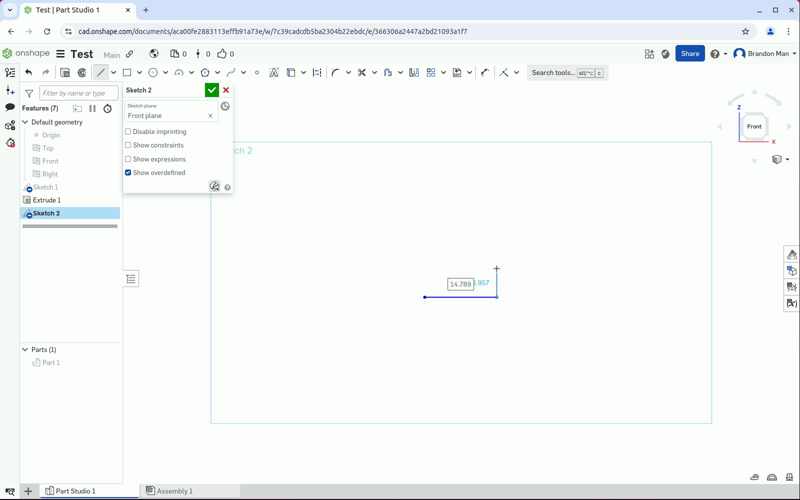
key_up(shift)
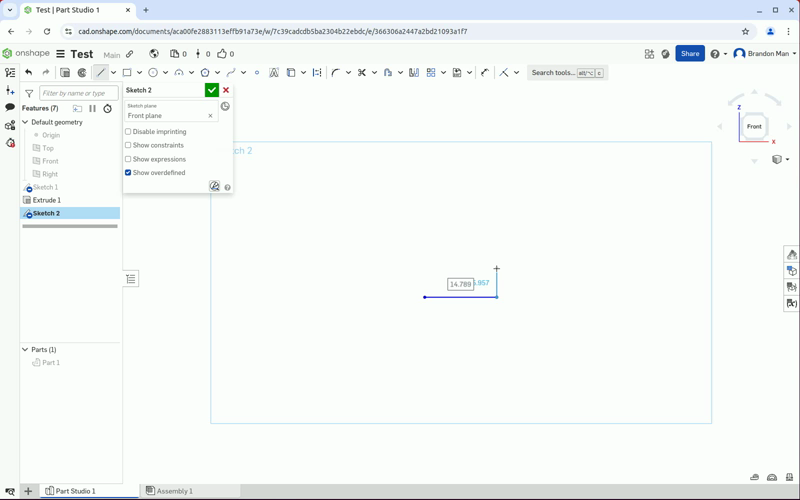
key_down(shift)
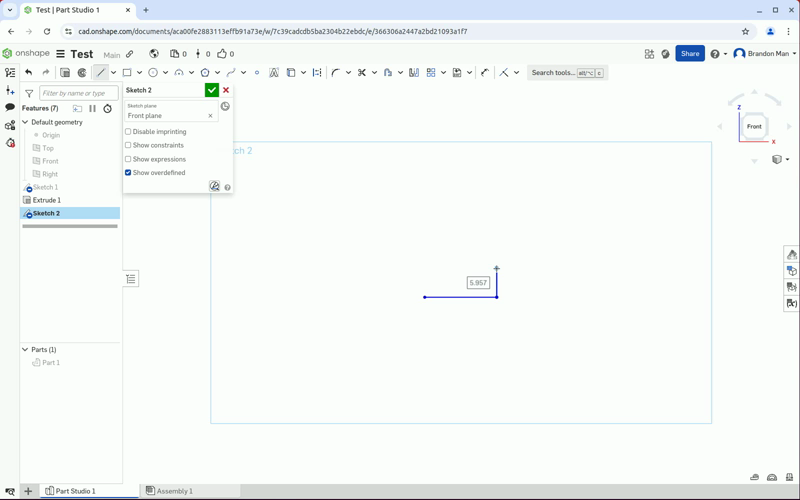
mouse_move(424, 268)
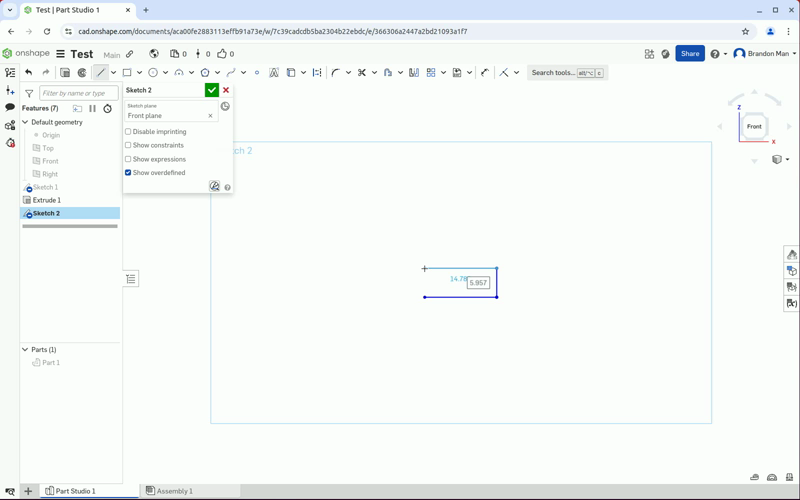
click(424, 268)
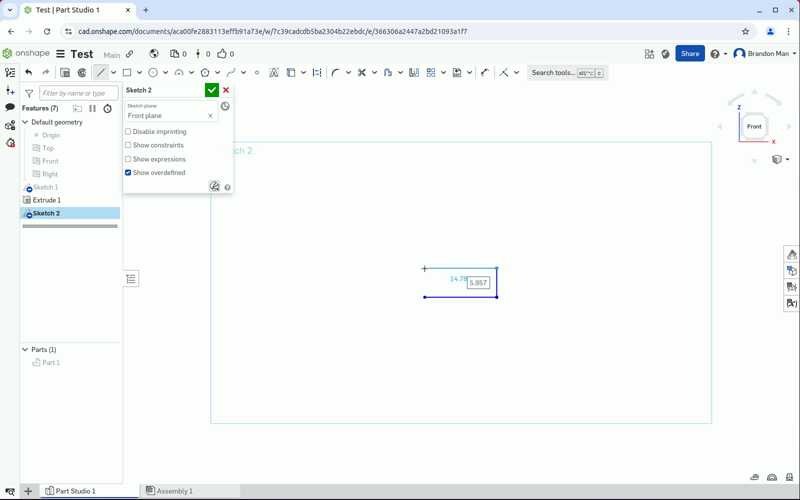
key_up(shift)
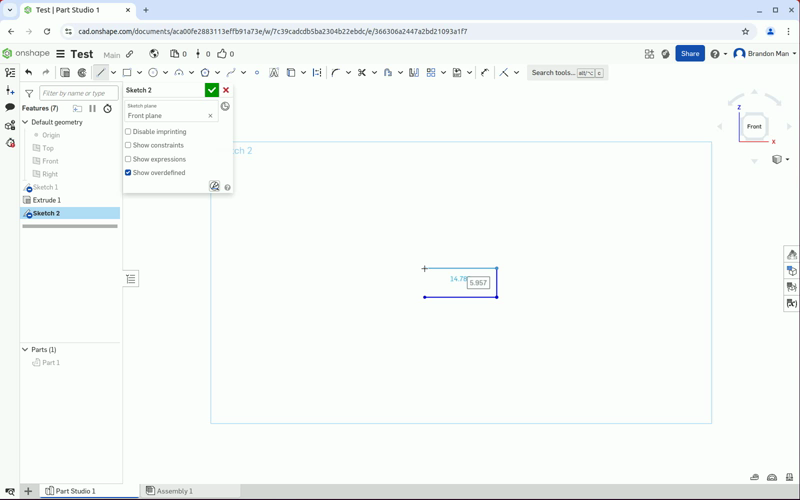
mouse_move(454, 268)
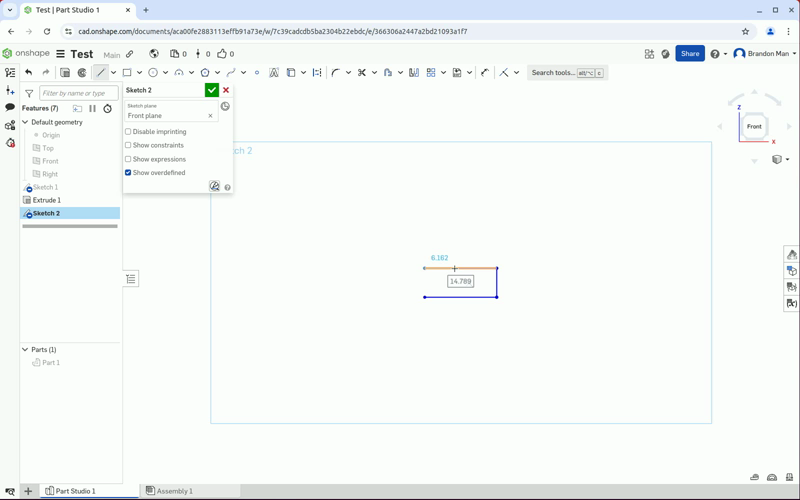
key_down(shift)
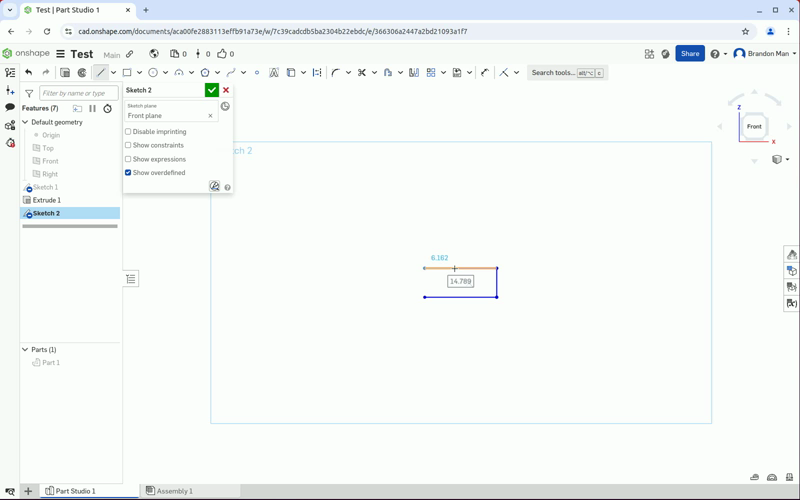
mouse_move(424, 297)
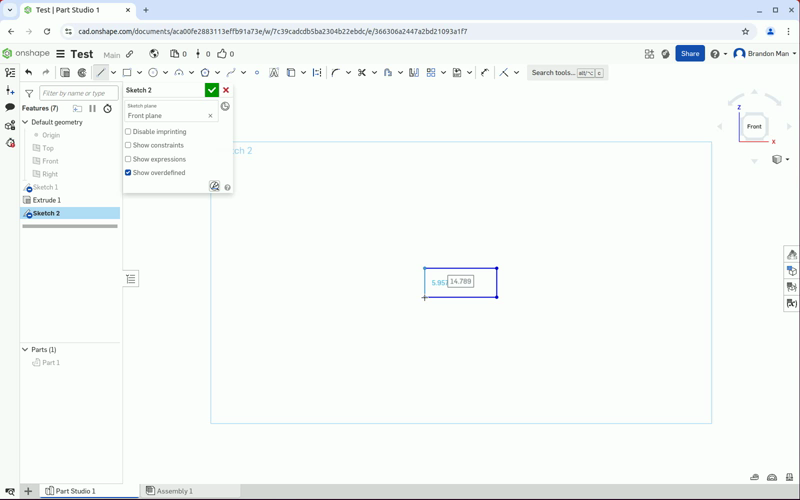
key_up(shift)
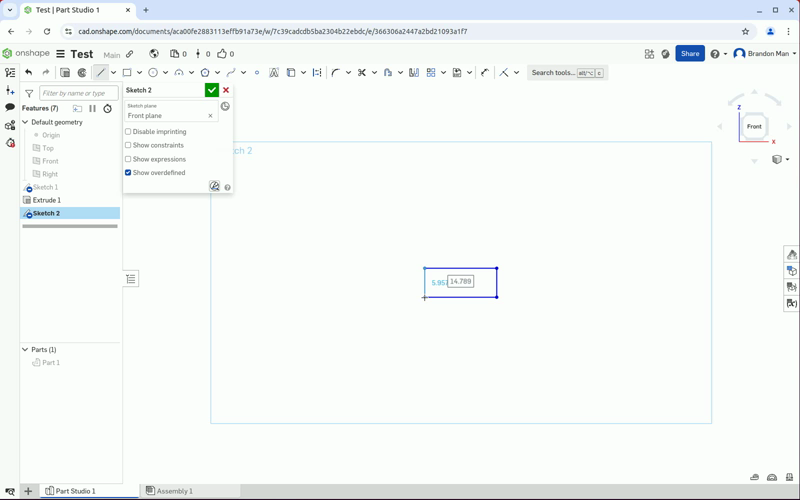
click(424, 297)
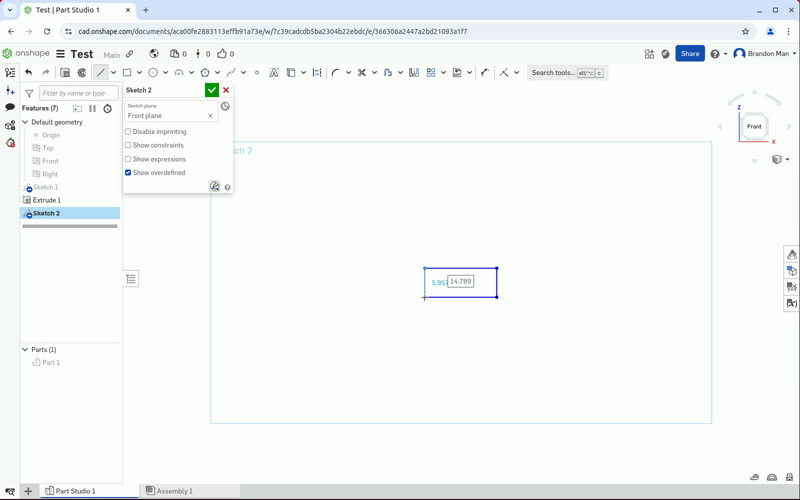
key(esc)
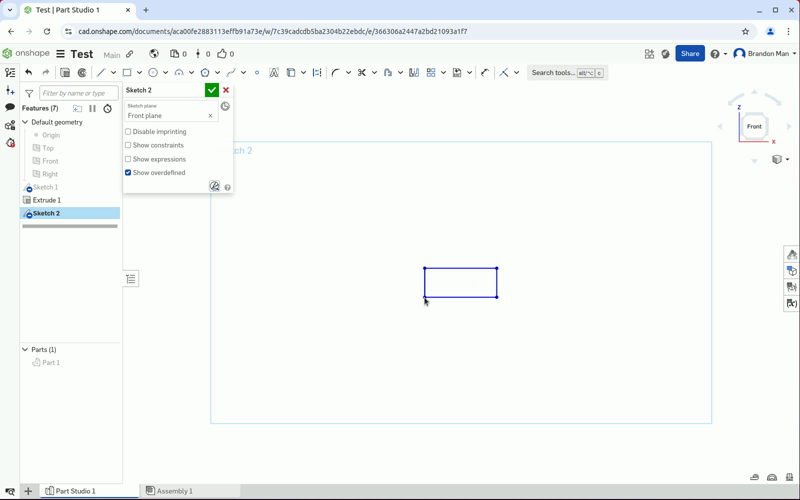
key(l)
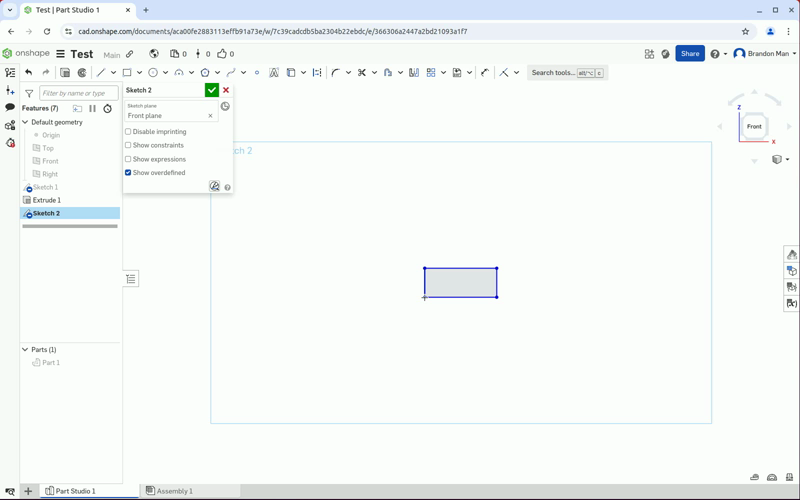
key_down(shift)
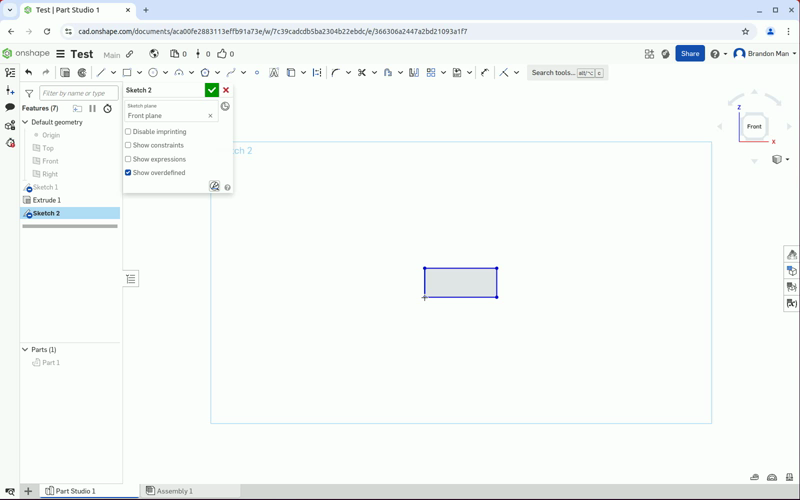
mouse_move(431, 285)
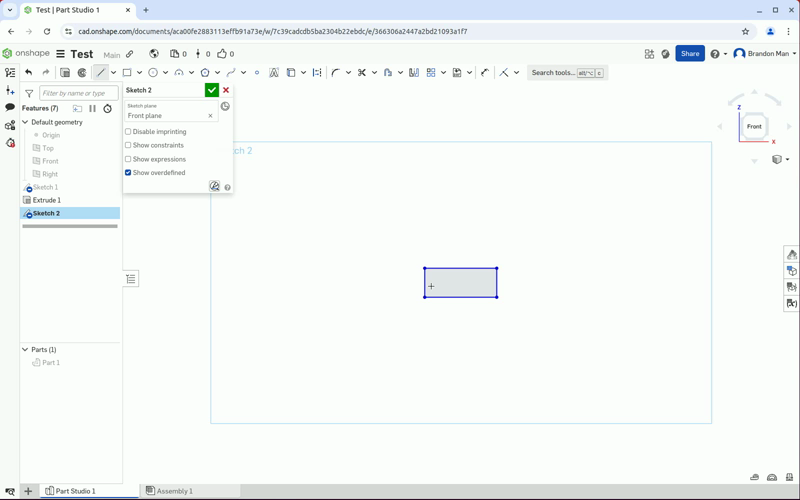
click(431, 285)
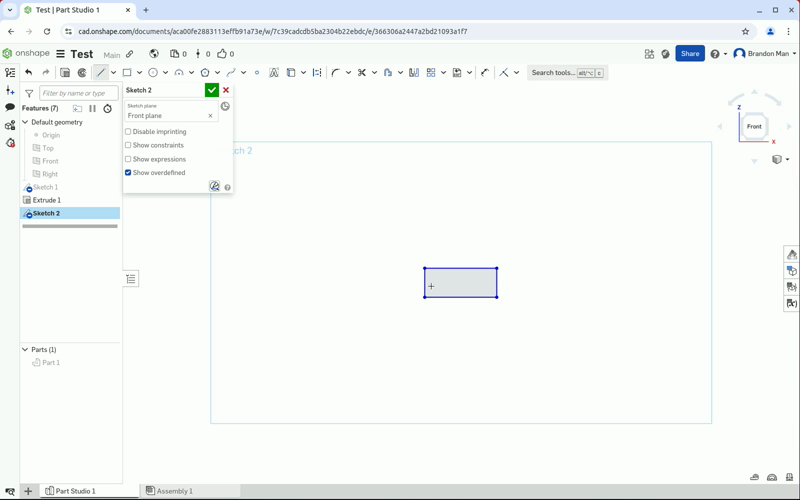
key_up(shift)
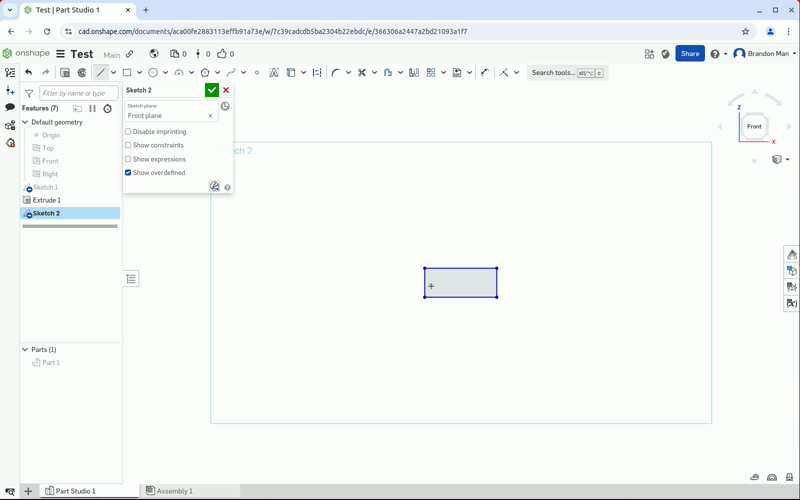
key_down(shift)
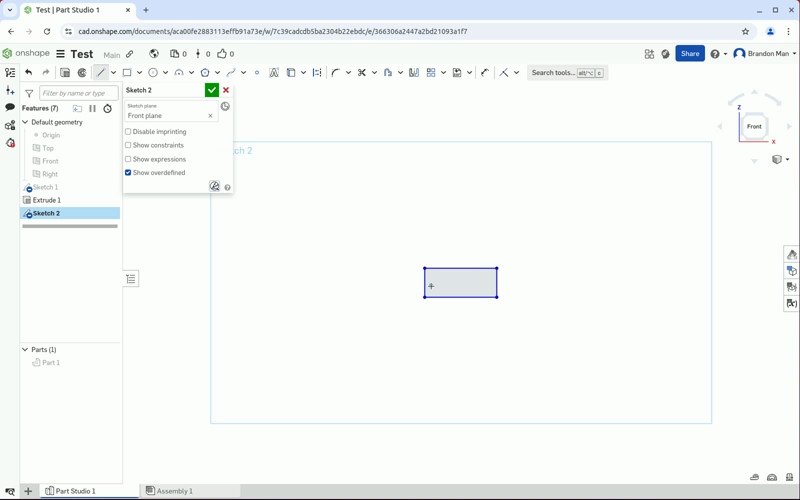
mouse_move(461, 285)
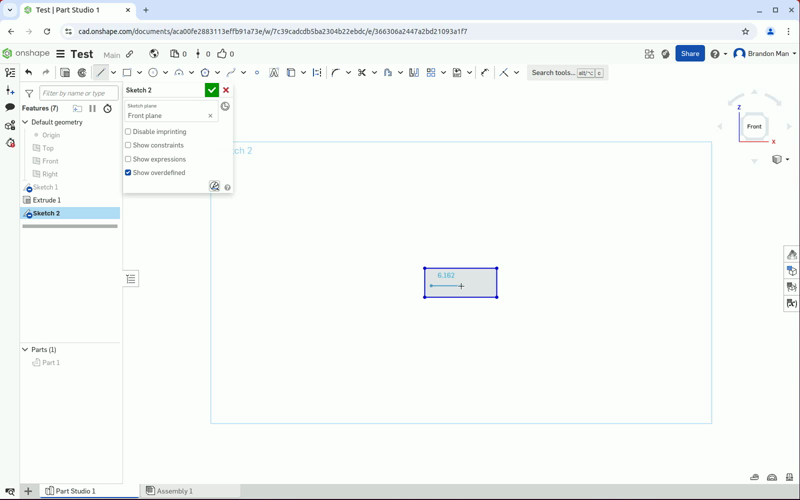
mouse_move(450, 285)
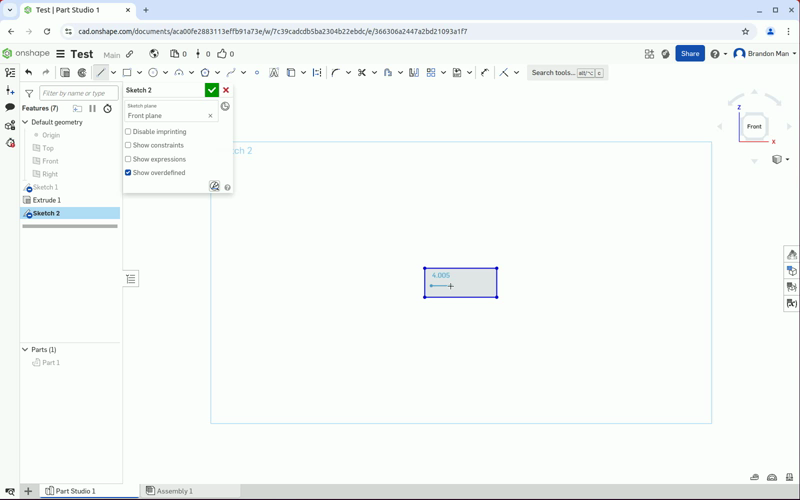
click(450, 285)
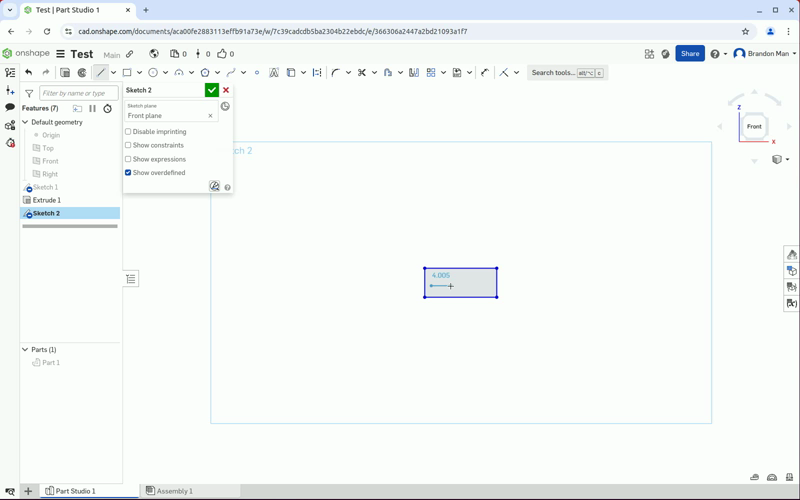
key_up(shift)
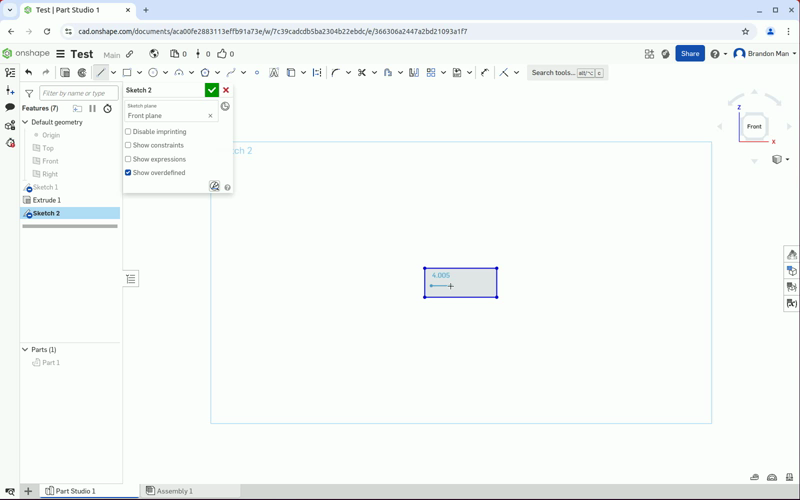
key_down(shift)
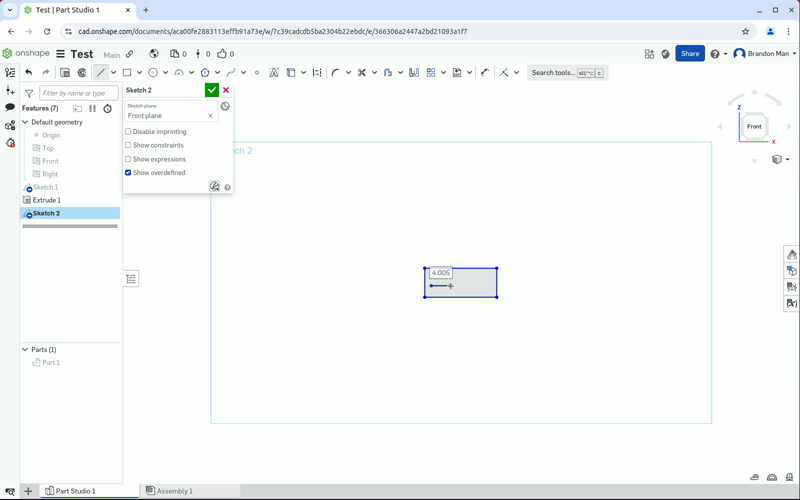
mouse_move(480, 285)
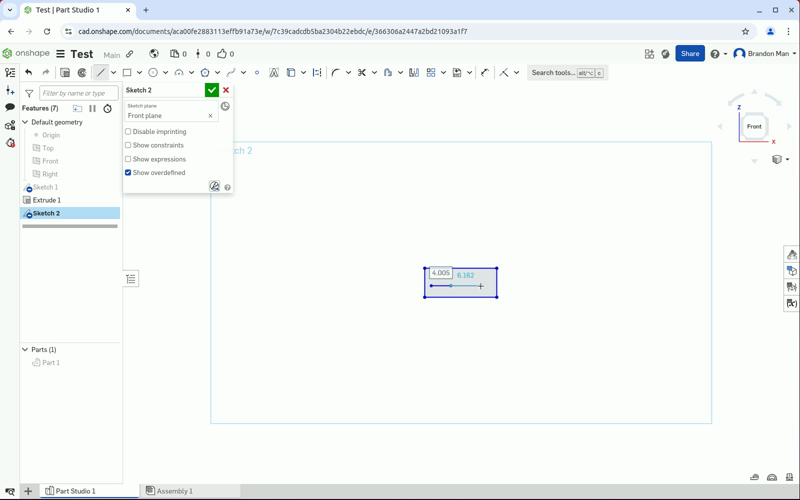
mouse_move(450, 279)
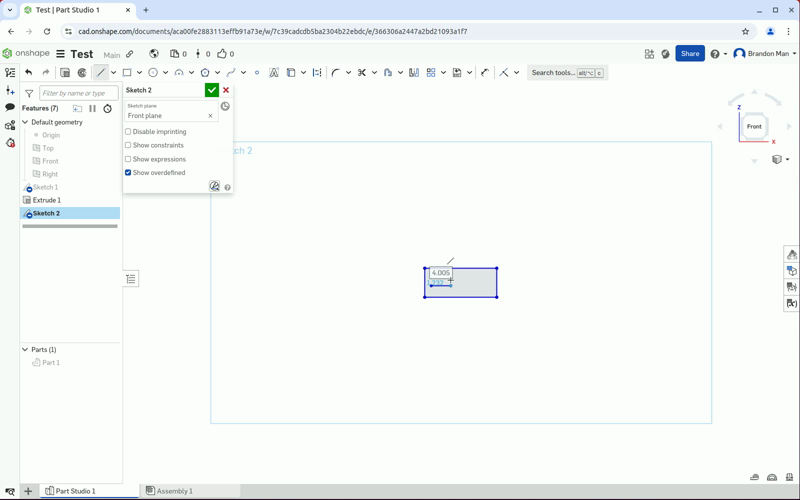
scroll(6)
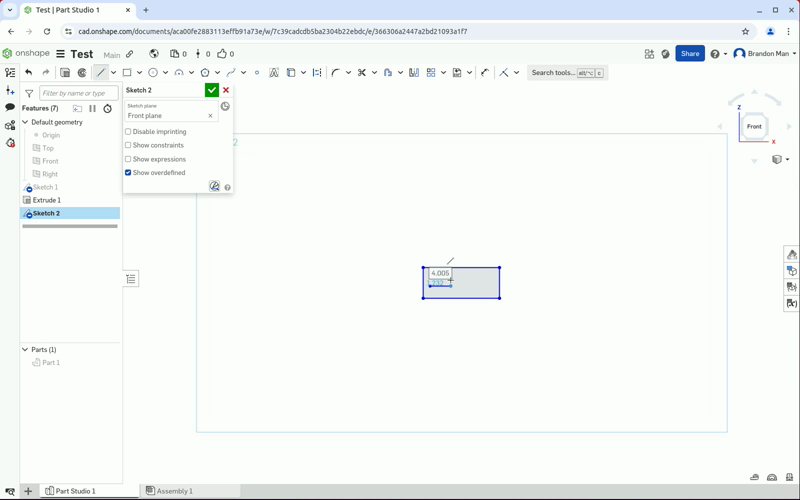
scroll(6)
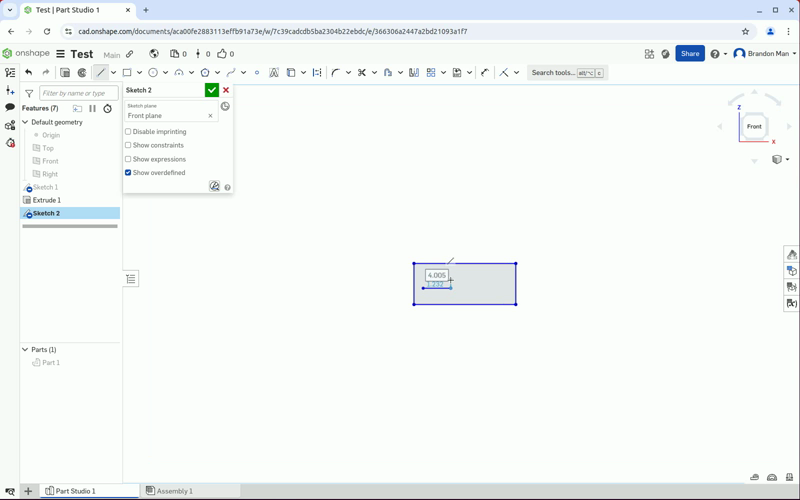
scroll(6)
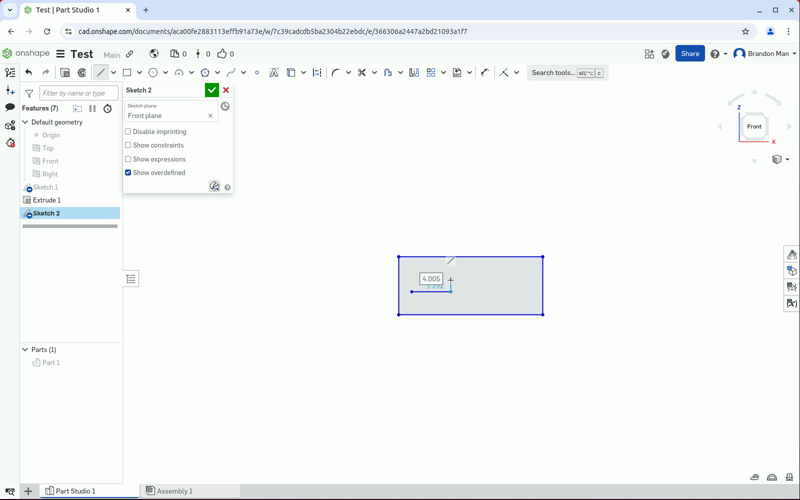
scroll(6)
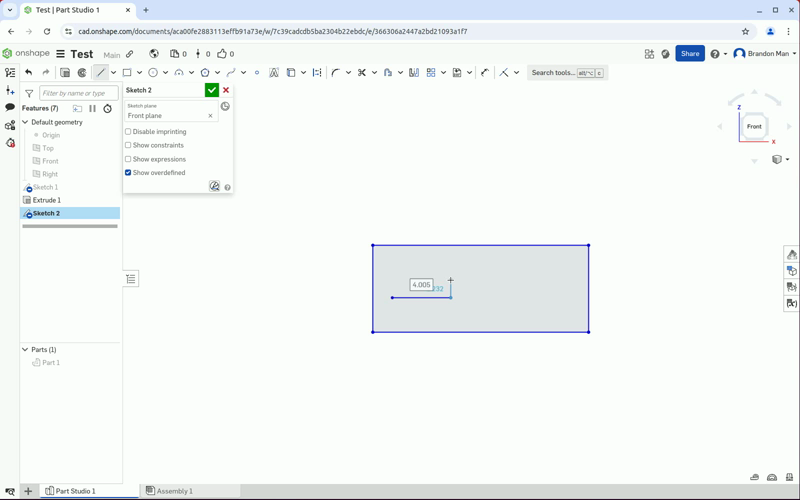
scroll(6)
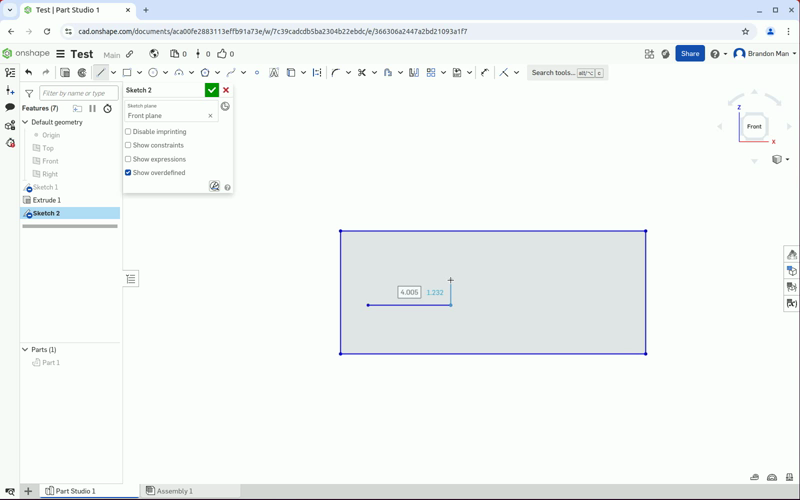
scroll(6)
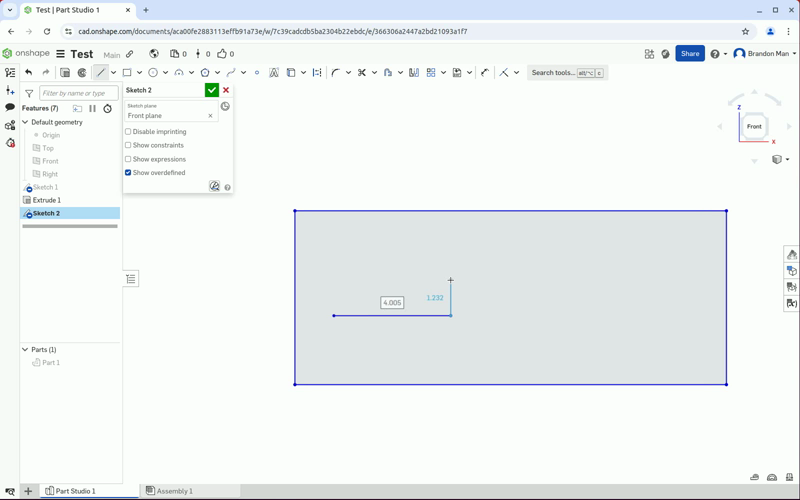
scroll(6)
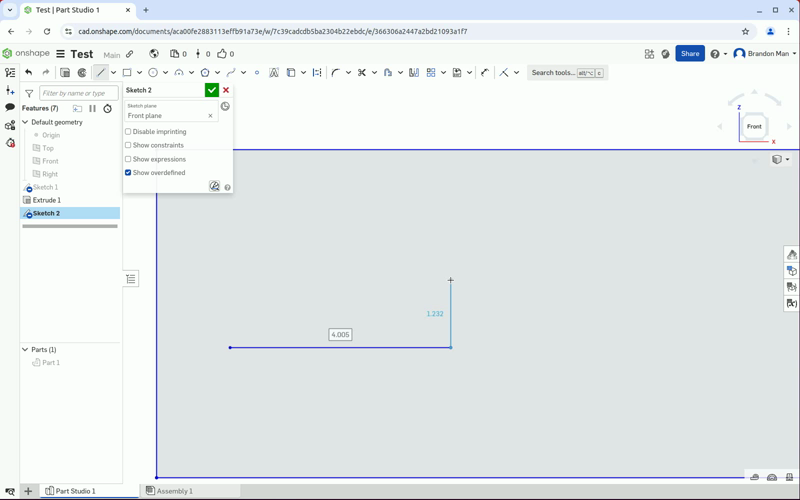
click(450, 279)
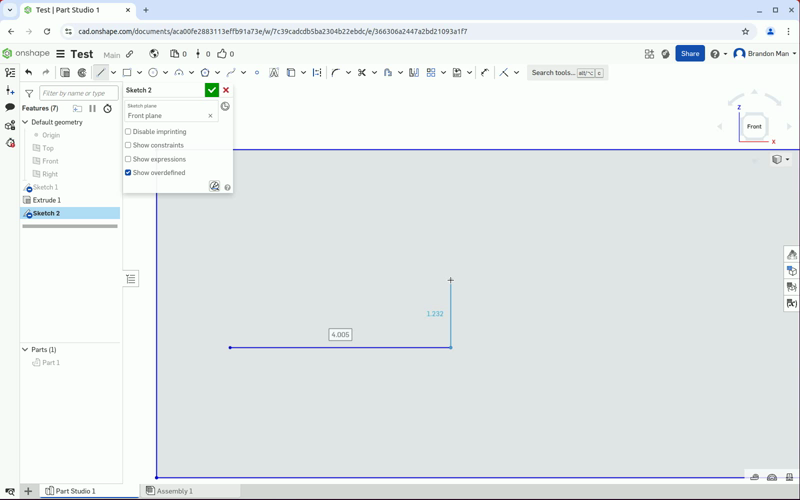
scroll(-6)
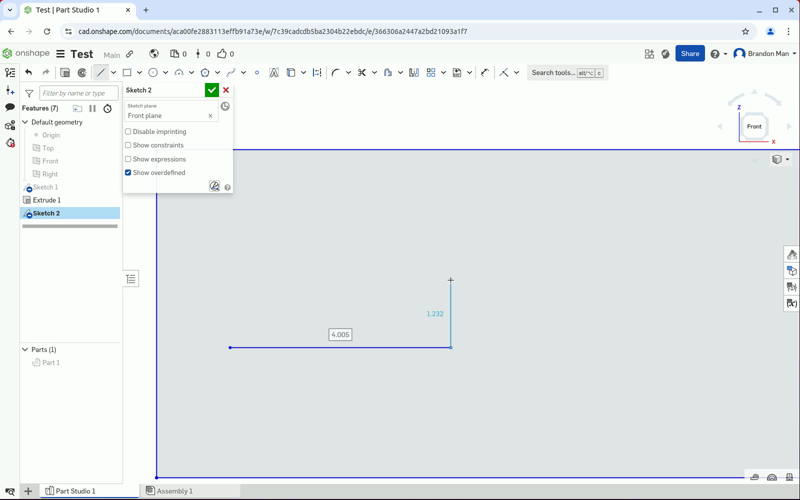
scroll(-6)
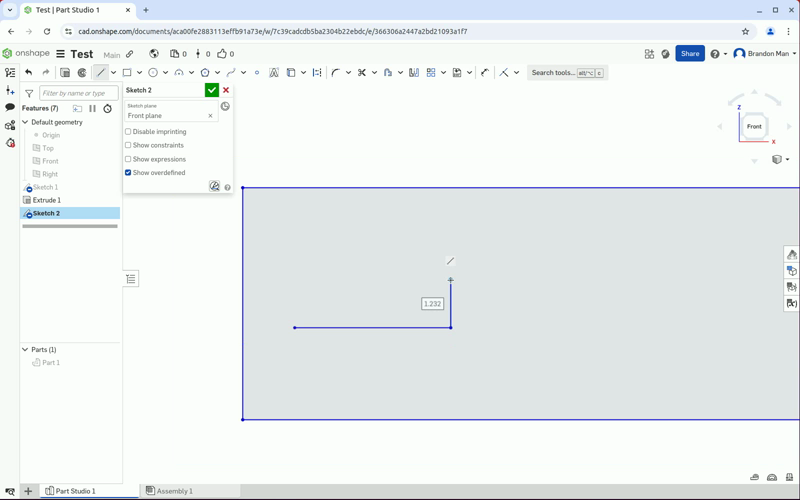
scroll(-6)
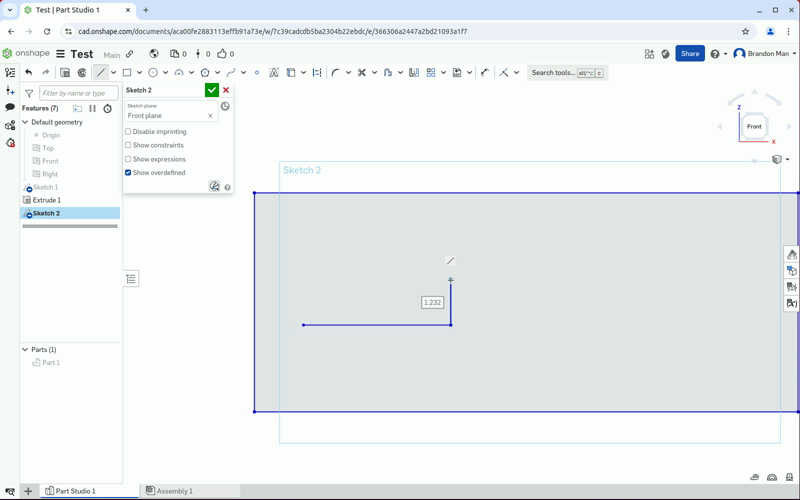
scroll(-6)
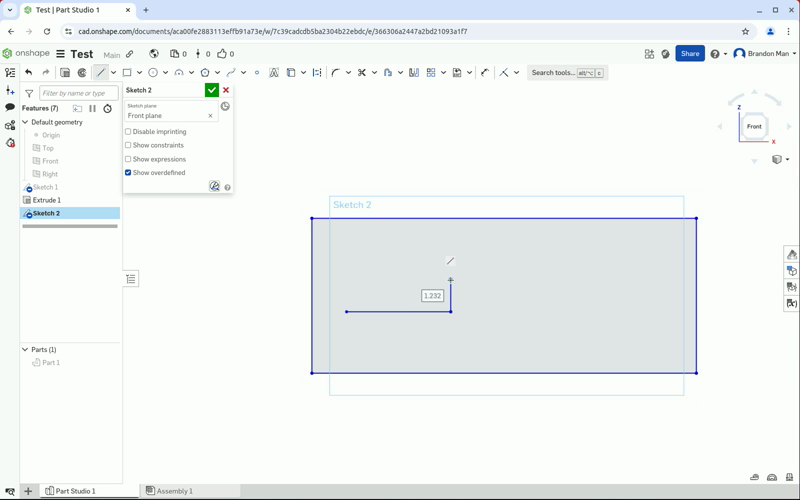
scroll(-6)
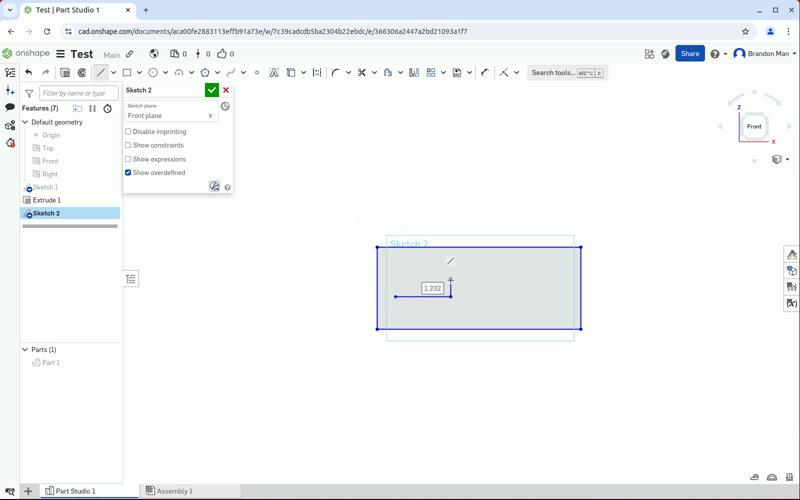
scroll(-6)
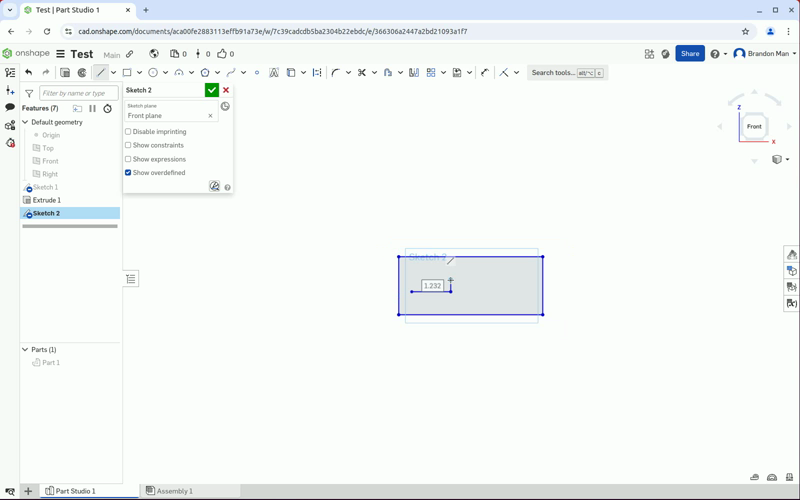
scroll(-6)
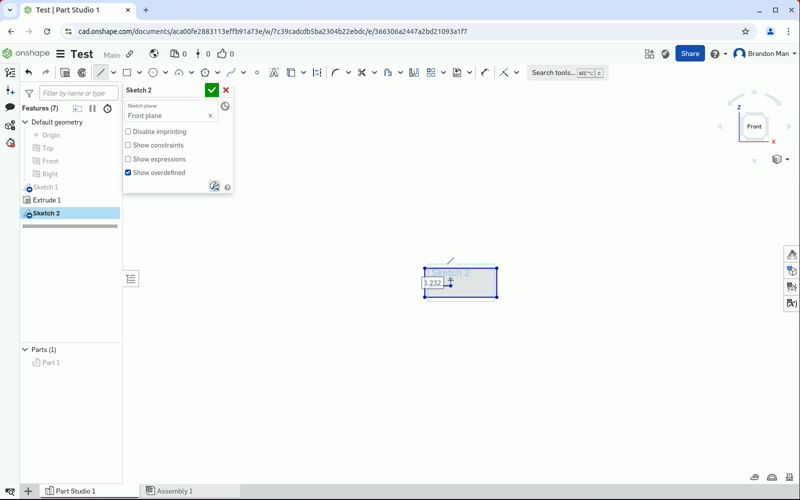
key_up(shift)
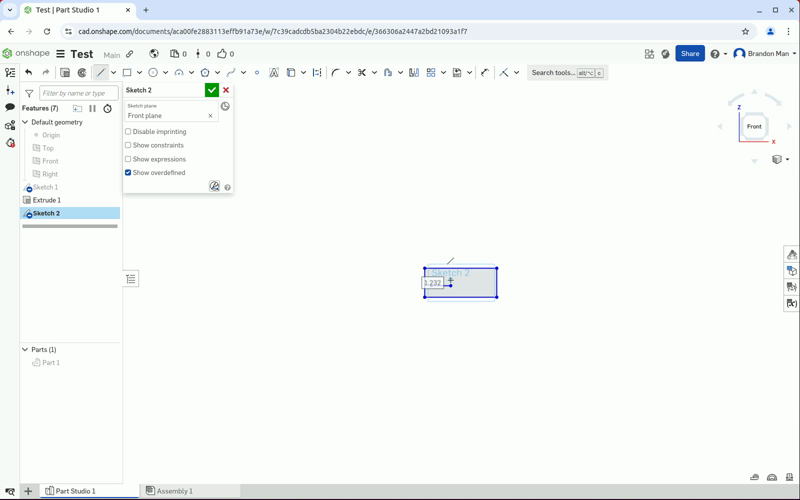
key_down(shift)
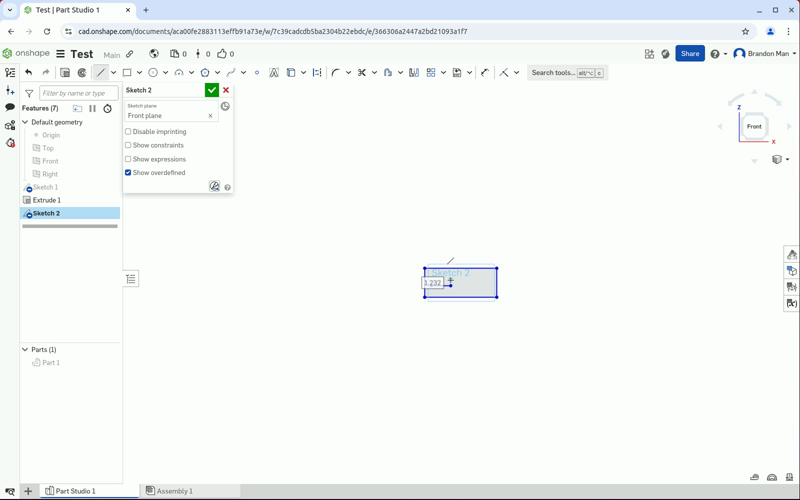
mouse_move(480, 279)
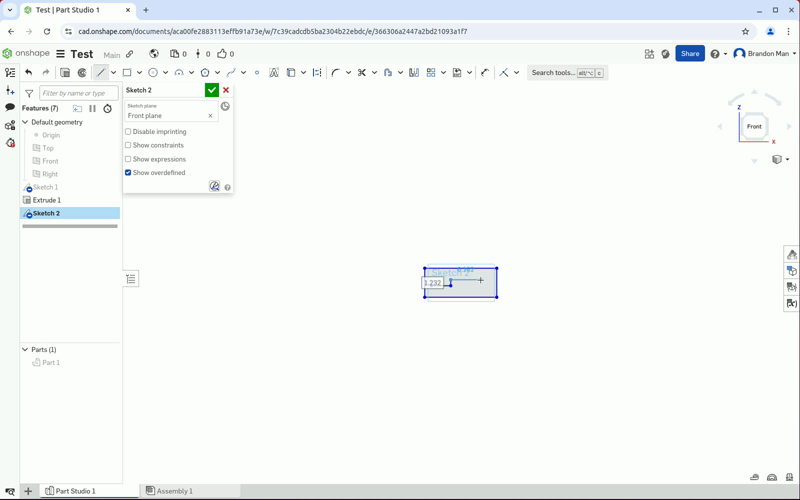
mouse_move(431, 279)
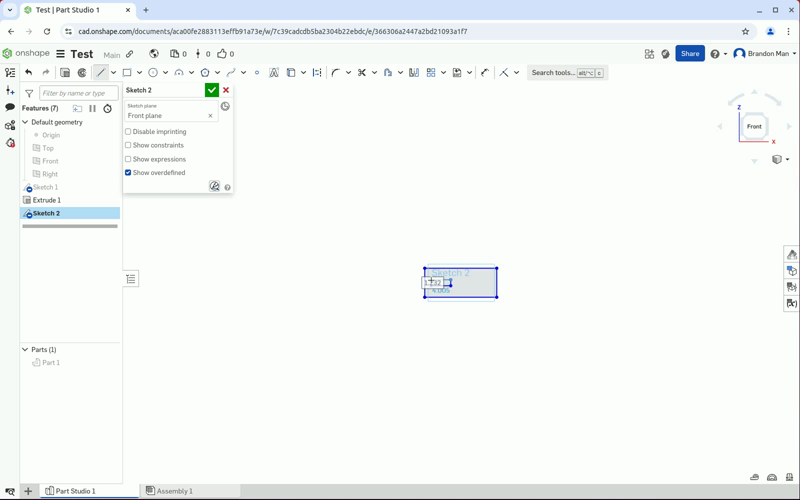
click(431, 279)
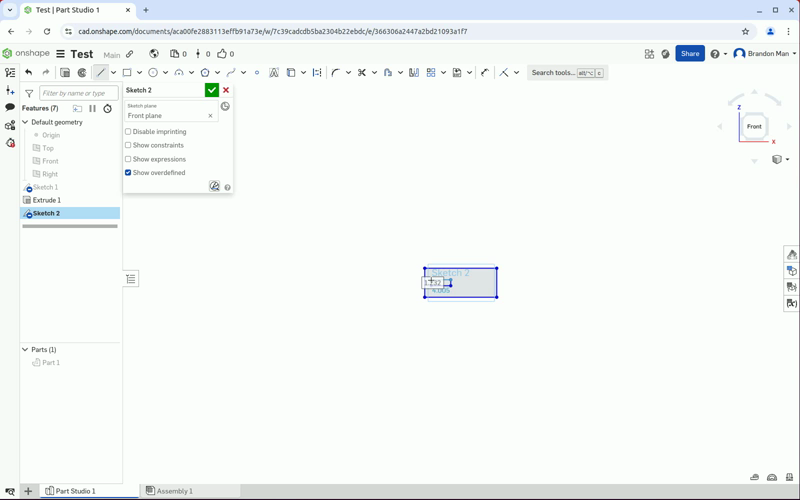
key_up(shift)
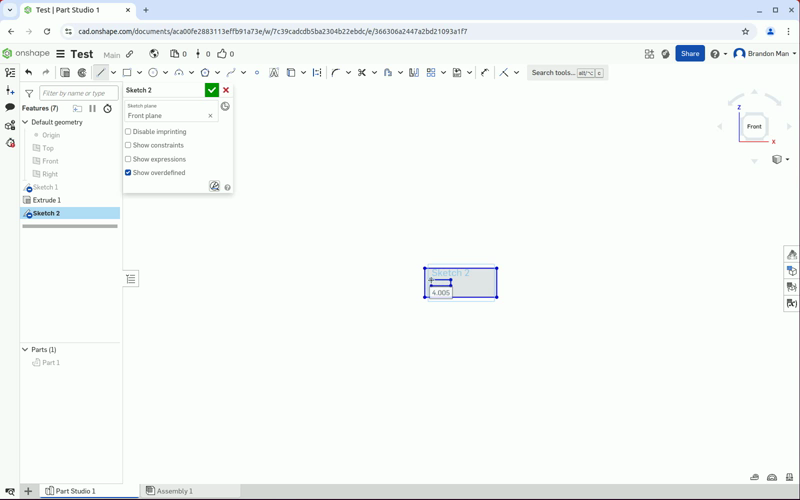
mouse_move(461, 279)
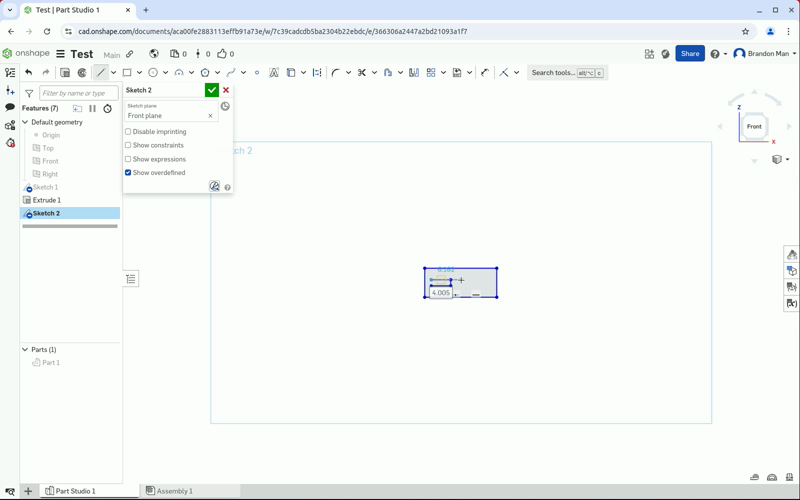
key_down(shift)
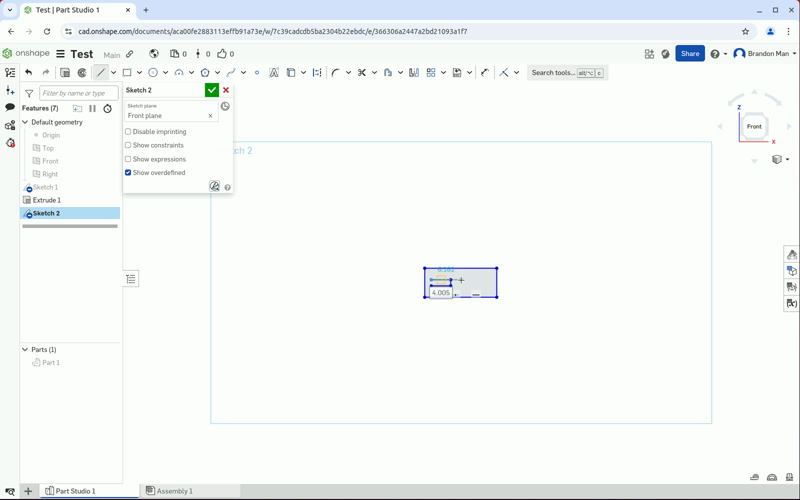
mouse_move(431, 285)
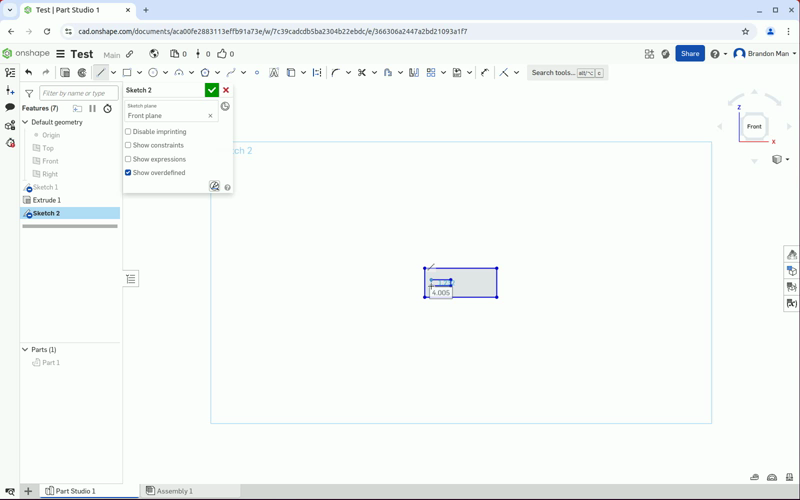
scroll(6)
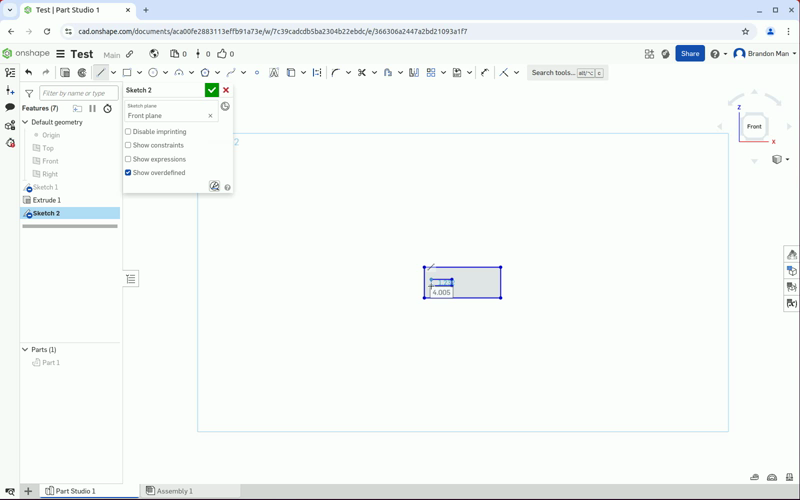
scroll(6)
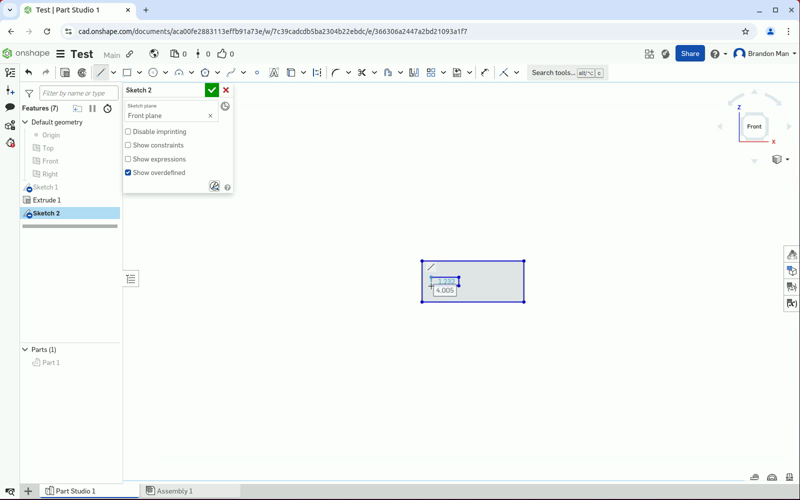
scroll(6)
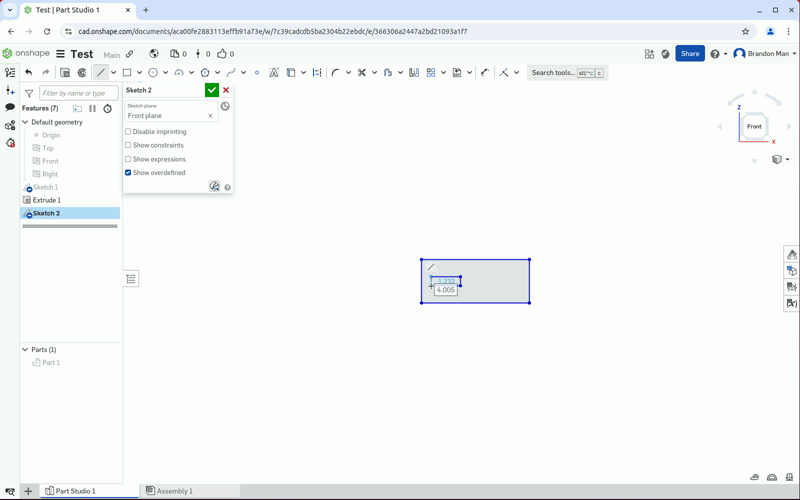
scroll(6)
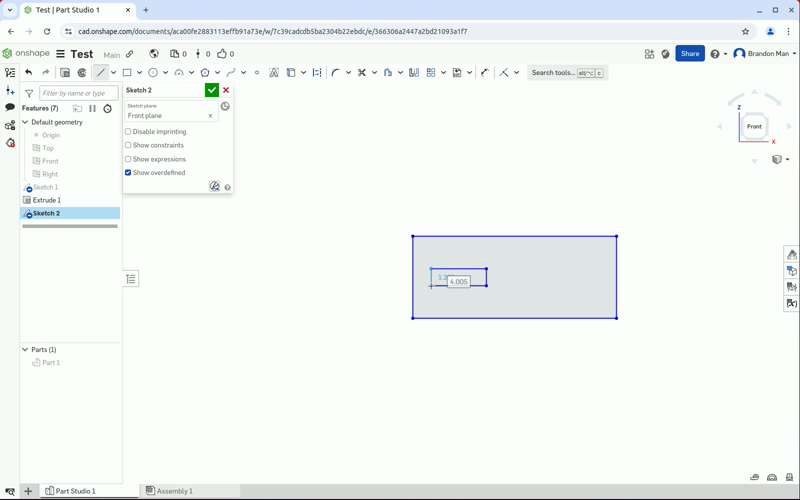
scroll(6)
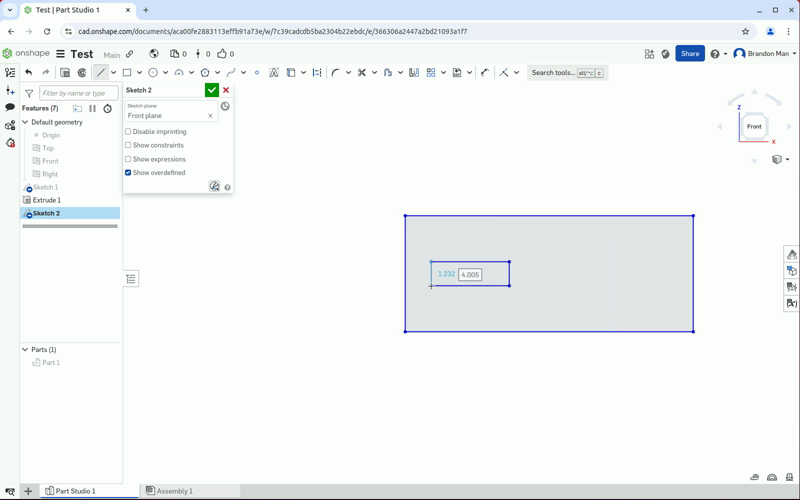
scroll(6)
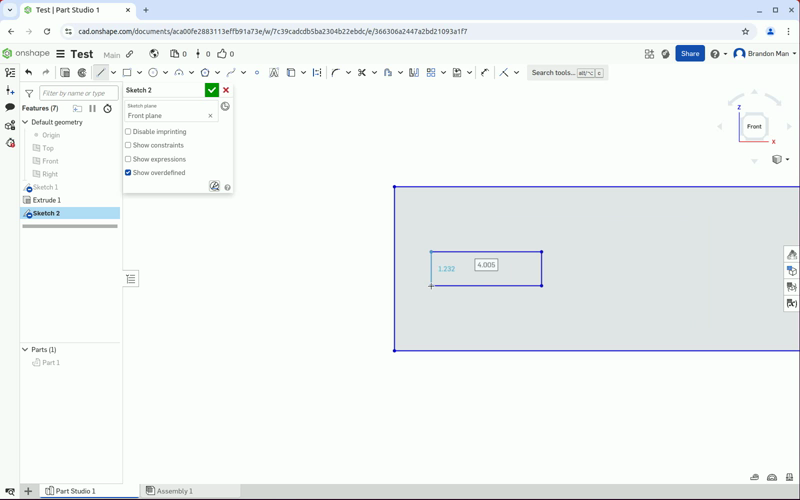
scroll(6)
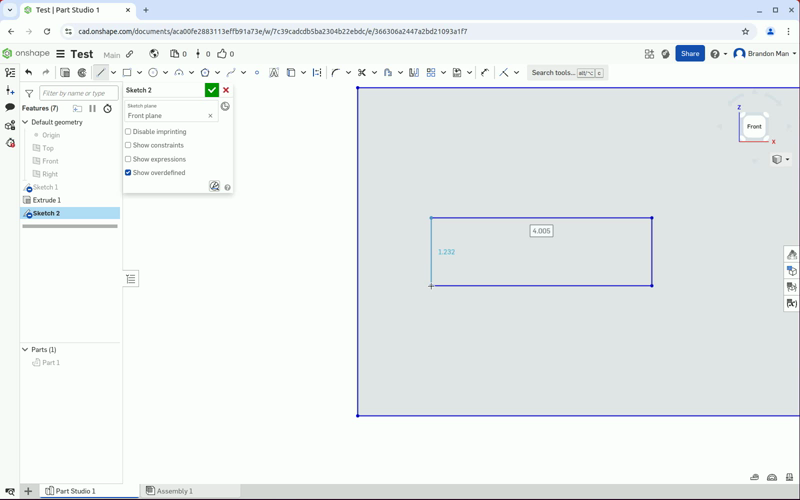
key_up(shift)
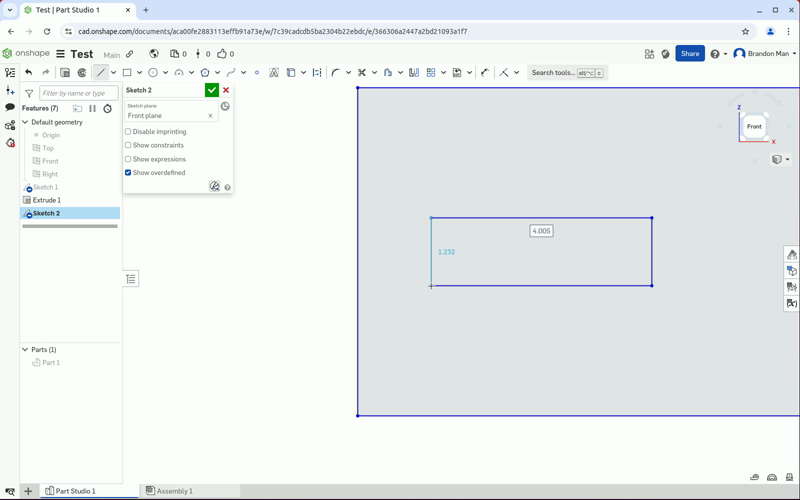
click(431, 285)
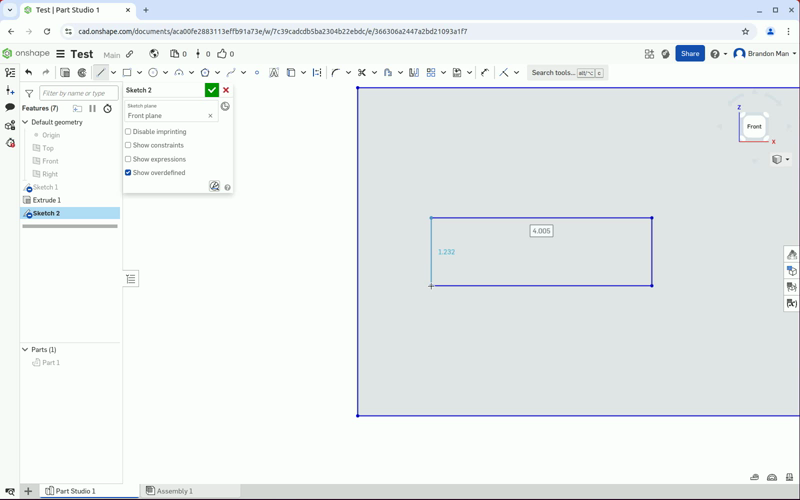
scroll(-6)
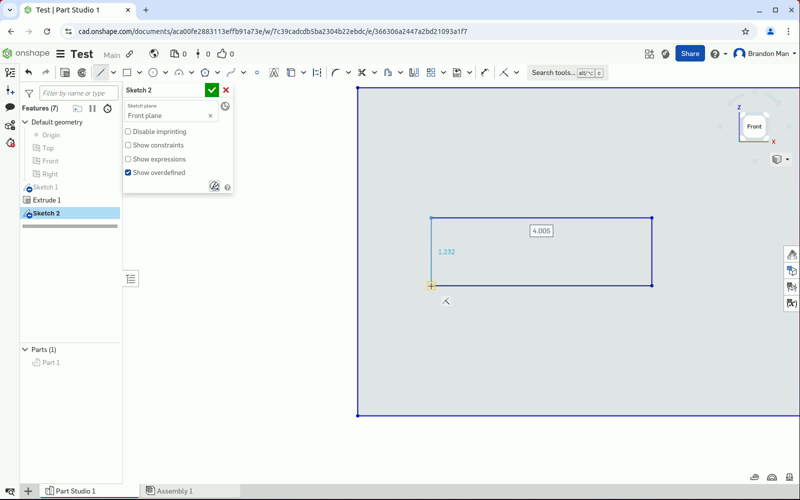
scroll(-6)
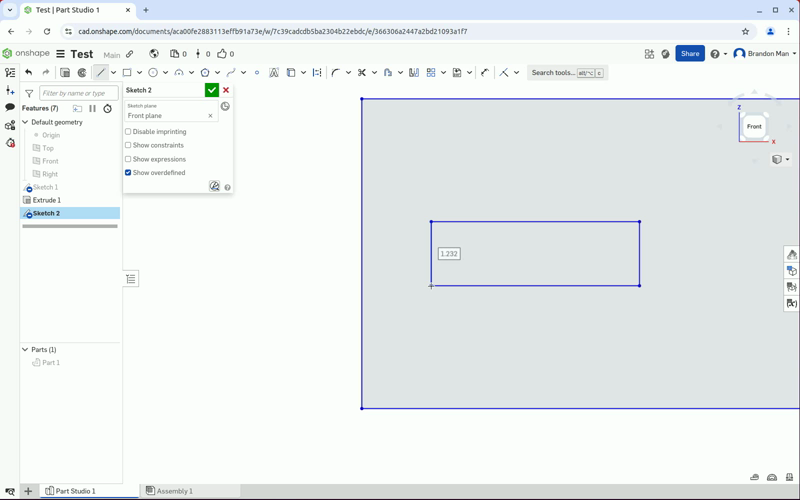
scroll(-6)
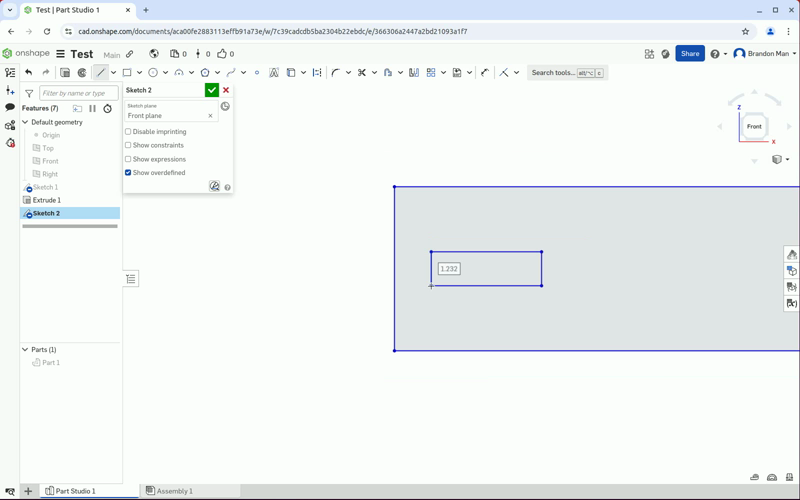
scroll(-6)
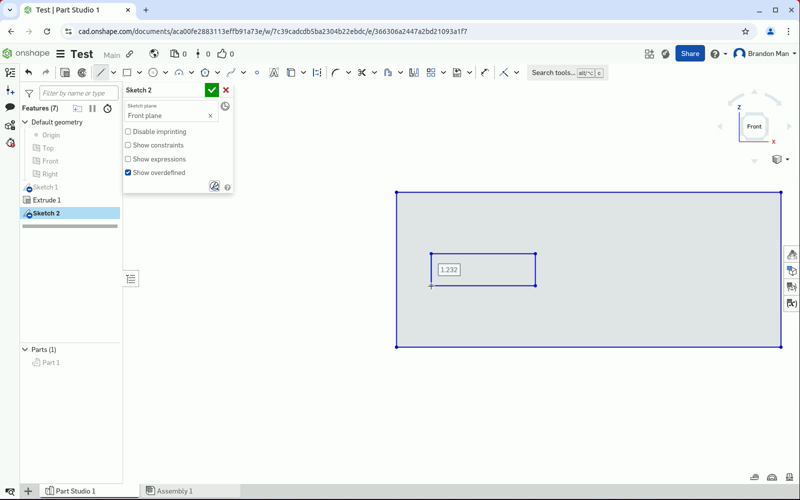
scroll(-6)
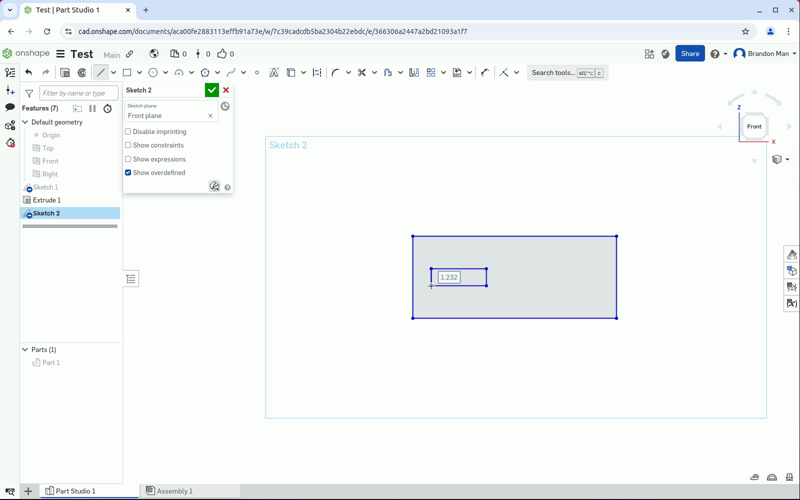
scroll(-6)
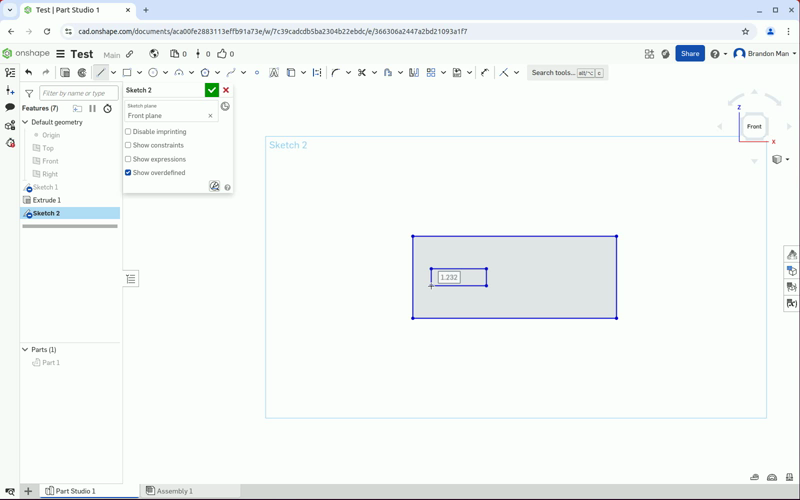
scroll(-6)
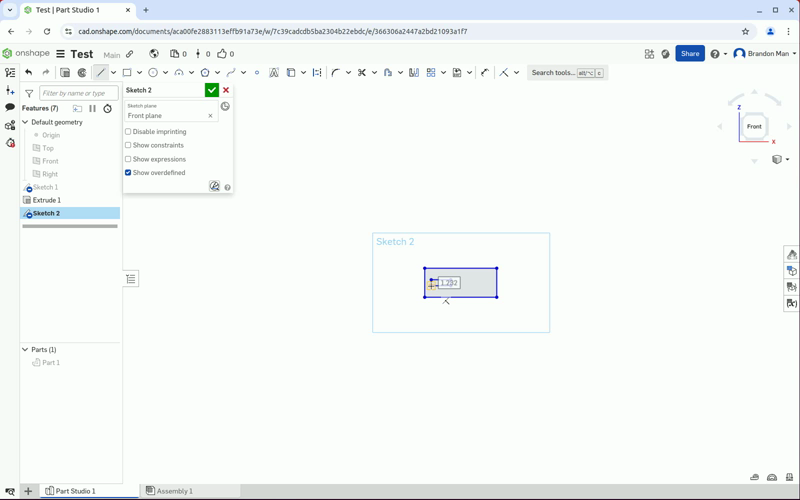
key(esc)
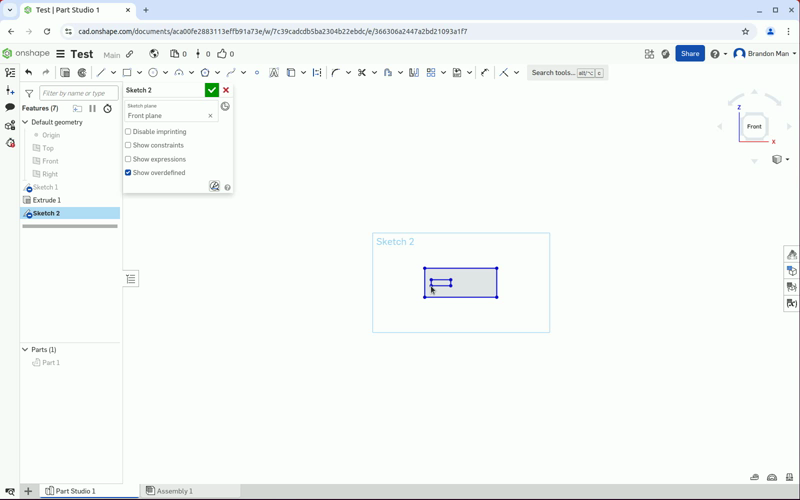
key(l)
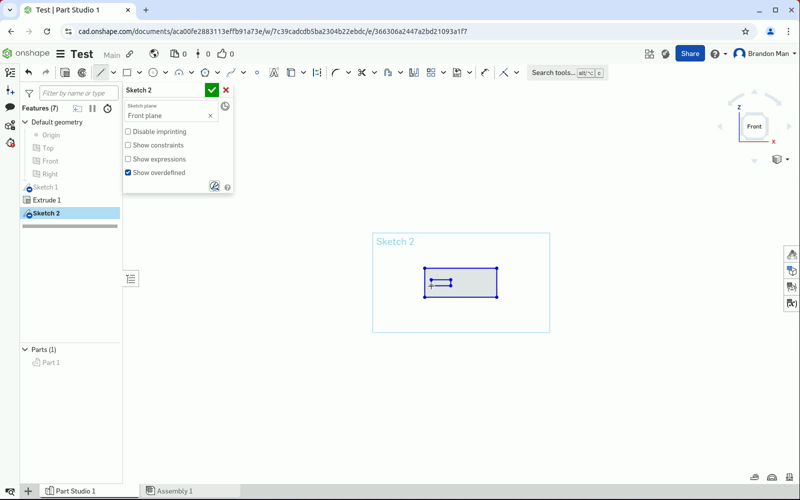
key_down(shift)
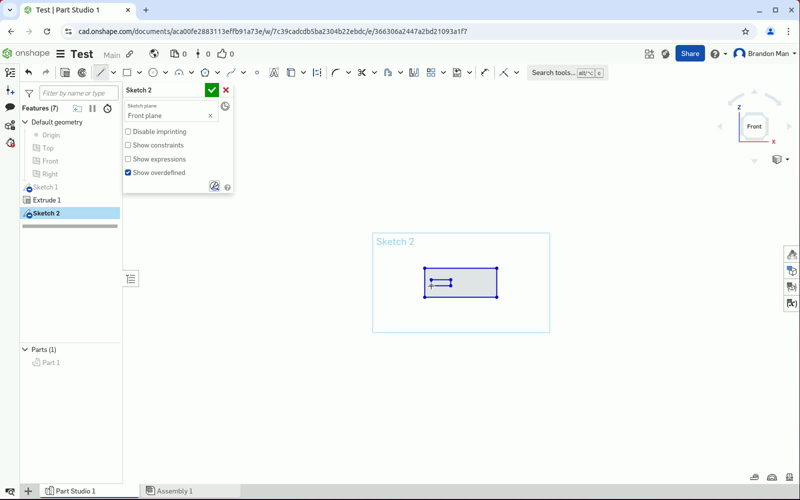
mouse_move(470, 285)
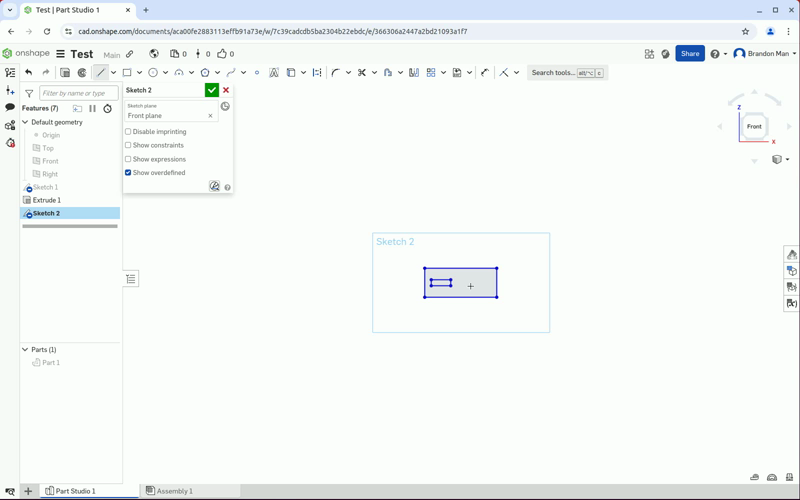
click(470, 285)
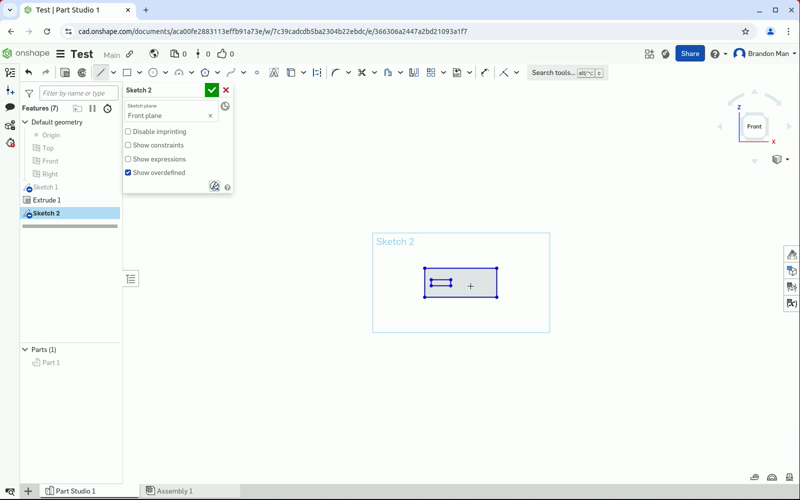
key_up(shift)
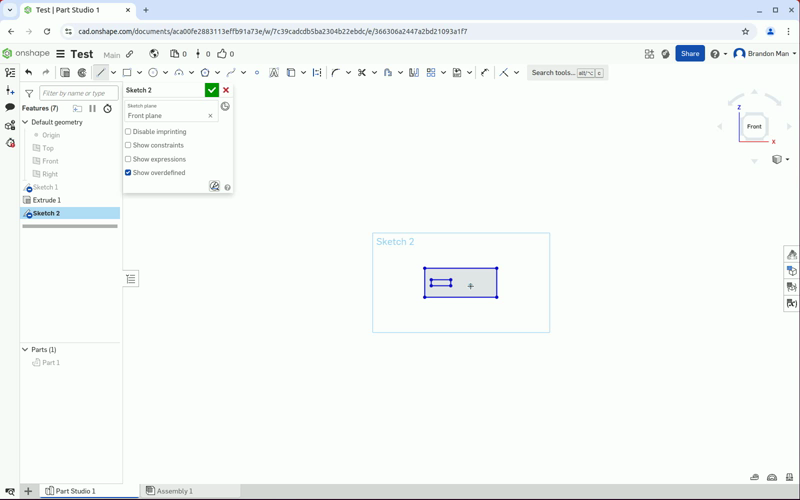
key_down(shift)
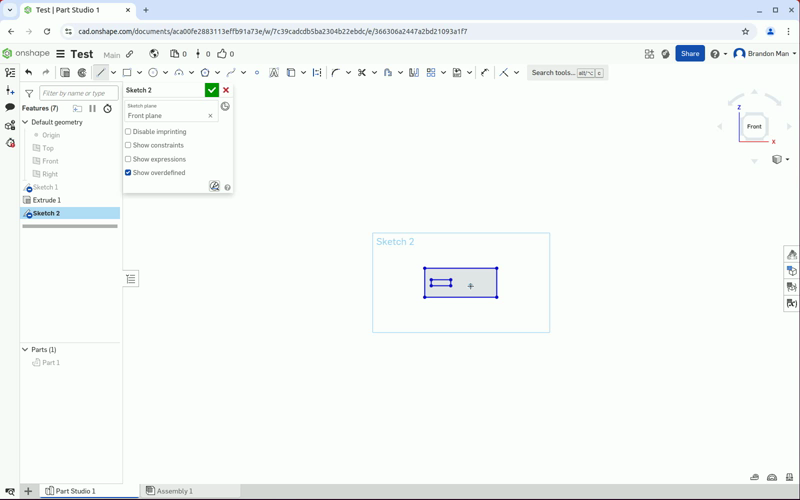
mouse_move(500, 285)
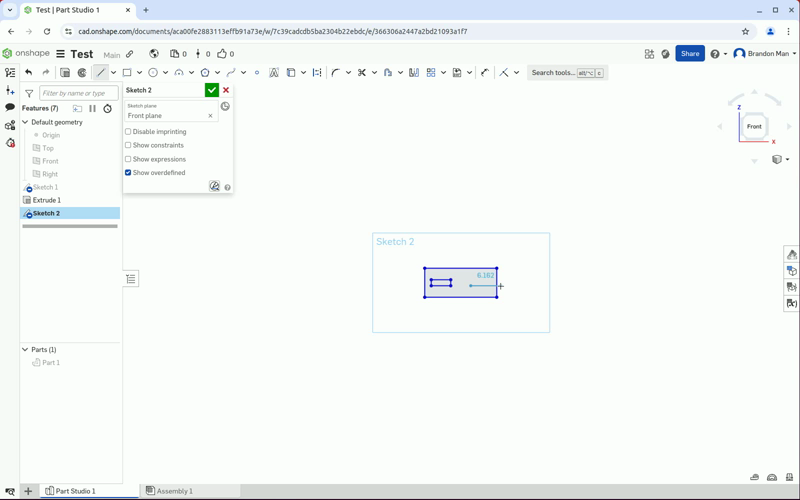
mouse_move(489, 285)
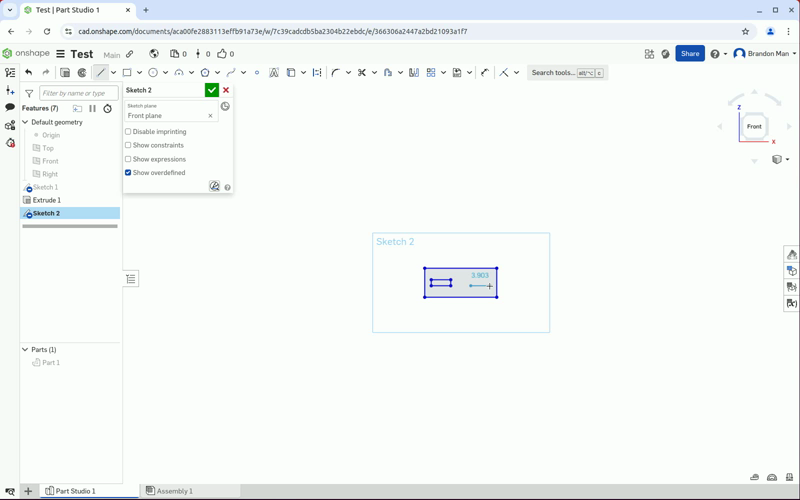
click(489, 285)
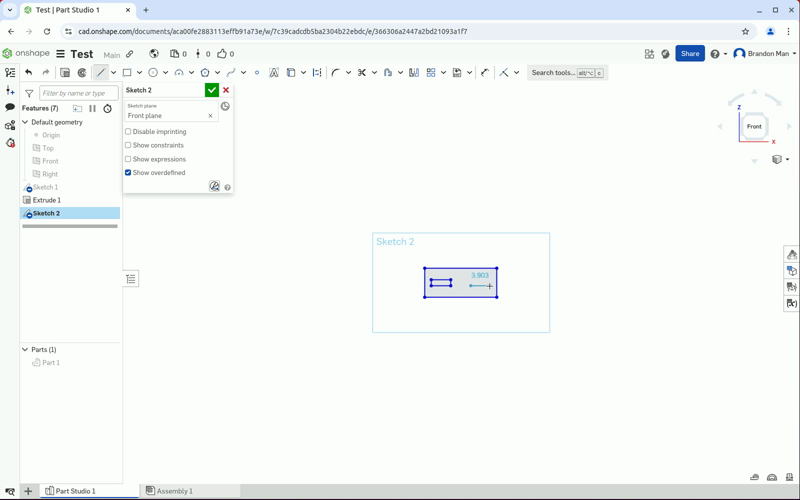
key_up(shift)
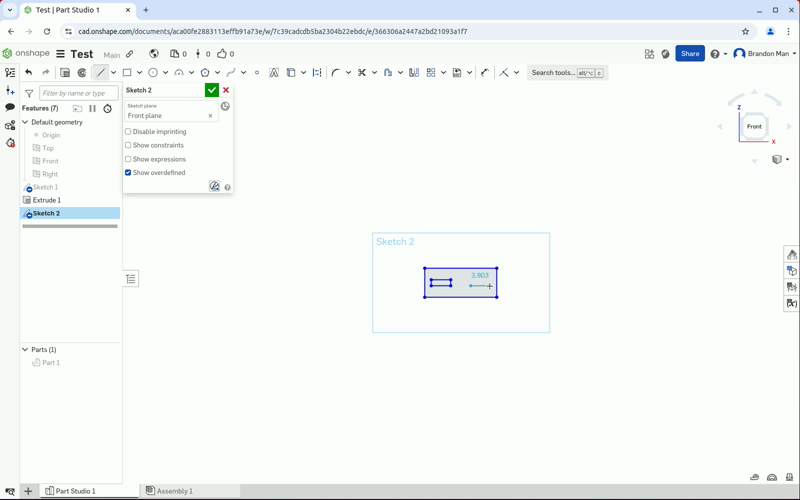
key_down(shift)
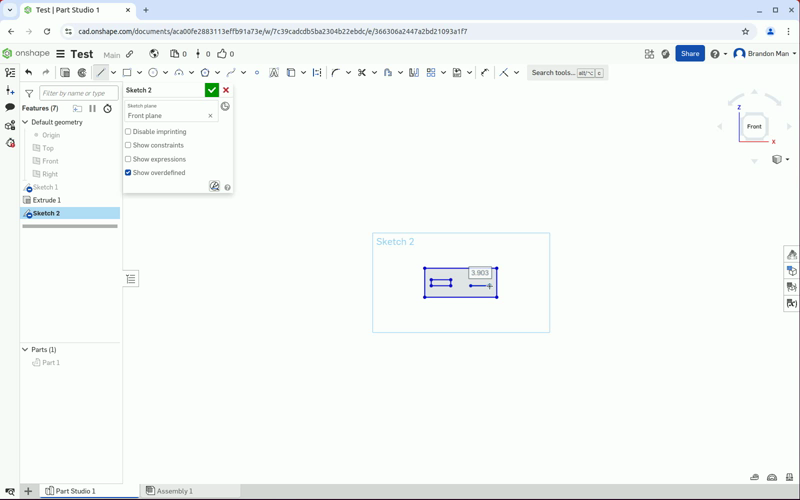
mouse_move(519, 285)
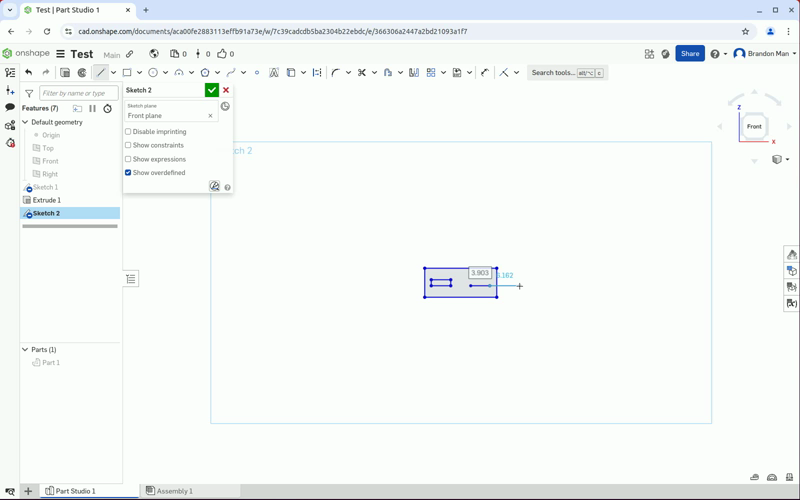
mouse_move(489, 279)
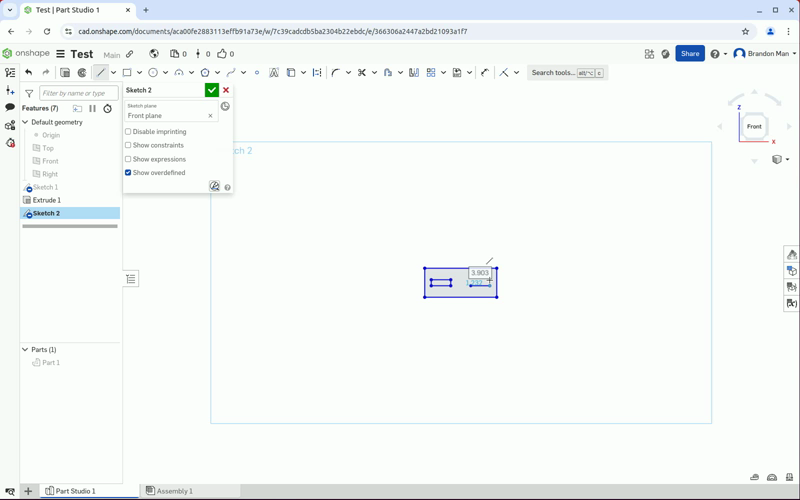
scroll(6)
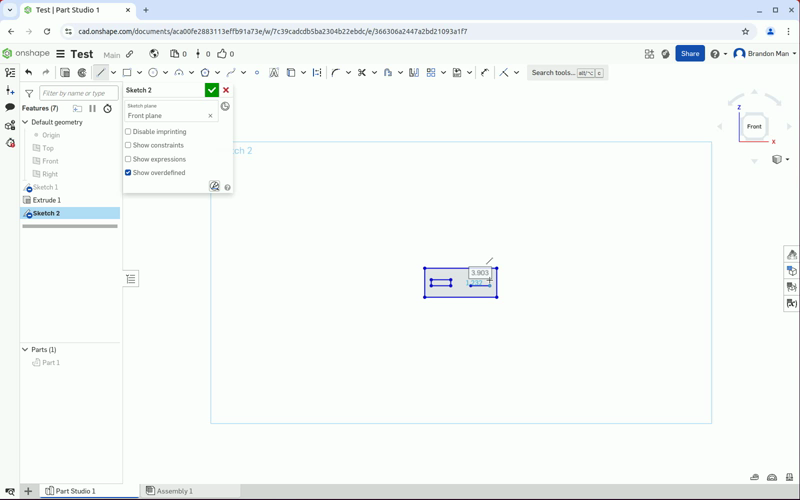
scroll(6)
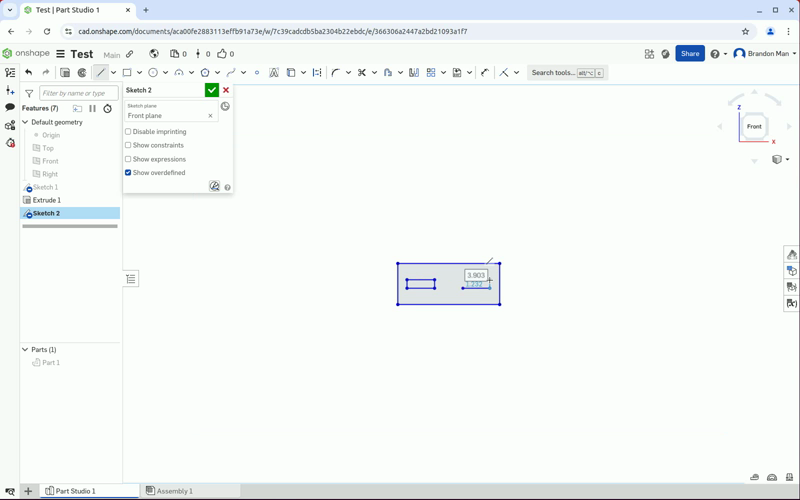
scroll(6)
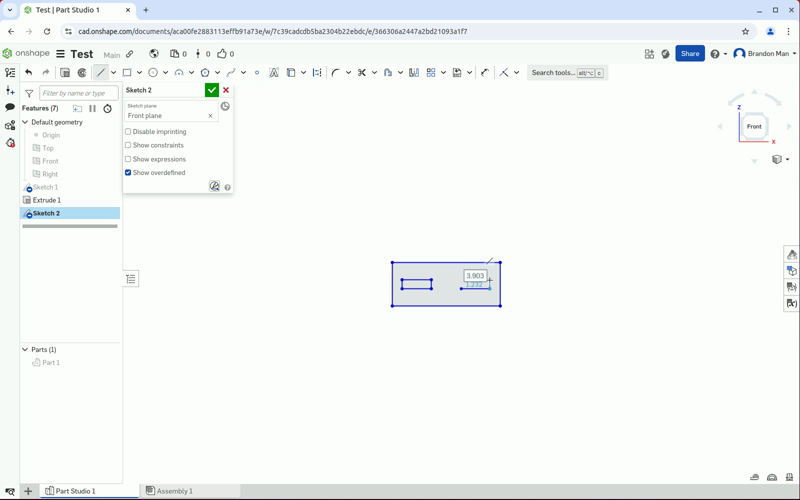
scroll(6)
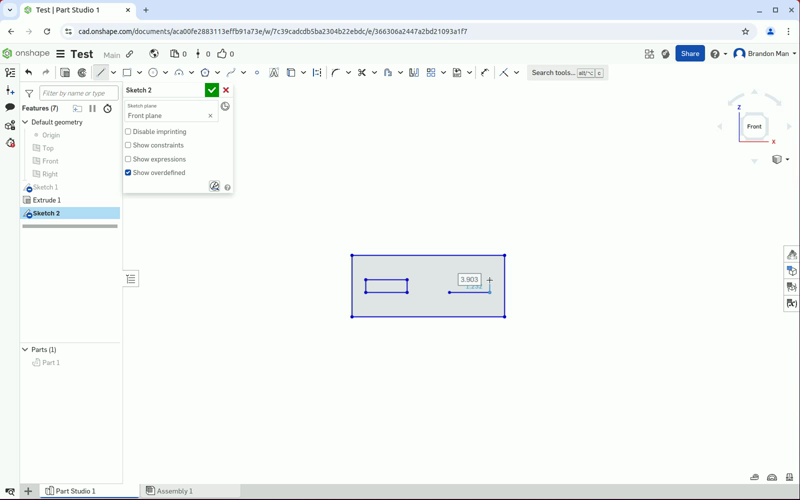
scroll(6)
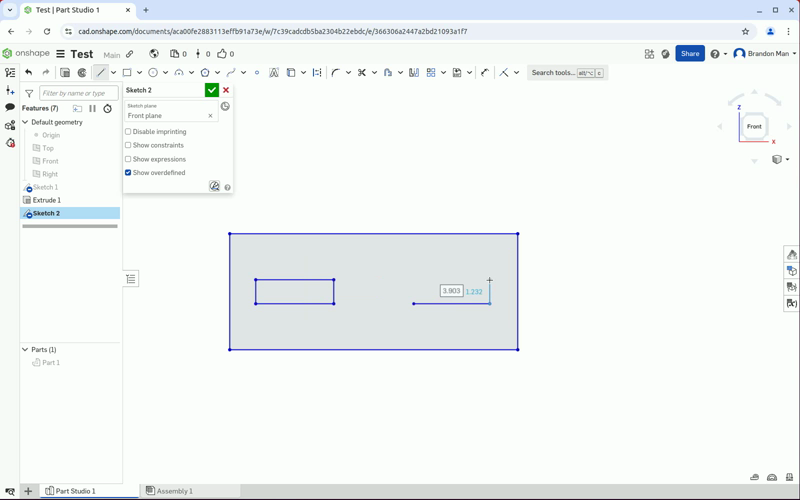
scroll(6)
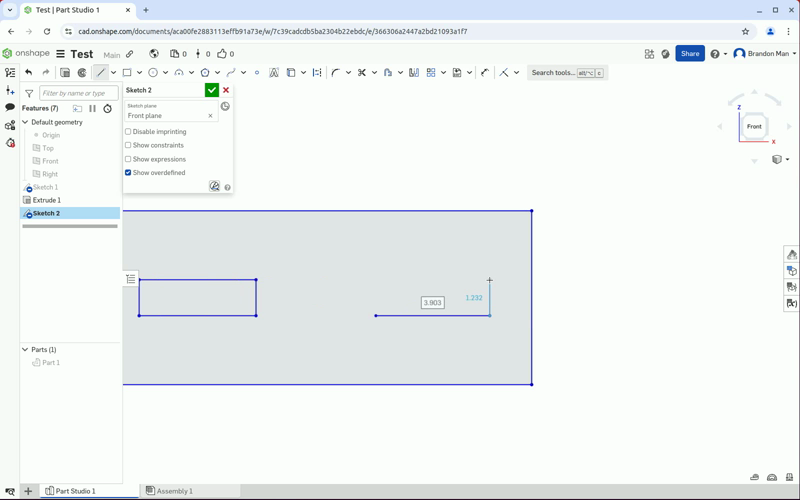
scroll(6)
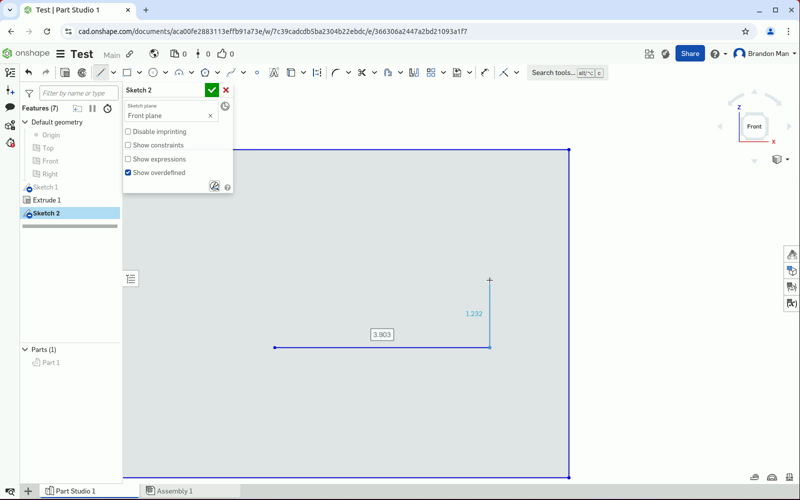
click(489, 279)
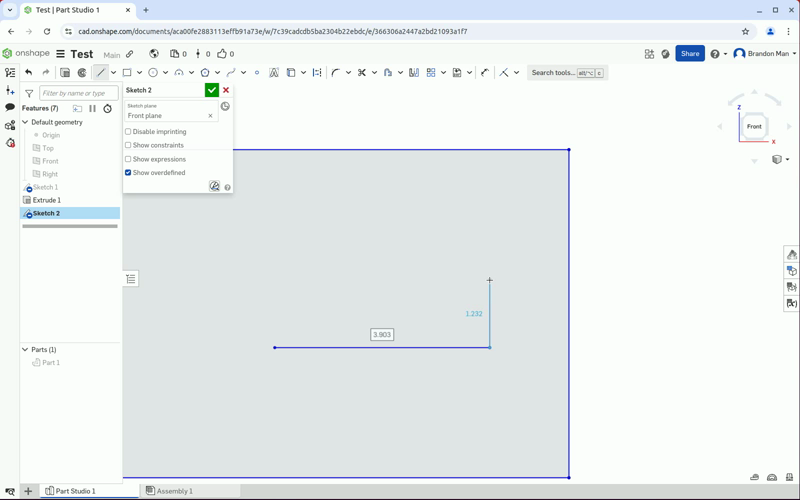
scroll(-6)
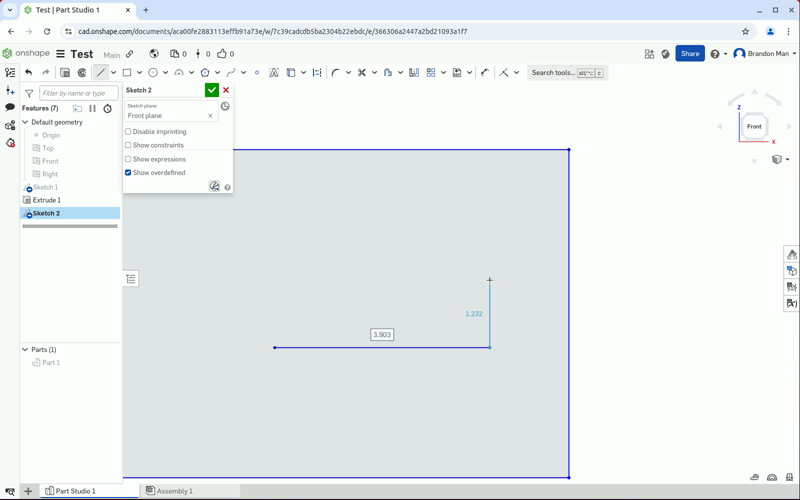
scroll(-6)
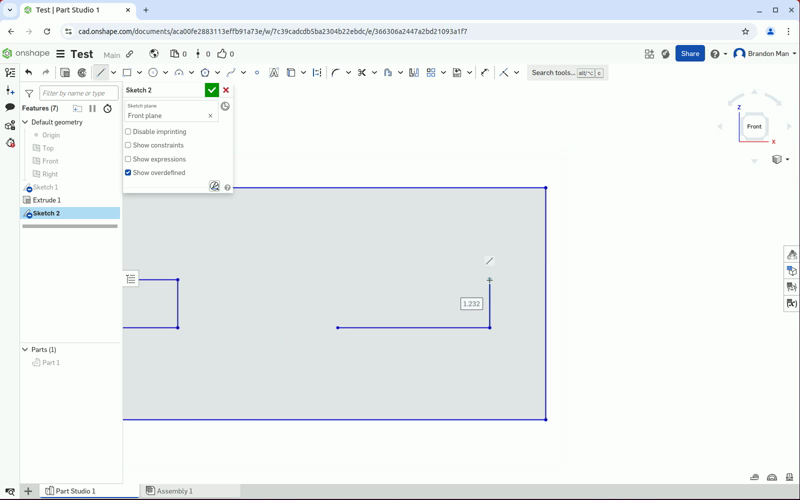
scroll(-6)
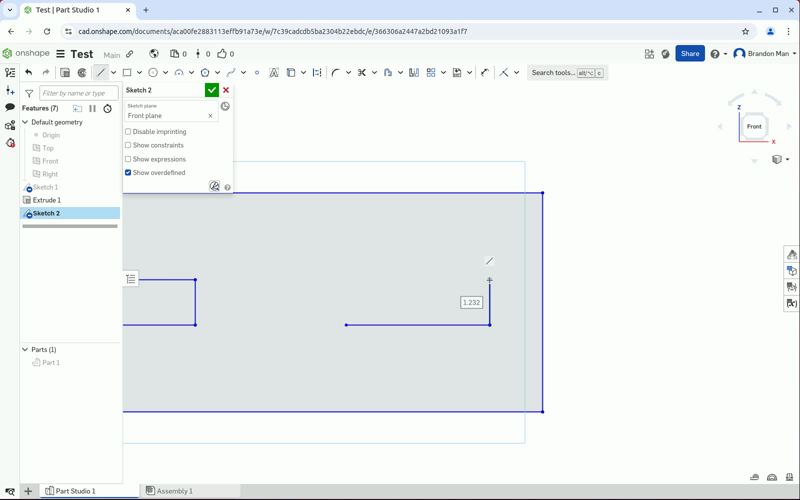
scroll(-6)
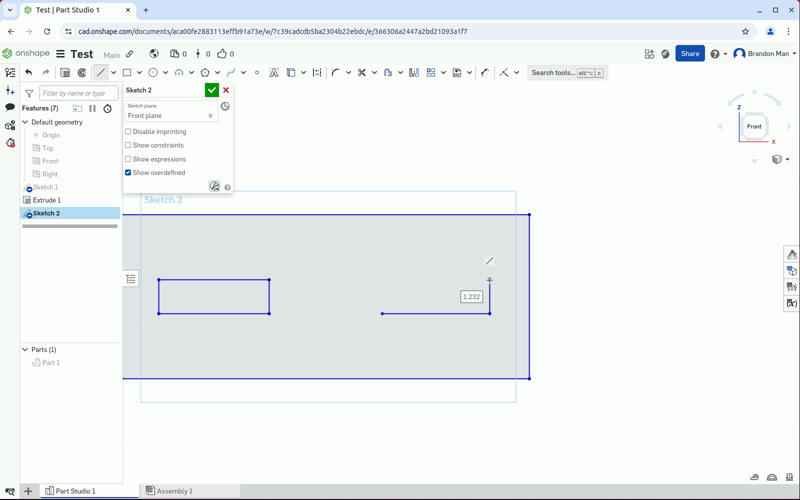
scroll(-6)
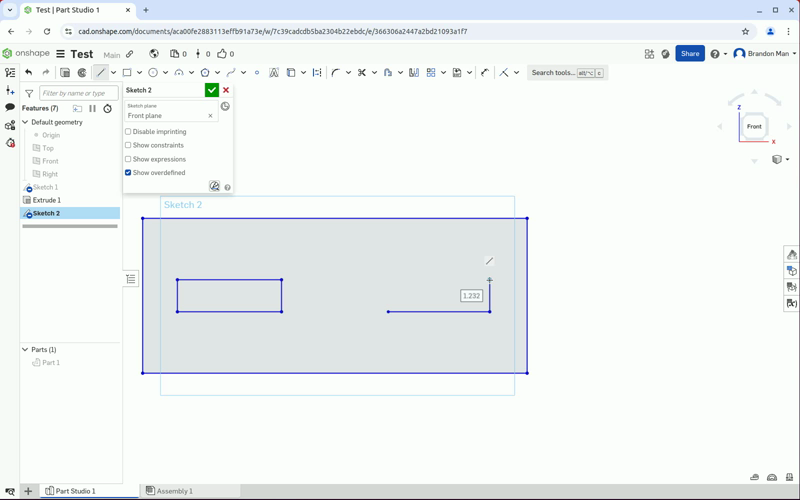
scroll(-6)
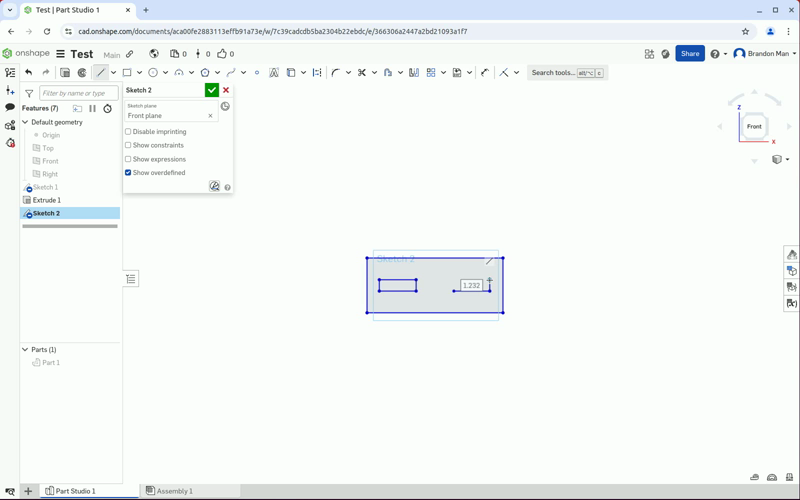
scroll(-6)
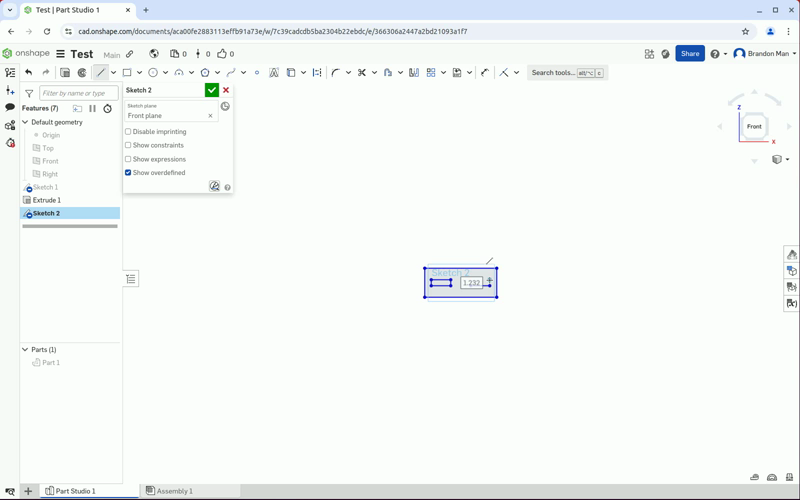
key_up(shift)
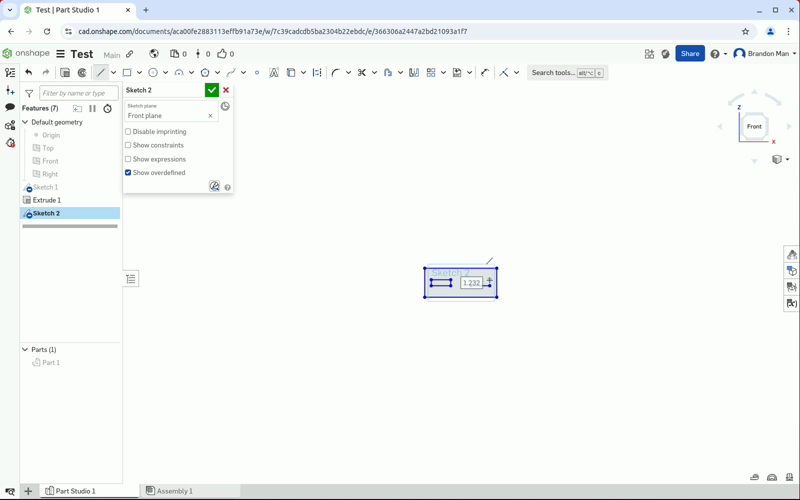
key_down(shift)
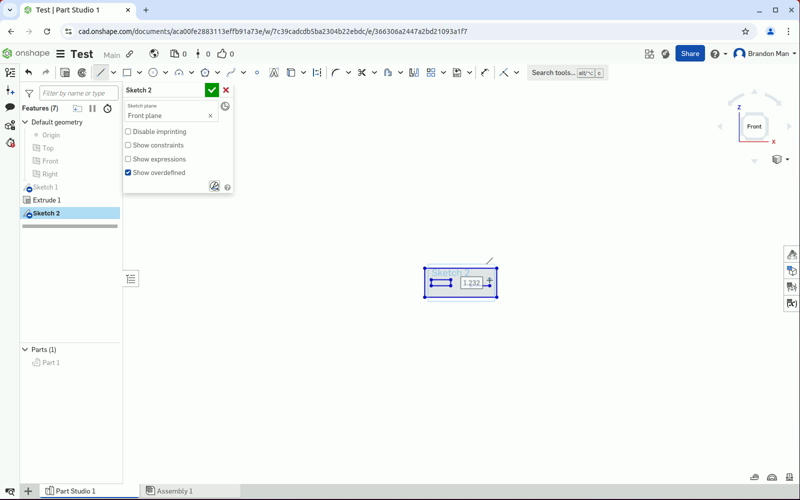
mouse_move(519, 279)
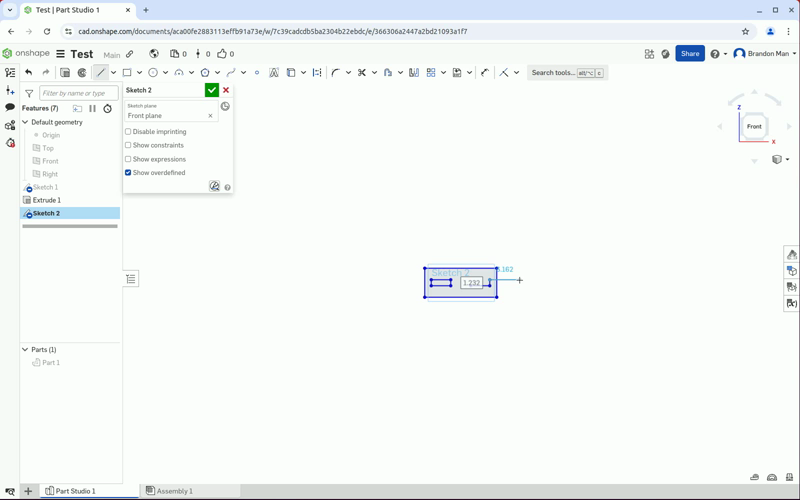
mouse_move(470, 279)
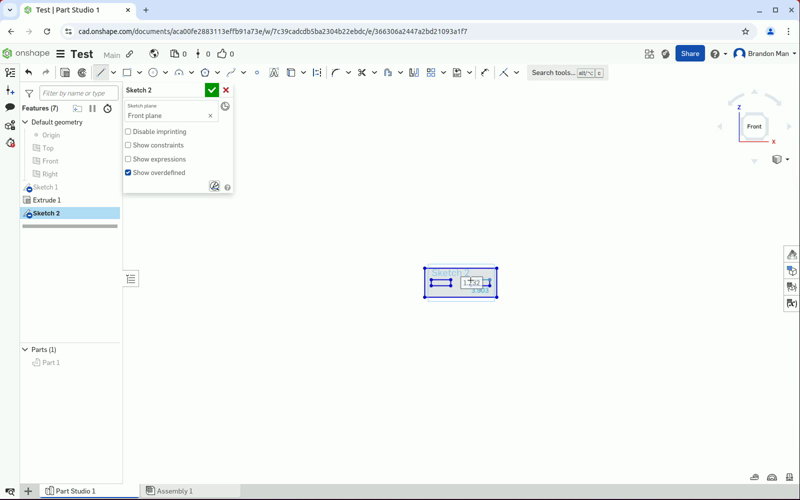
click(470, 279)
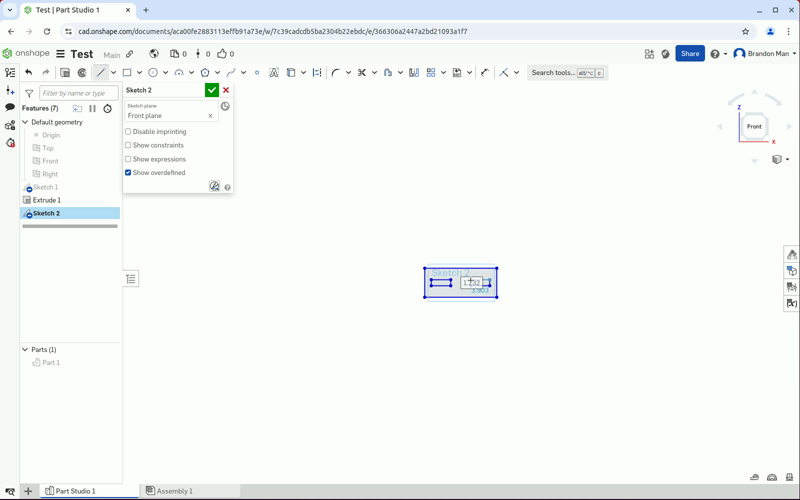
key_up(shift)
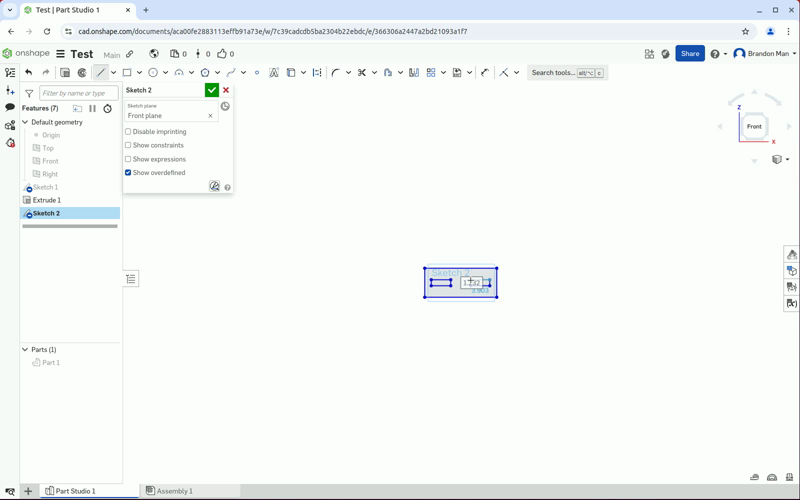
mouse_move(500, 279)
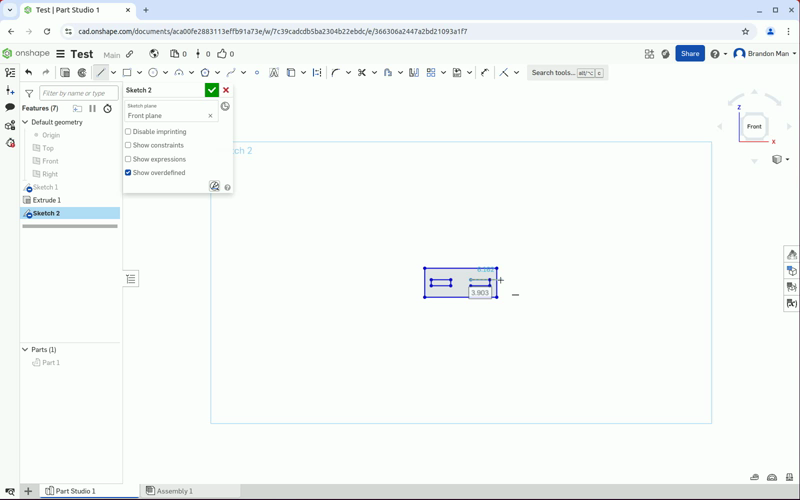
key_down(shift)
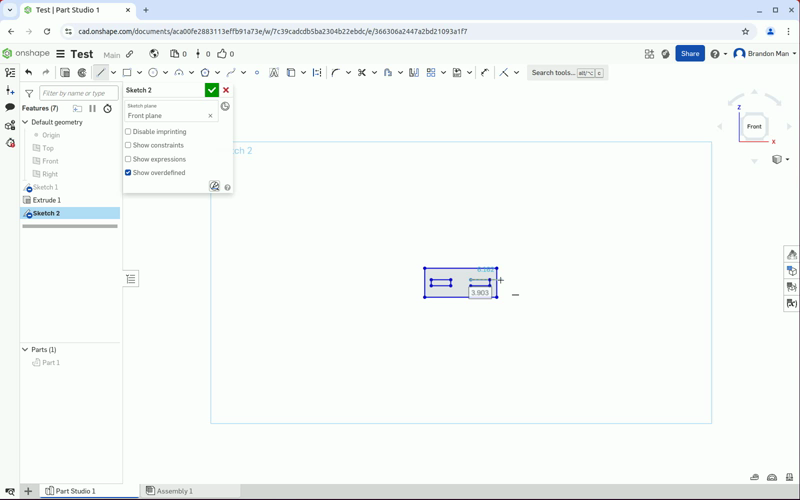
mouse_move(470, 285)
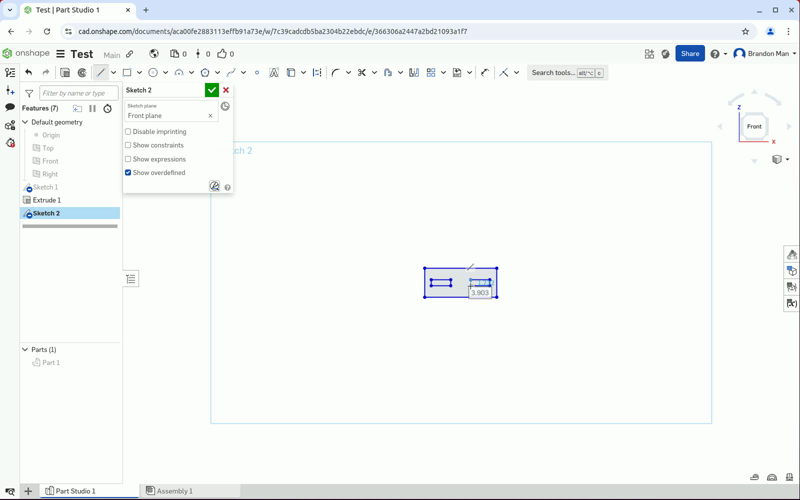
scroll(6)
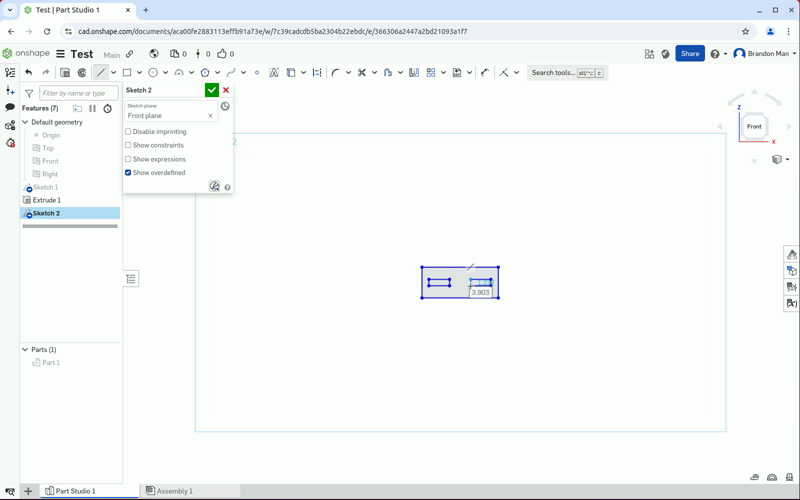
scroll(6)
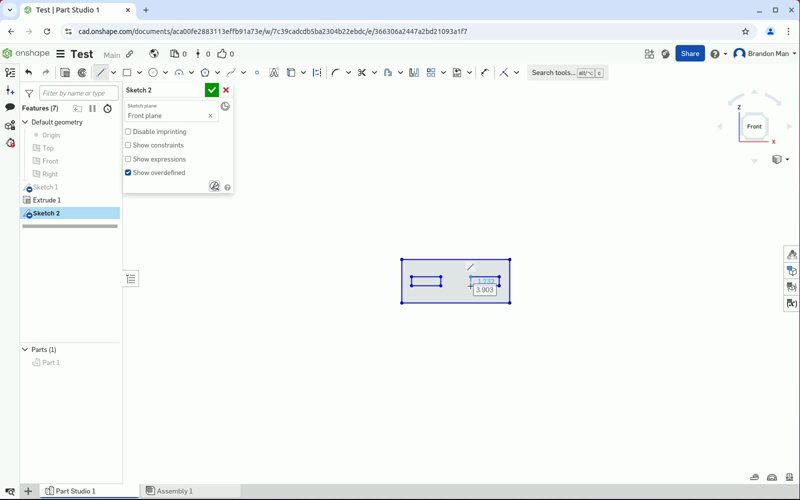
scroll(6)
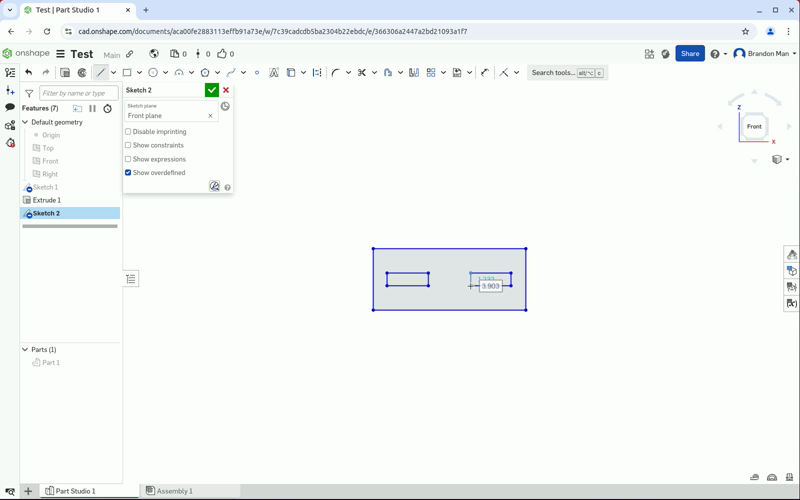
scroll(6)
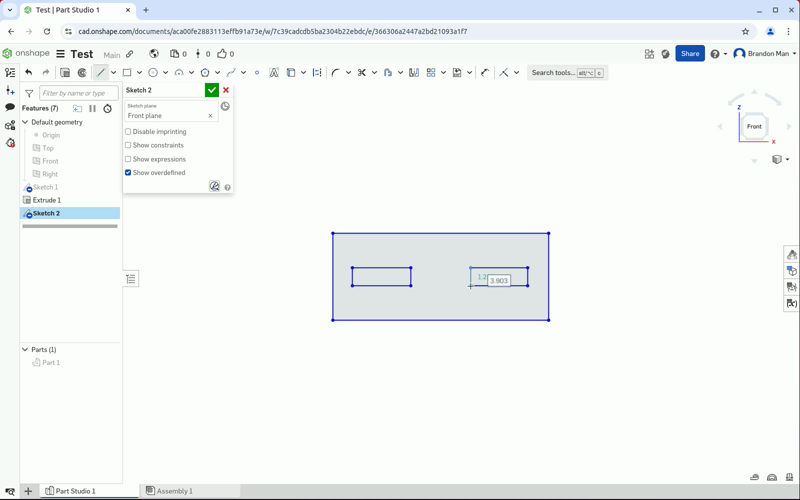
scroll(6)
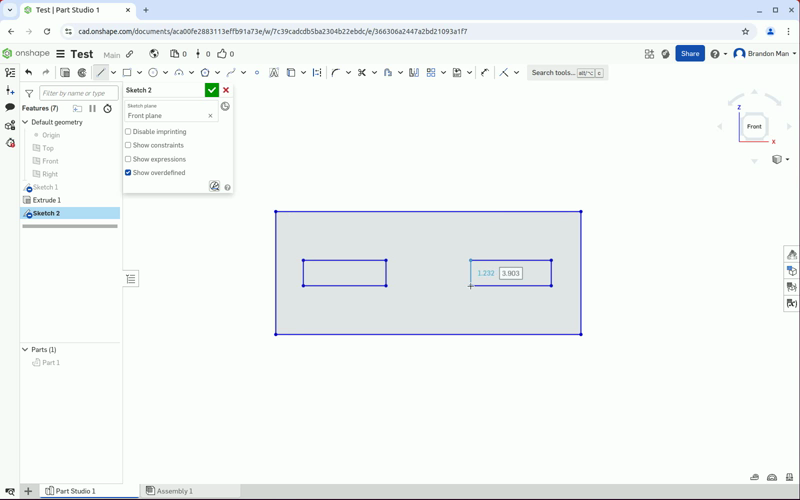
scroll(6)
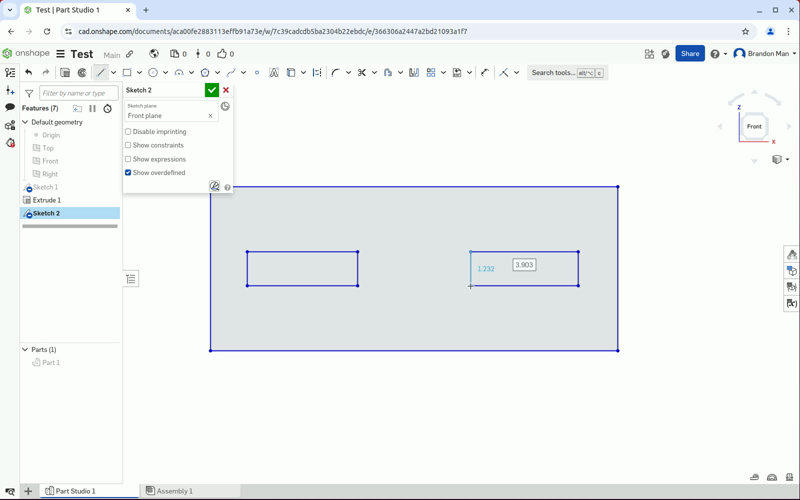
scroll(6)
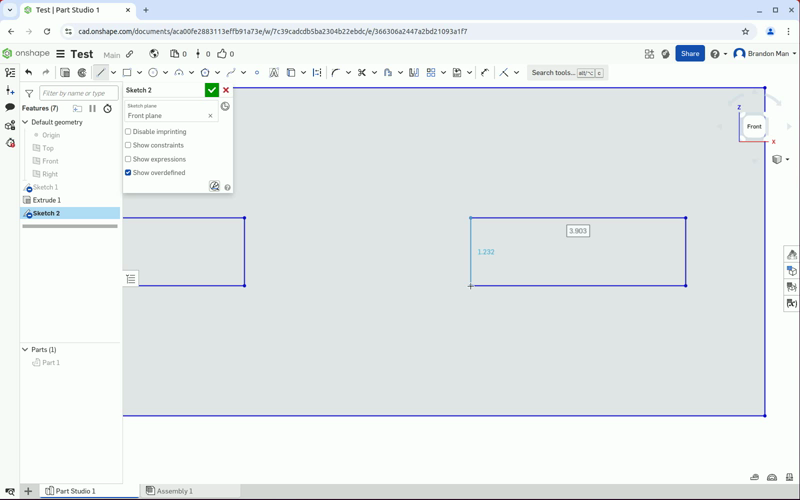
key_up(shift)
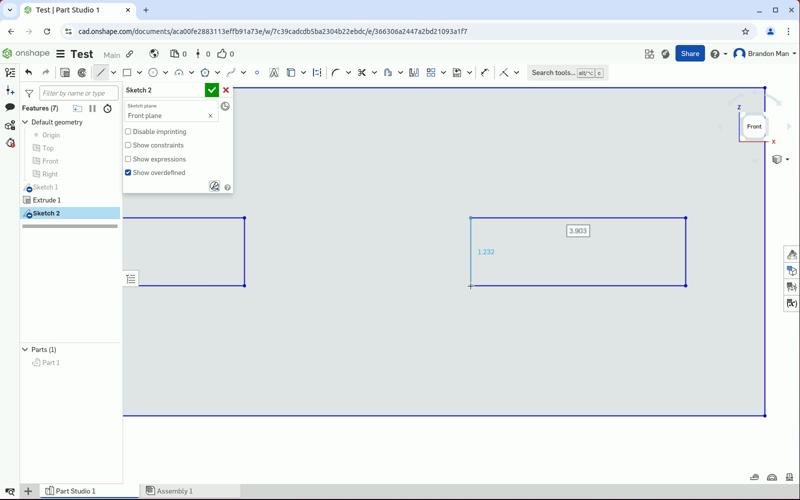
click(470, 285)
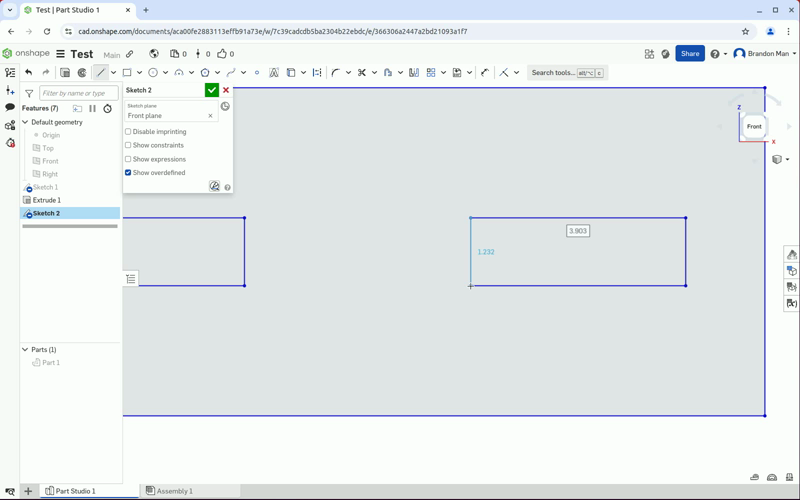
scroll(-6)
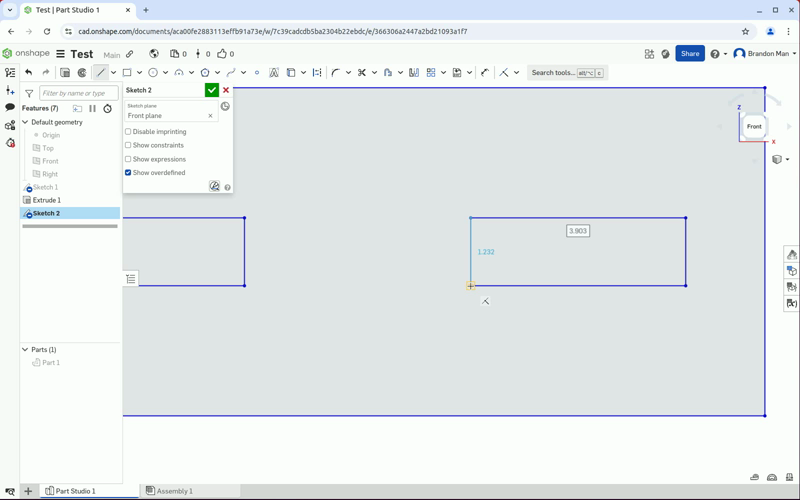
scroll(-6)
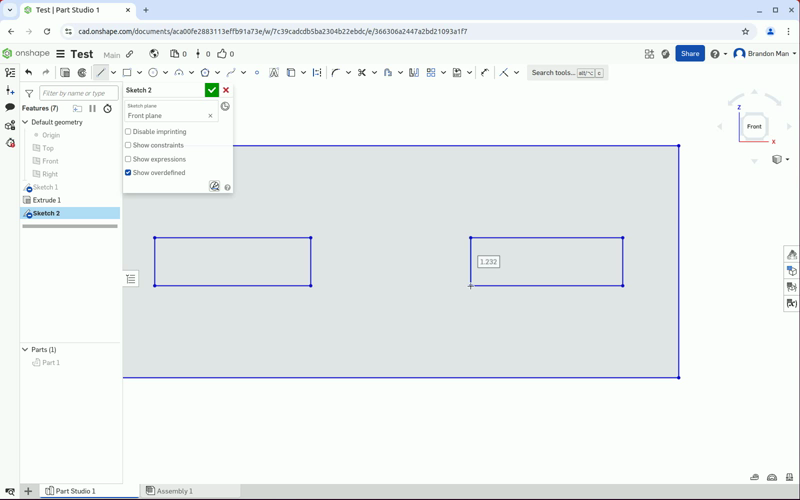
scroll(-6)
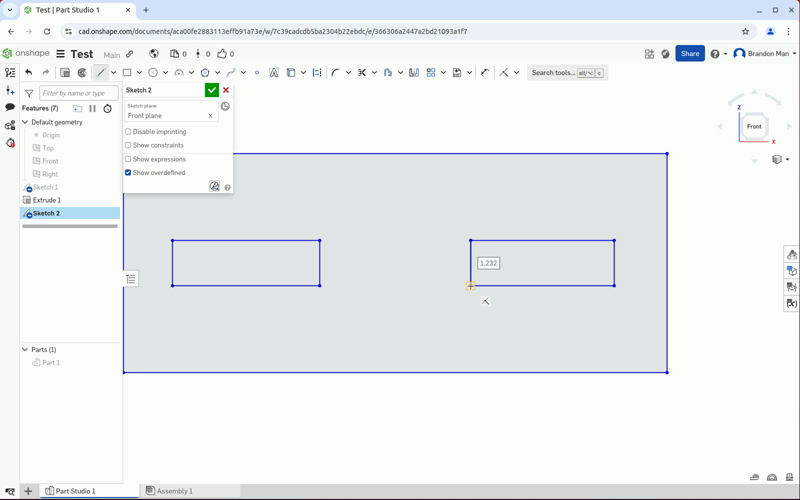
scroll(-6)
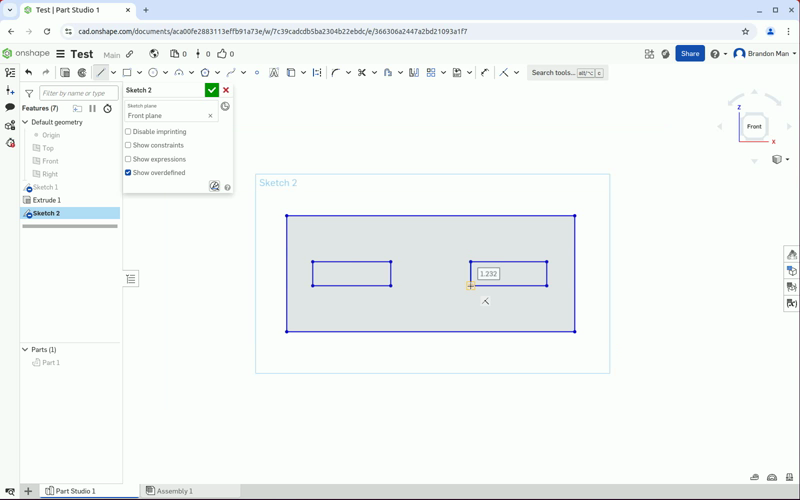
scroll(-6)
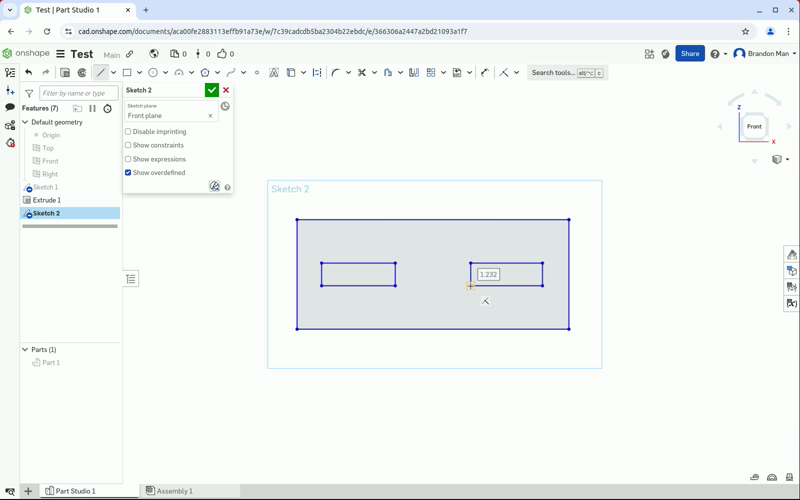
scroll(-6)
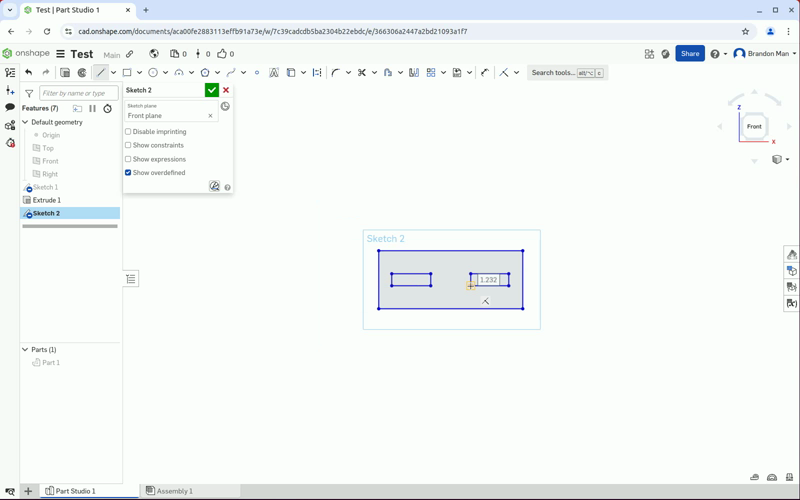
scroll(-6)
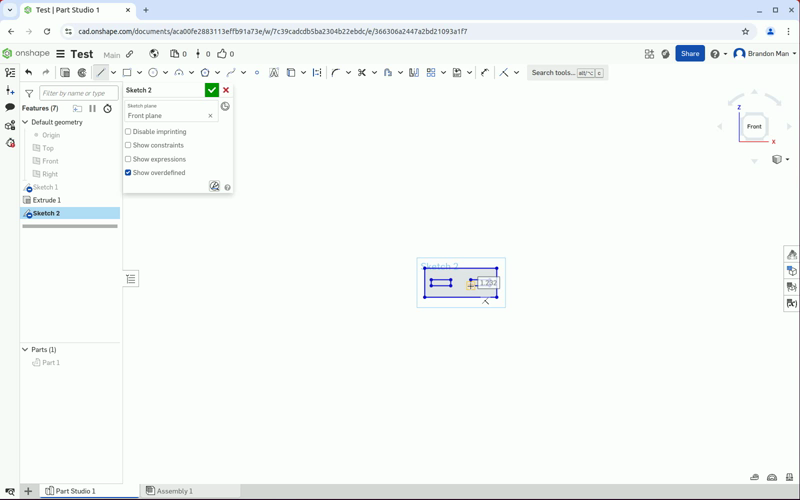
key(esc)
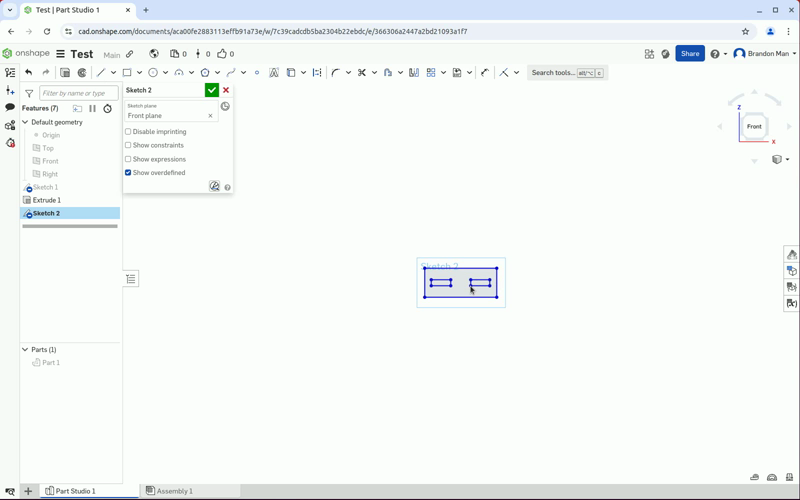
mouse_move(460, 273)
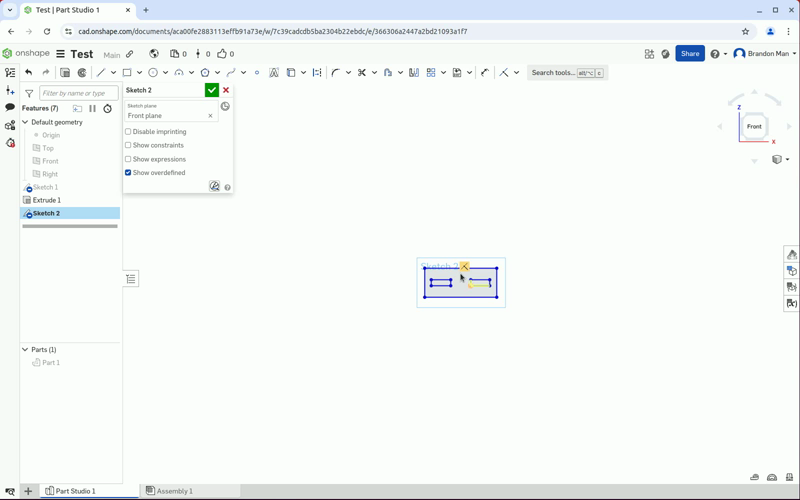
click(460, 273)
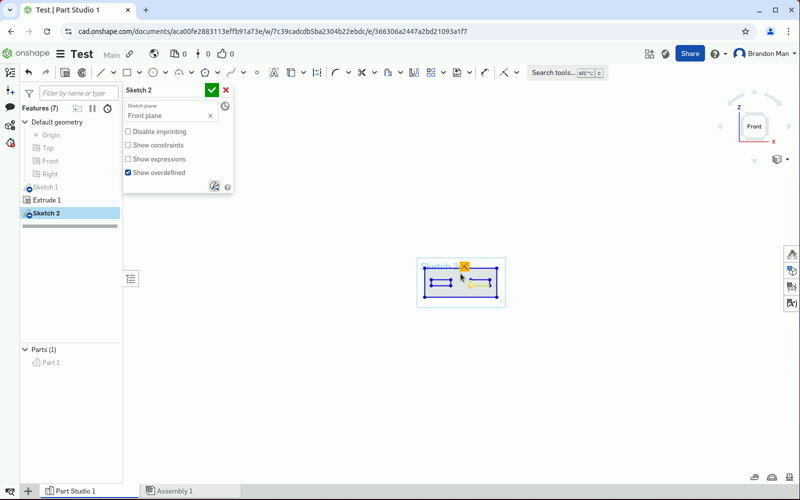
mouse_move(73, 352)
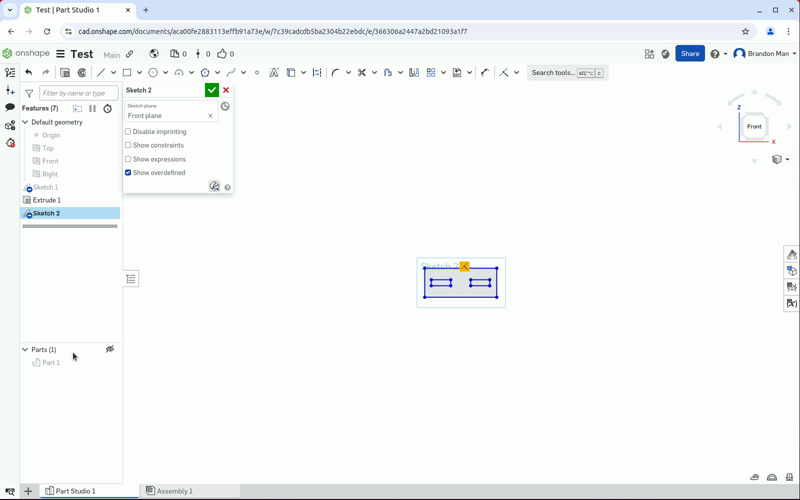
key(shift+y)
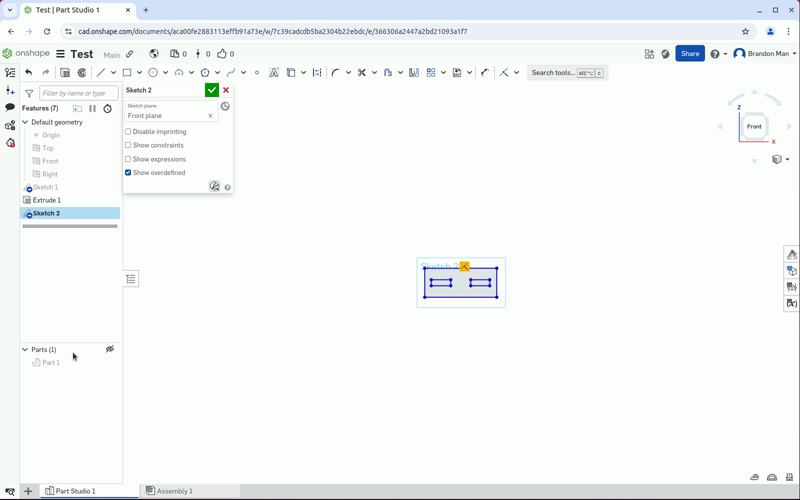
key(shift+e)
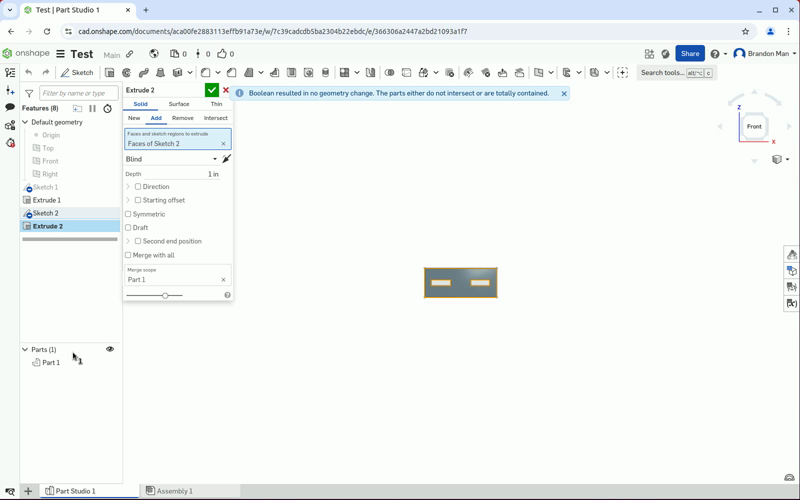
mouse_move(143, 106)
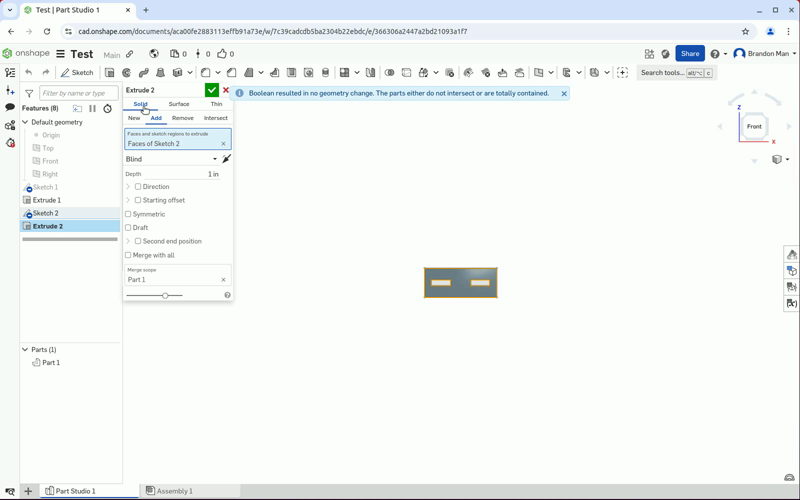
click(143, 106)
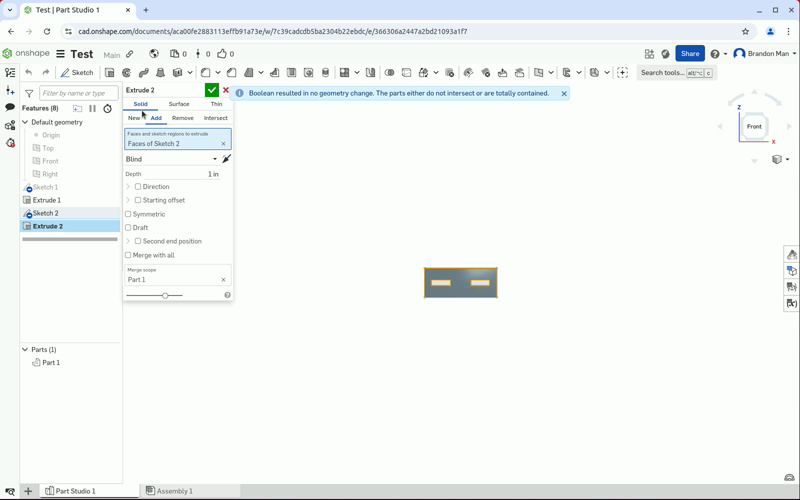
mouse_move(137, 120)
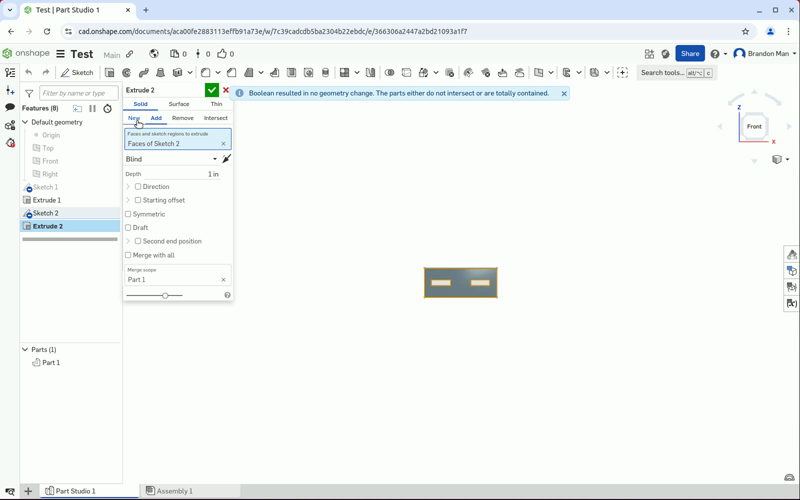
click(137, 120)
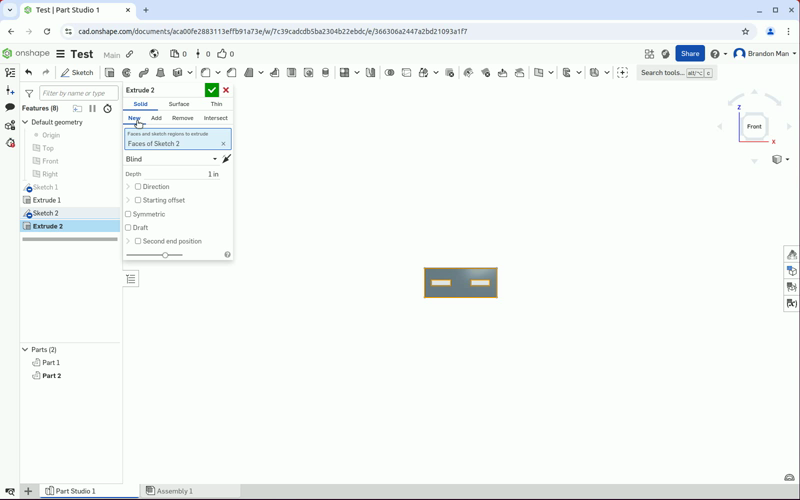
key(tab, 4)
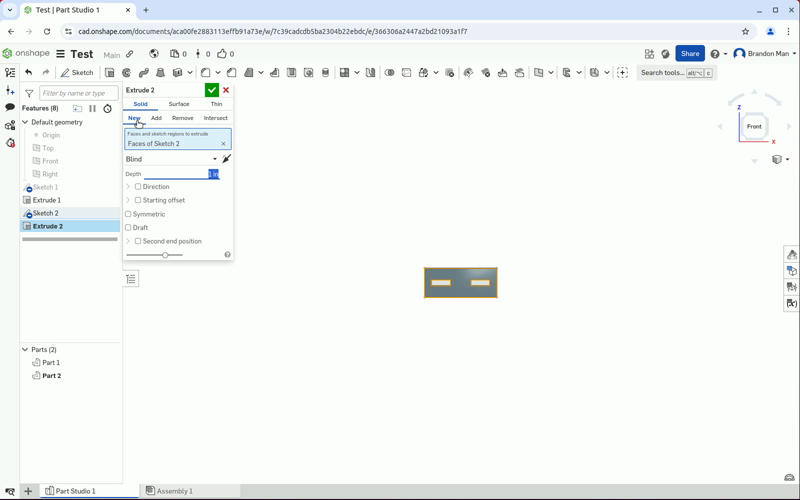
text(-1.685)
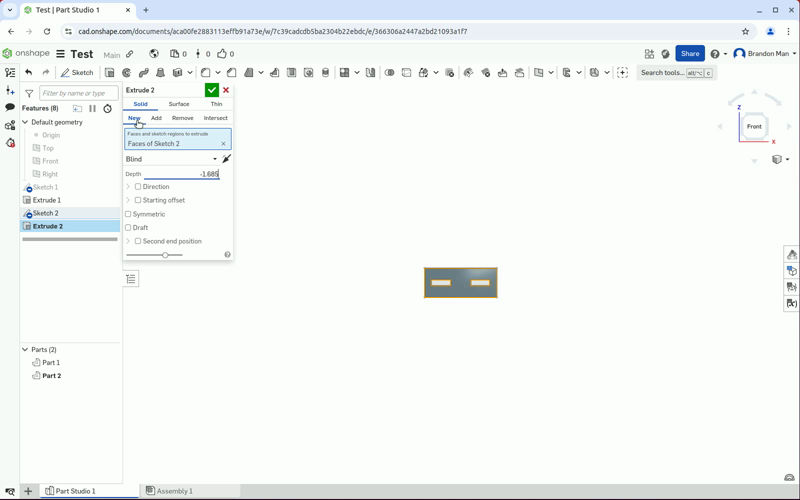
key(enter)
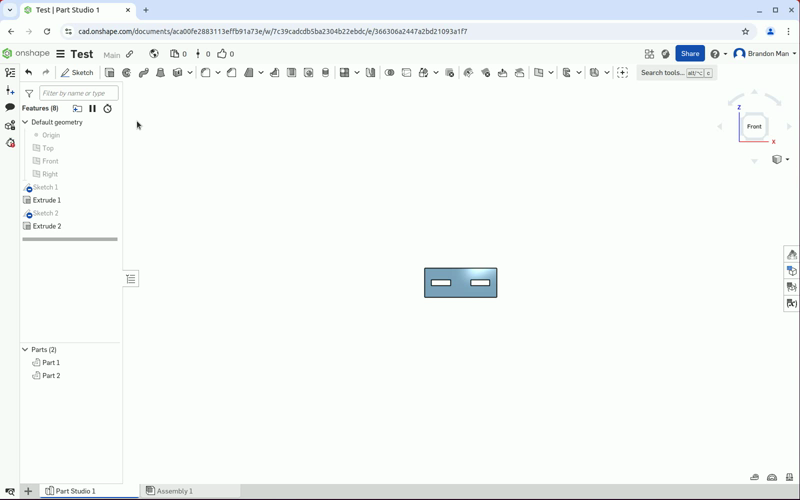
key(shift+h)
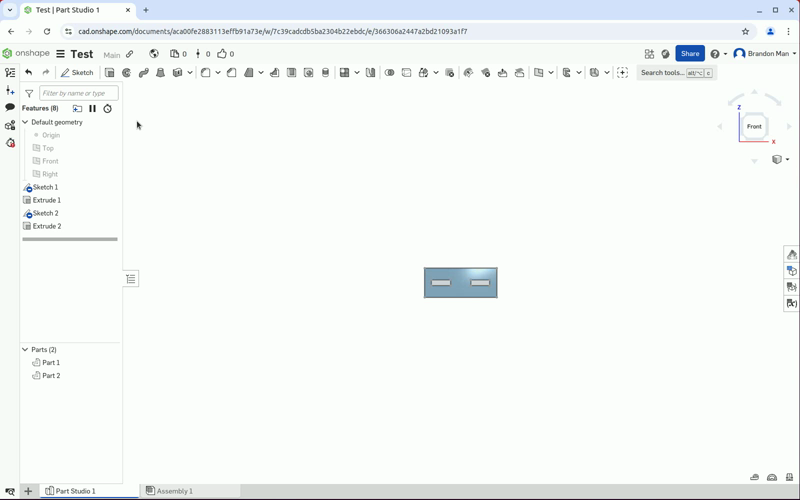
key(shift+h)
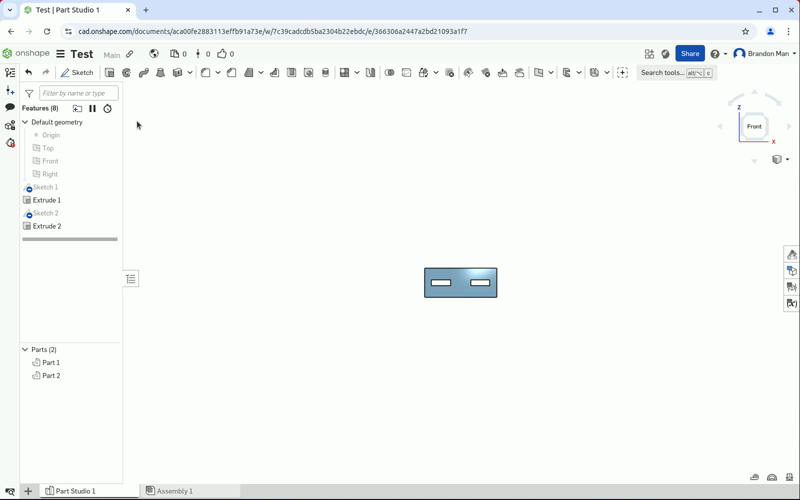
mouse_move(73, 189)
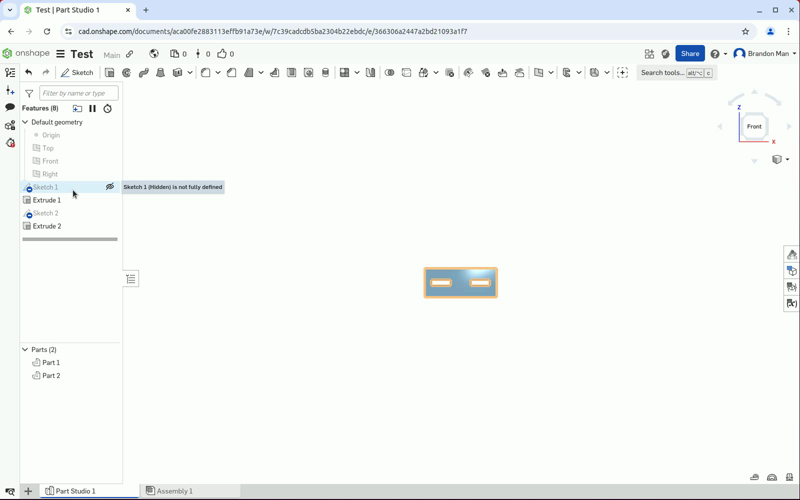
click(73, 189)
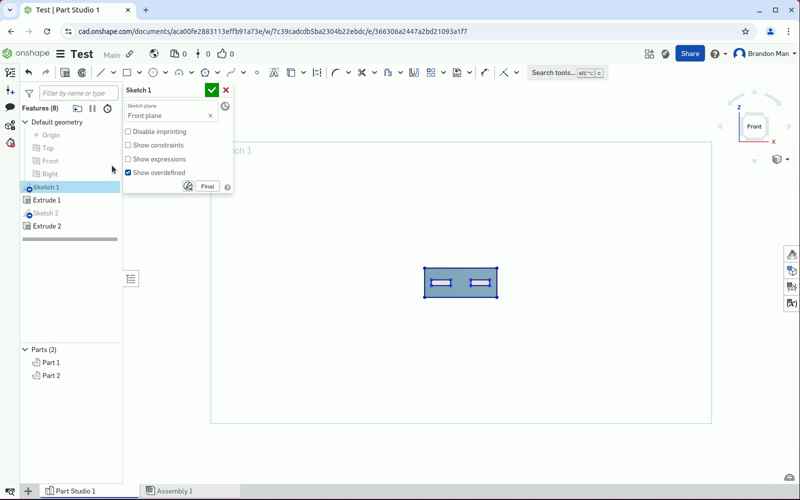
mouse_move(229, 92)
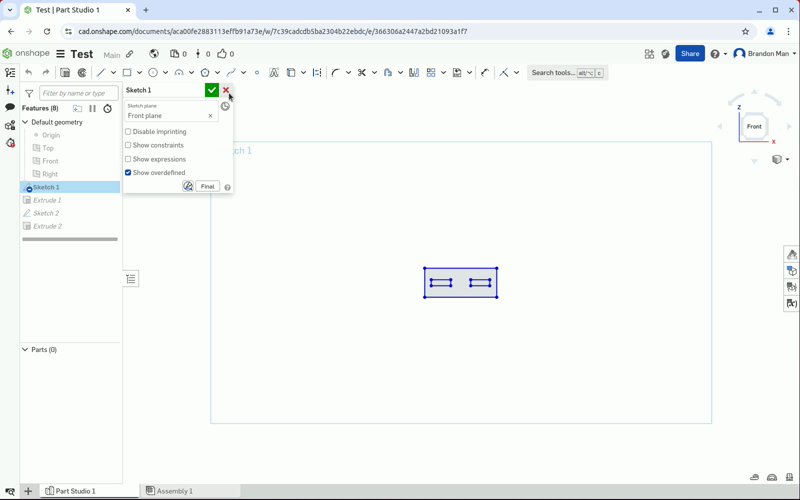
click(229, 92)
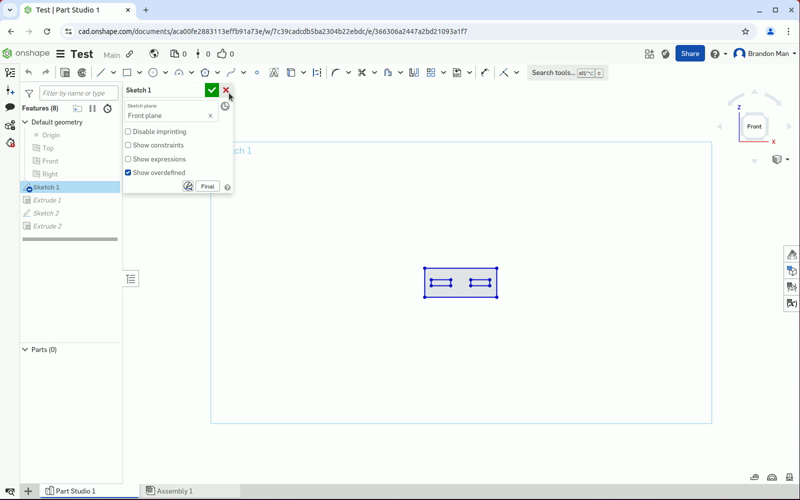
key(shift+s)
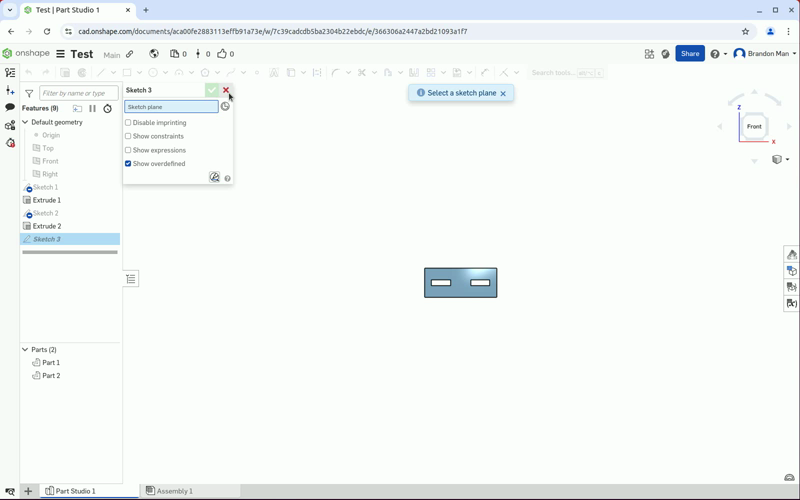
mouse_move(73, 163)
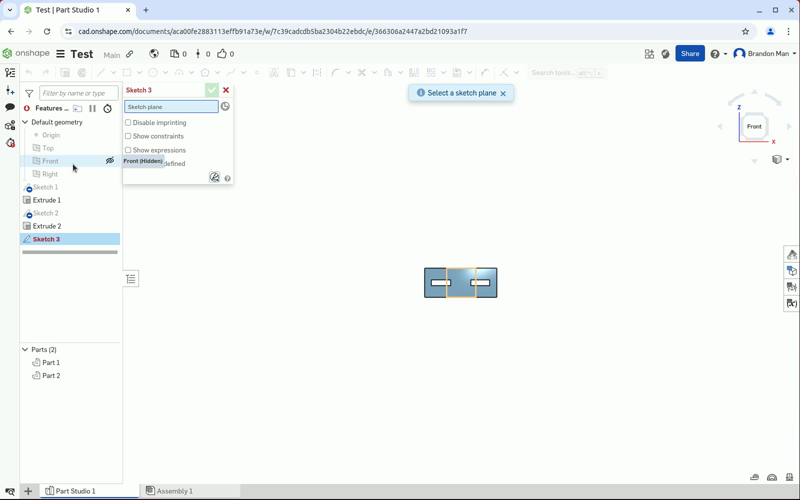
click(73, 163)
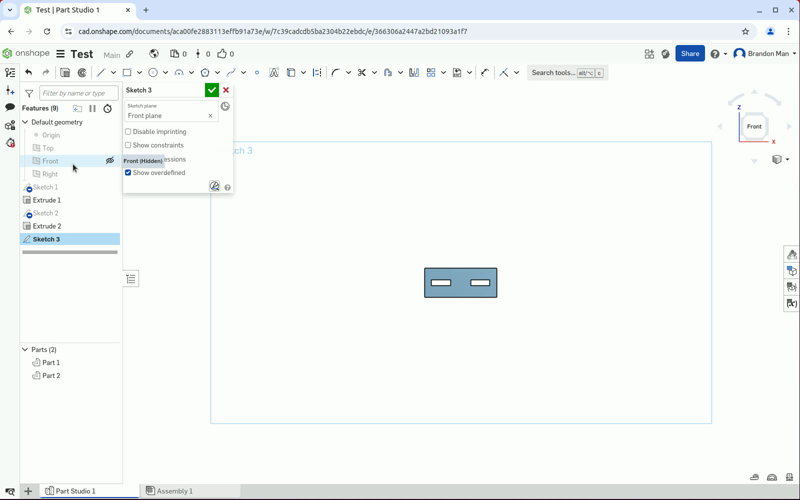
mouse_move(73, 352)
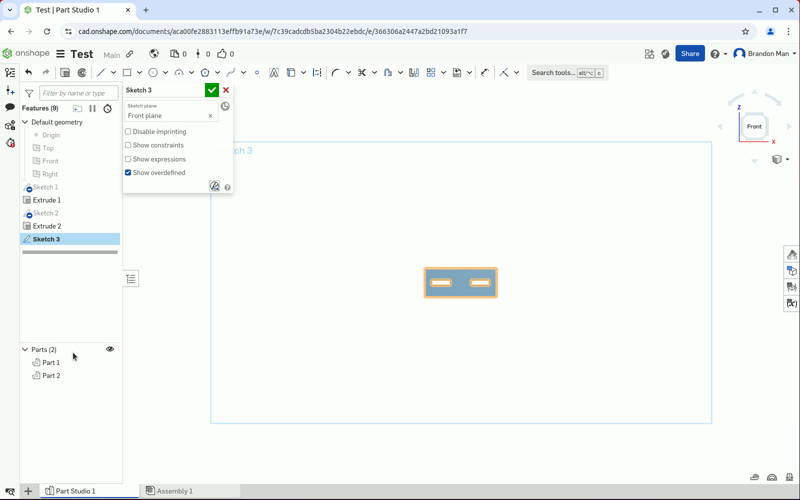
key(y)
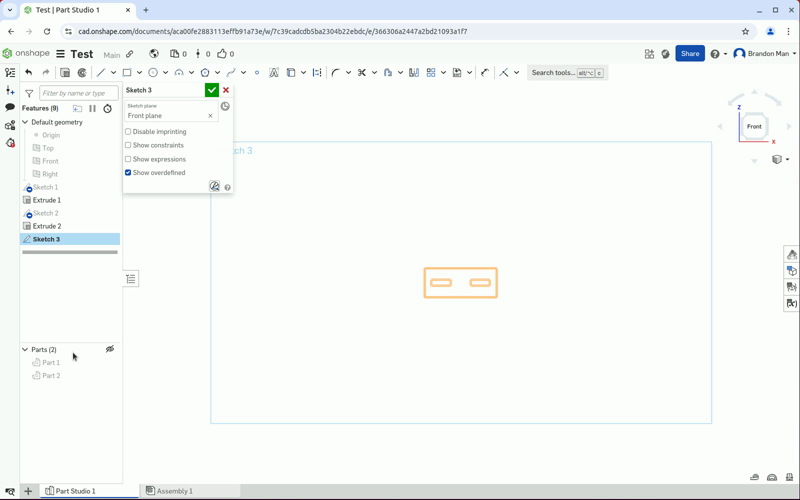
key(l)
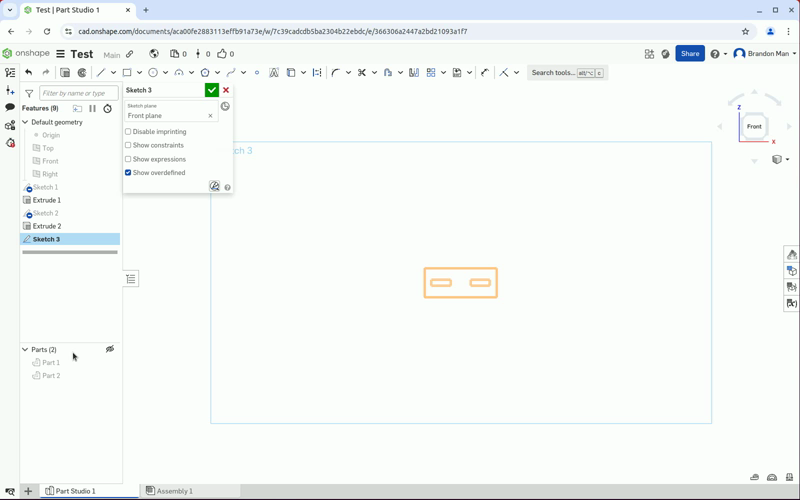
key_down(shift)
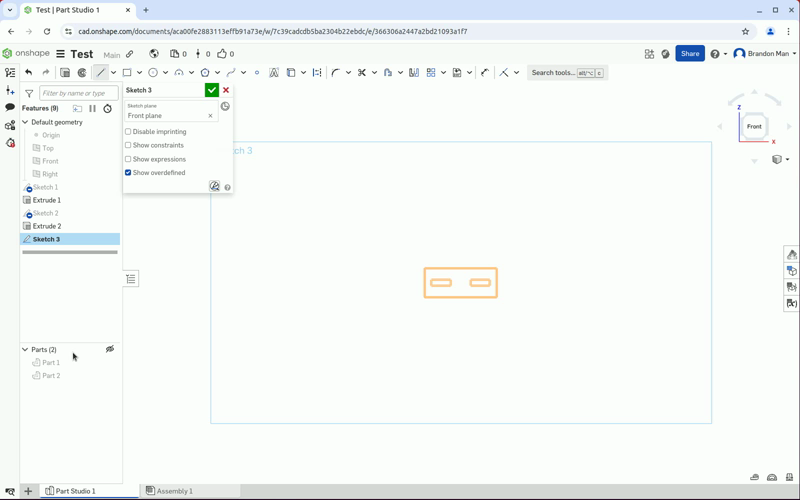
mouse_move(431, 286)
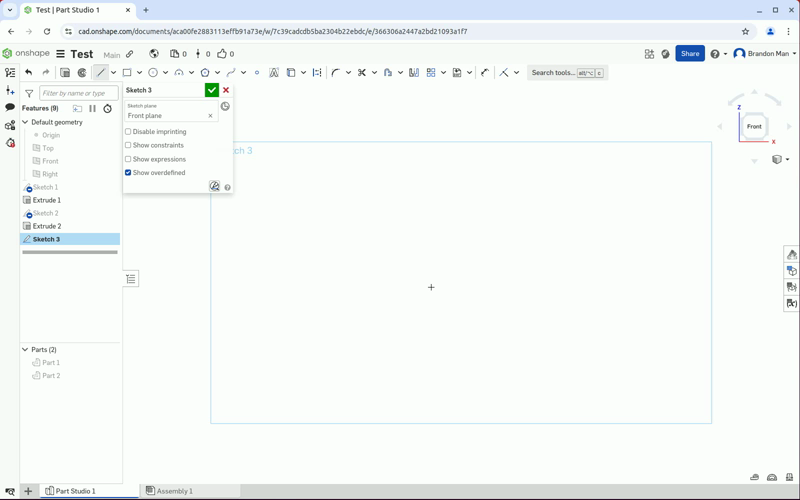
click(431, 286)
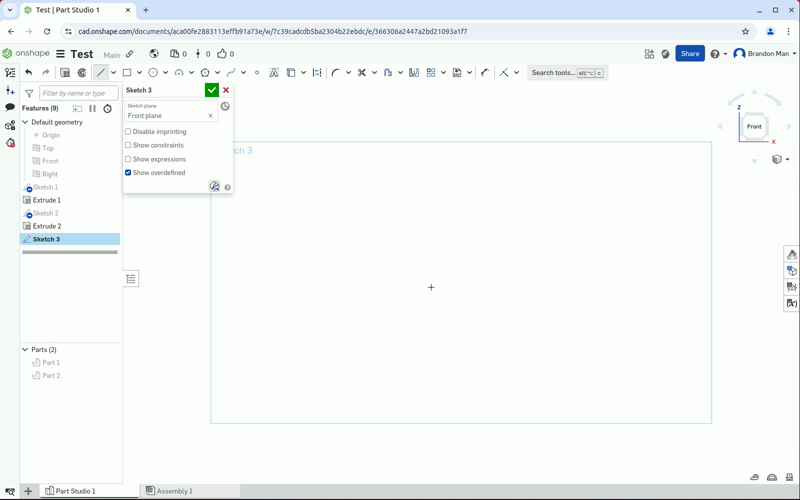
key_up(shift)
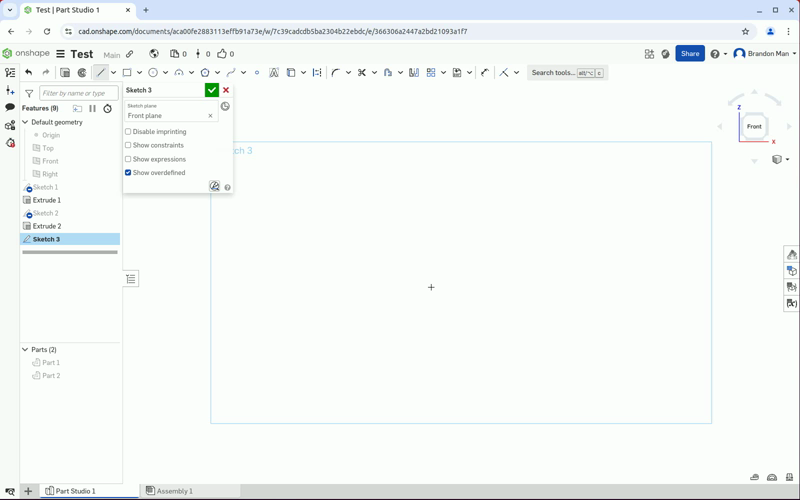
key_down(shift)
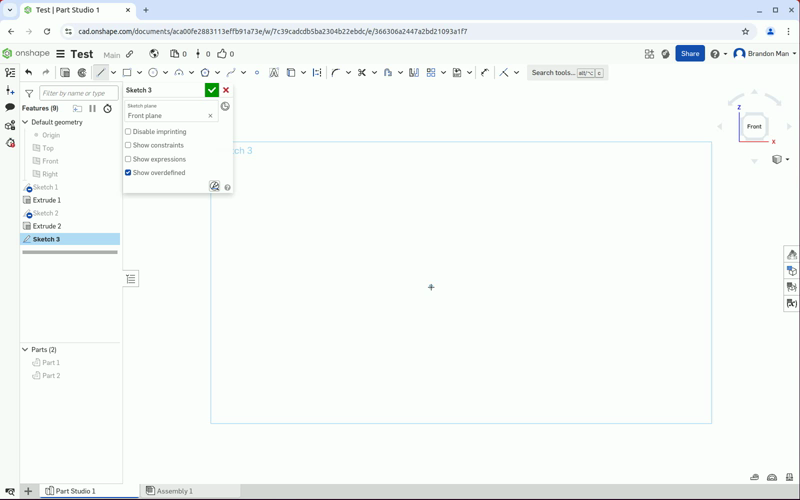
mouse_move(461, 286)
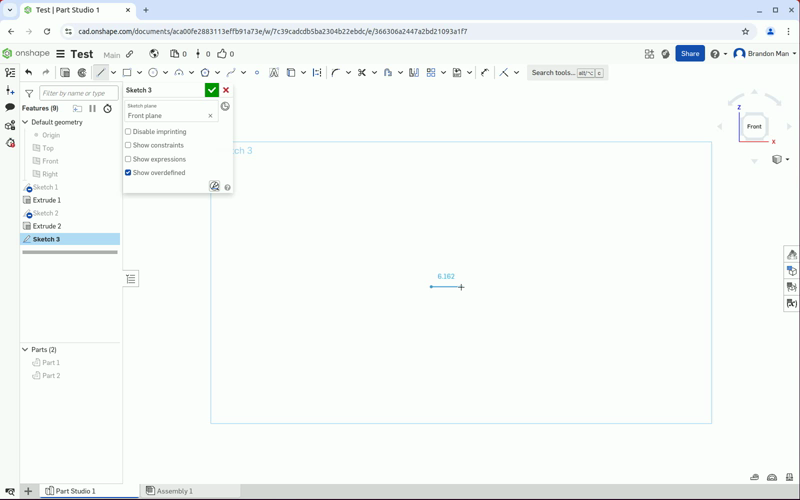
mouse_move(452, 286)
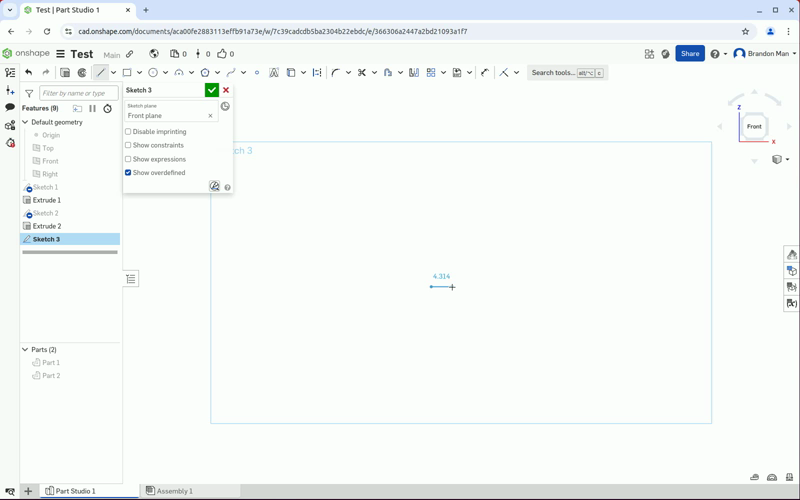
click(452, 286)
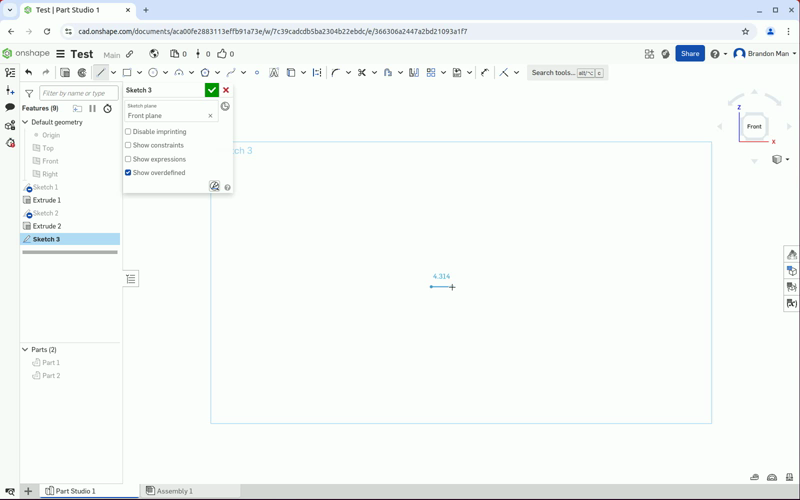
key_up(shift)
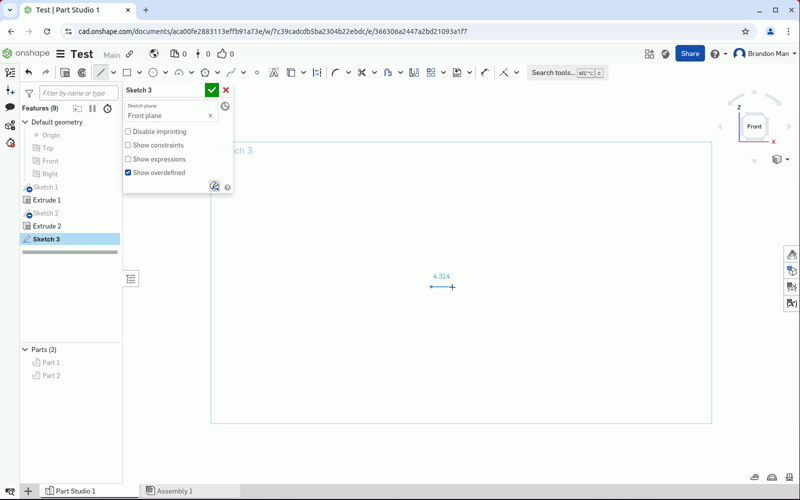
key_down(shift)
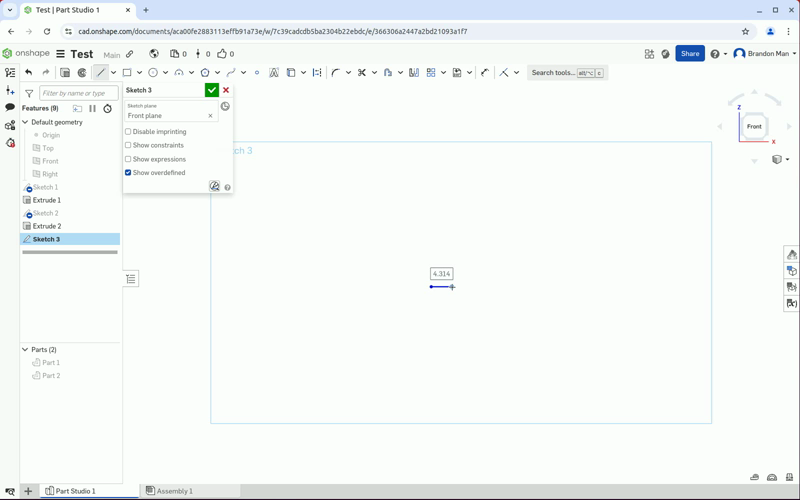
mouse_move(482, 286)
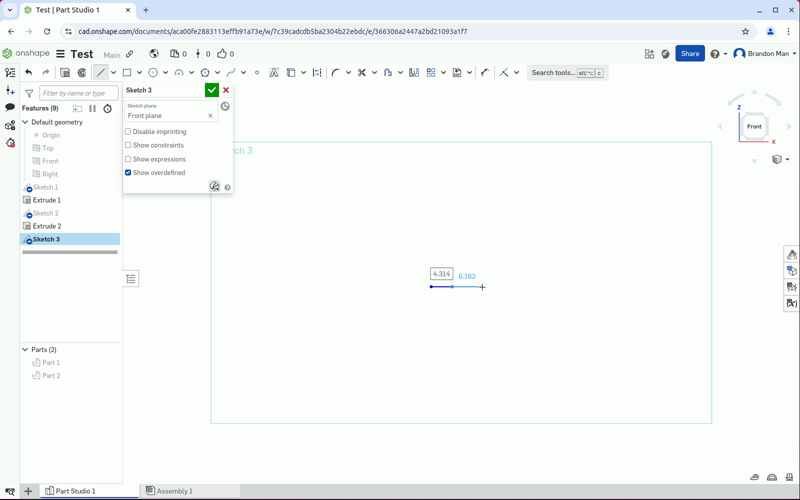
mouse_move(452, 279)
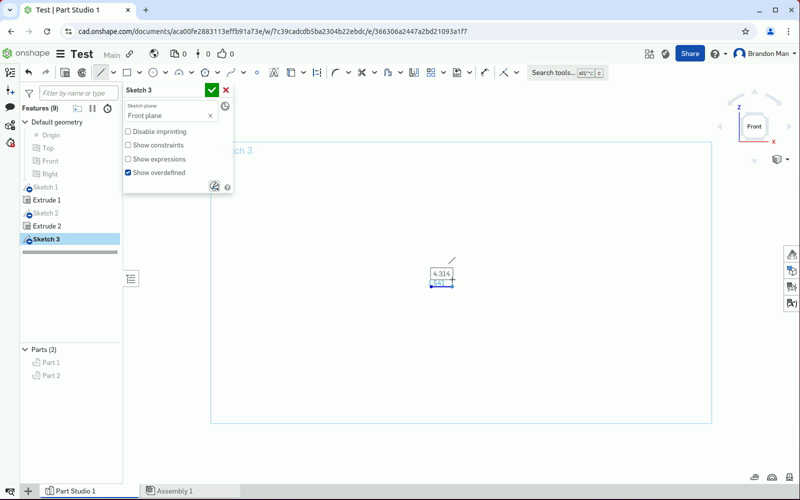
scroll(6)
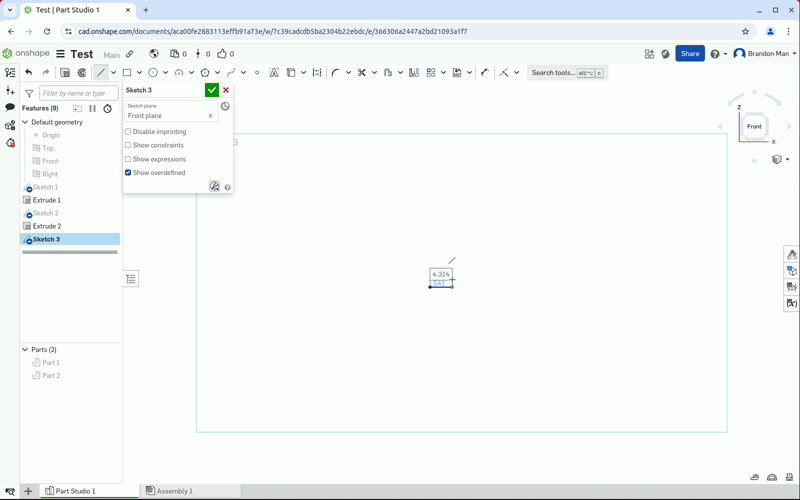
scroll(6)
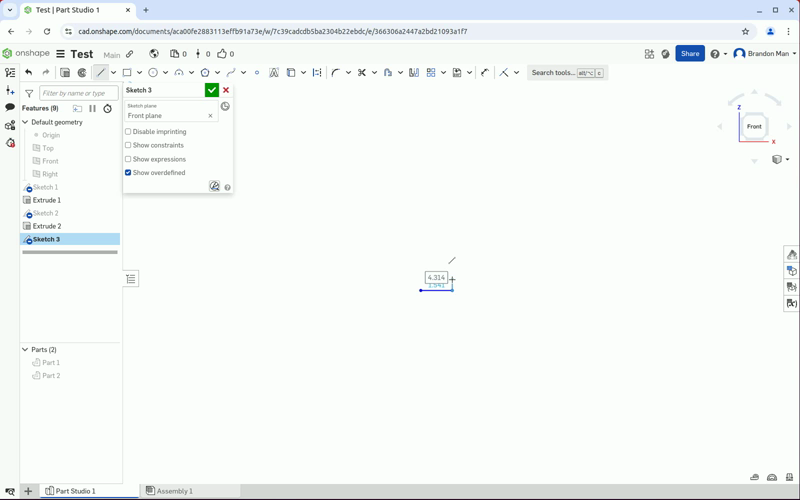
scroll(6)
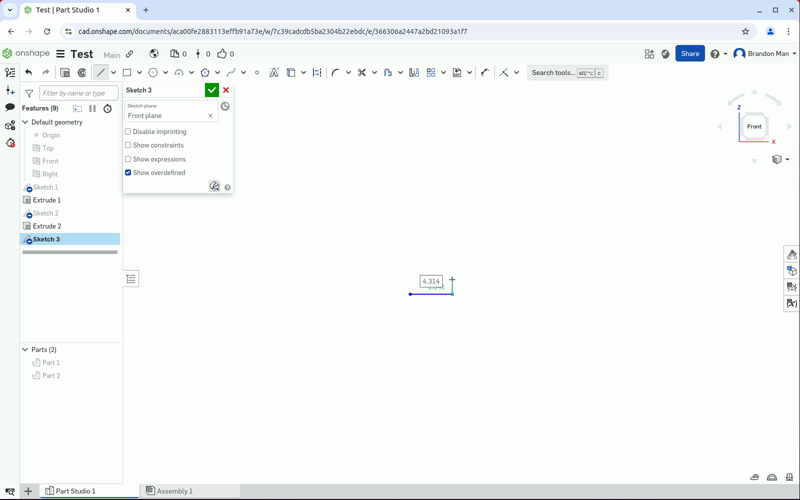
scroll(6)
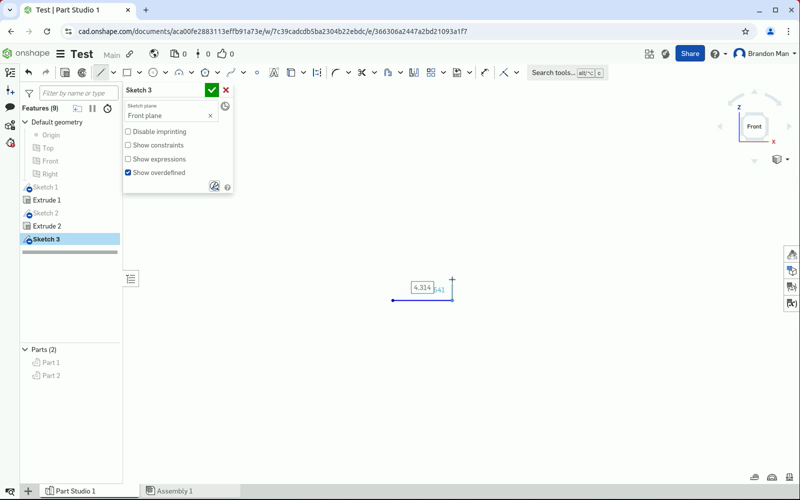
scroll(6)
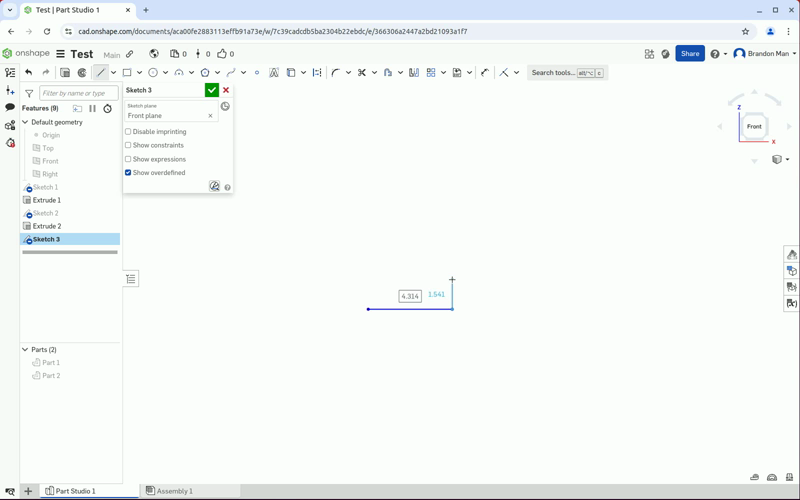
scroll(6)
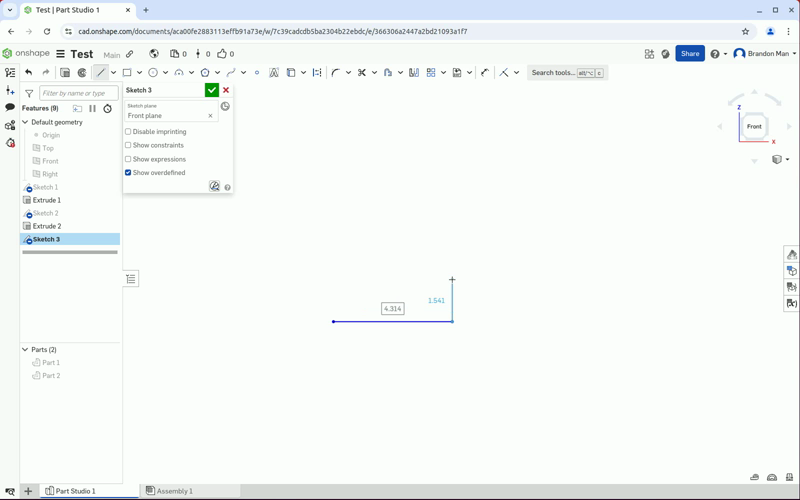
scroll(6)
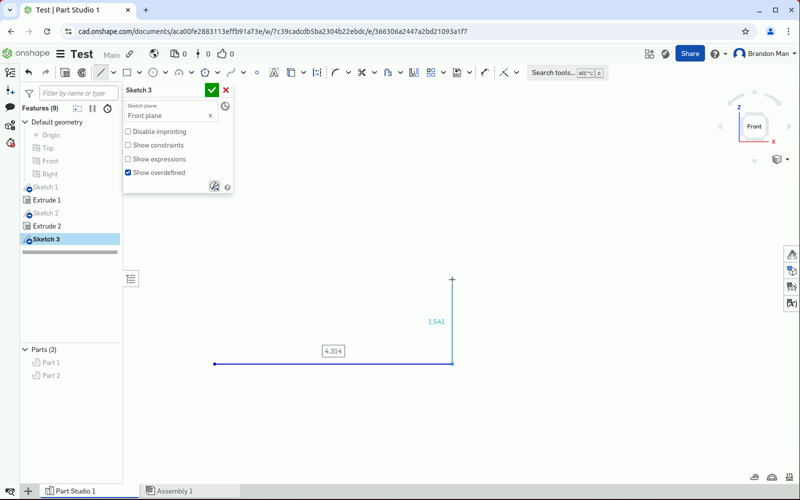
click(452, 279)
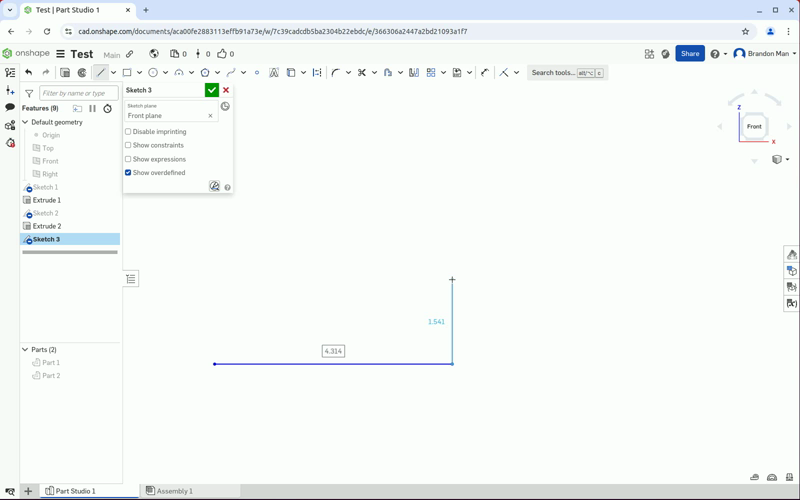
scroll(-6)
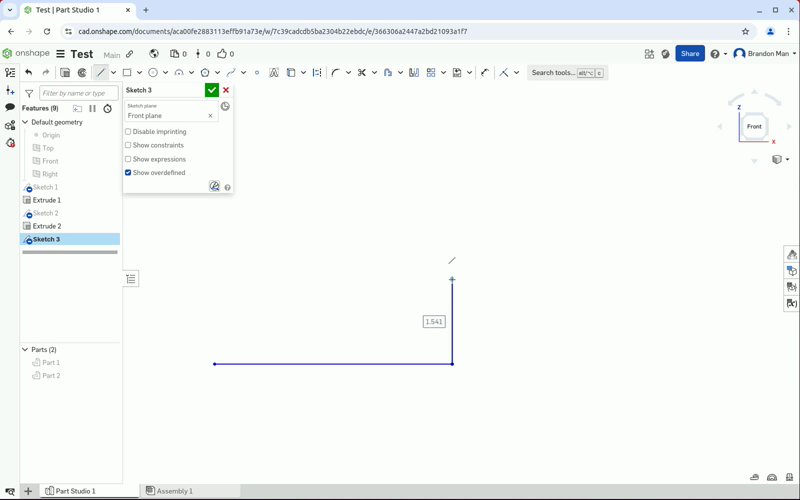
scroll(-6)
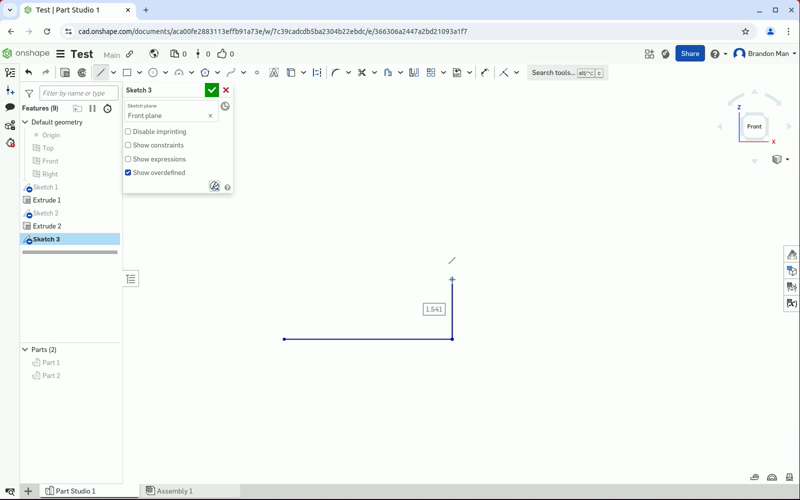
scroll(-6)
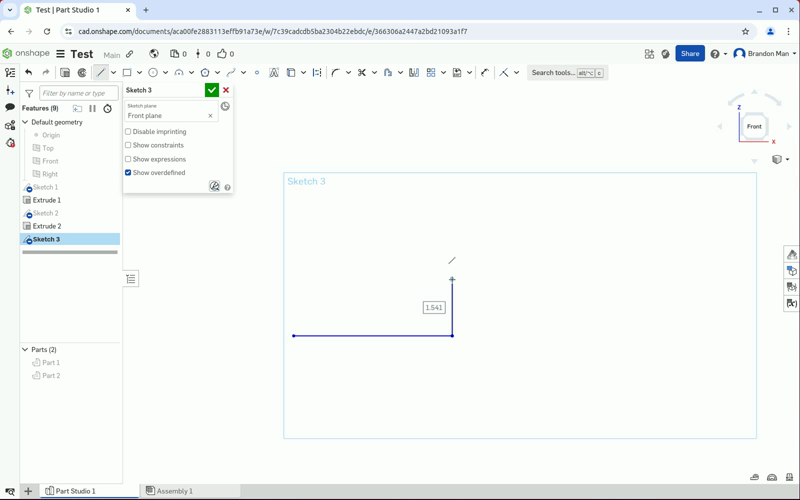
scroll(-6)
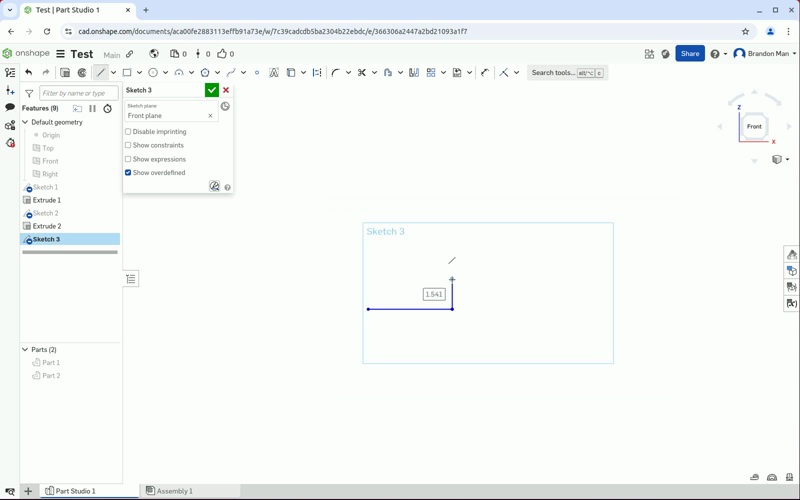
scroll(-6)
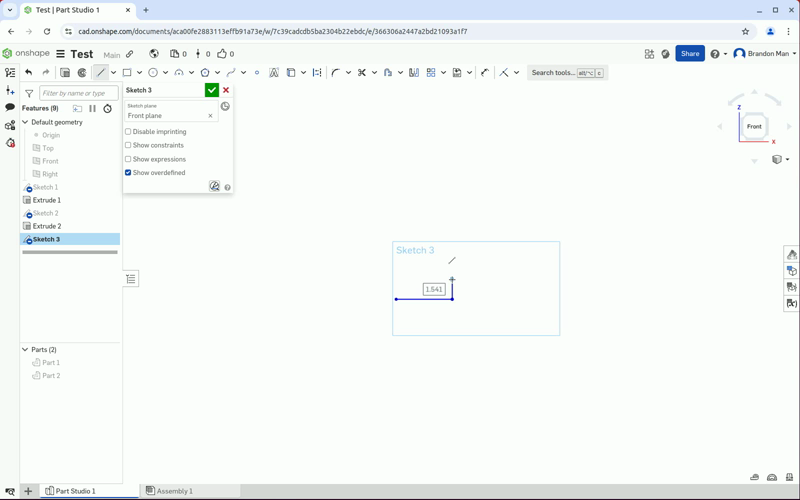
scroll(-6)
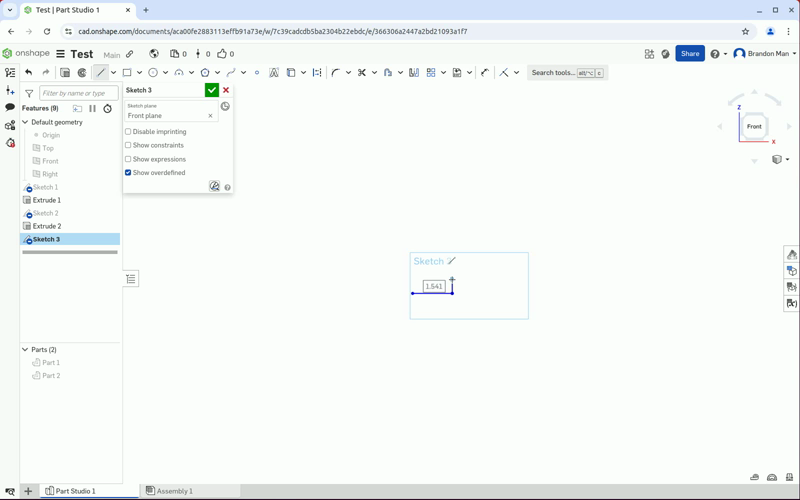
scroll(-6)
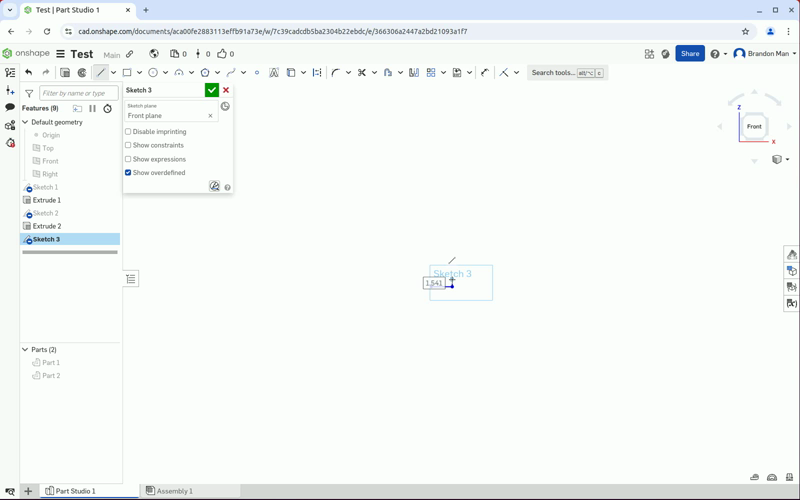
key_up(shift)
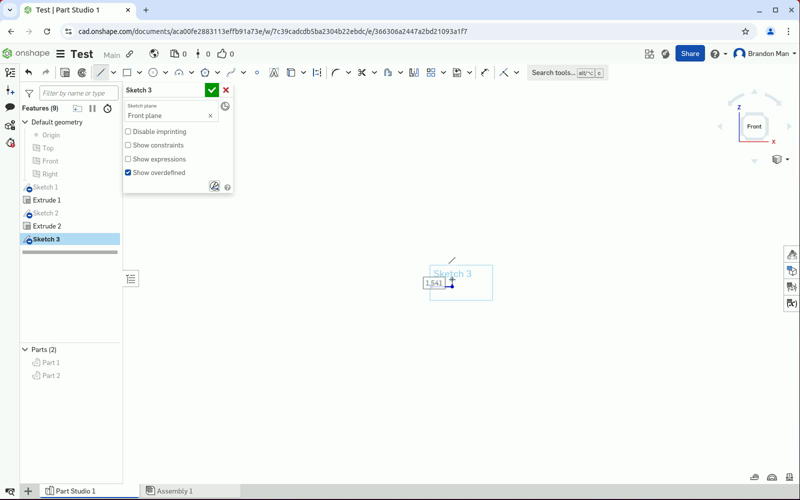
key_down(shift)
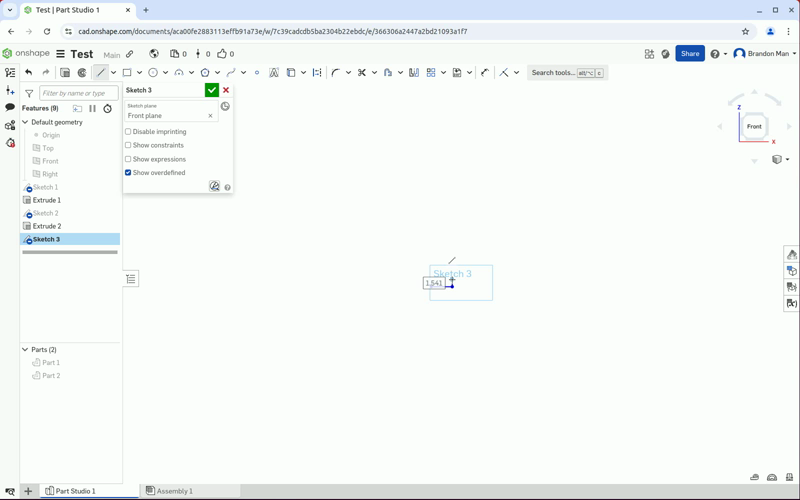
mouse_move(482, 279)
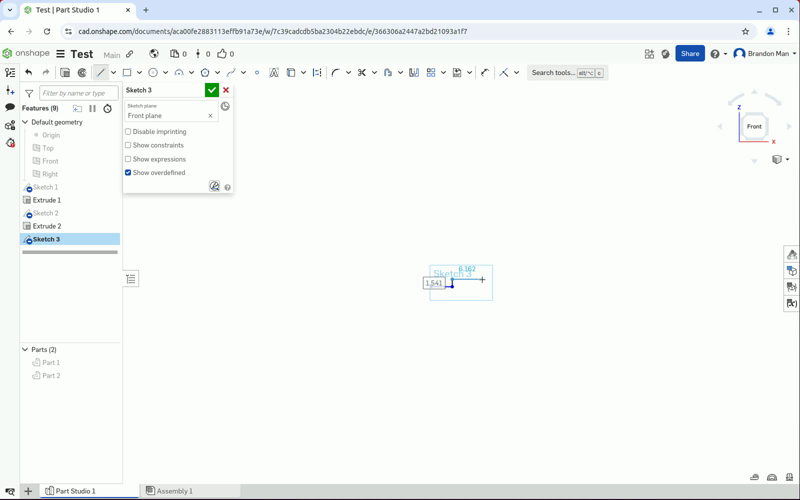
mouse_move(431, 279)
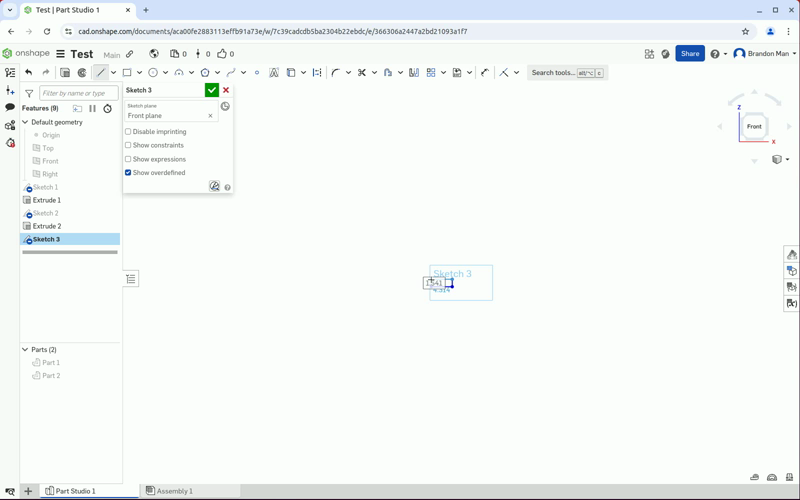
click(431, 279)
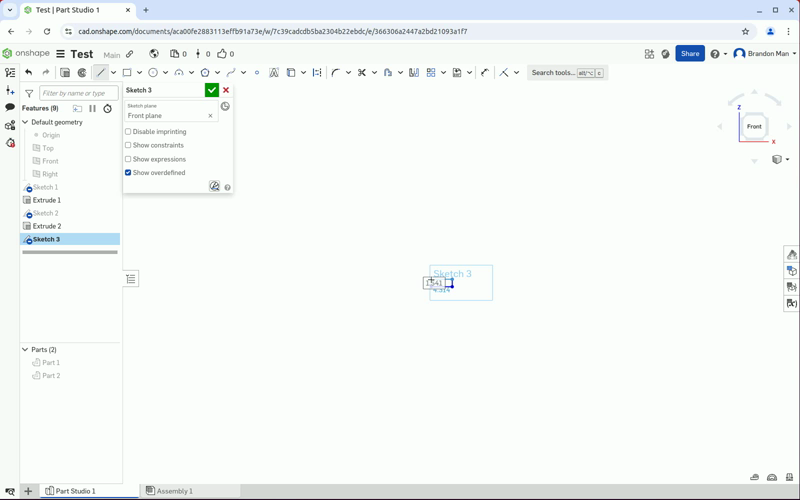
key_up(shift)
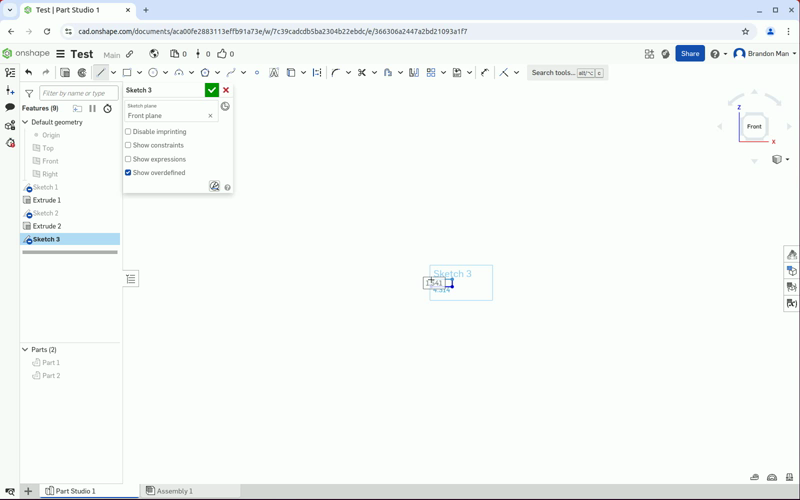
mouse_move(461, 279)
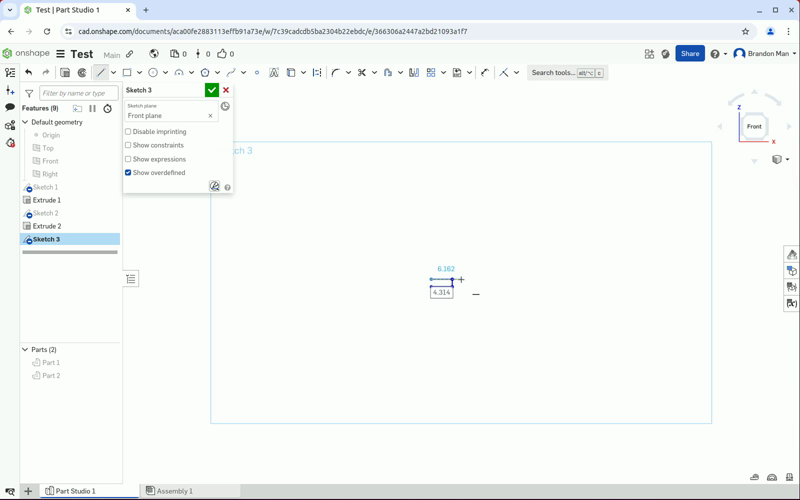
key_down(shift)
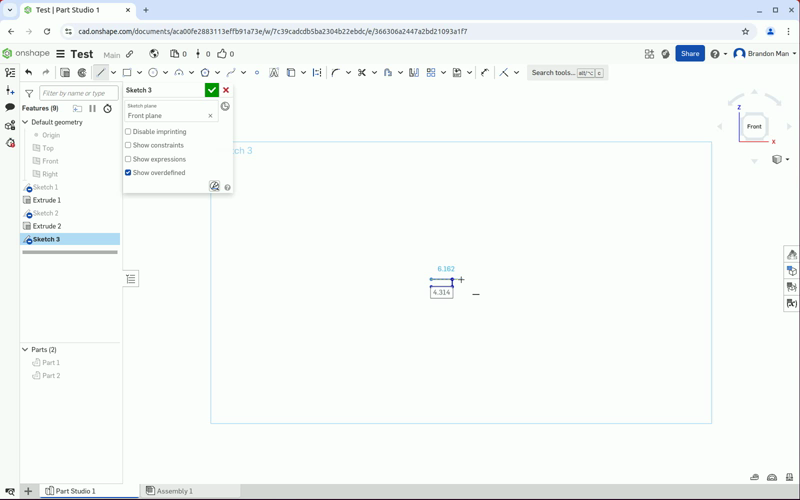
mouse_move(431, 286)
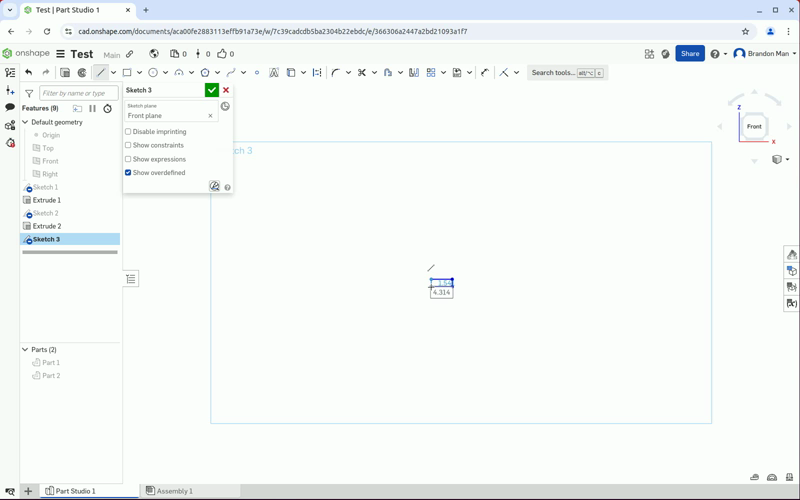
scroll(6)
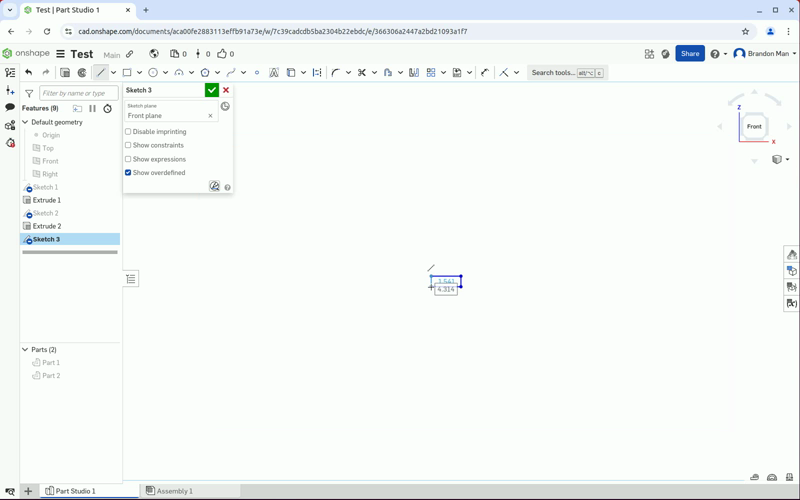
scroll(6)
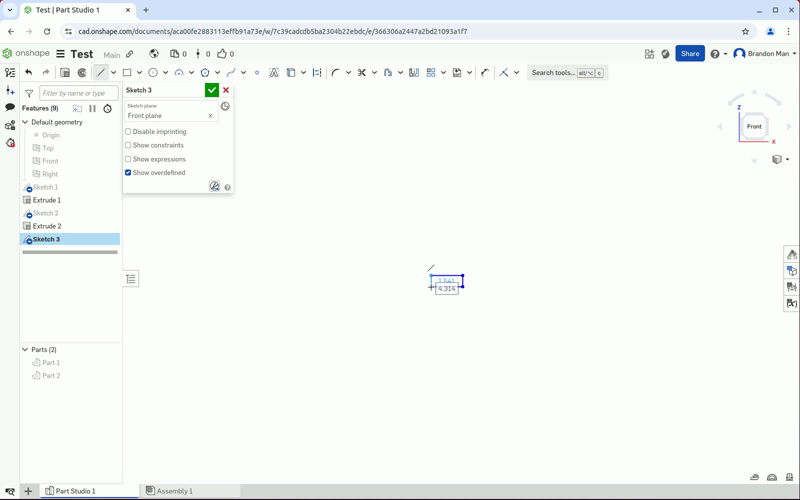
scroll(6)
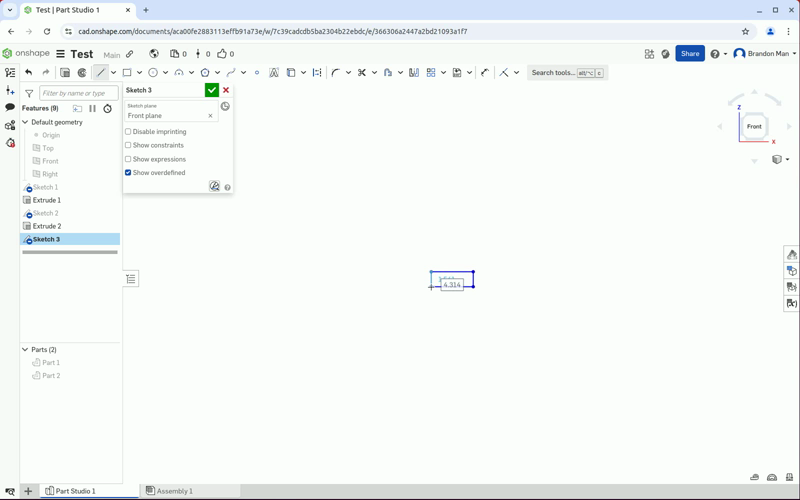
scroll(6)
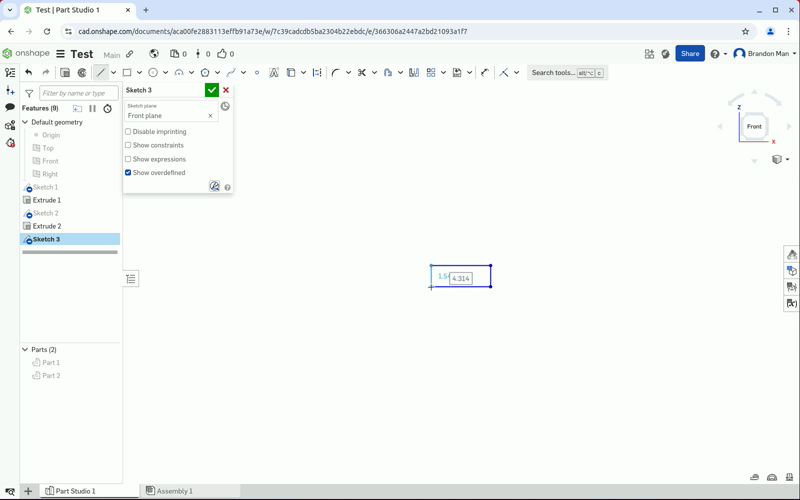
scroll(6)
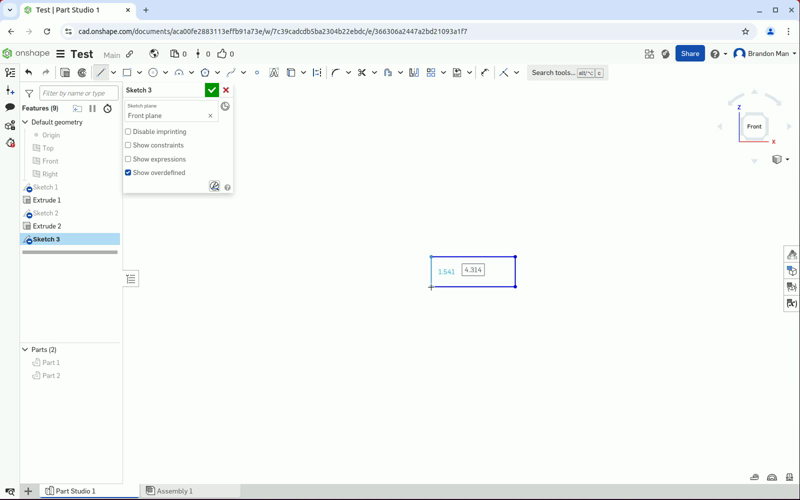
scroll(6)
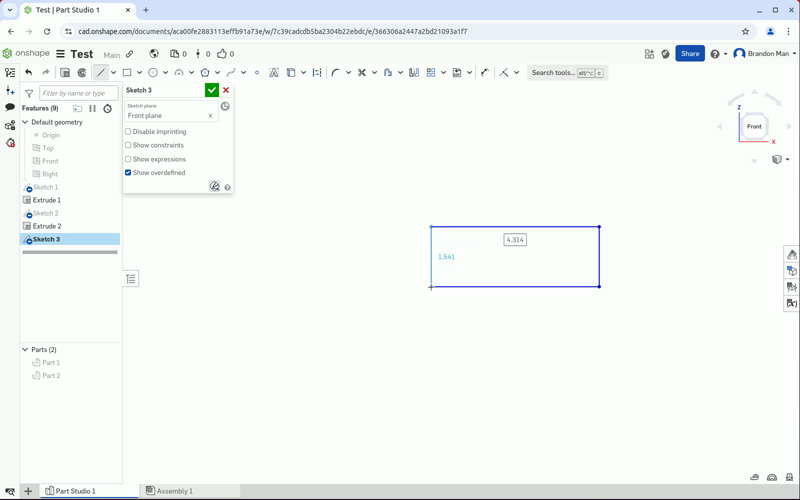
scroll(6)
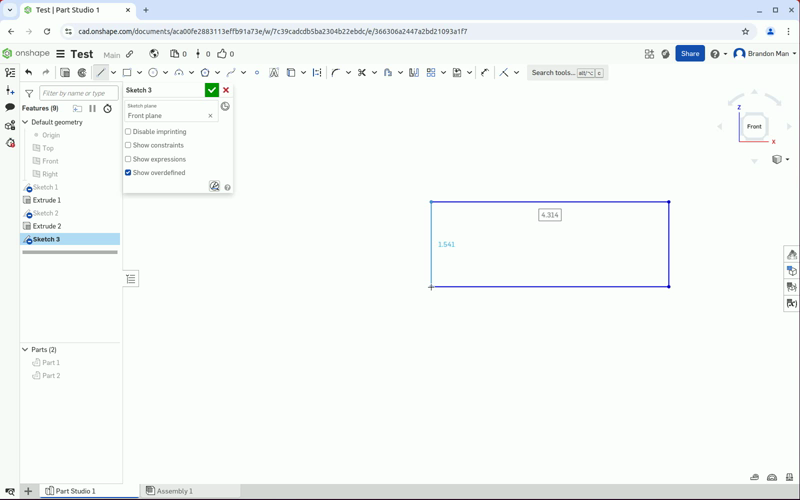
key_up(shift)
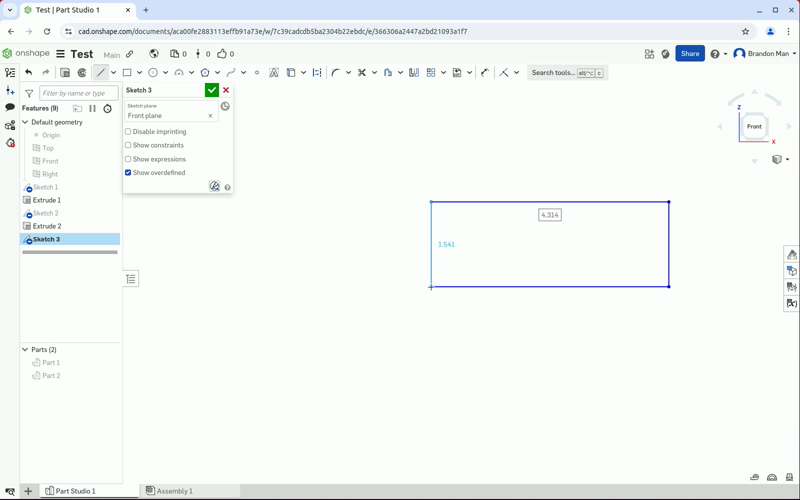
click(431, 286)
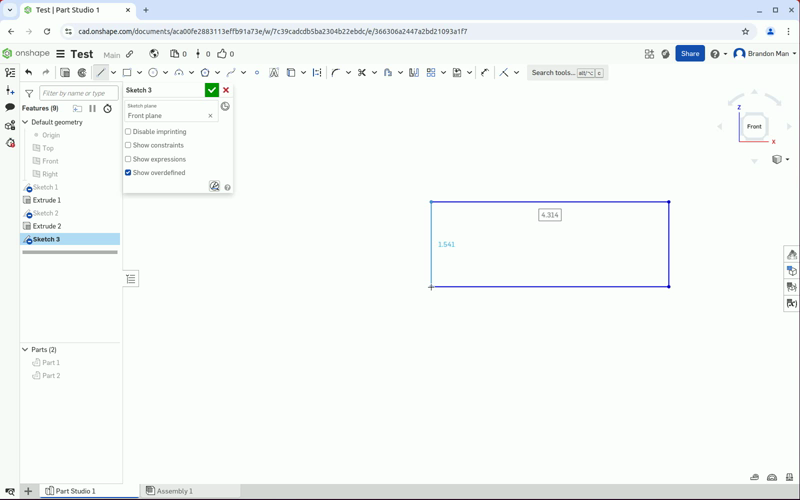
scroll(-6)
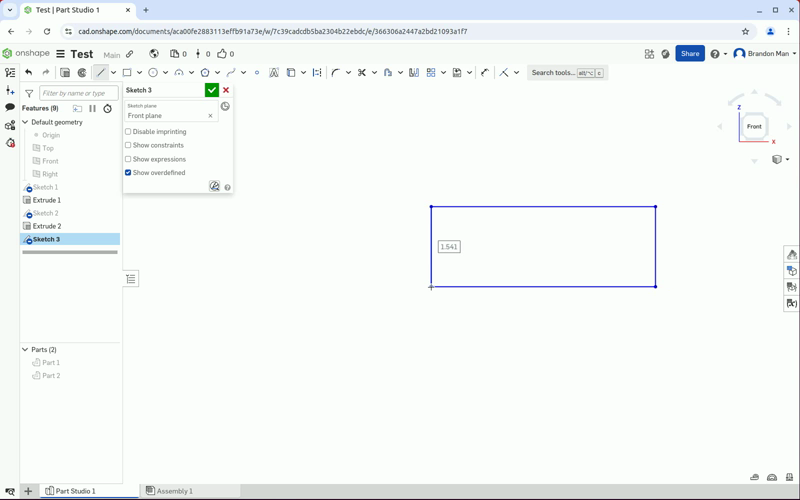
scroll(-6)
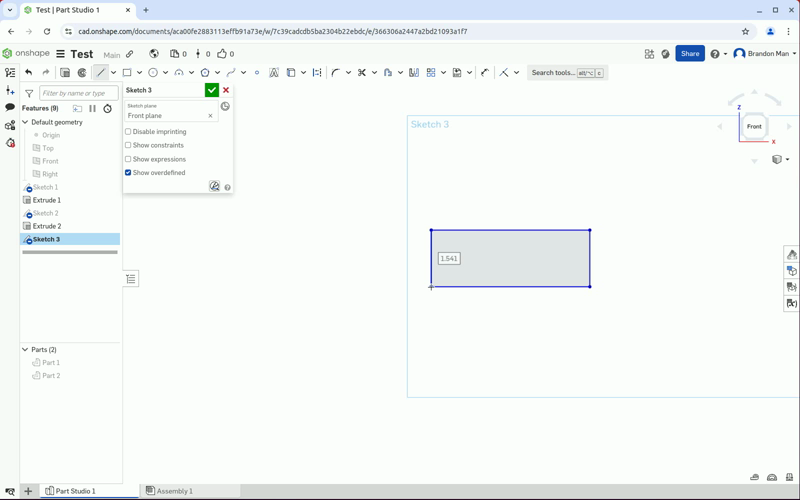
scroll(-6)
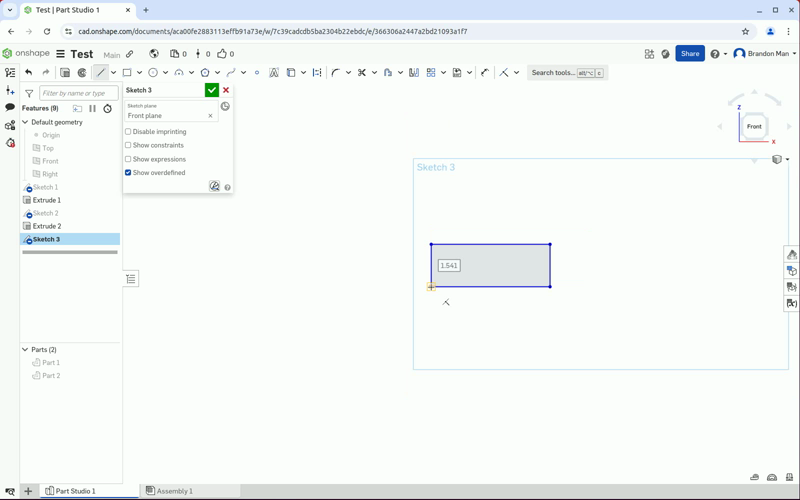
scroll(-6)
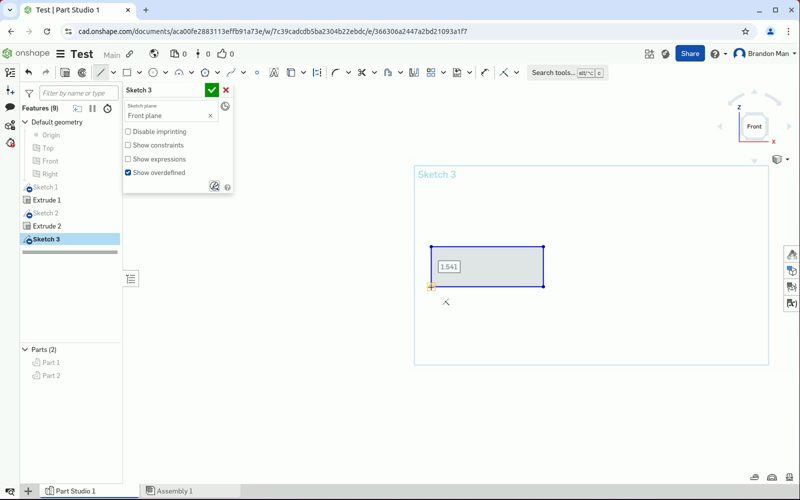
scroll(-6)
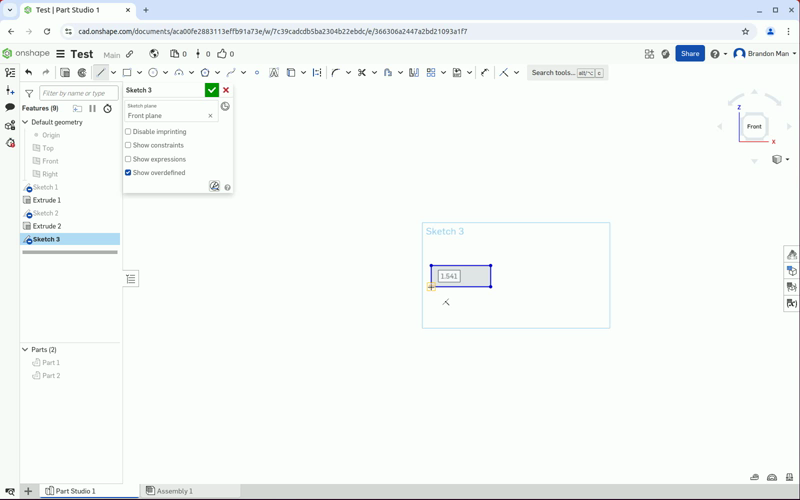
scroll(-6)
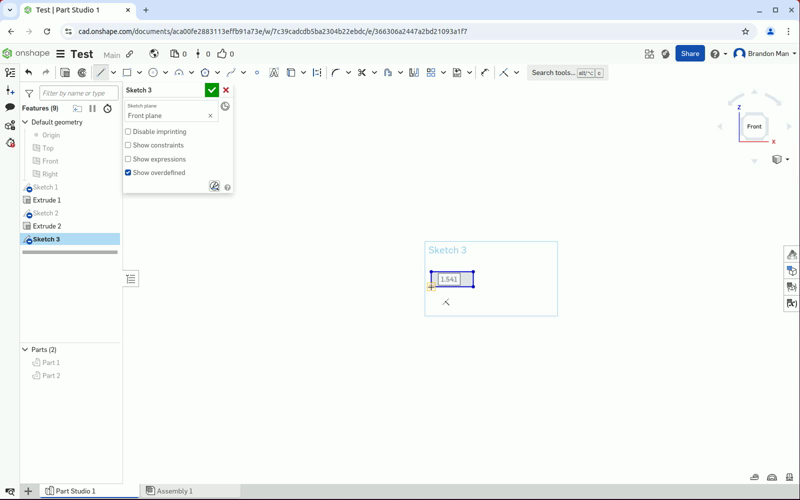
scroll(-6)
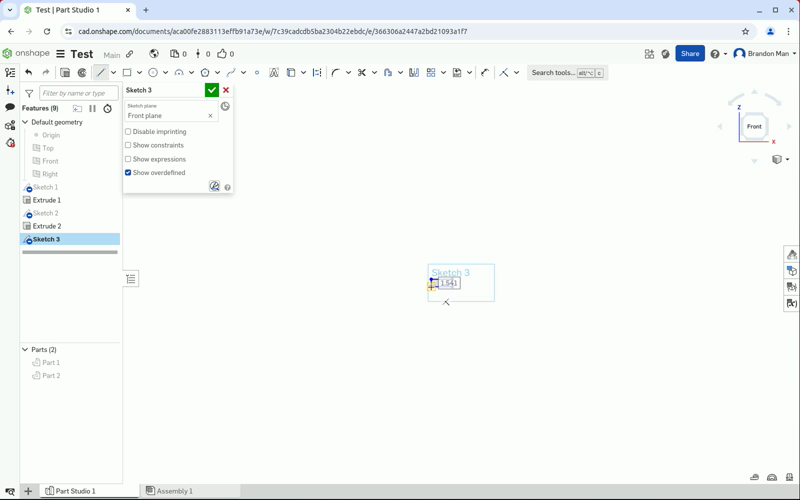
key(esc)
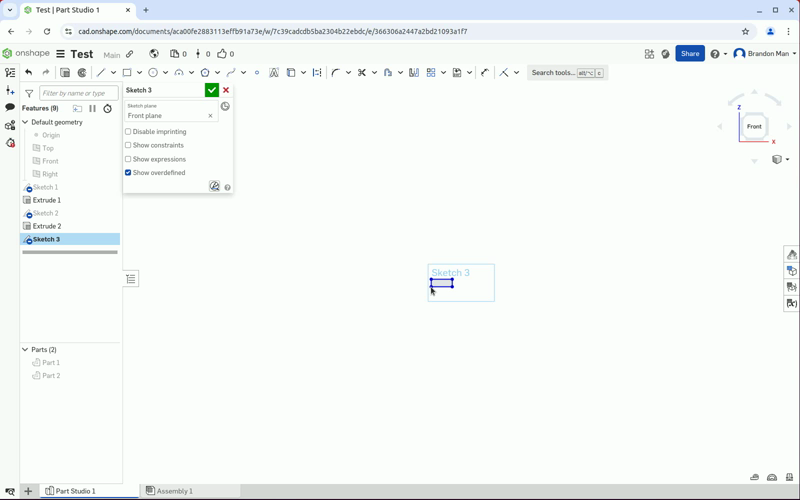
mouse_move(436, 282)
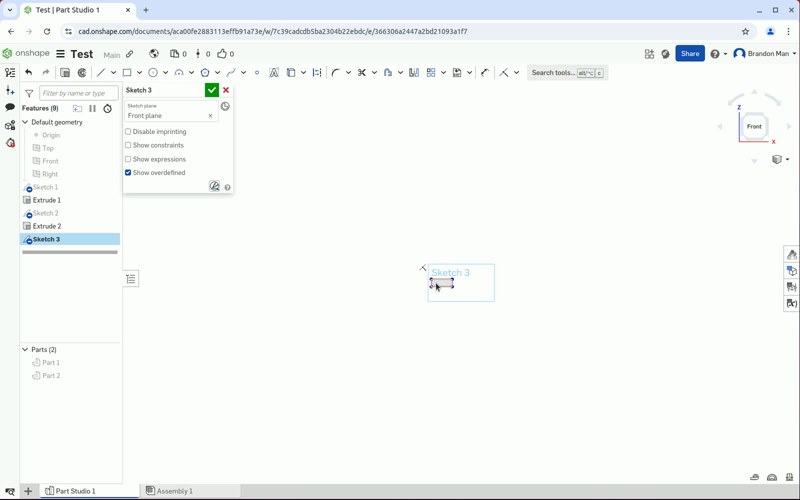
scroll(6)
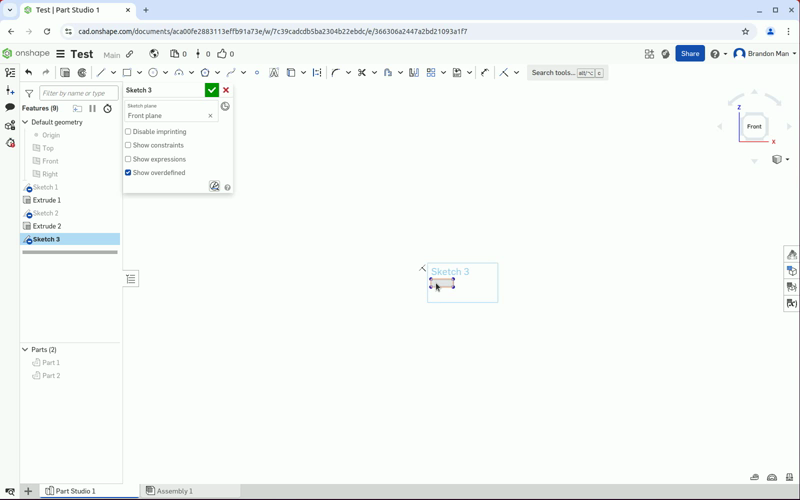
scroll(6)
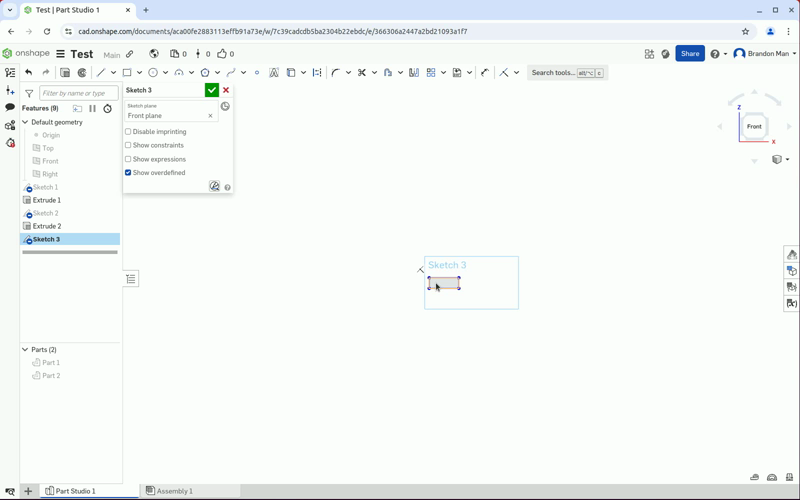
scroll(6)
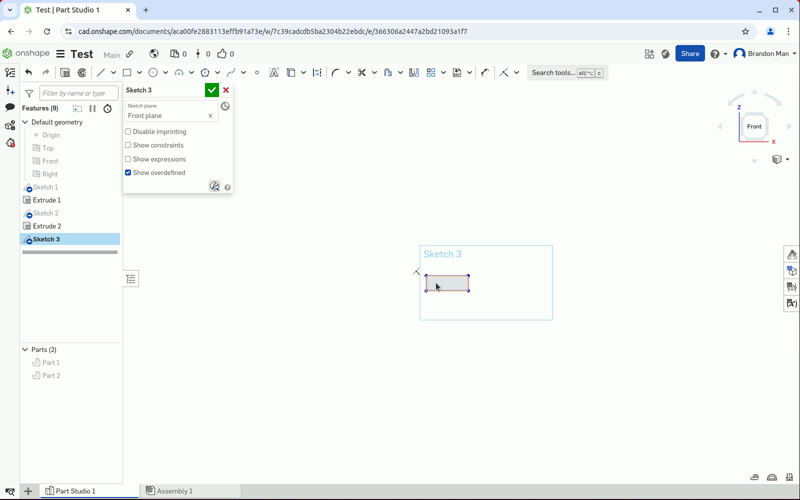
scroll(6)
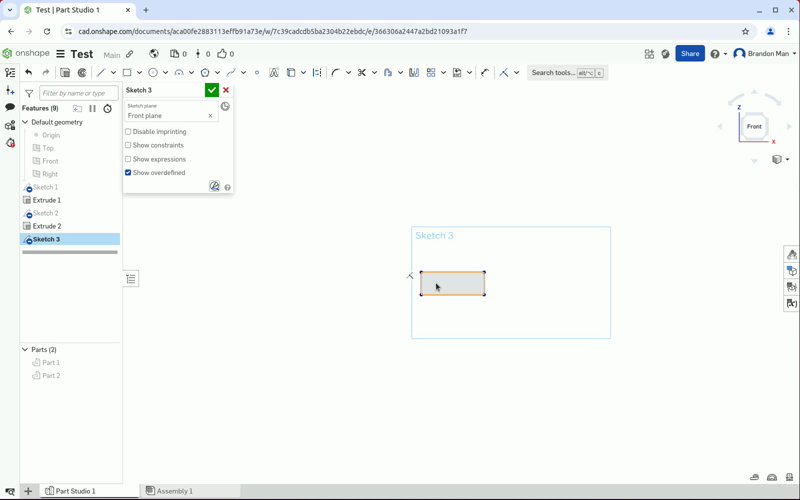
scroll(6)
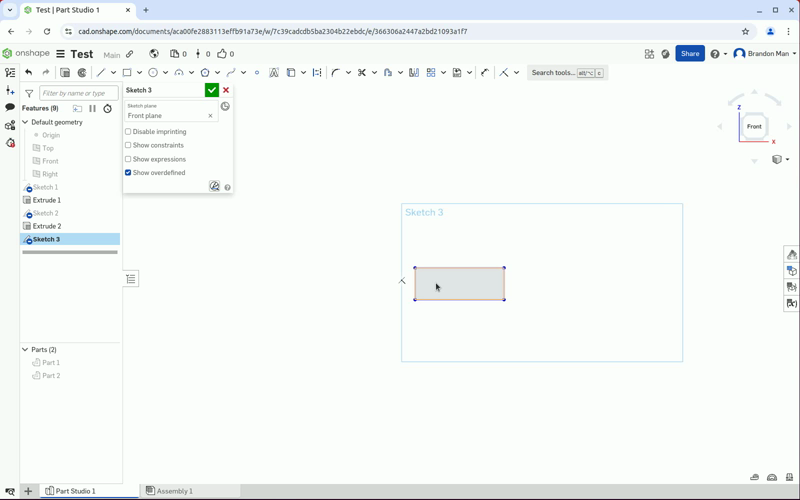
scroll(6)
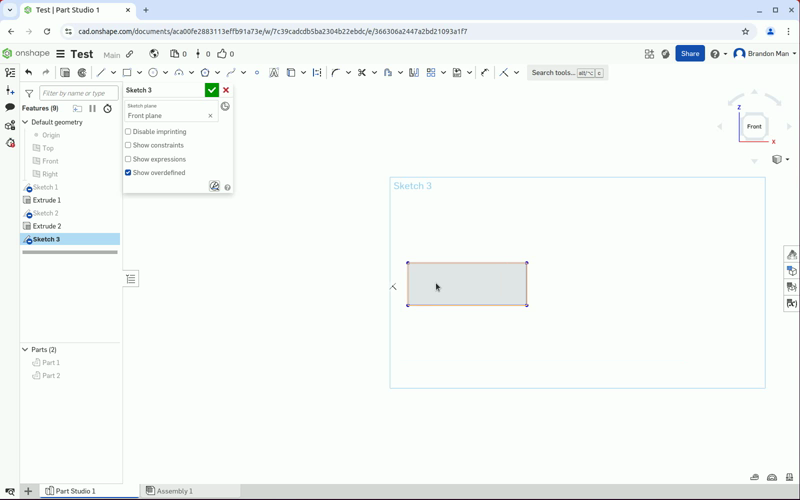
scroll(6)
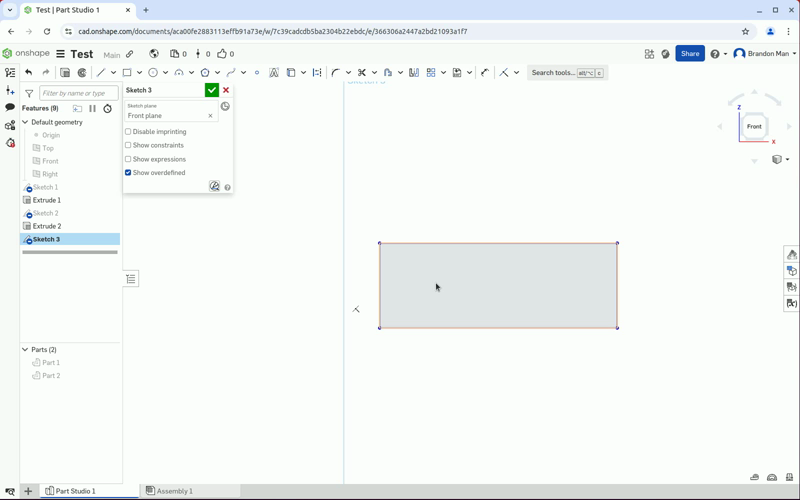
click(436, 282)
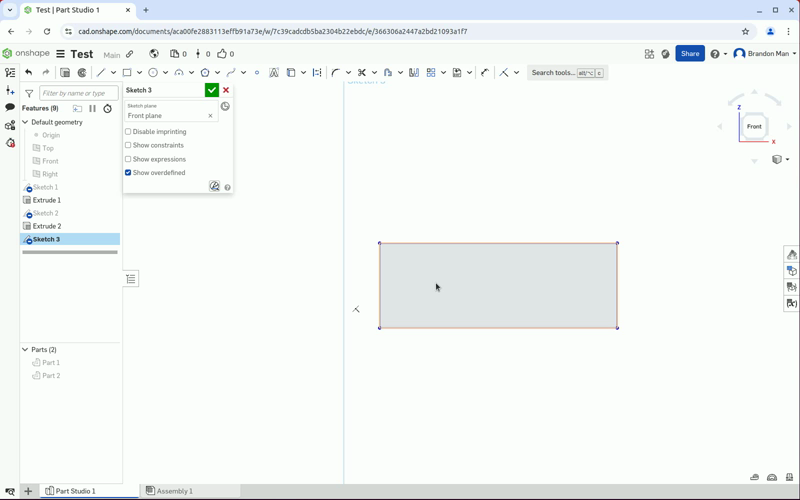
scroll(-6)
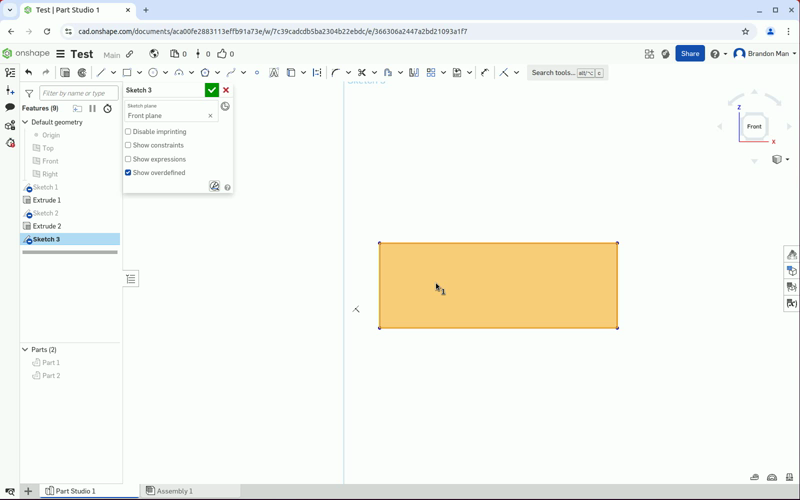
scroll(-6)
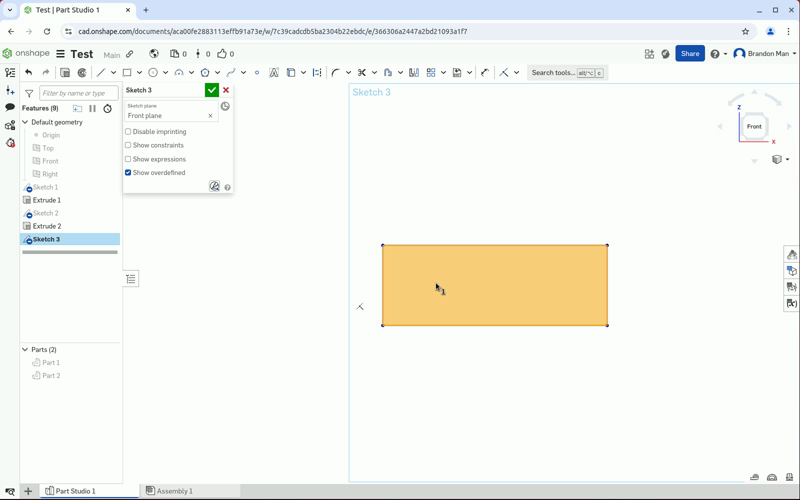
scroll(-6)
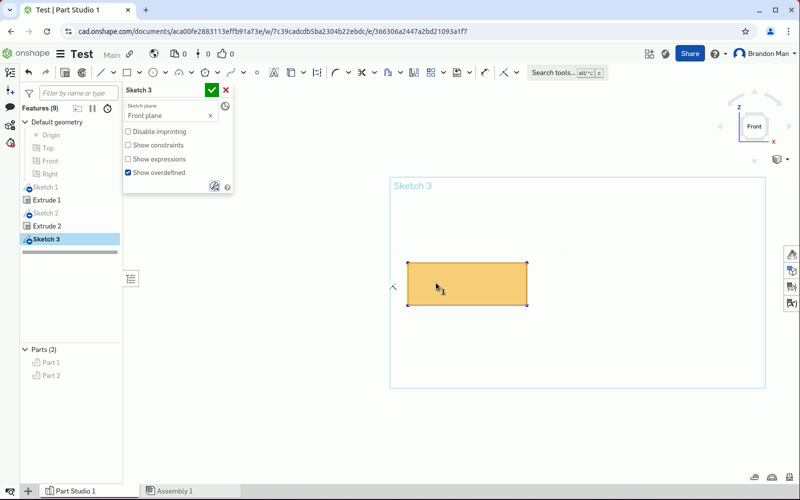
scroll(-6)
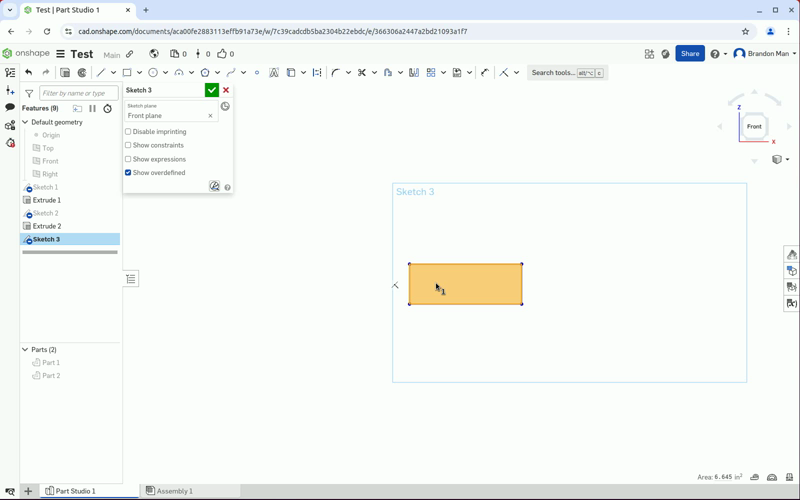
scroll(-6)
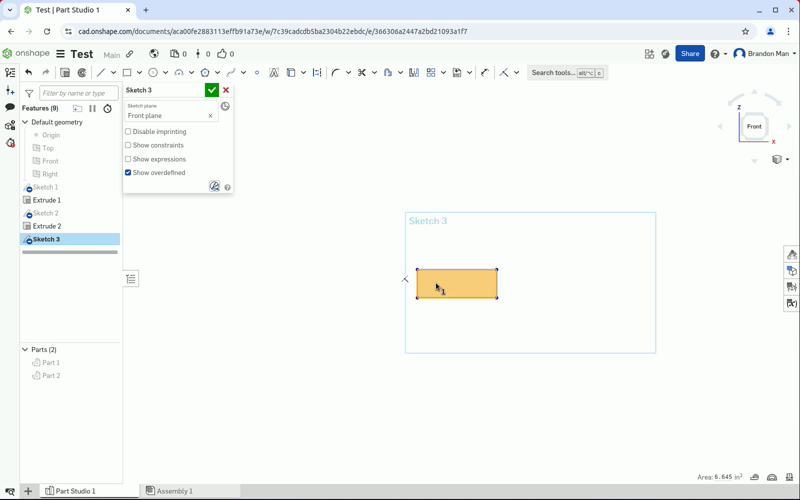
scroll(-6)
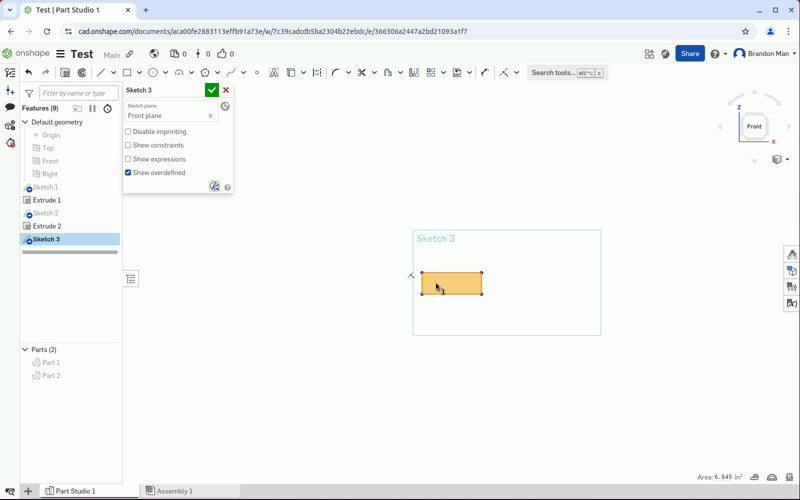
scroll(-6)
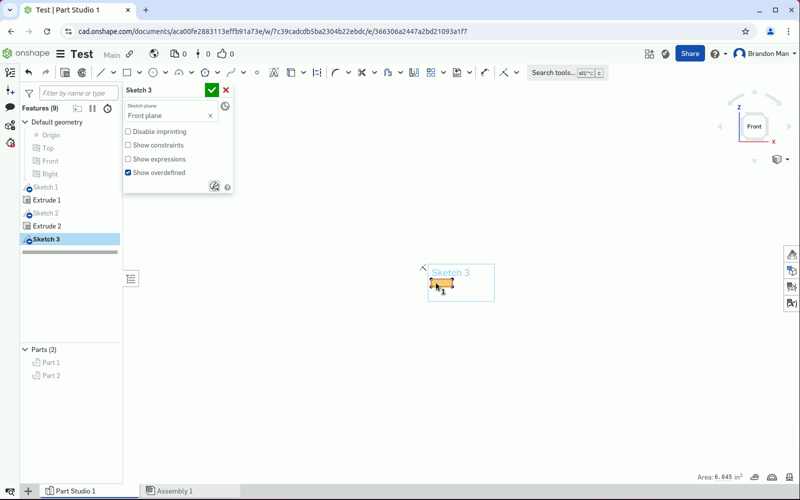
mouse_move(73, 352)
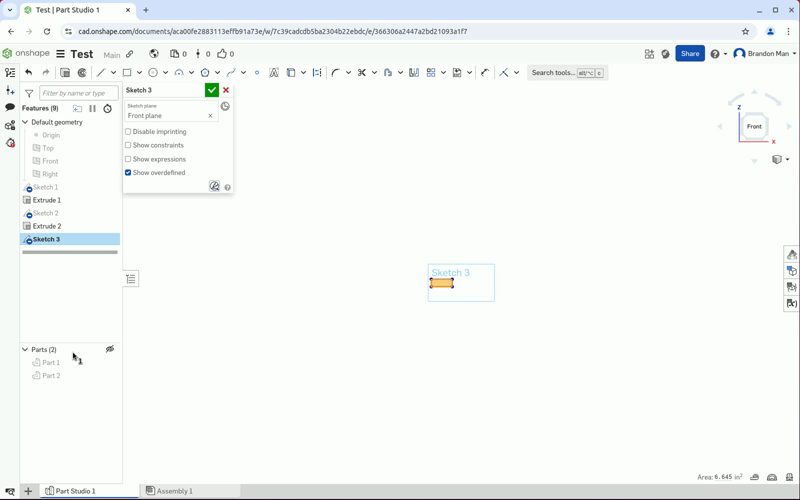
key(shift+y)
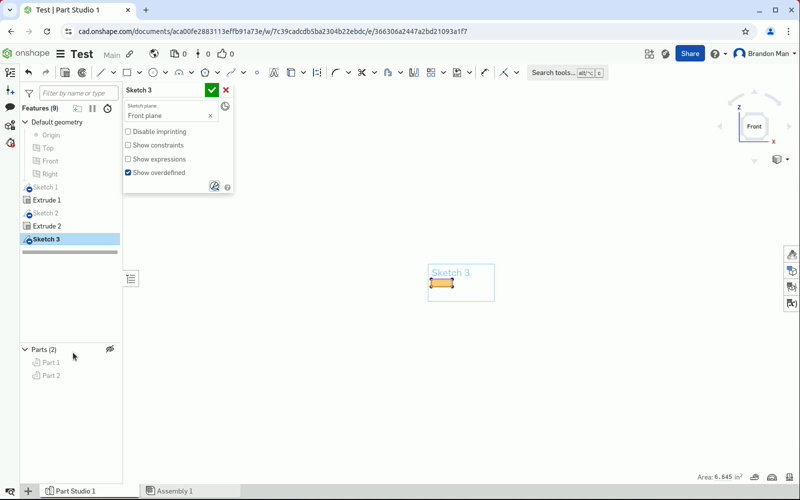
key(shift+e)
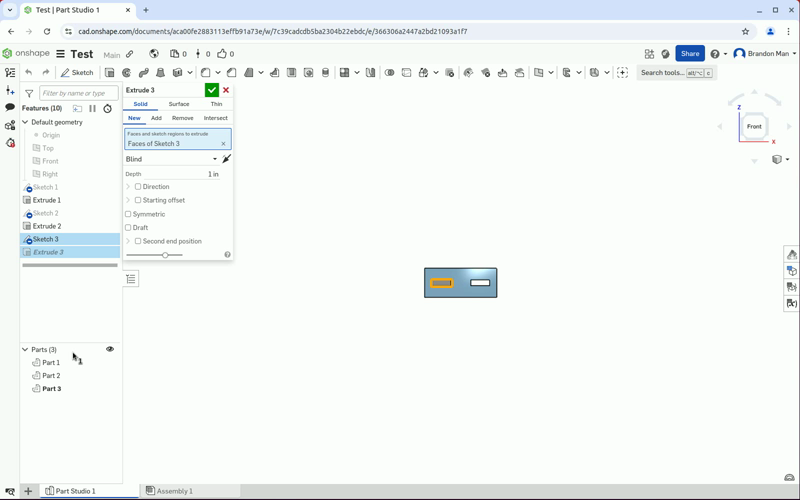
mouse_move(143, 106)
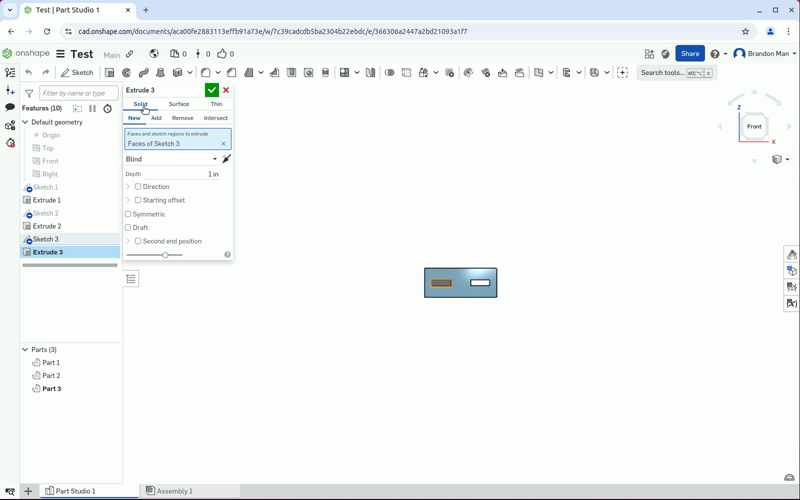
click(143, 106)
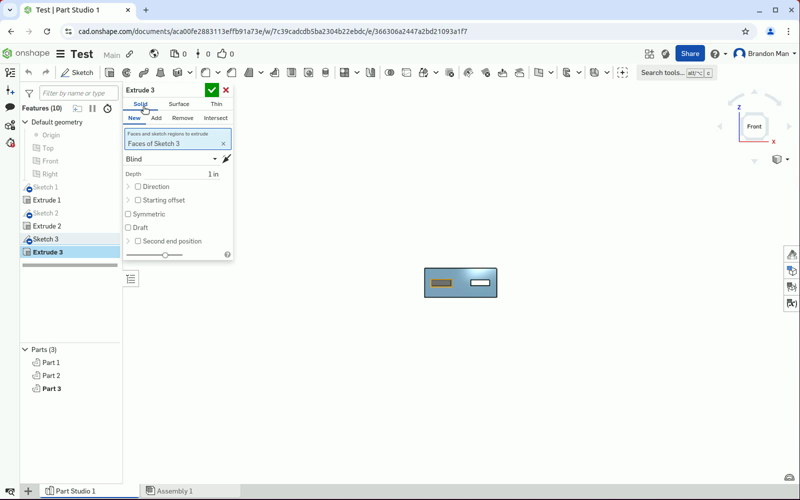
mouse_move(137, 120)
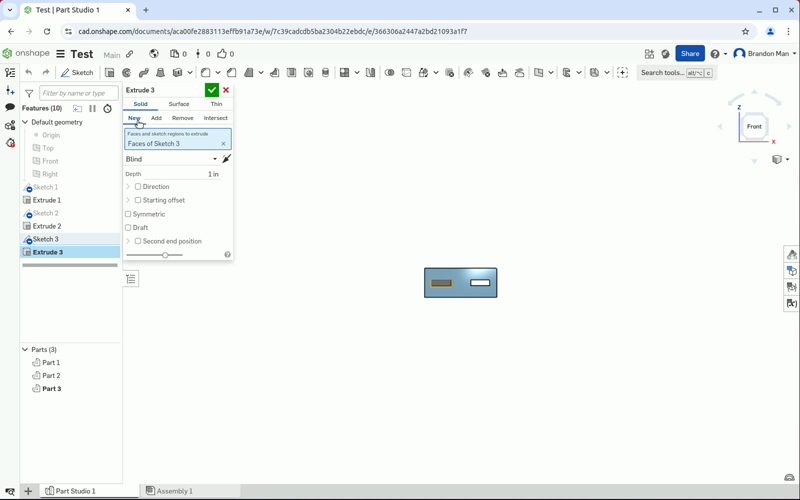
click(137, 120)
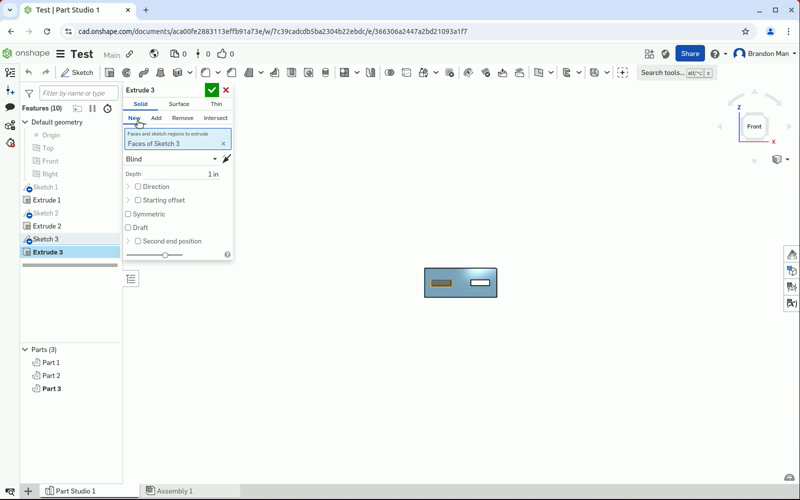
key(tab, 4)
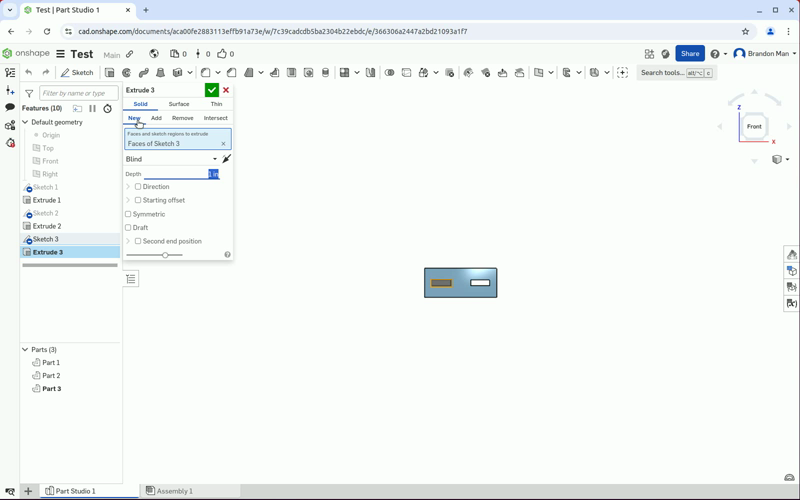
text(-1.685)
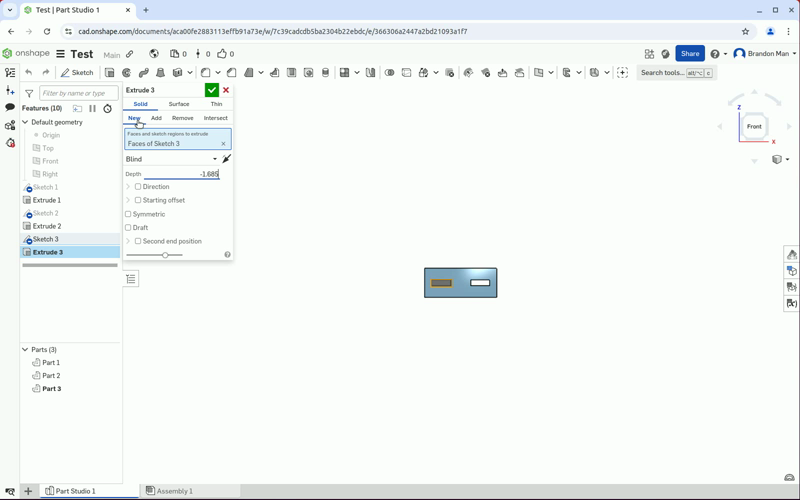
key(enter)
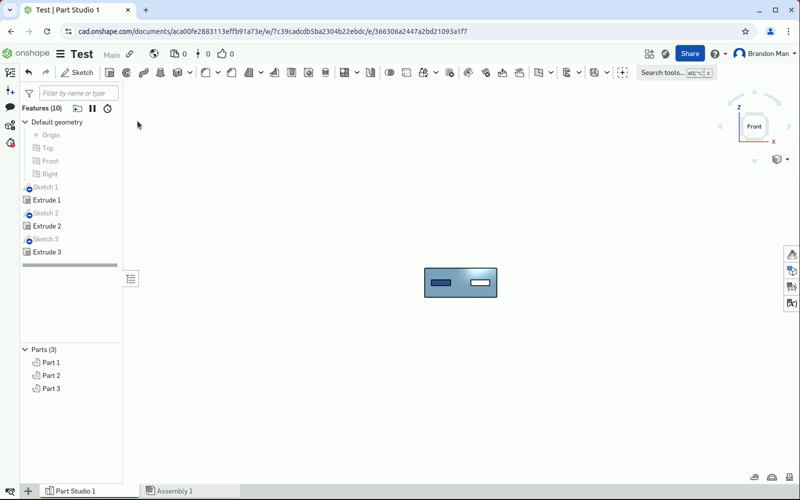
key(shift+h)
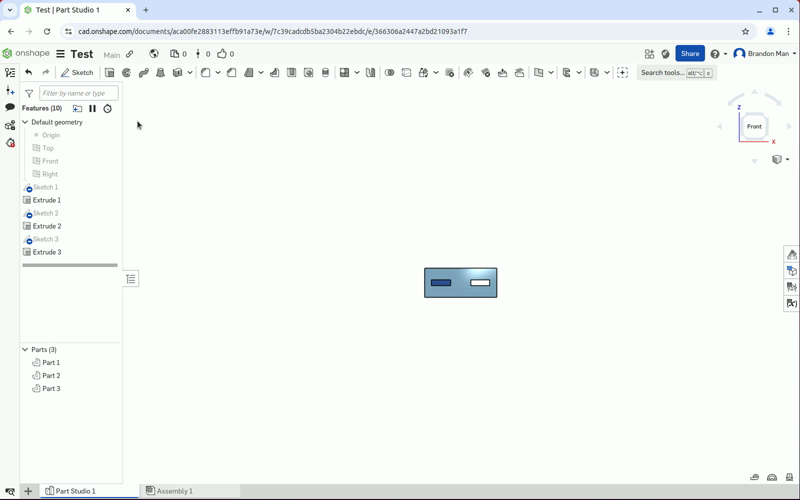
key(shift+h)
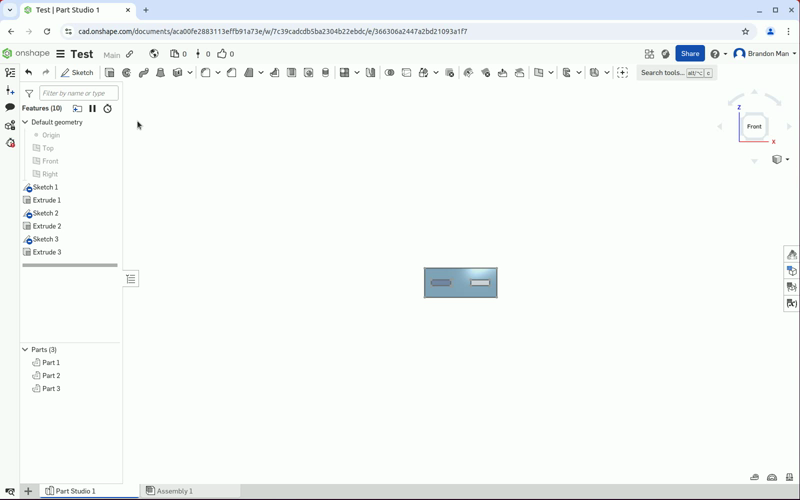
mouse_move(73, 189)
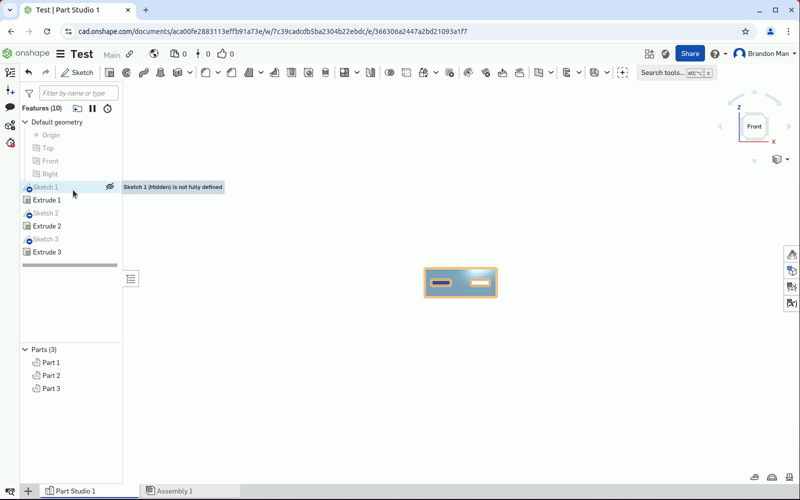
click(73, 189)
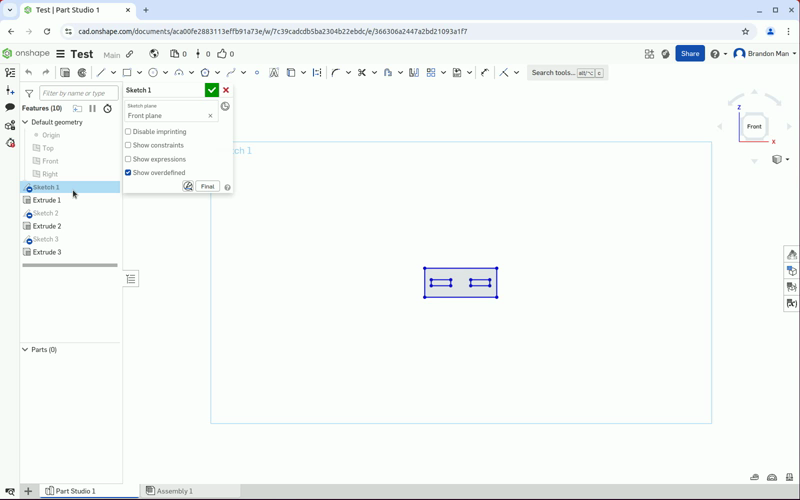
mouse_move(229, 92)
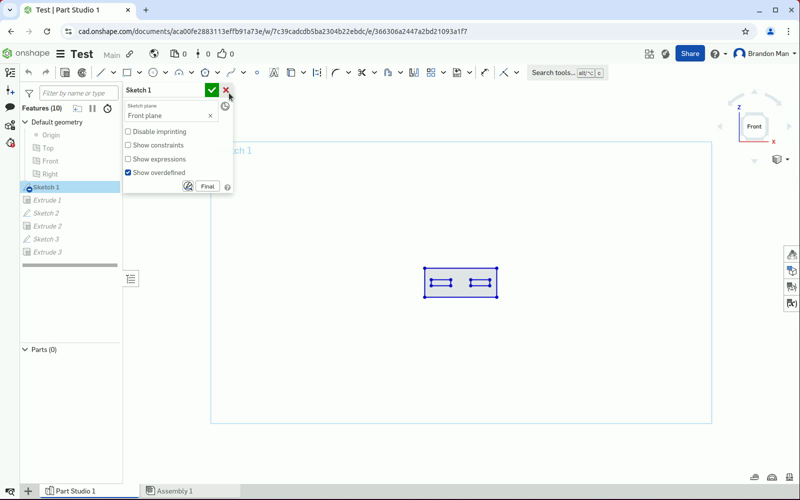
click(229, 92)
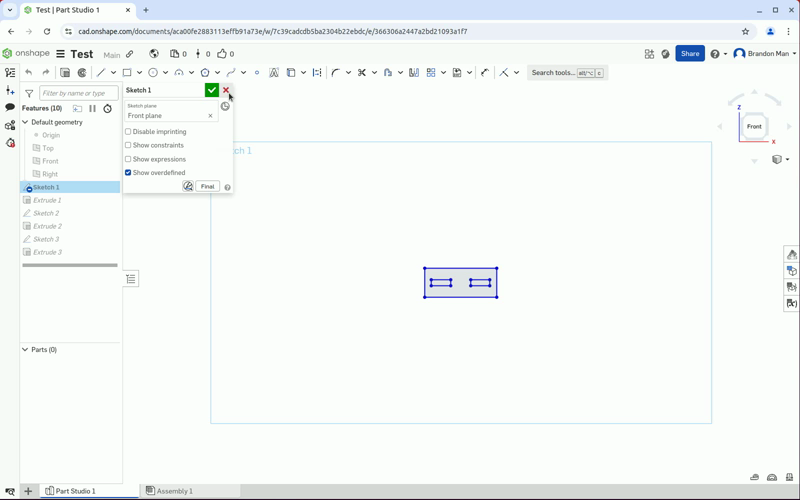
key(shift+s)
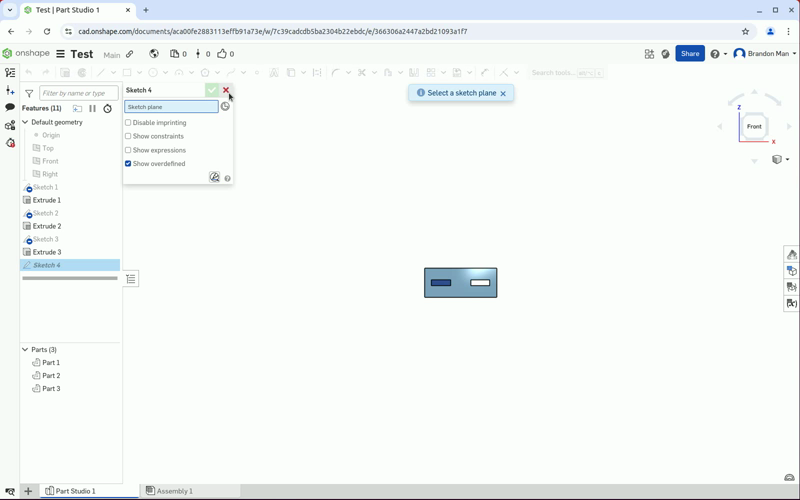
mouse_move(73, 163)
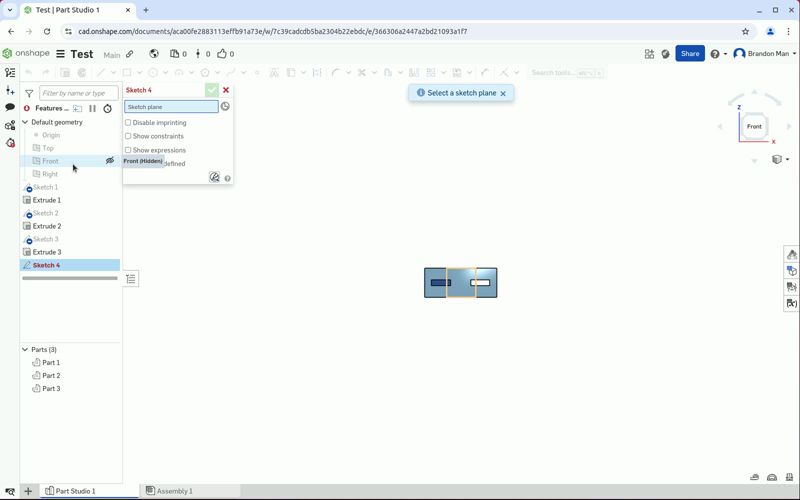
click(73, 163)
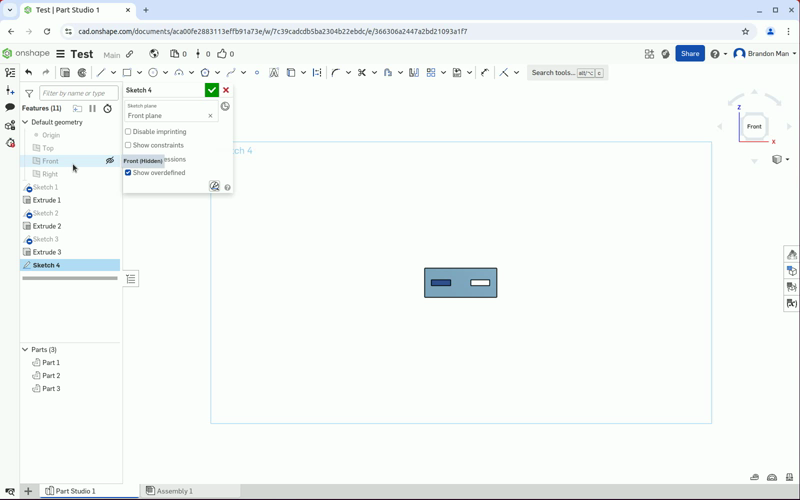
mouse_move(73, 352)
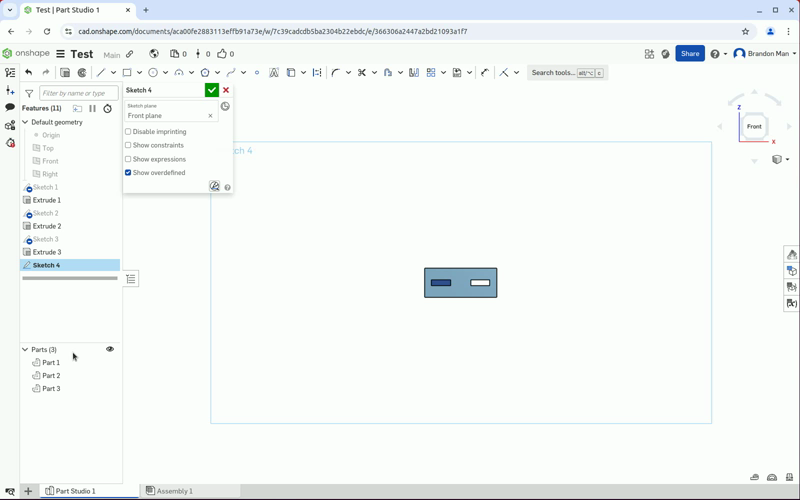
key(y)
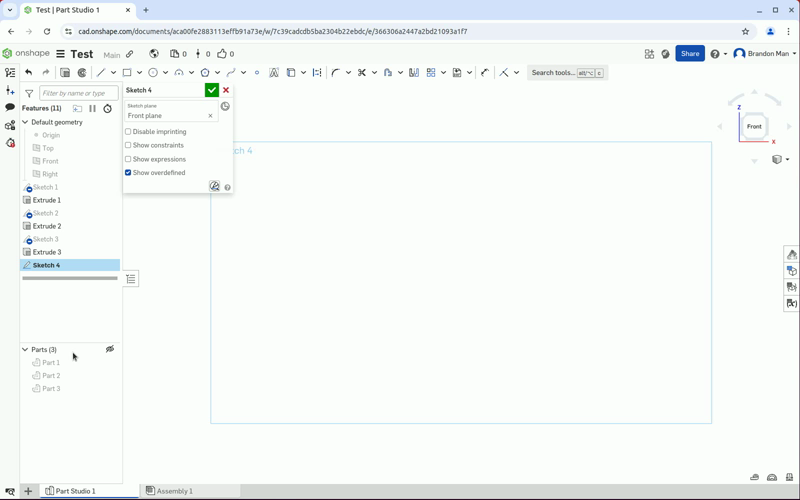
key(l)
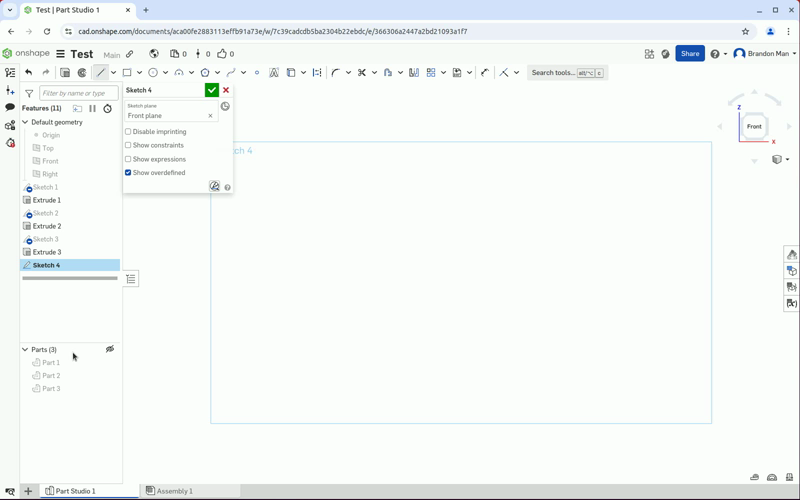
key_down(shift)
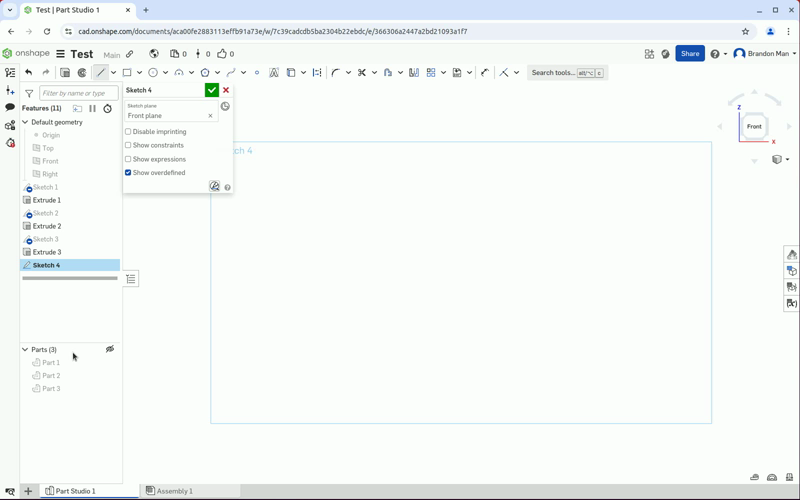
mouse_move(471, 286)
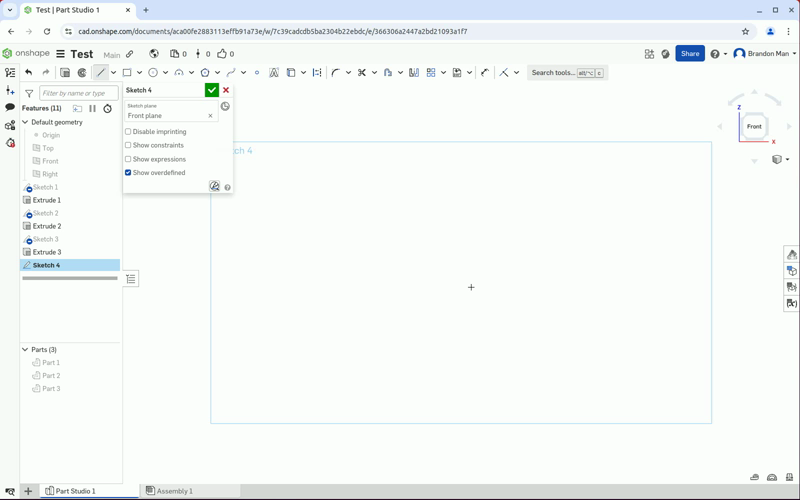
click(471, 286)
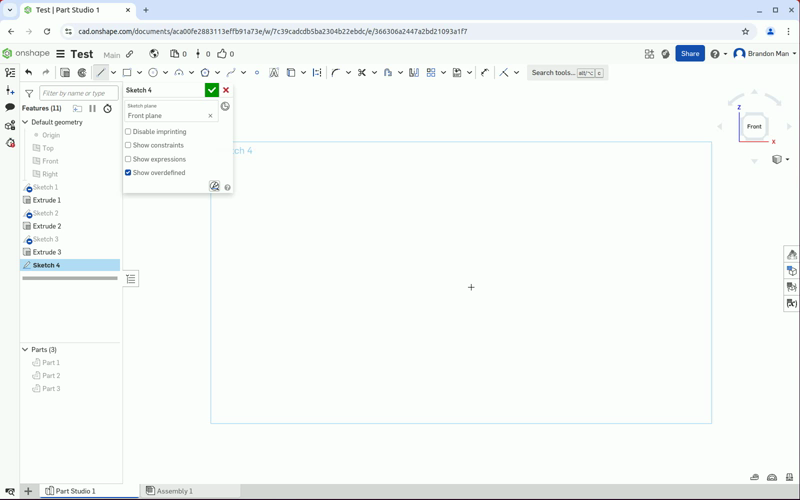
key_up(shift)
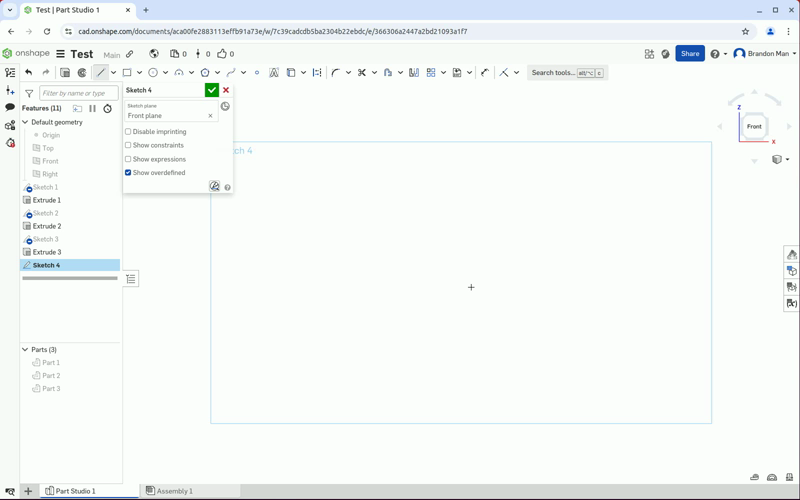
key_down(shift)
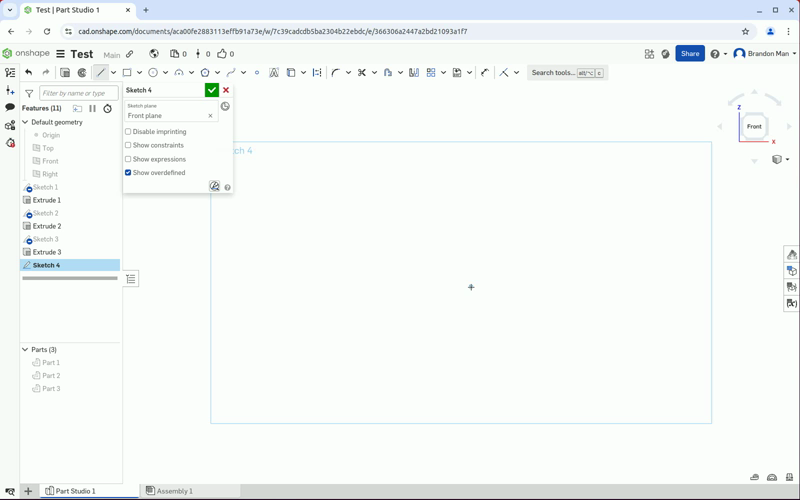
mouse_move(501, 286)
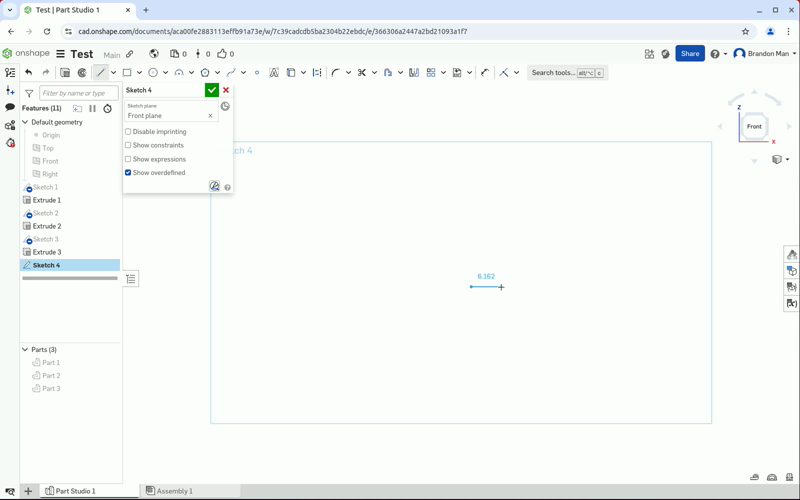
mouse_move(491, 286)
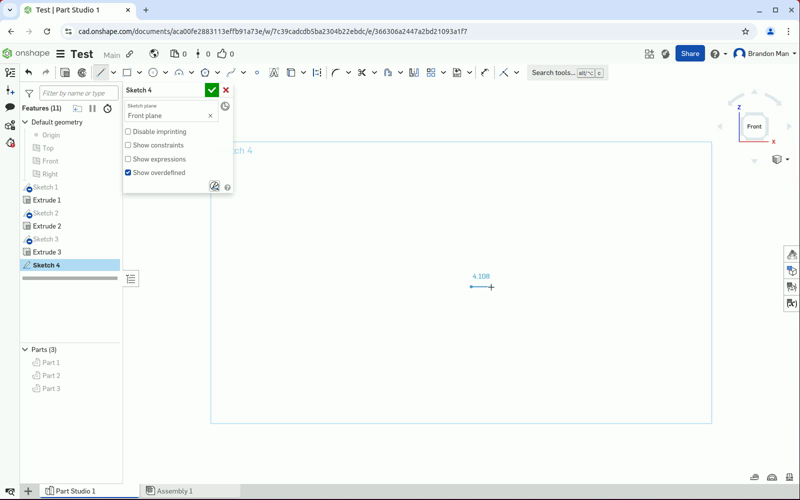
click(491, 286)
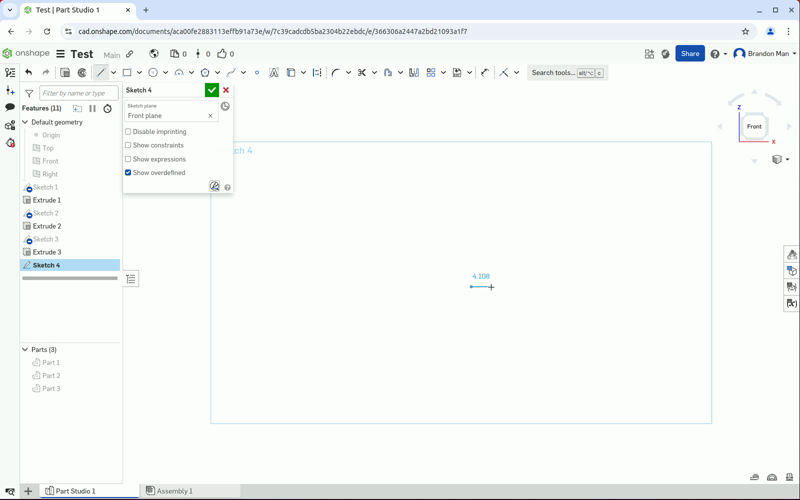
key_up(shift)
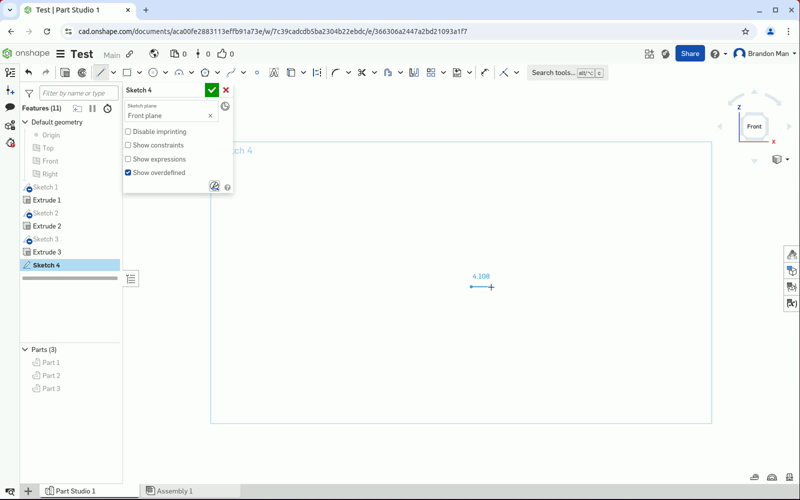
key_down(shift)
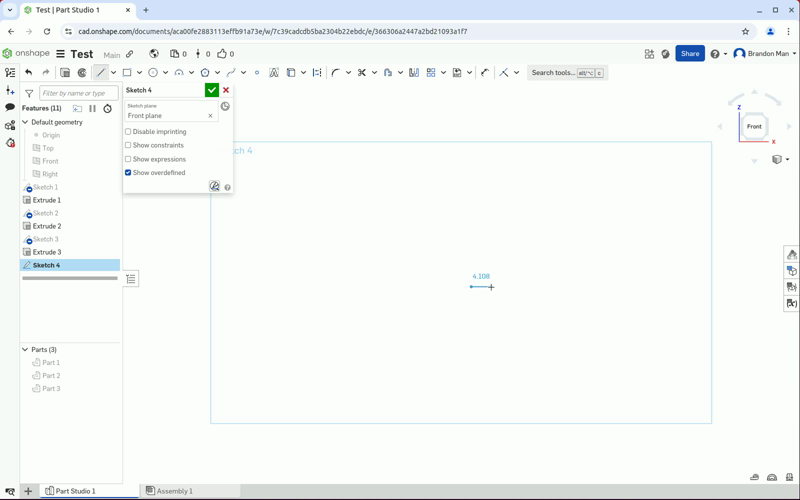
mouse_move(521, 286)
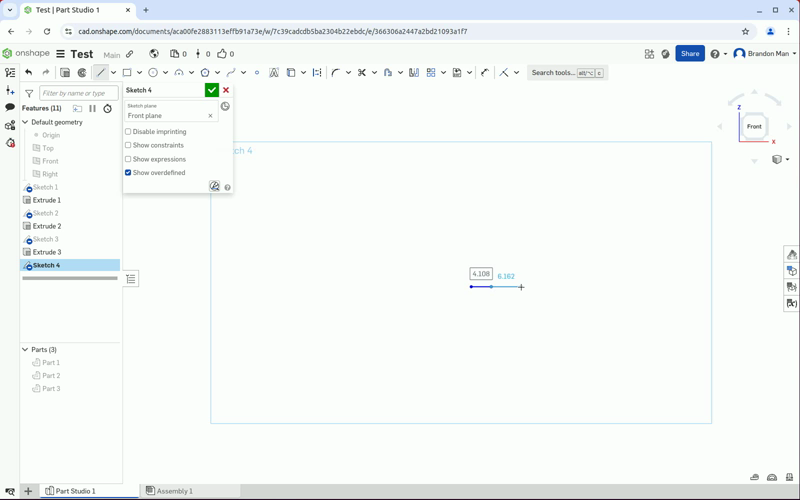
mouse_move(491, 279)
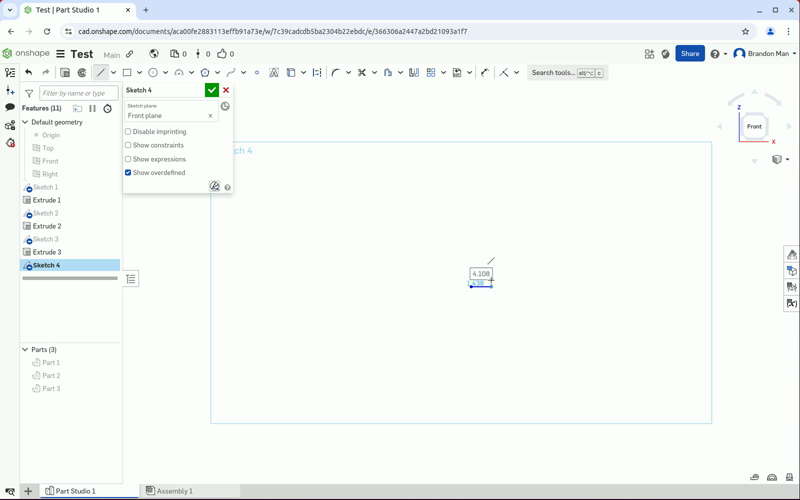
scroll(6)
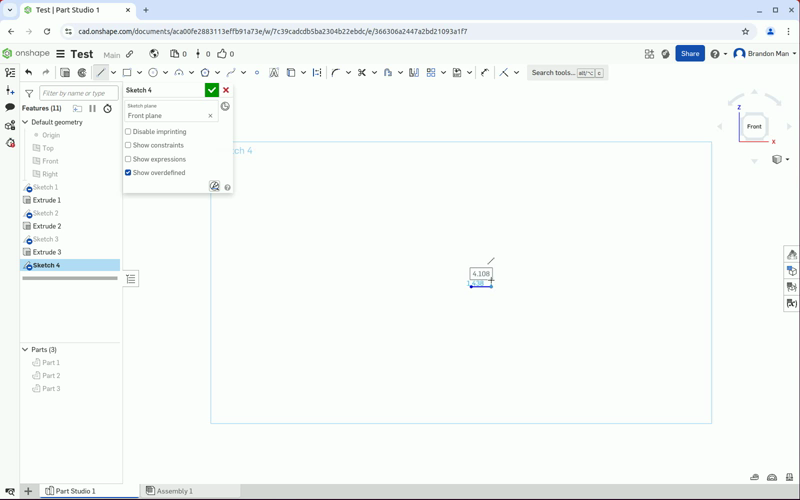
scroll(6)
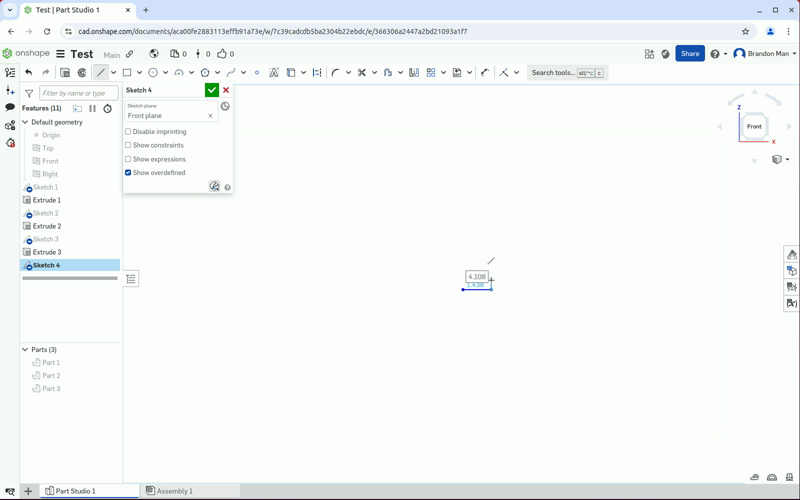
scroll(6)
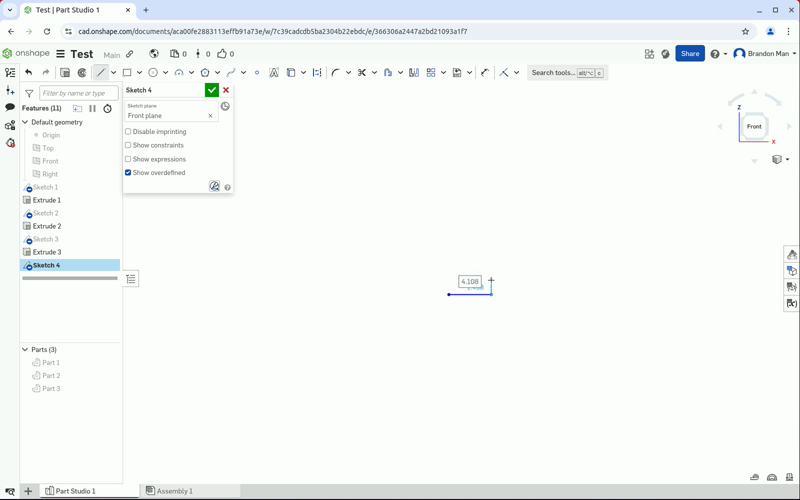
scroll(6)
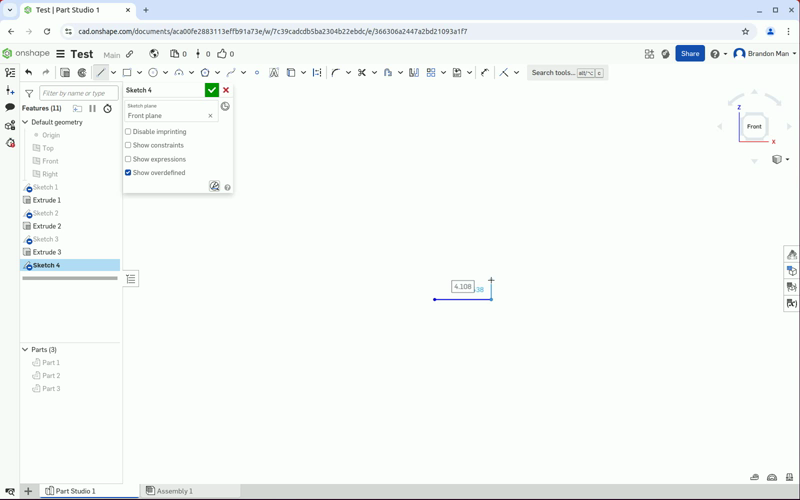
scroll(6)
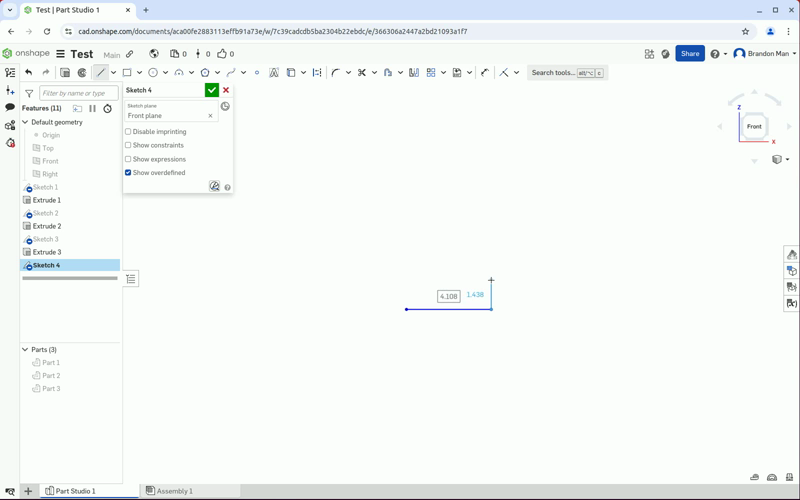
scroll(6)
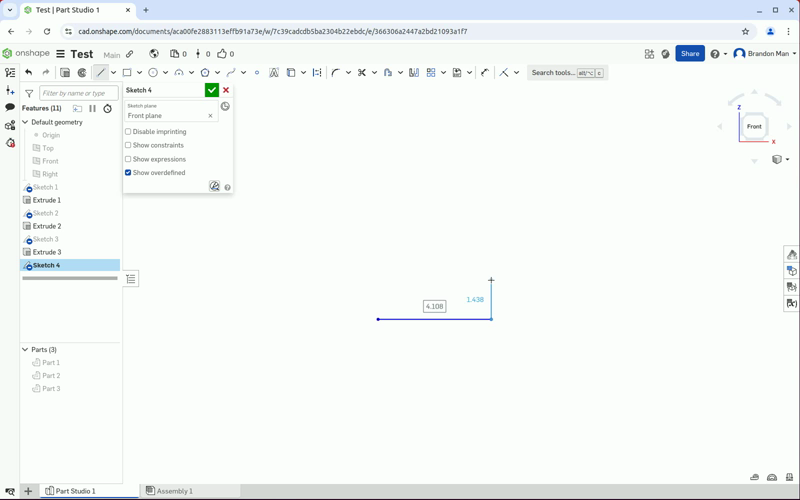
scroll(6)
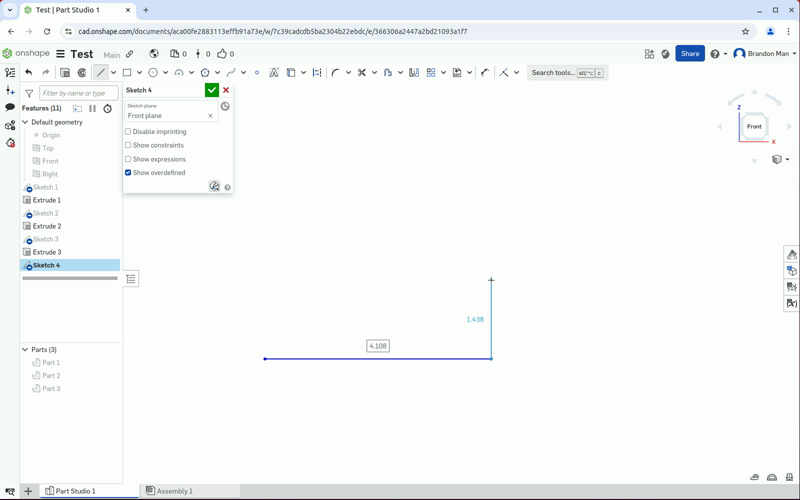
click(491, 279)
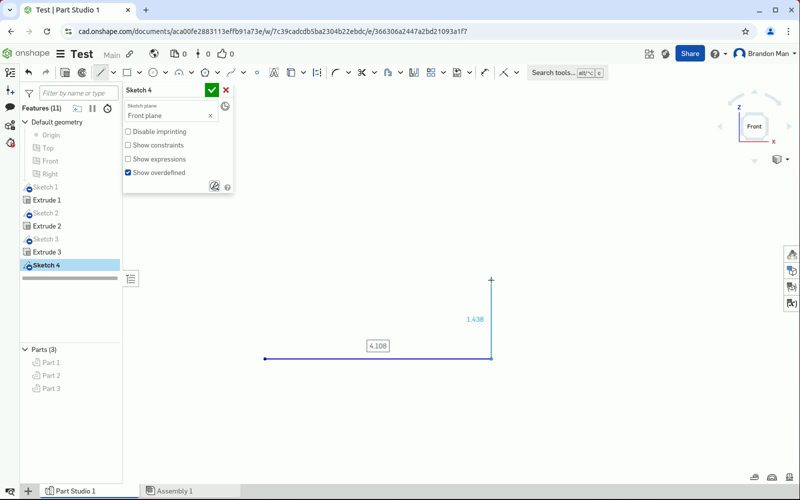
scroll(-6)
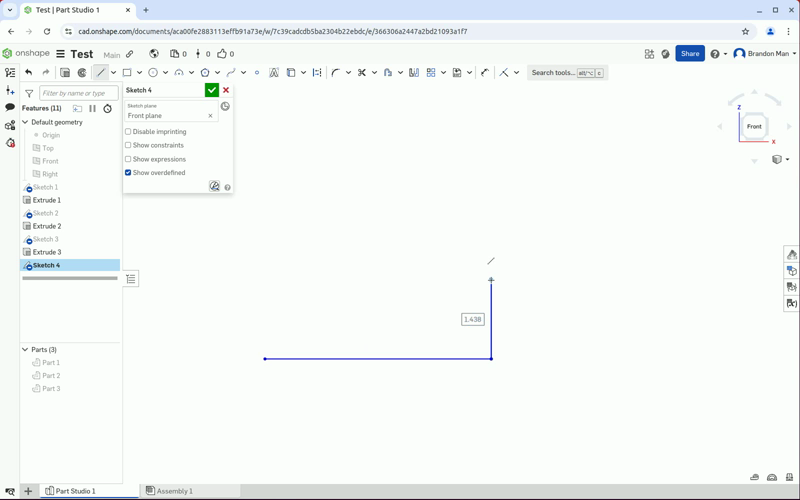
scroll(-6)
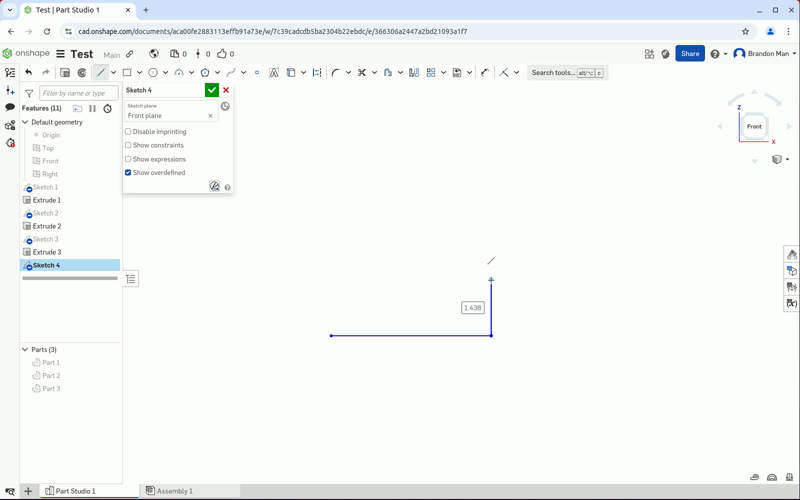
scroll(-6)
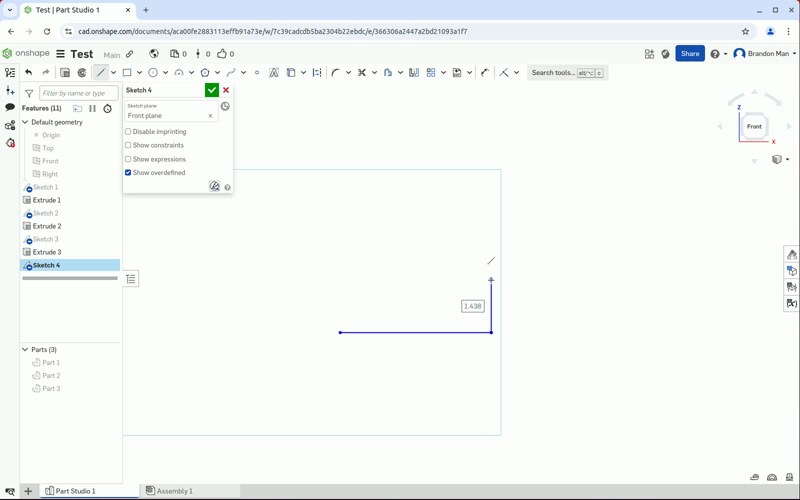
scroll(-6)
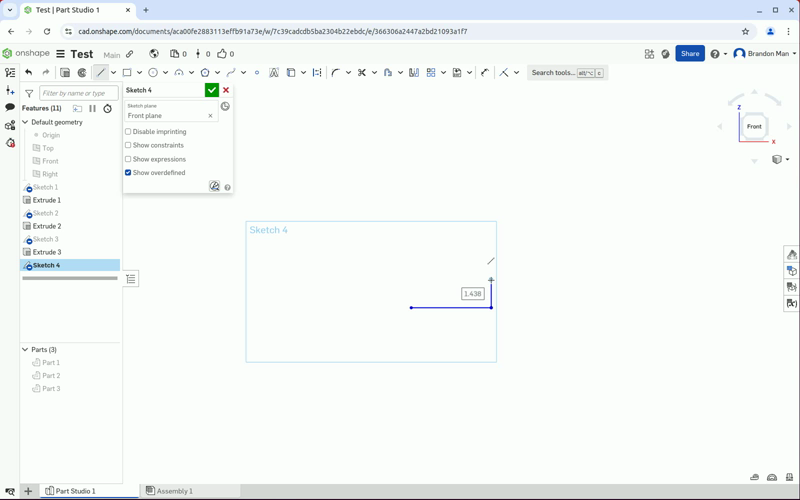
scroll(-6)
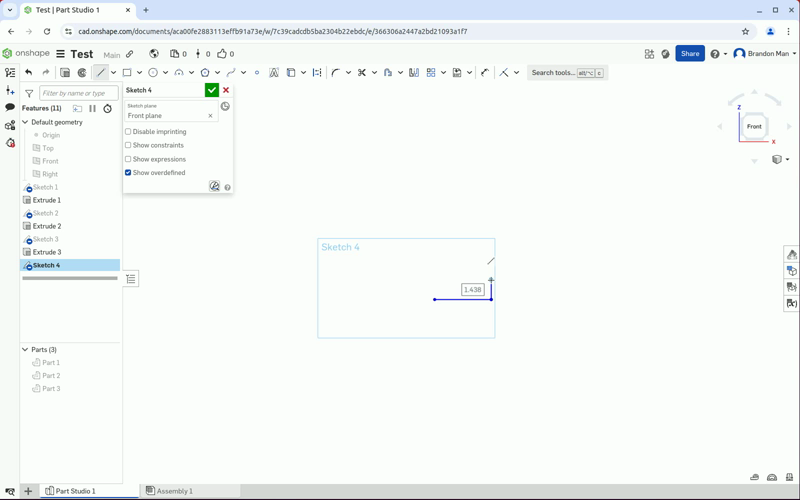
scroll(-6)
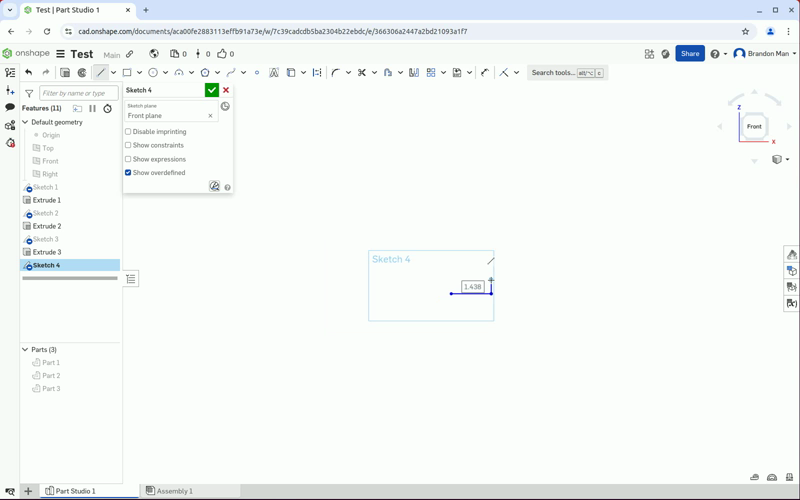
scroll(-6)
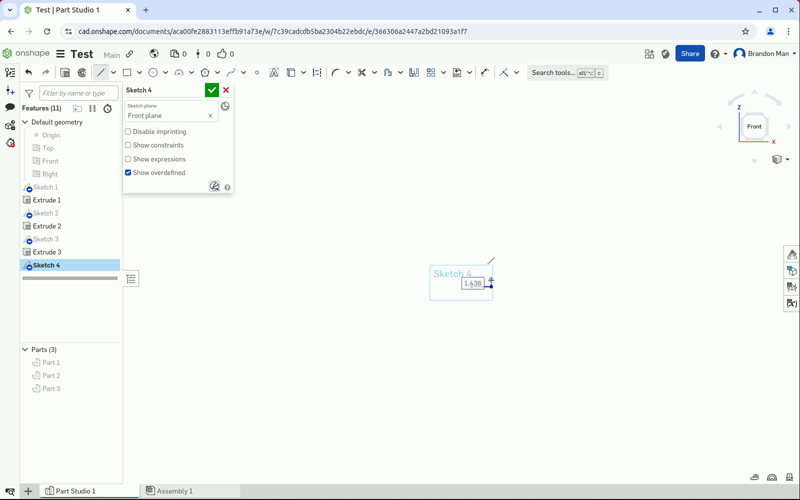
key_up(shift)
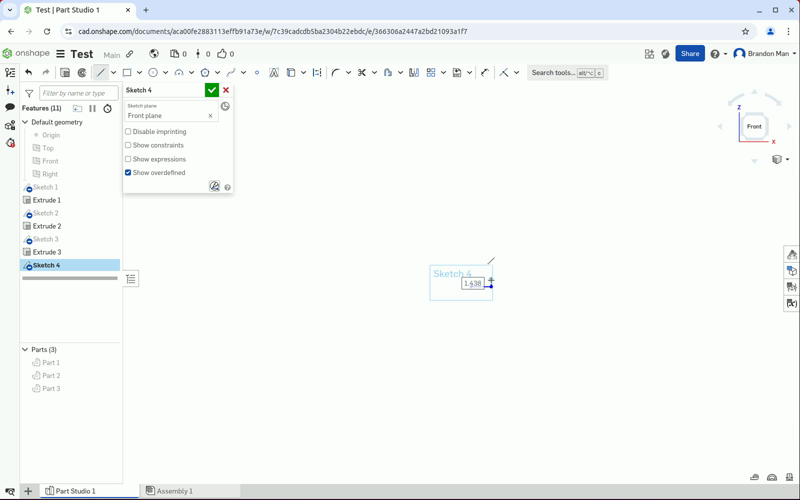
key_down(shift)
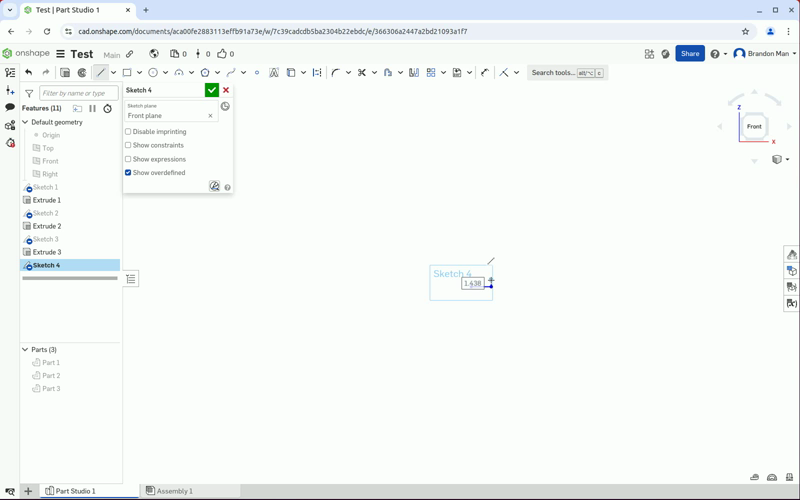
mouse_move(521, 279)
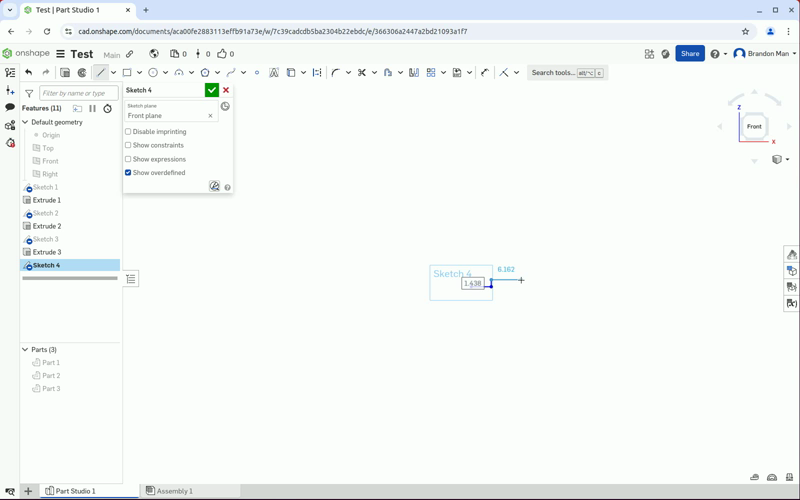
mouse_move(471, 279)
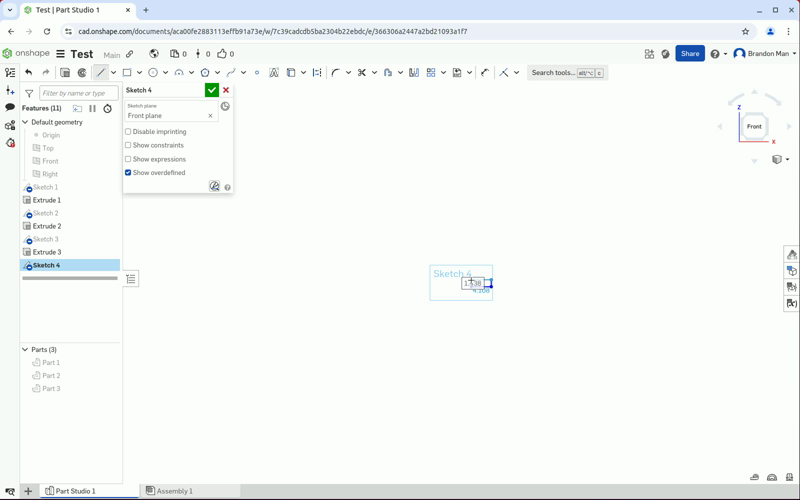
click(471, 279)
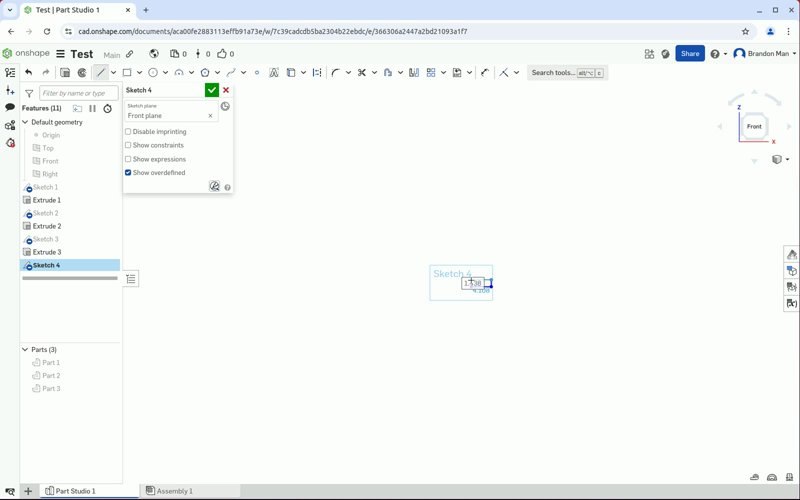
key_up(shift)
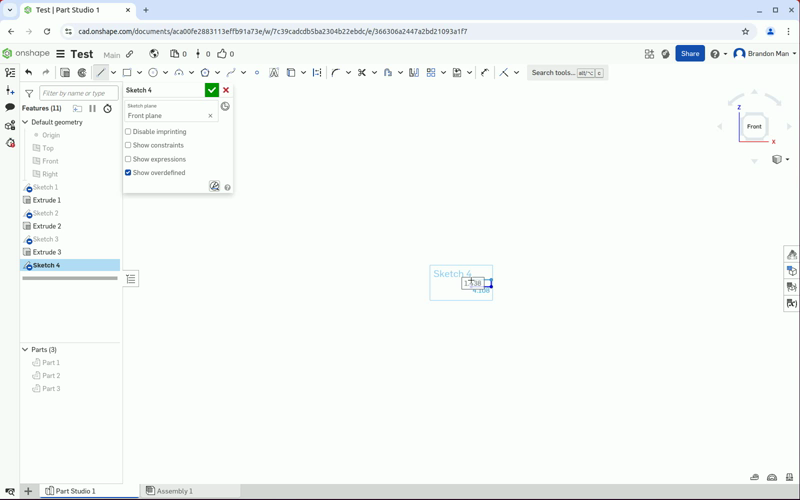
mouse_move(501, 279)
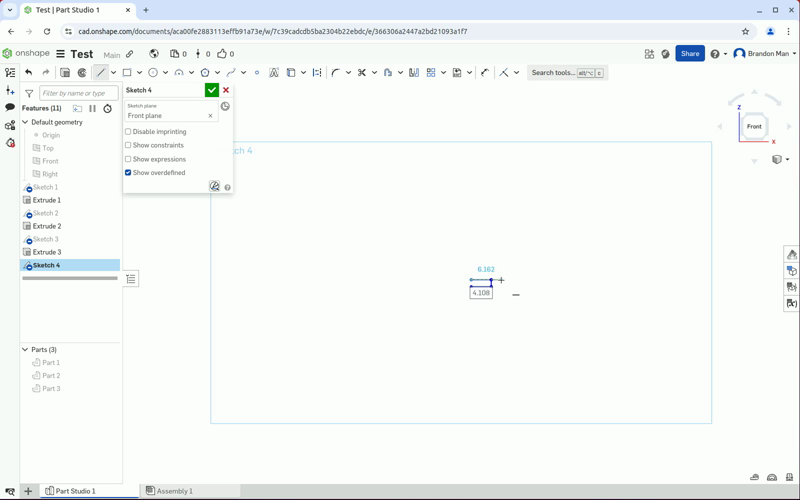
key_down(shift)
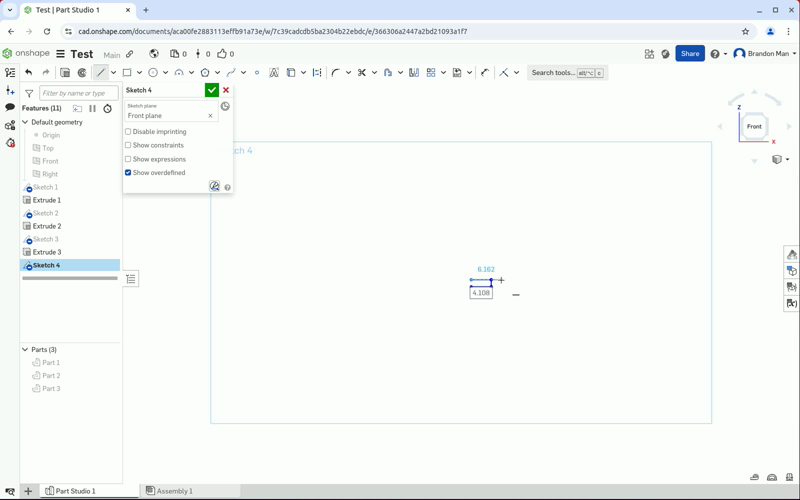
mouse_move(471, 286)
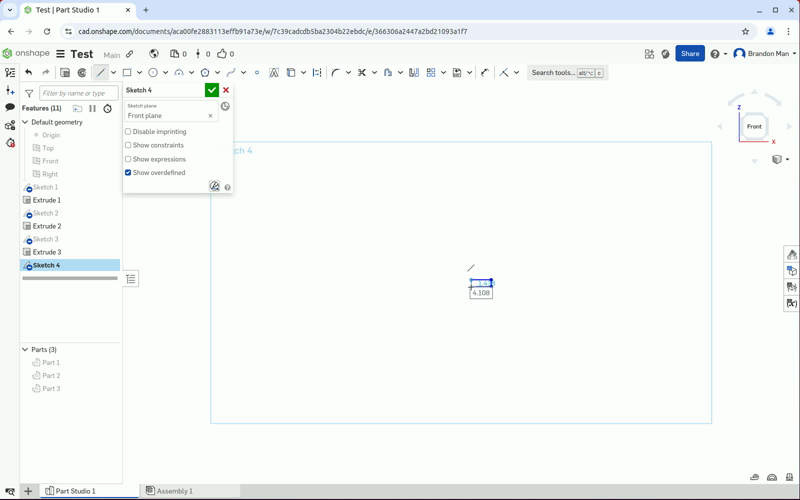
scroll(6)
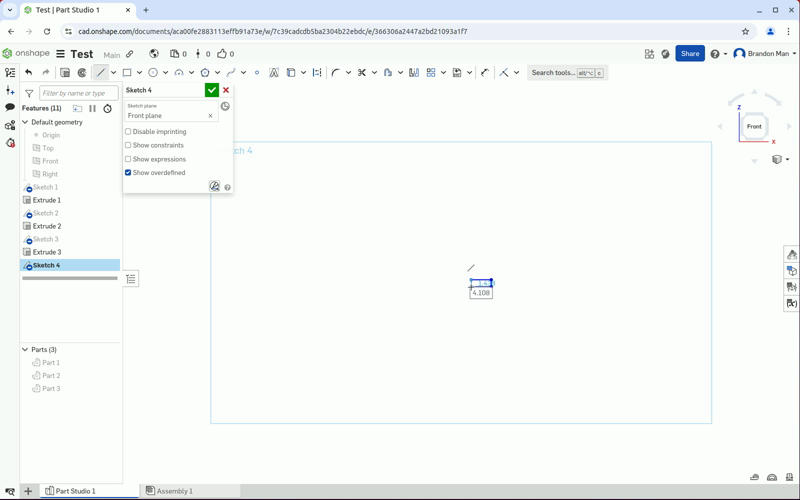
scroll(6)
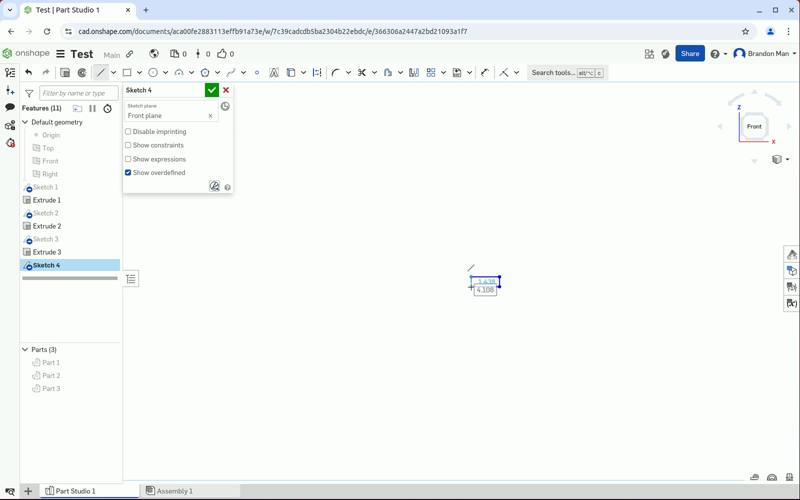
scroll(6)
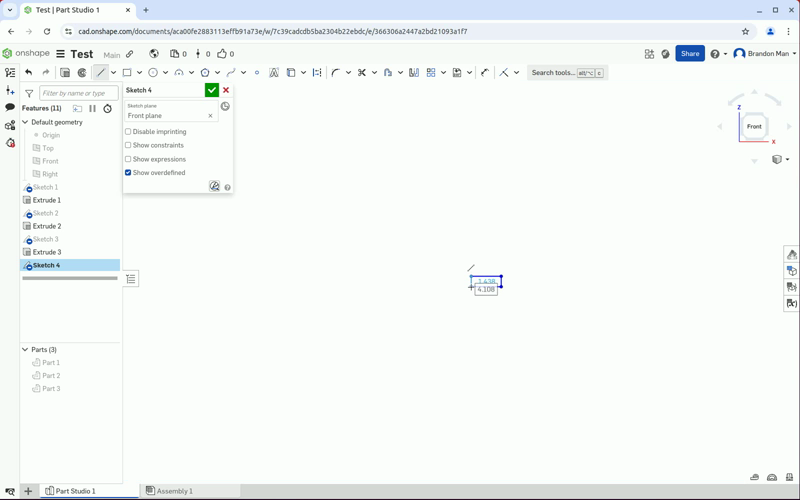
scroll(6)
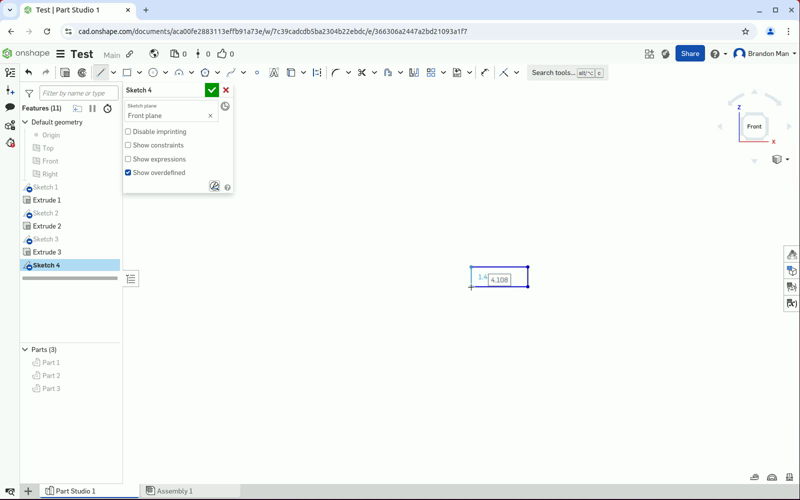
scroll(6)
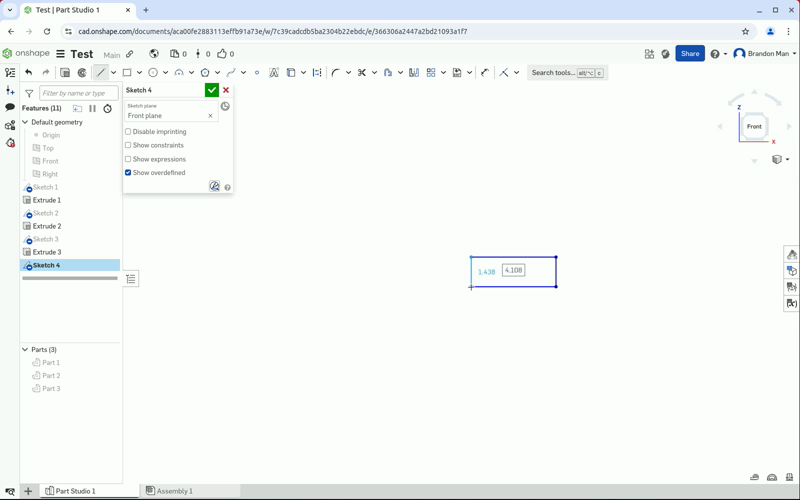
scroll(6)
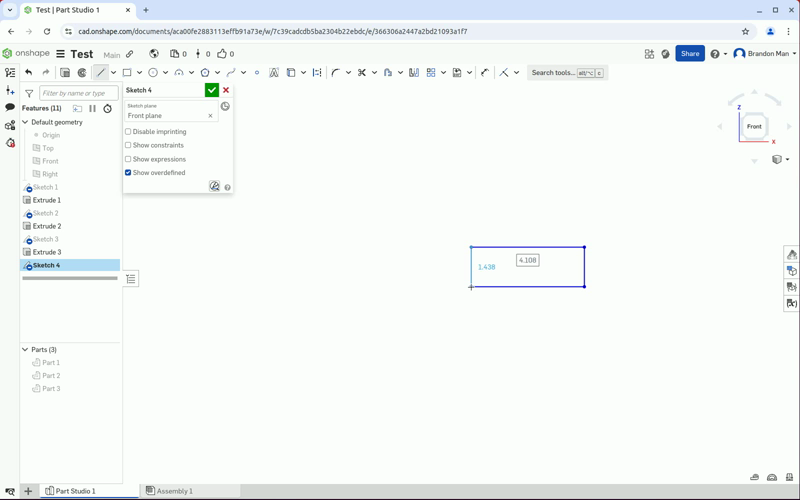
scroll(6)
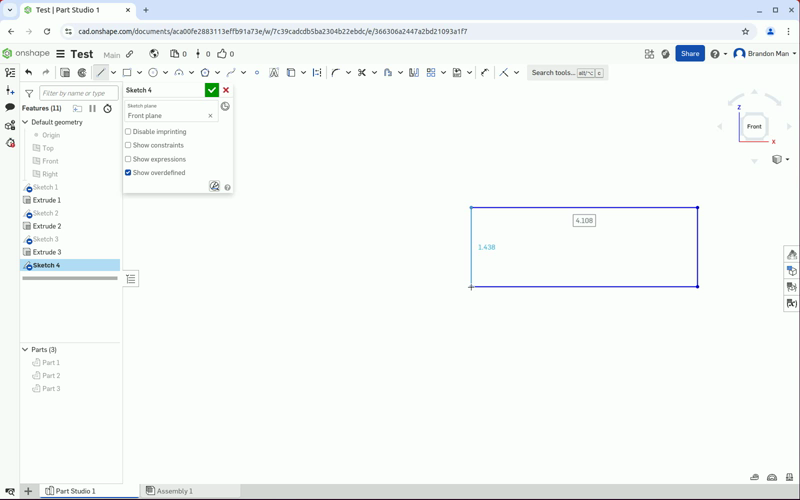
key_up(shift)
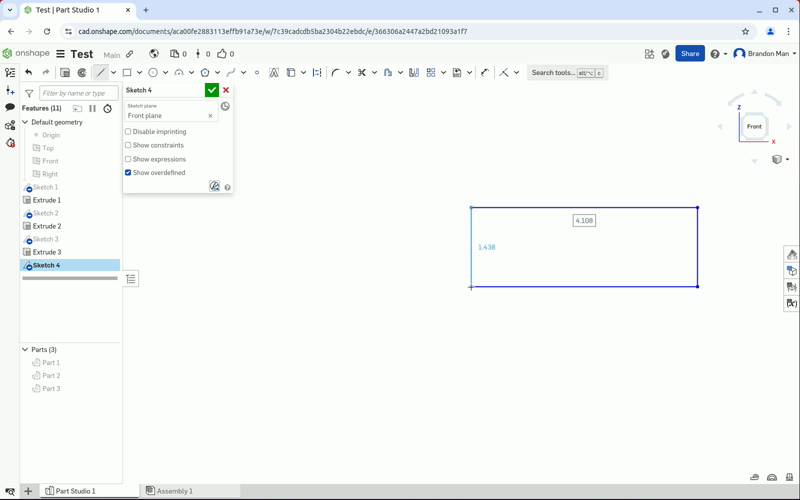
click(471, 286)
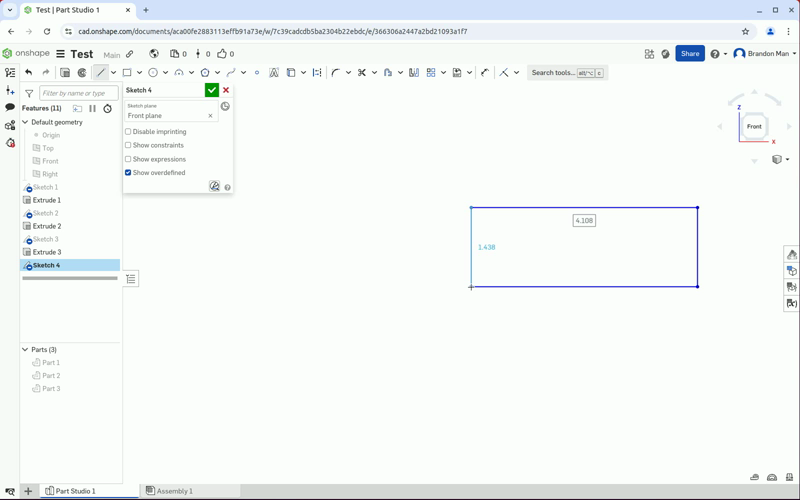
scroll(-6)
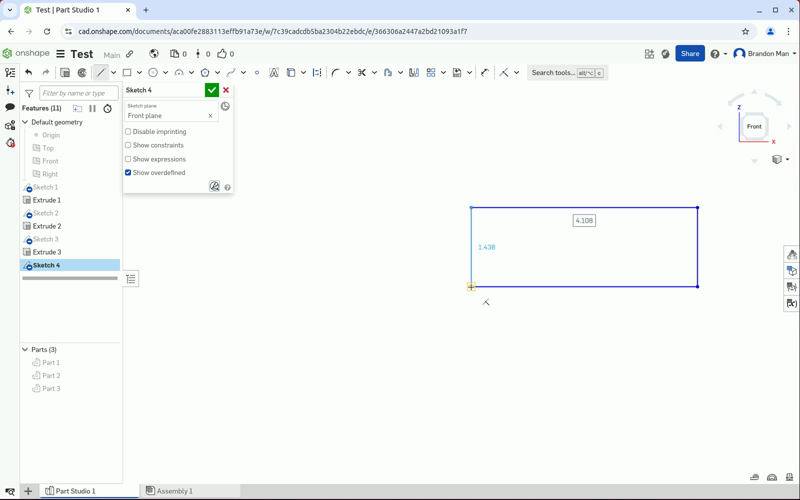
scroll(-6)
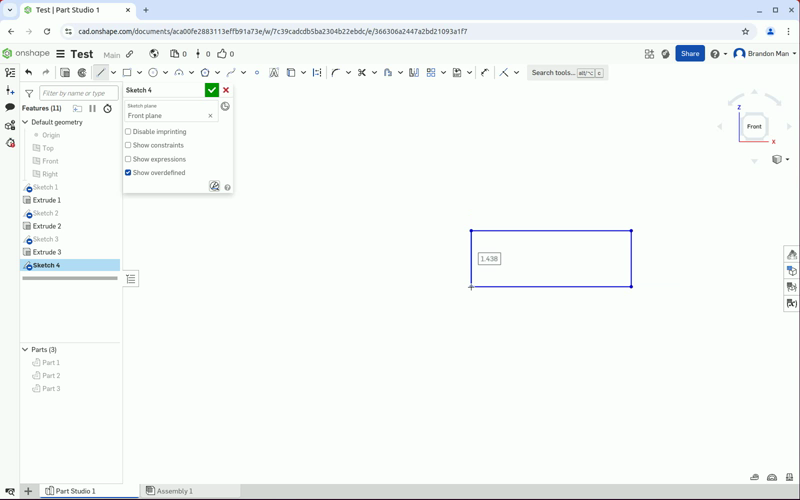
scroll(-6)
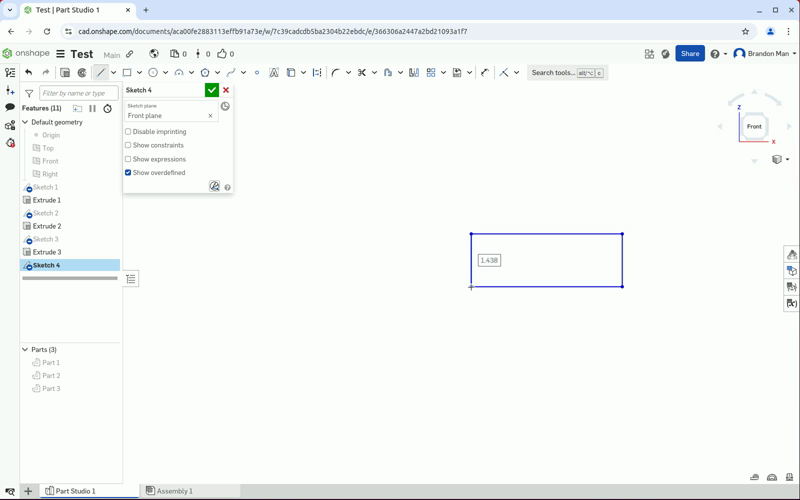
scroll(-6)
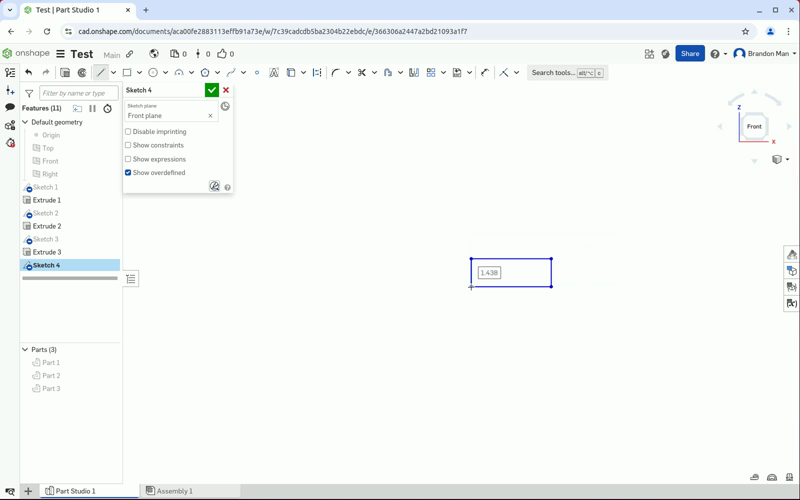
scroll(-6)
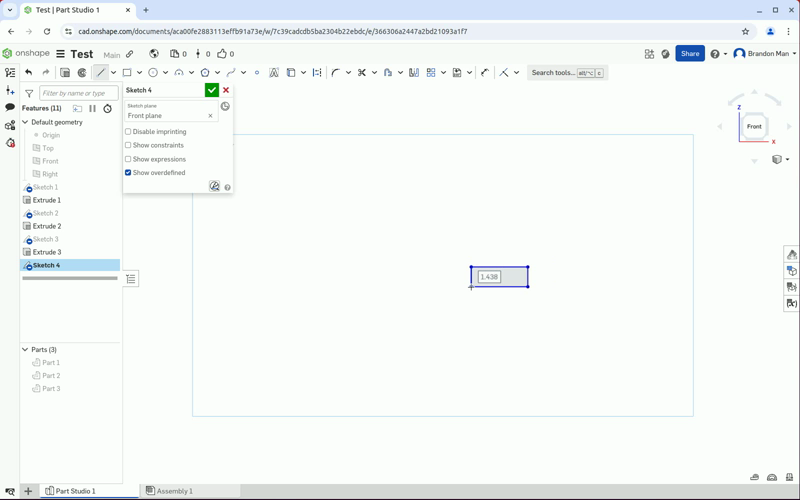
scroll(-6)
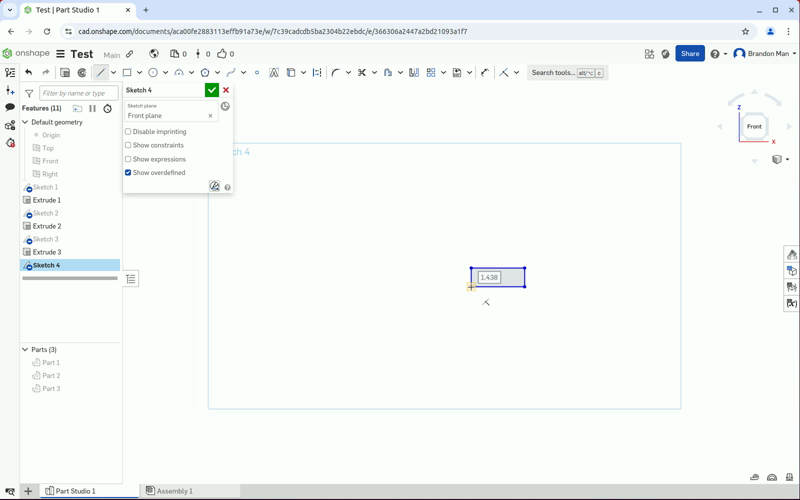
scroll(-6)
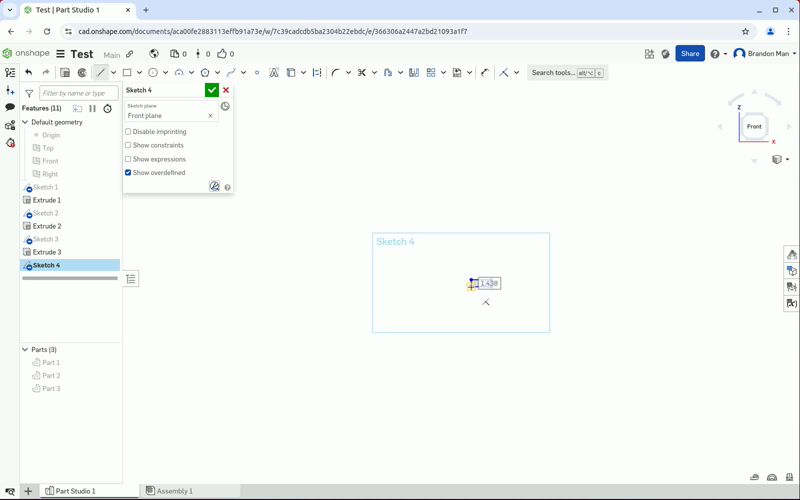
key(esc)
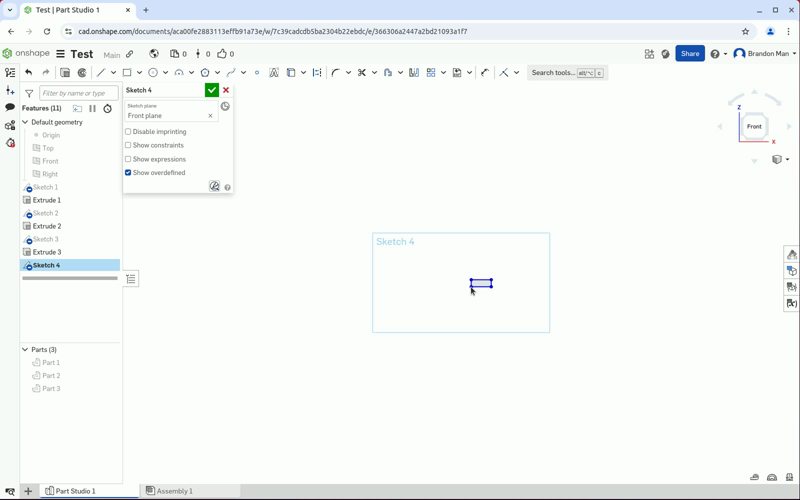
mouse_move(472, 286)
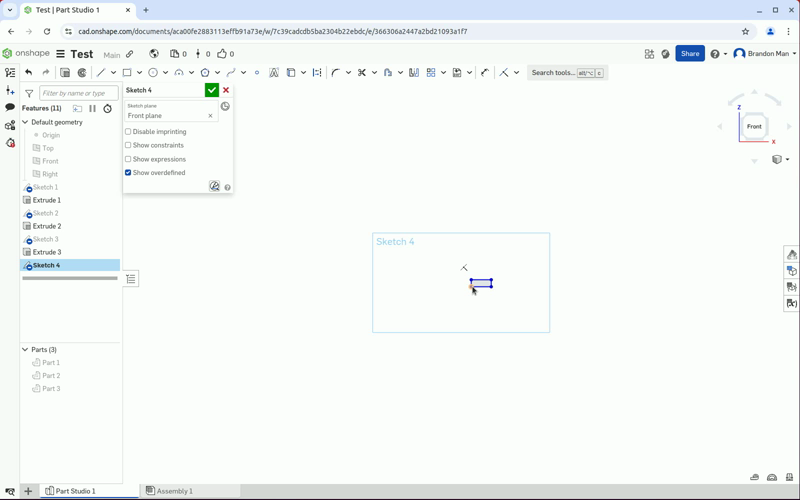
scroll(6)
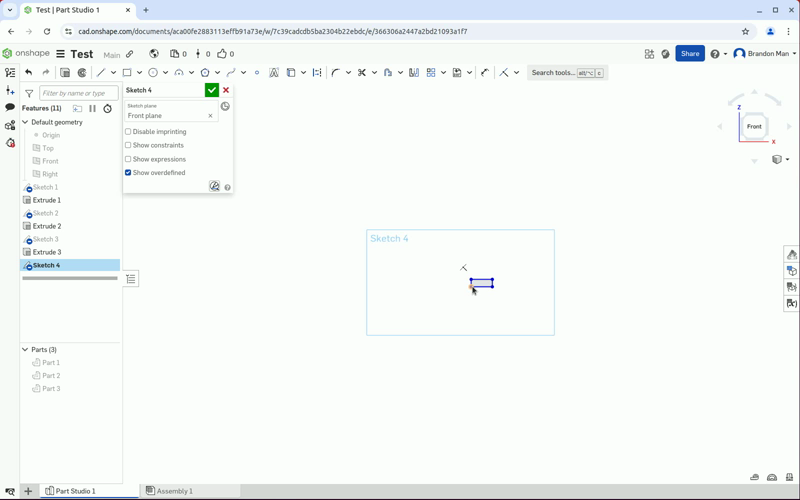
scroll(6)
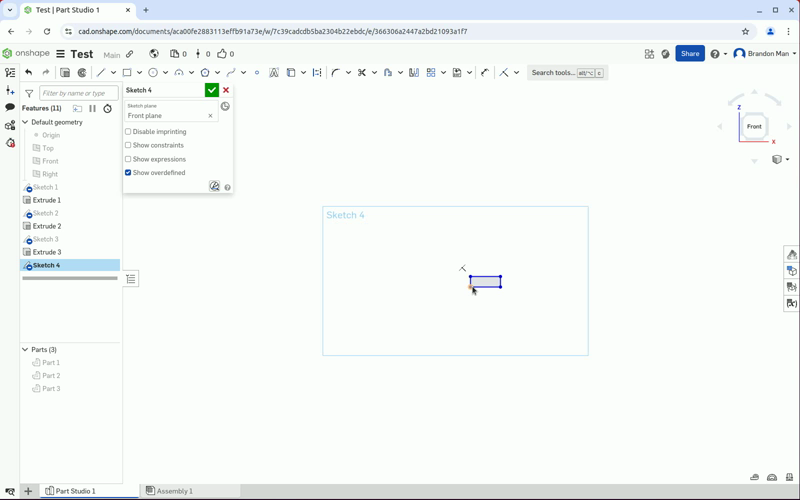
scroll(6)
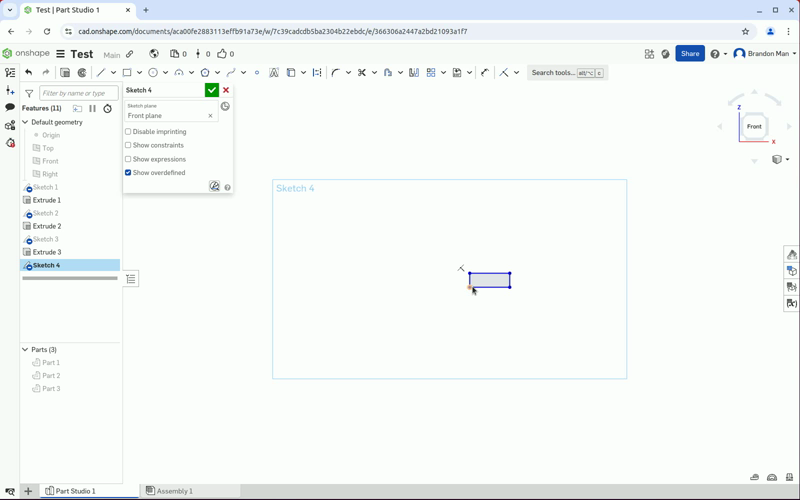
scroll(6)
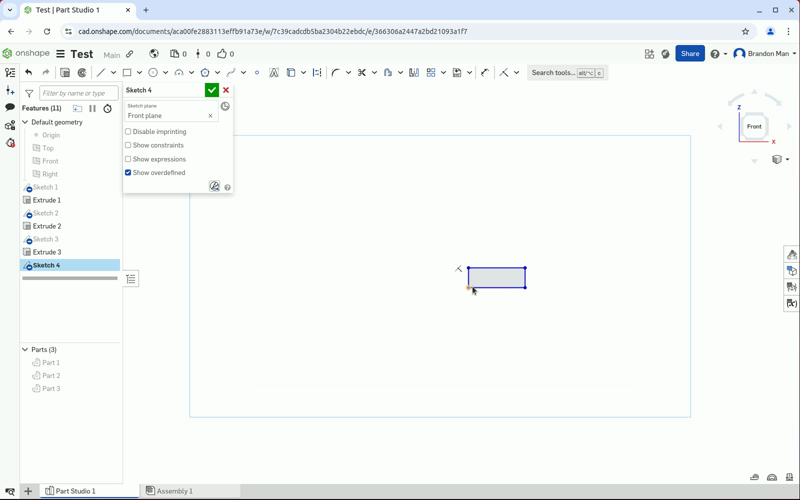
scroll(6)
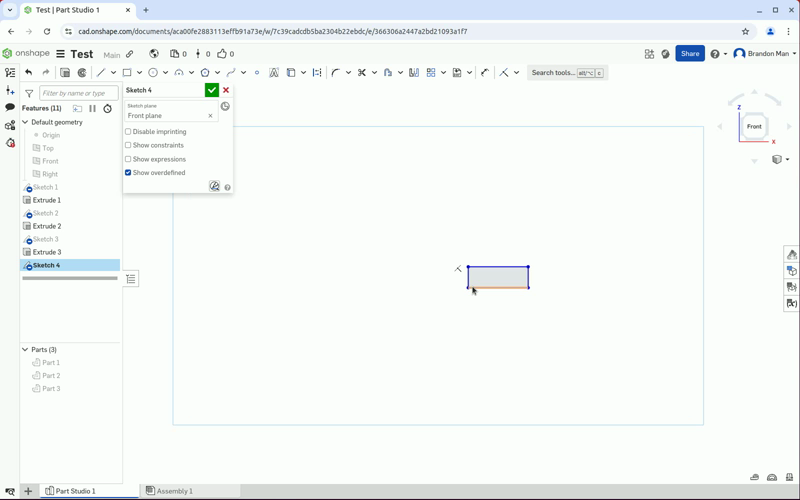
scroll(6)
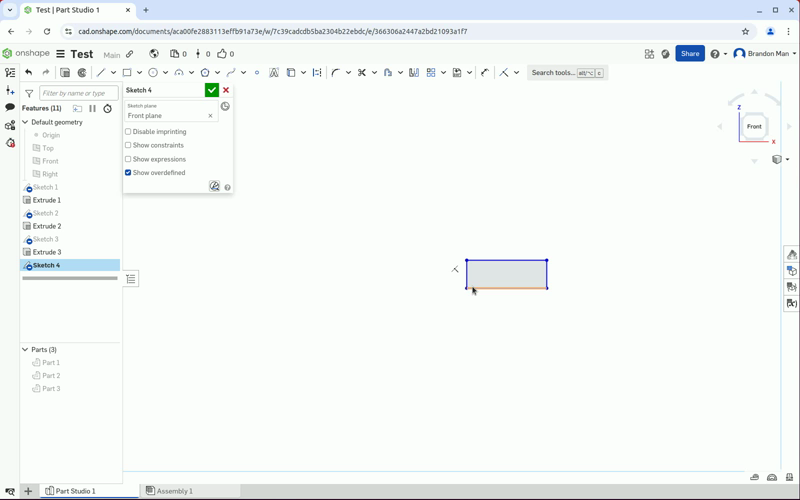
scroll(6)
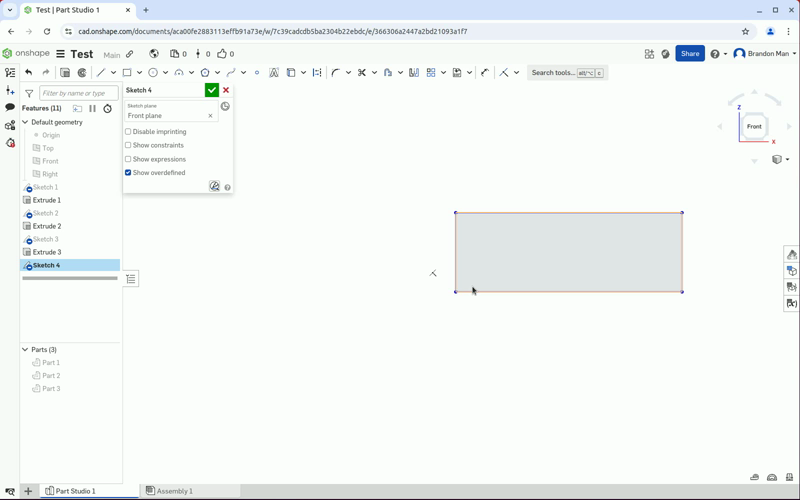
click(472, 286)
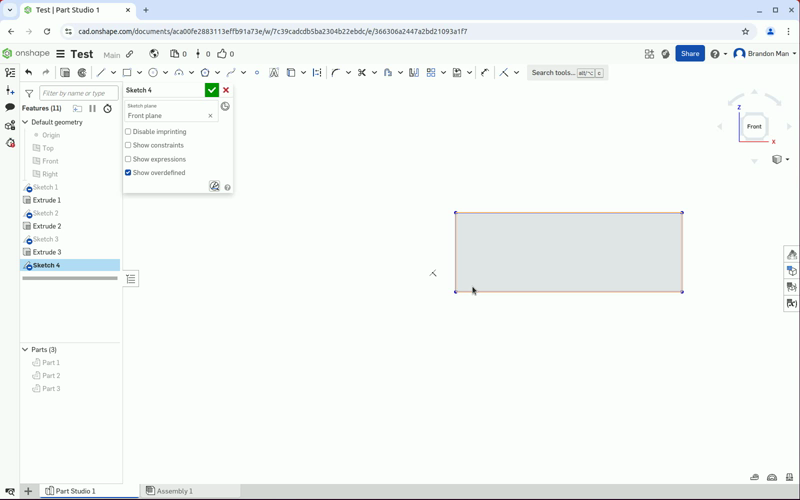
scroll(-6)
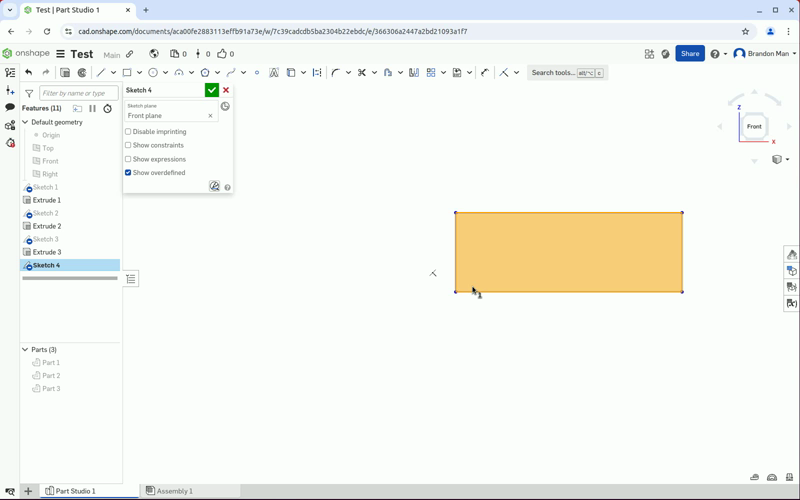
scroll(-6)
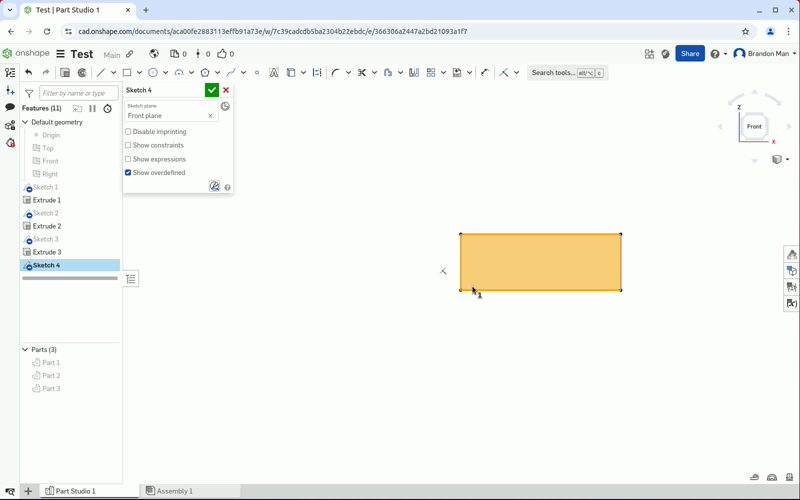
scroll(-6)
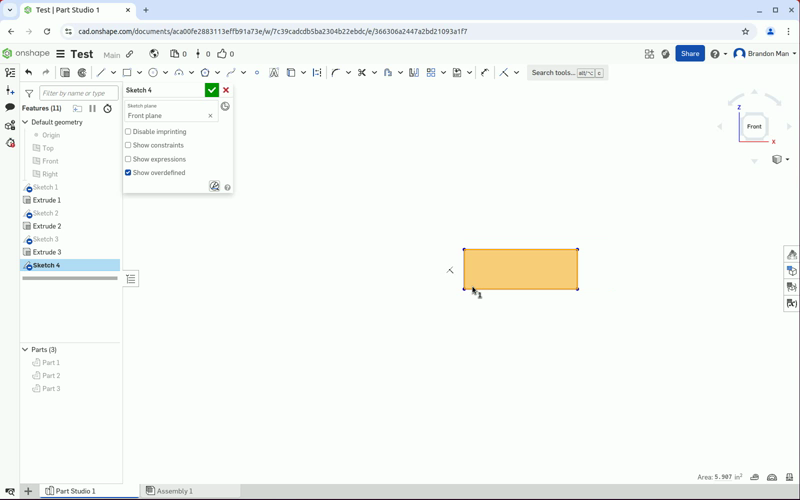
scroll(-6)
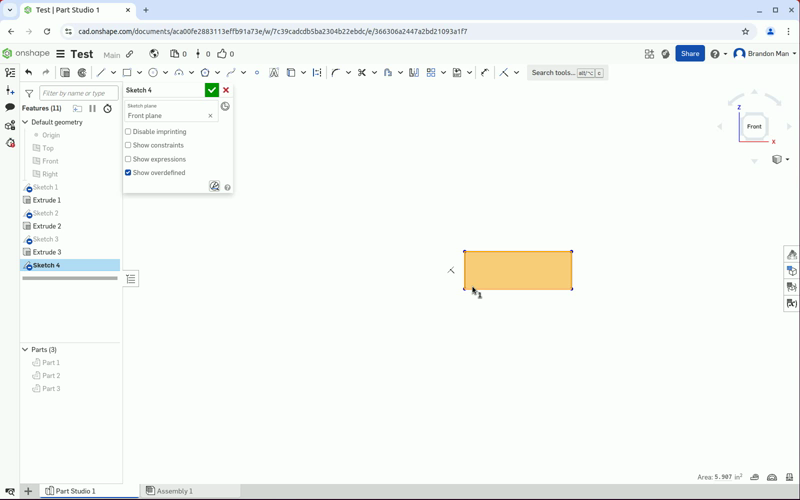
scroll(-6)
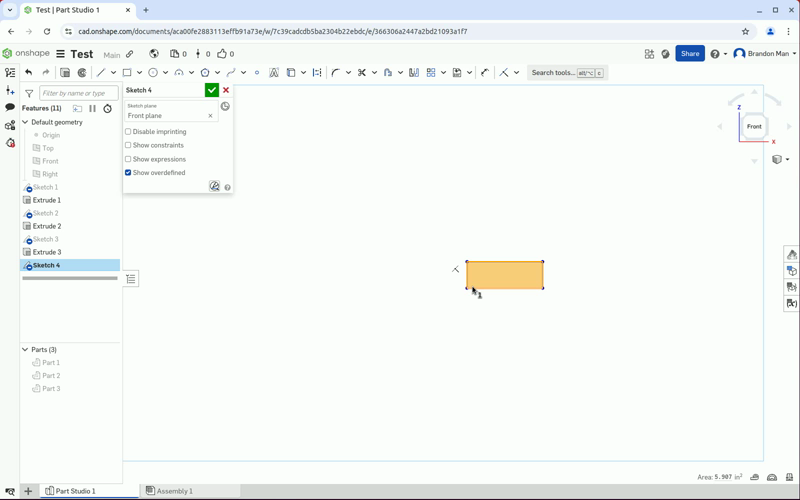
scroll(-6)
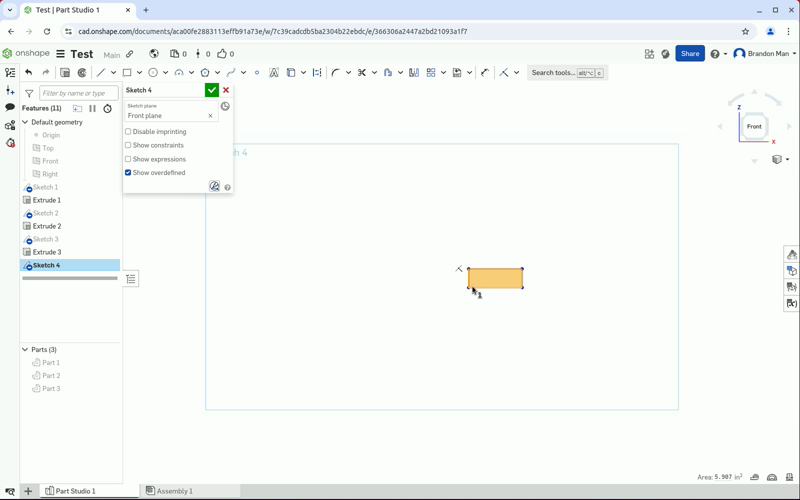
scroll(-6)
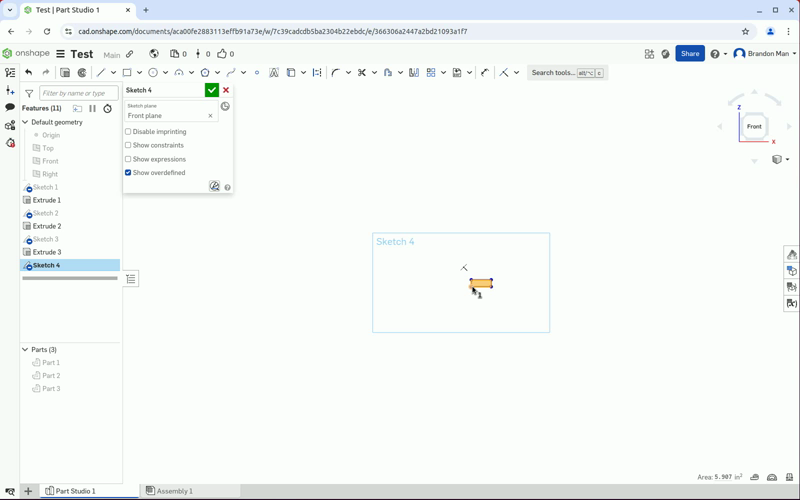
mouse_move(73, 352)
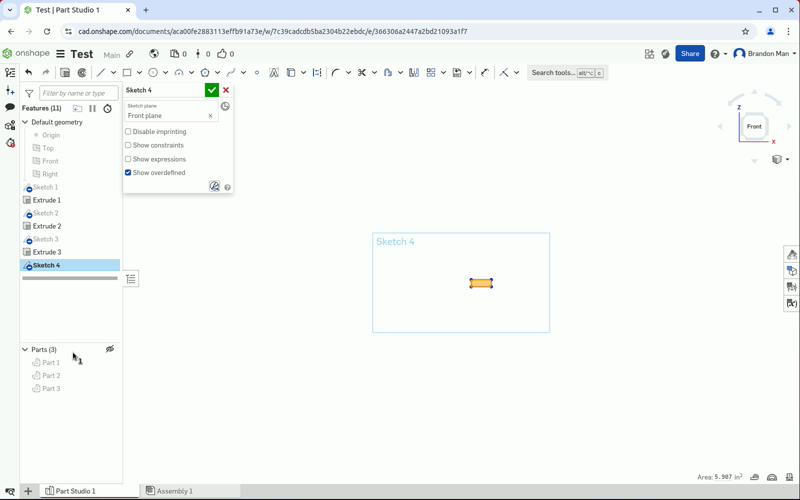
key(shift+y)
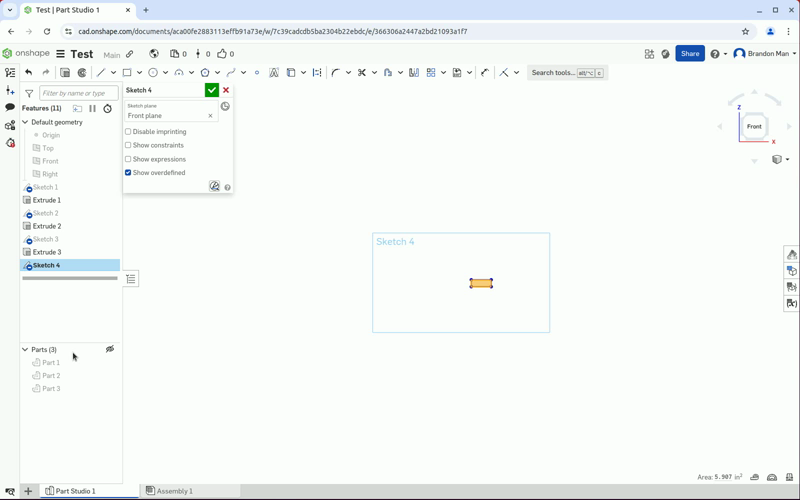
key(shift+e)
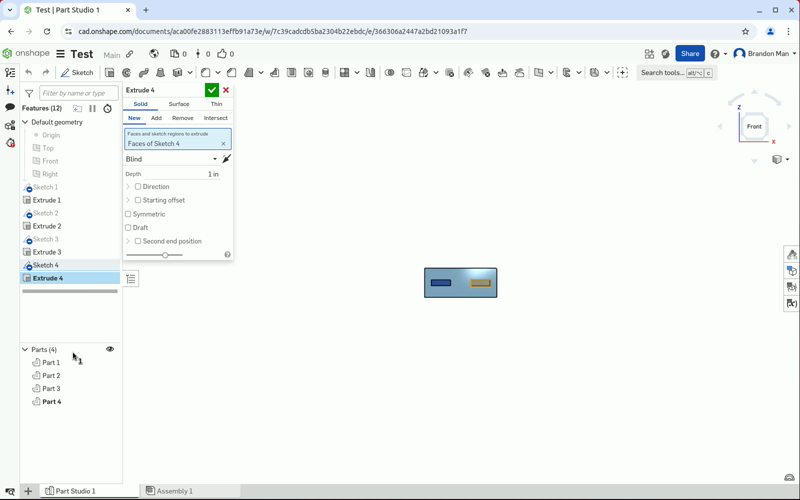
mouse_move(143, 106)
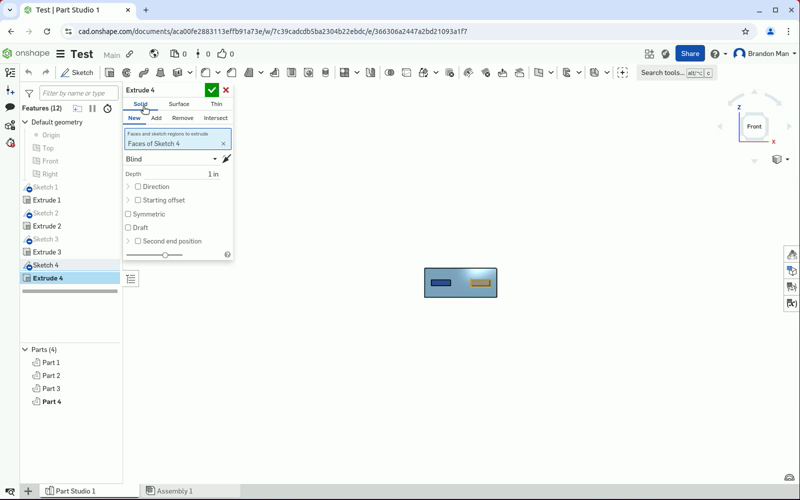
click(143, 106)
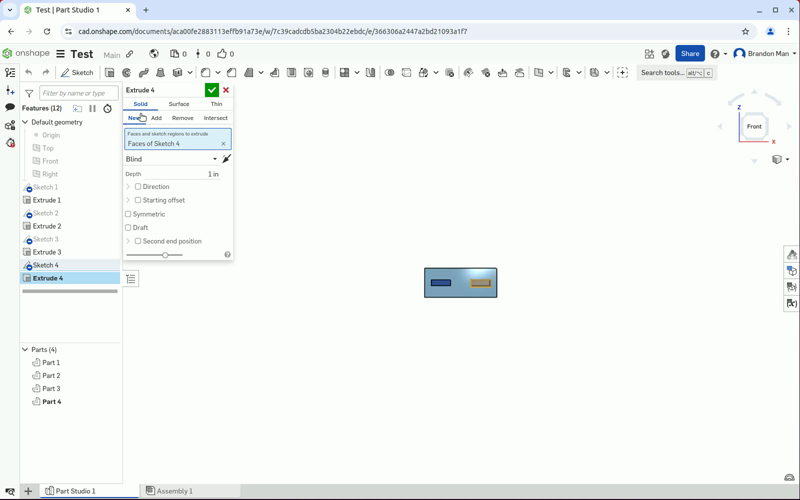
mouse_move(137, 120)
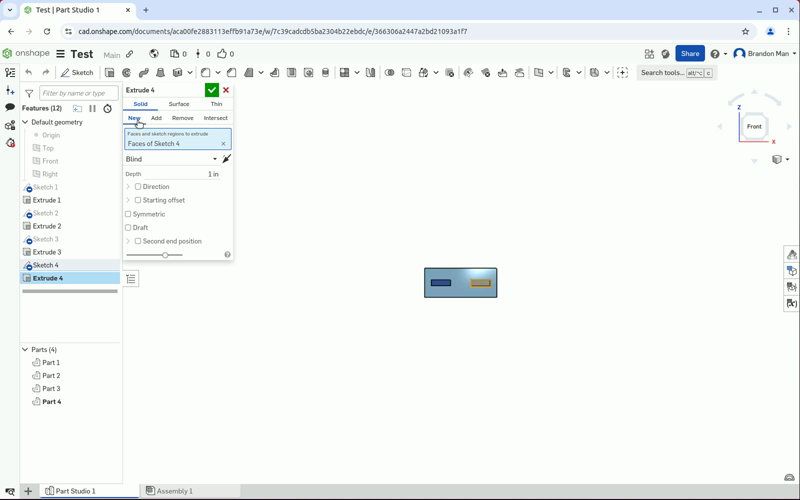
click(137, 120)
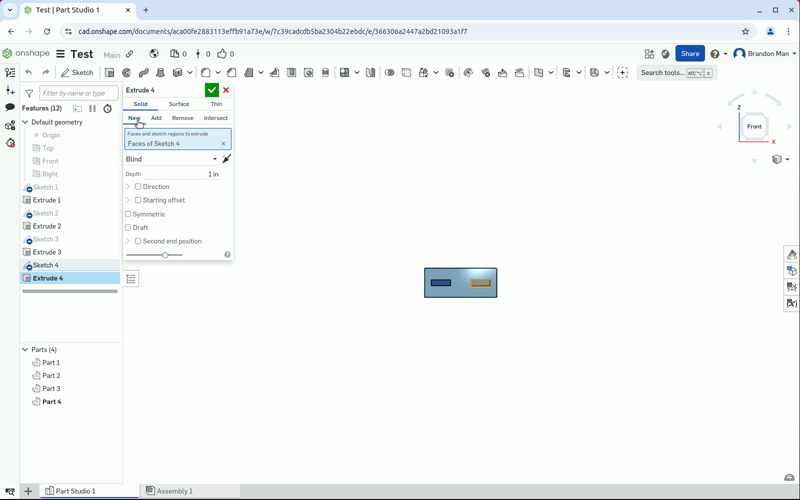
key(tab, 4)
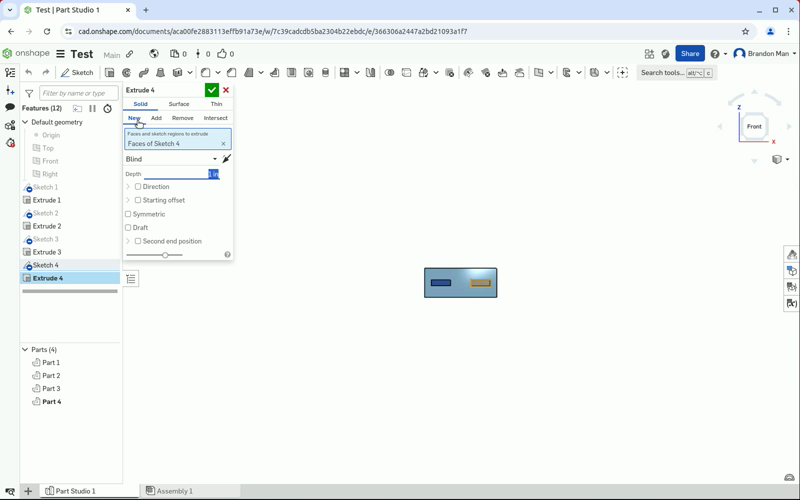
text(-1.685)
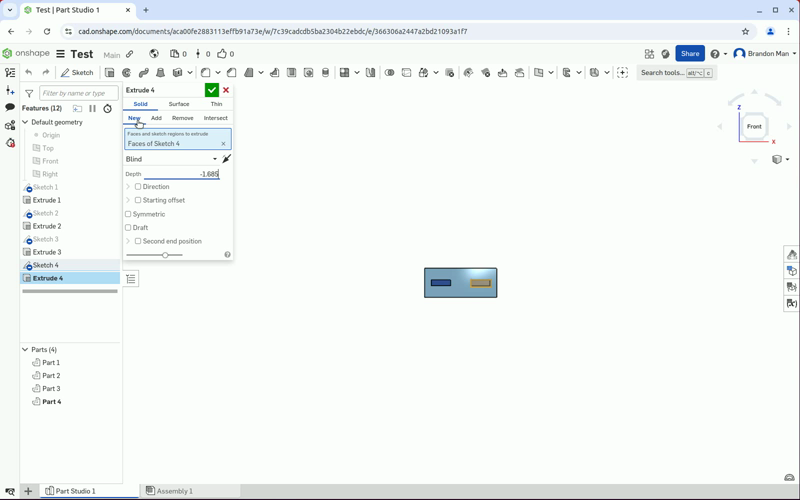
key(enter)
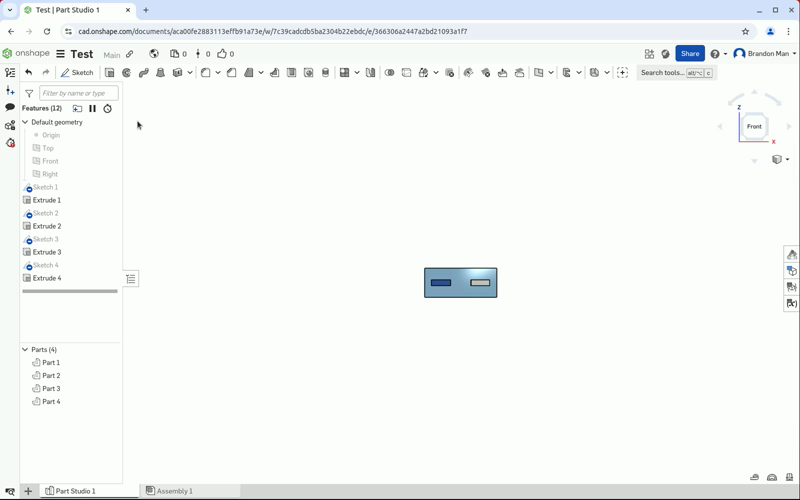
key(shift+h)
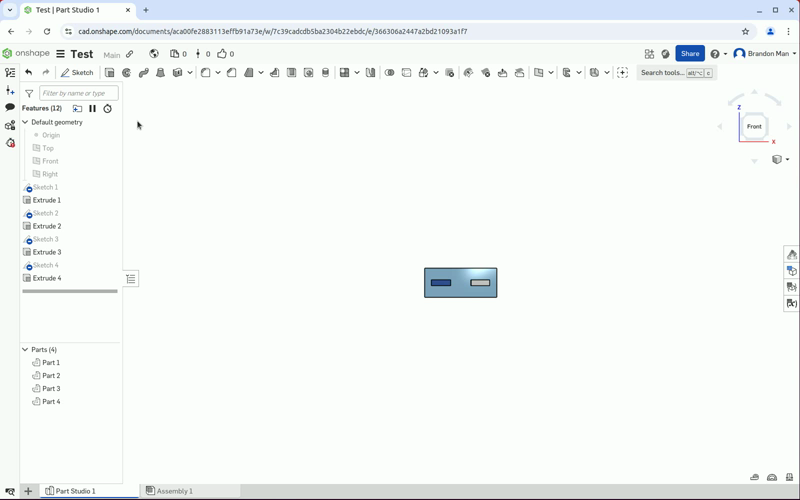
key(shift+h)
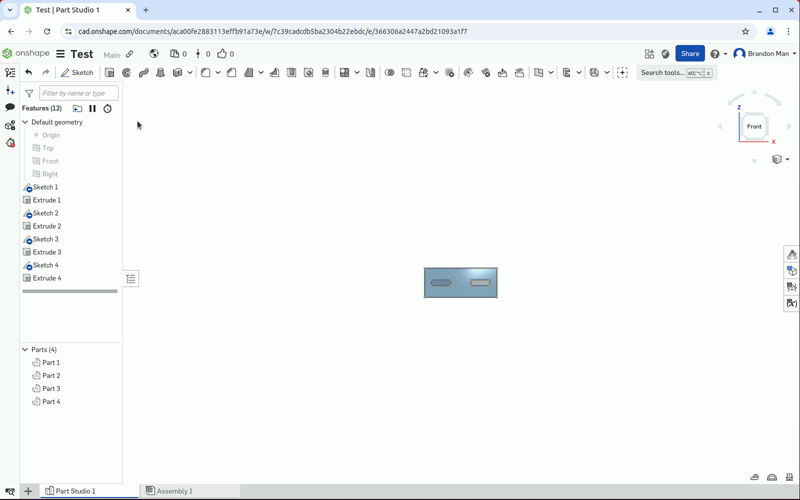
key(shift+7)
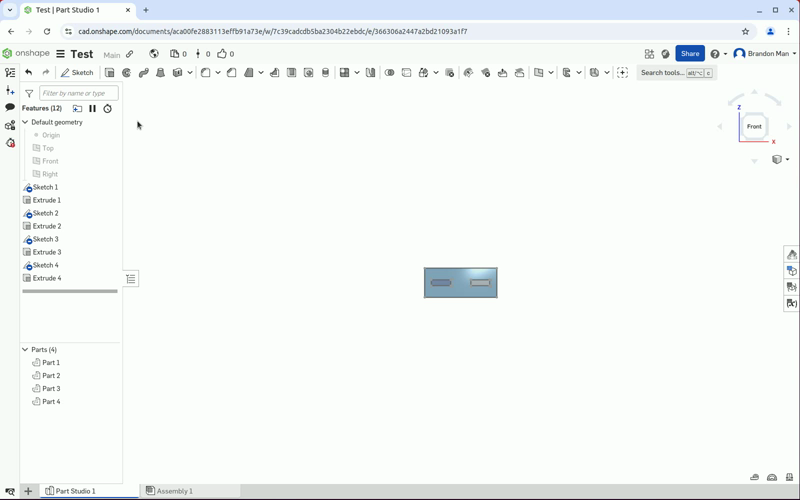
key(left, 2)
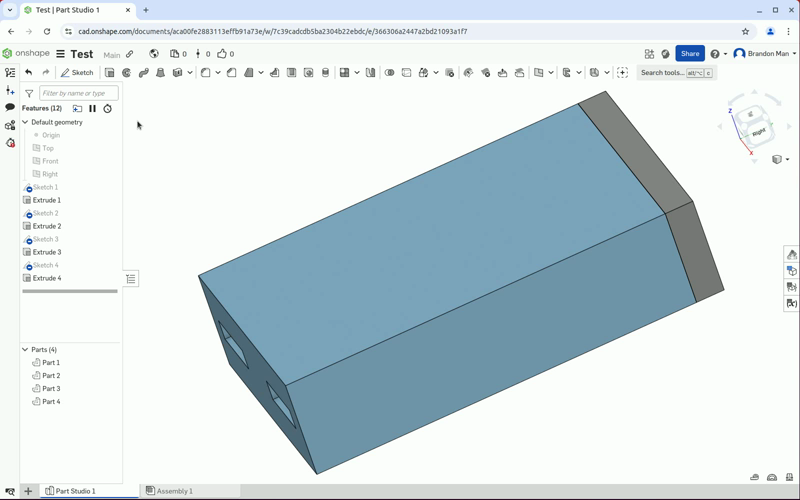
key(down, 2)
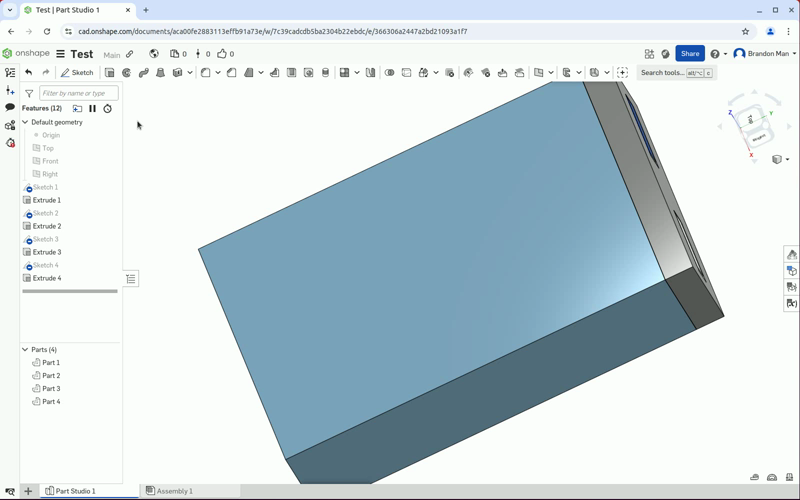
key(up, 2)
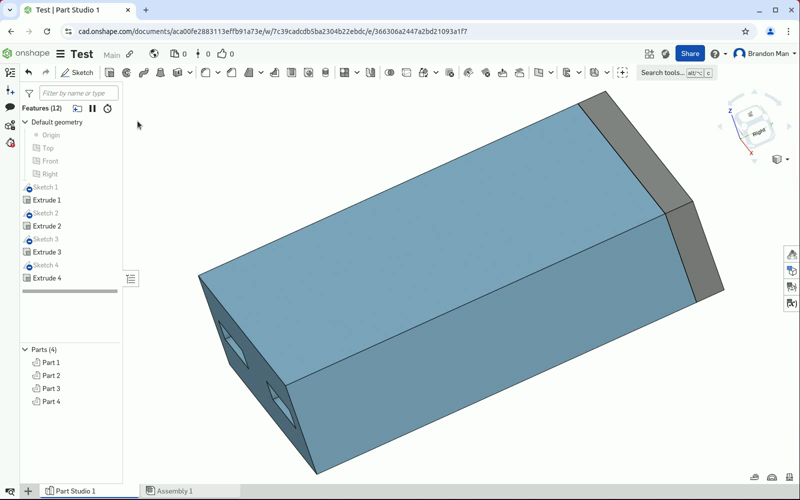
key(right, 2)
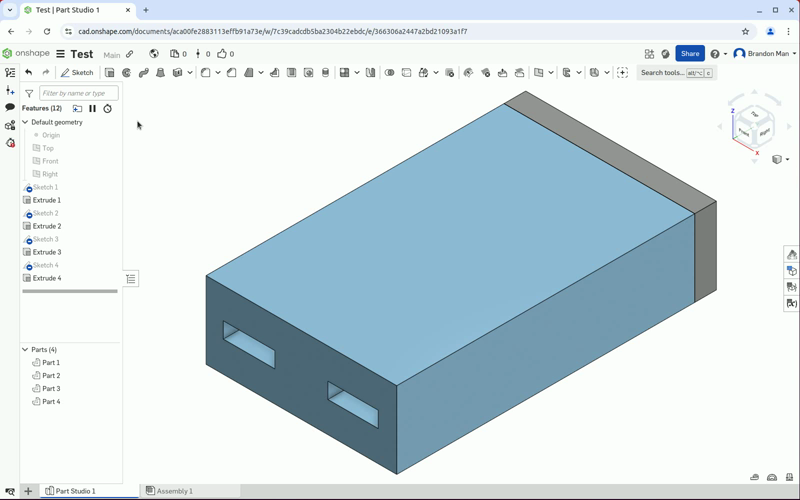
mouse_move(73, 189)
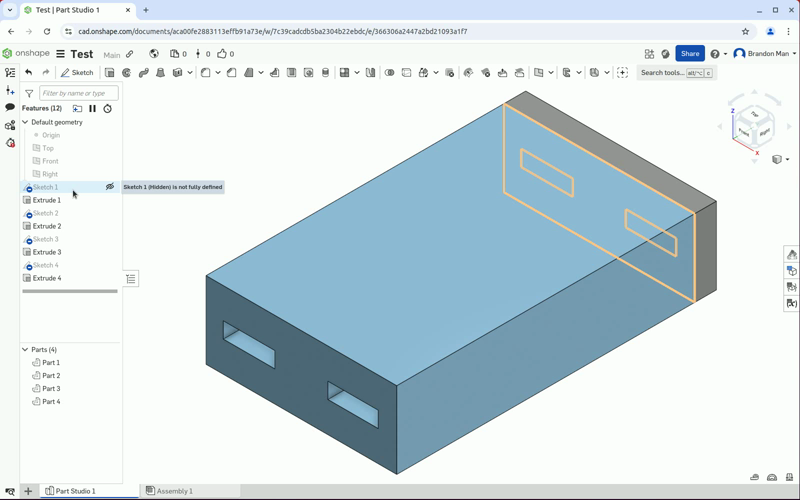
click(73, 189)